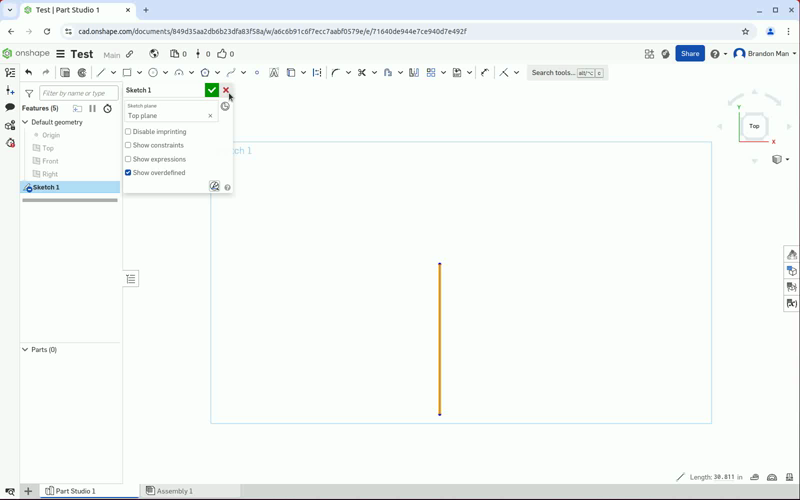
key(shift+h)
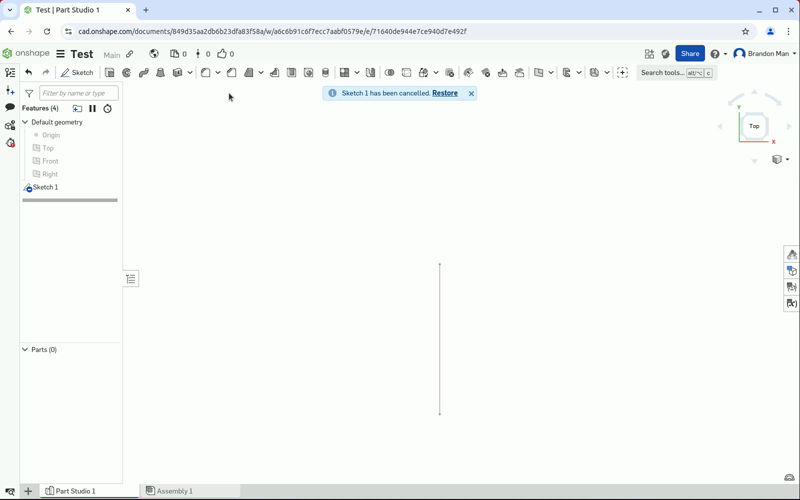
mouse_move(73, 352)
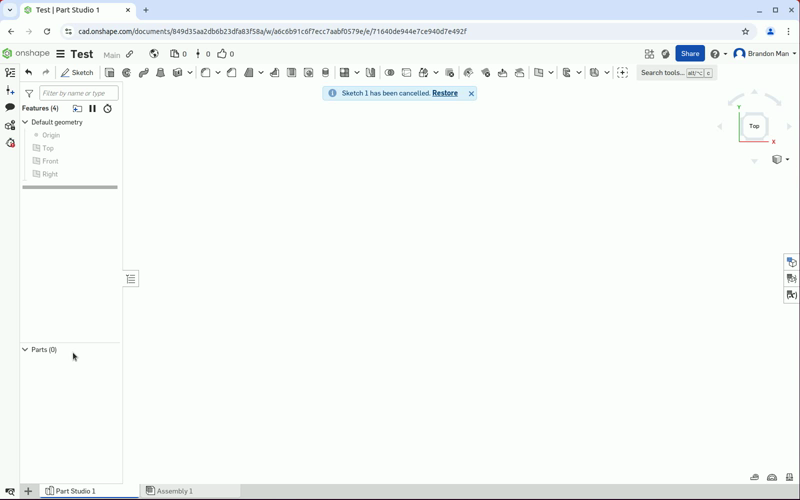
key(y)
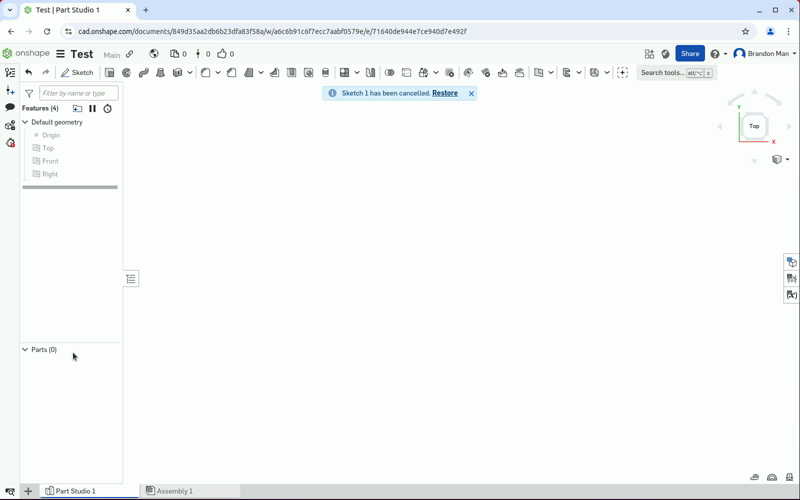
key(shift+p)
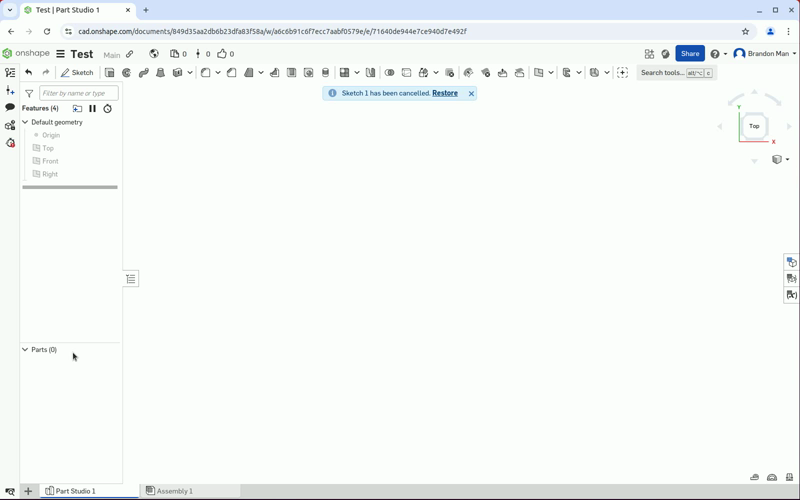
key(space)
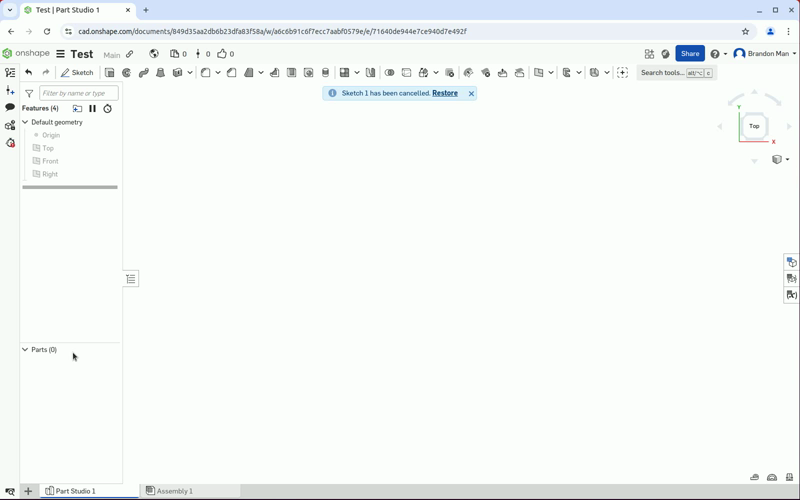
key_down(shift)
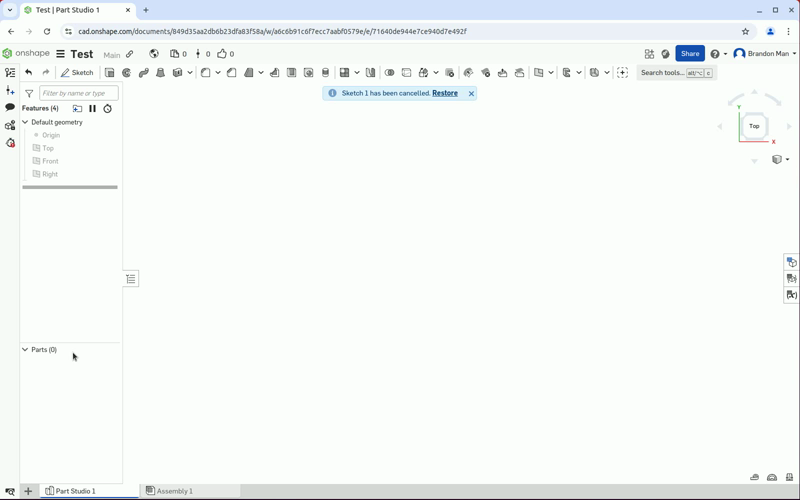
key(up)
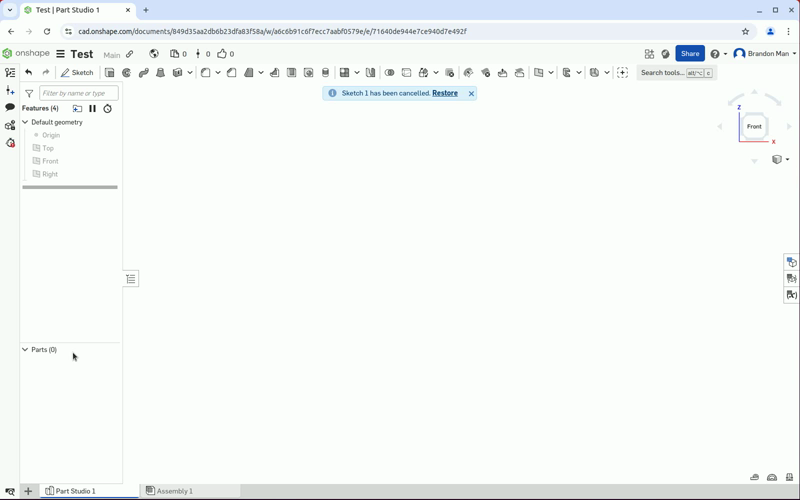
key_up(shift)
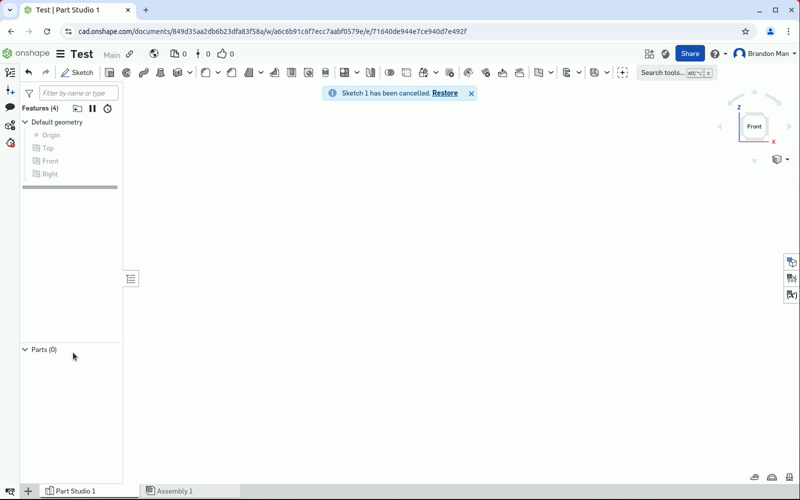
mouse_move(73, 352)
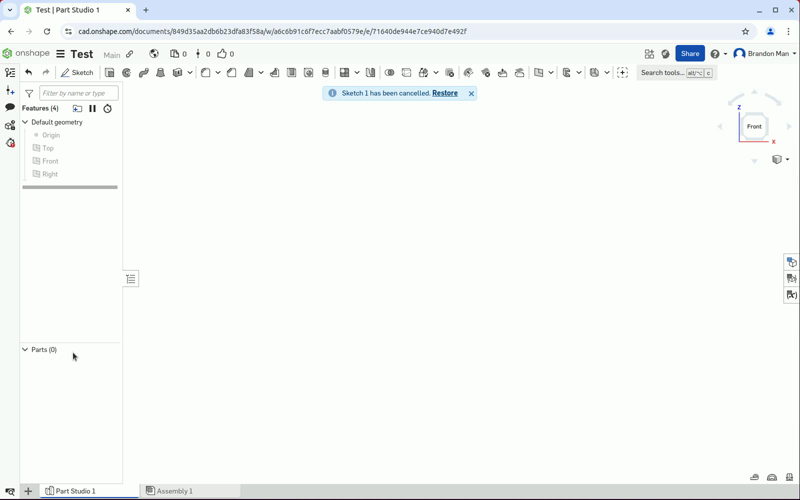
key(shift+y)
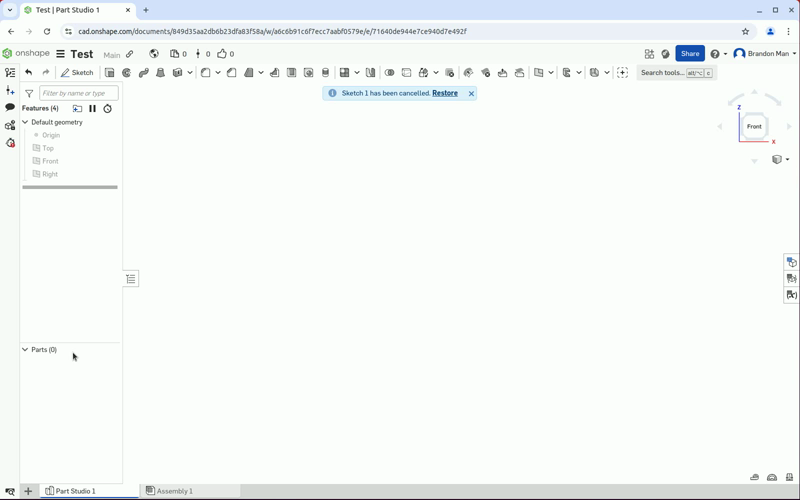
key(shift+s)
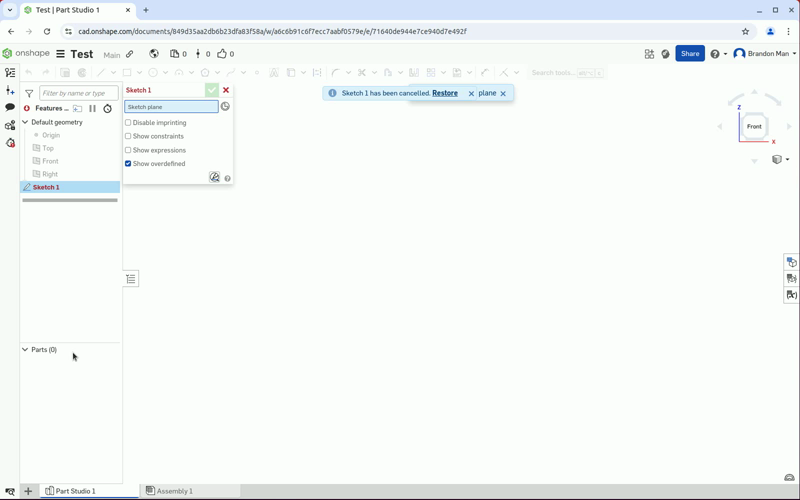
mouse_move(73, 163)
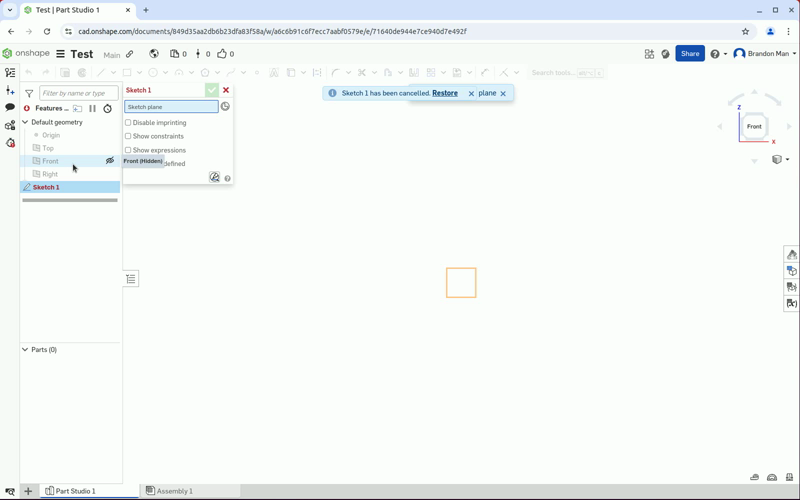
click(73, 163)
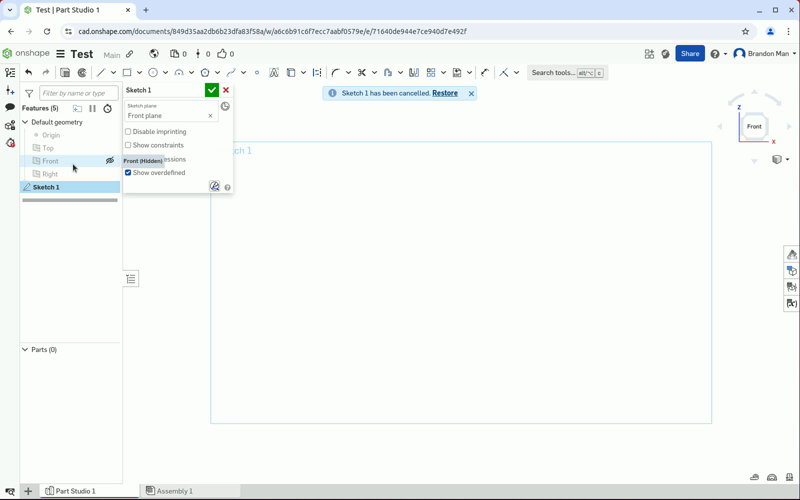
mouse_move(73, 352)
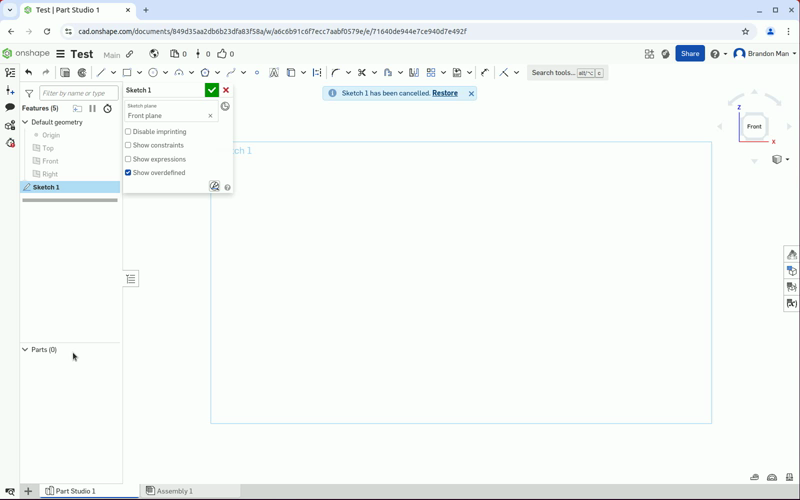
key(y)
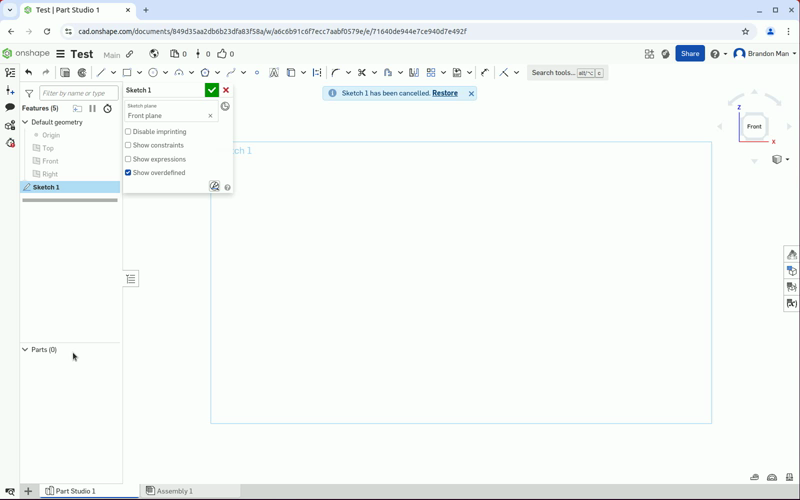
key(c)
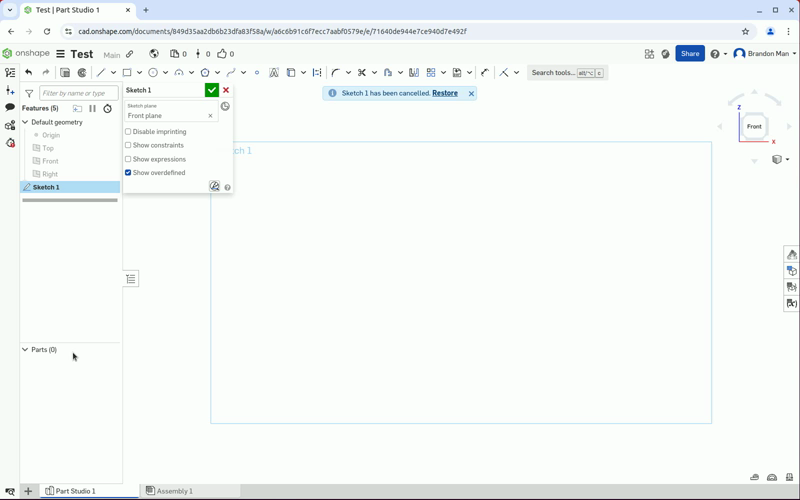
key_down(shift)
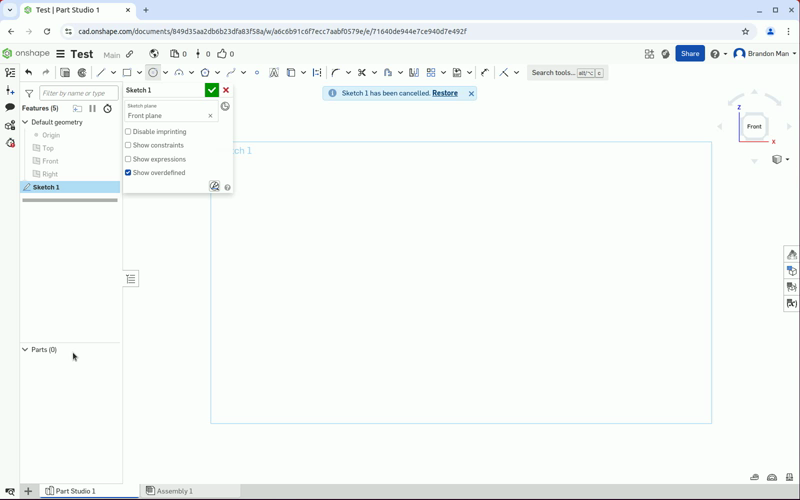
mouse_move(461, 225)
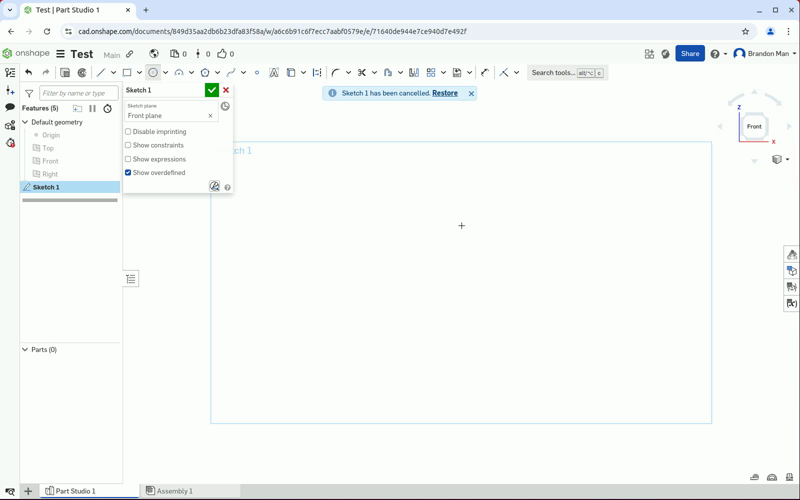
click(461, 225)
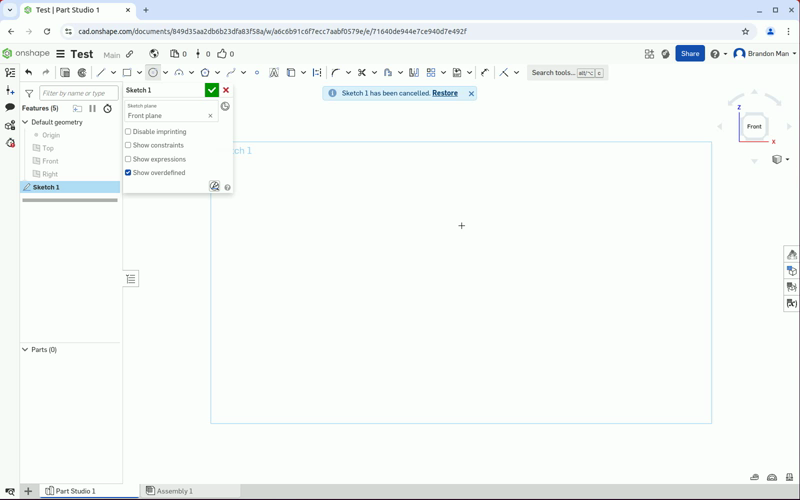
key_up(shift)
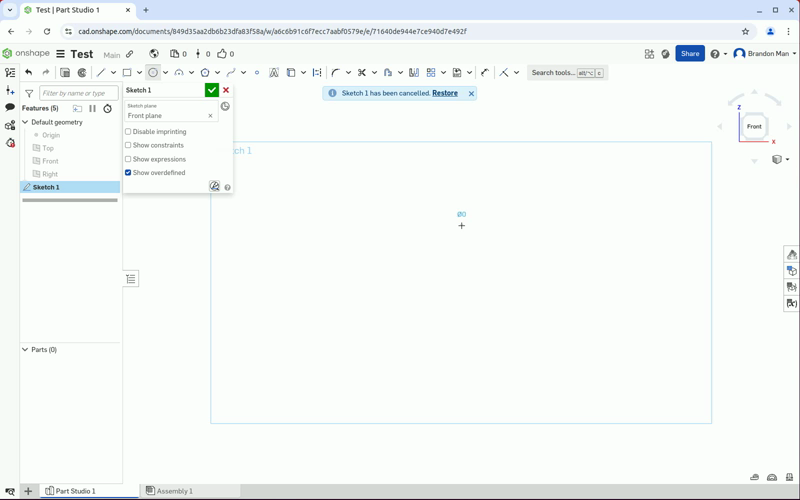
mouse_move(477, 225)
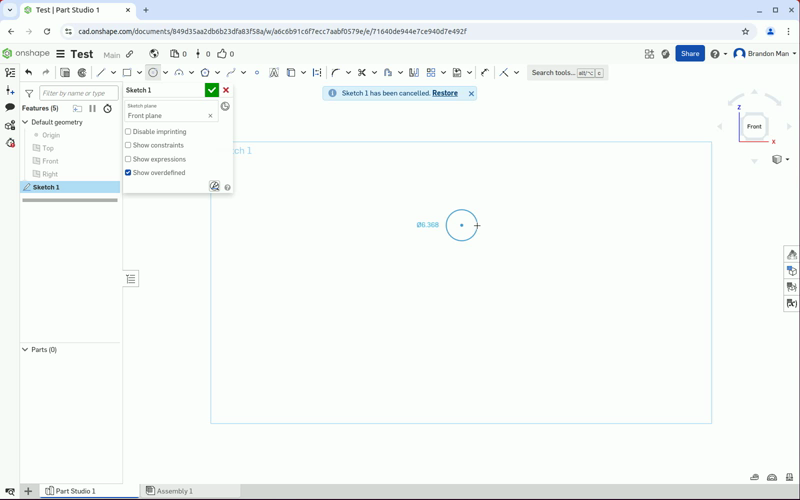
click(477, 225)
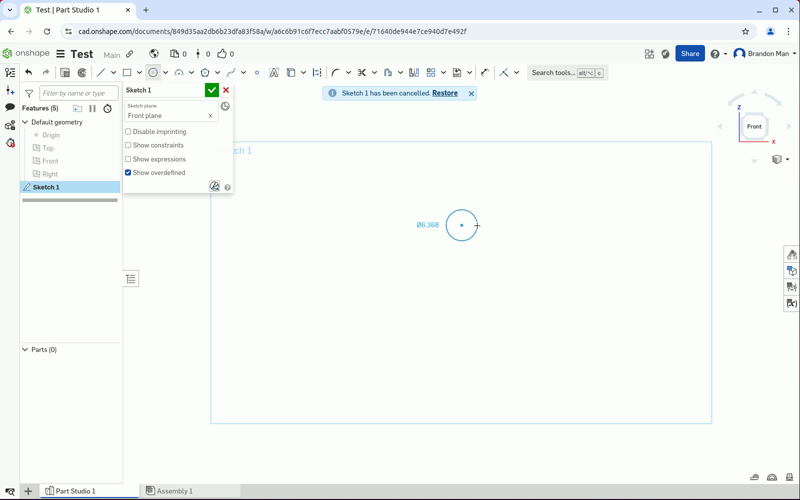
key(esc)
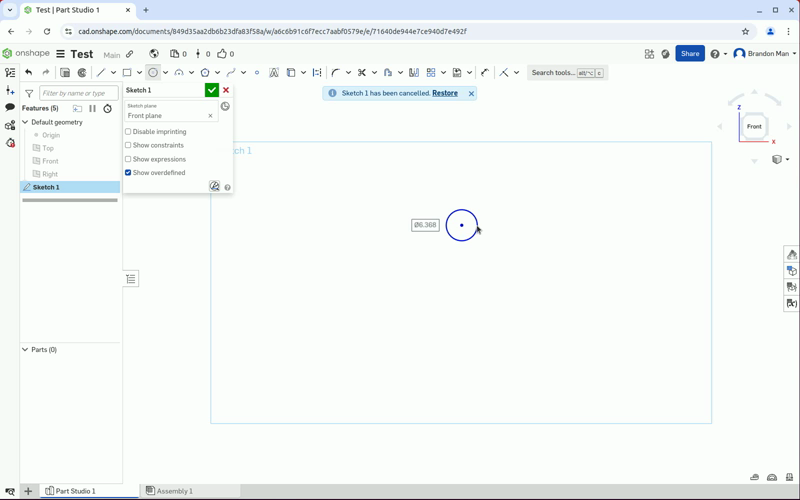
key(c)
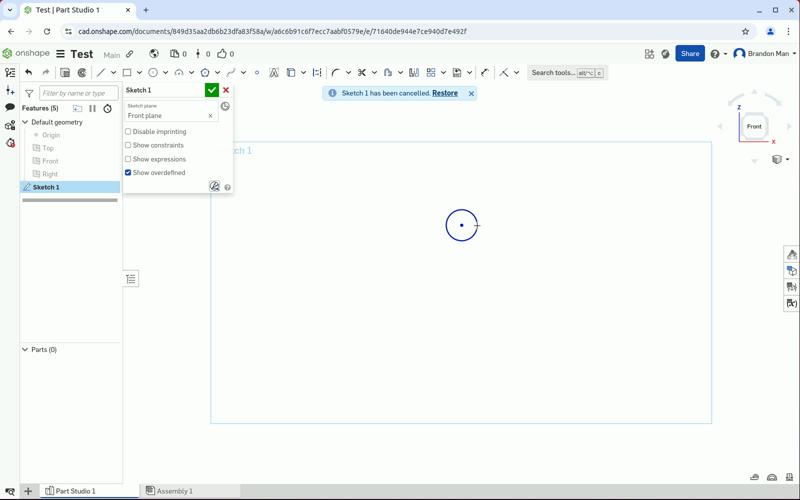
key_down(shift)
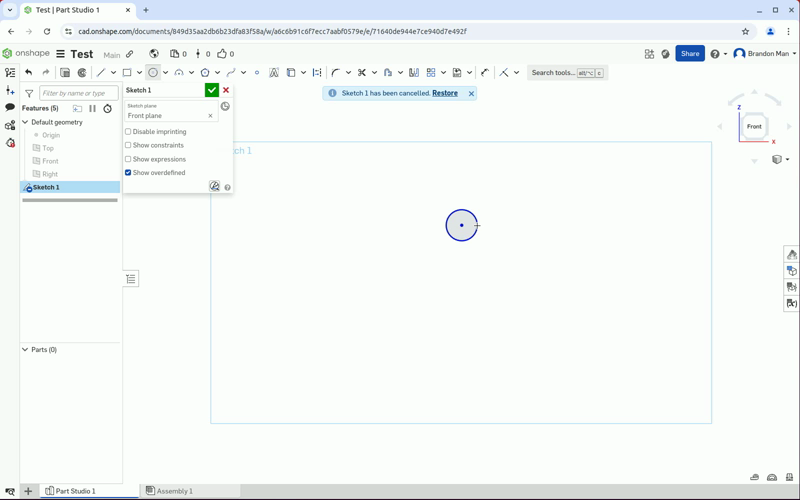
mouse_move(461, 225)
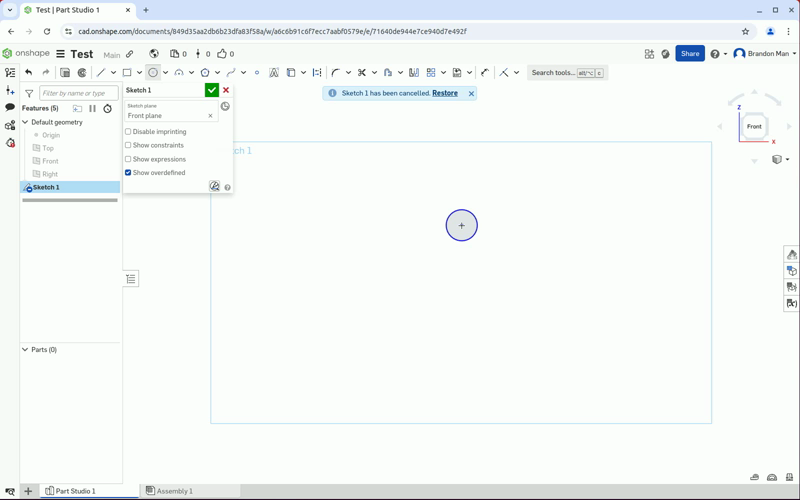
click(461, 225)
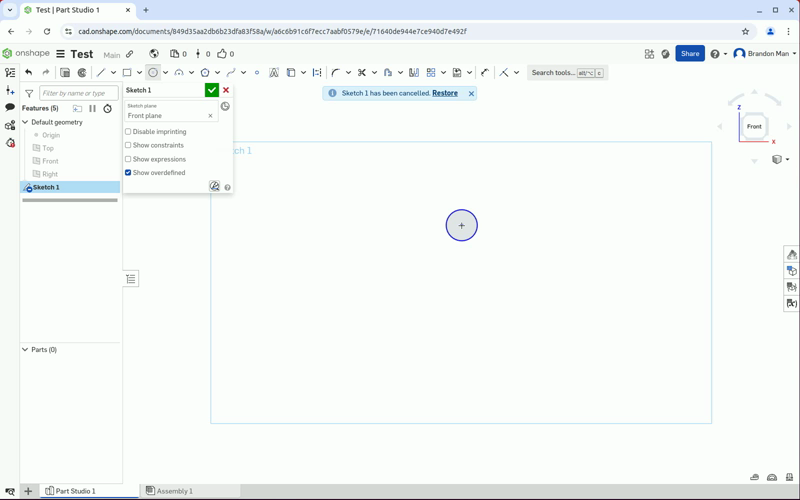
key_up(shift)
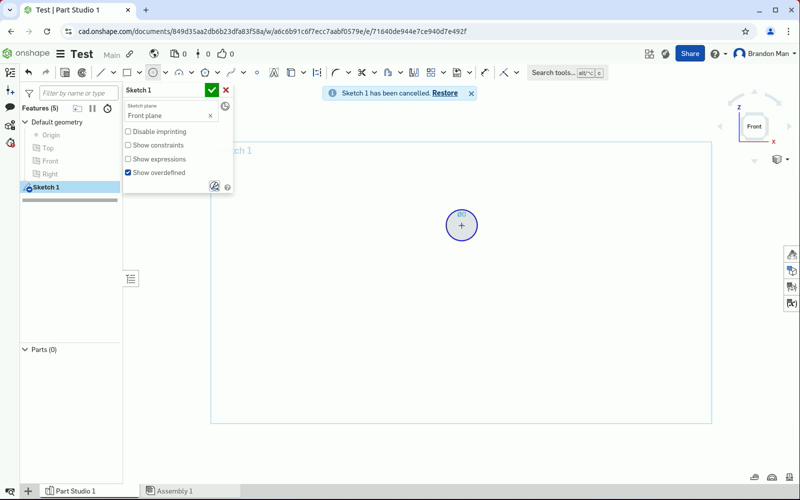
mouse_move(465, 225)
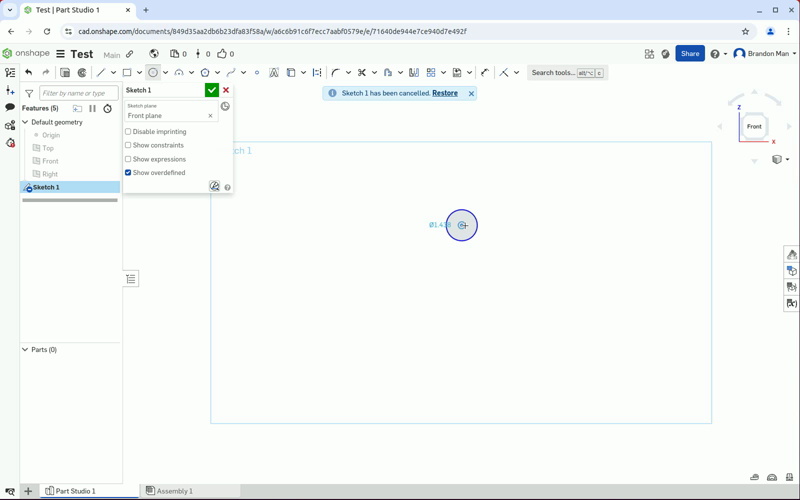
scroll(6)
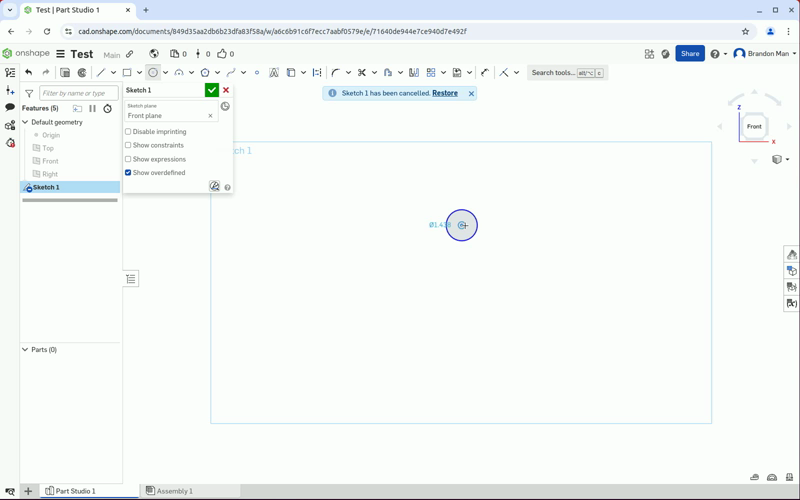
scroll(6)
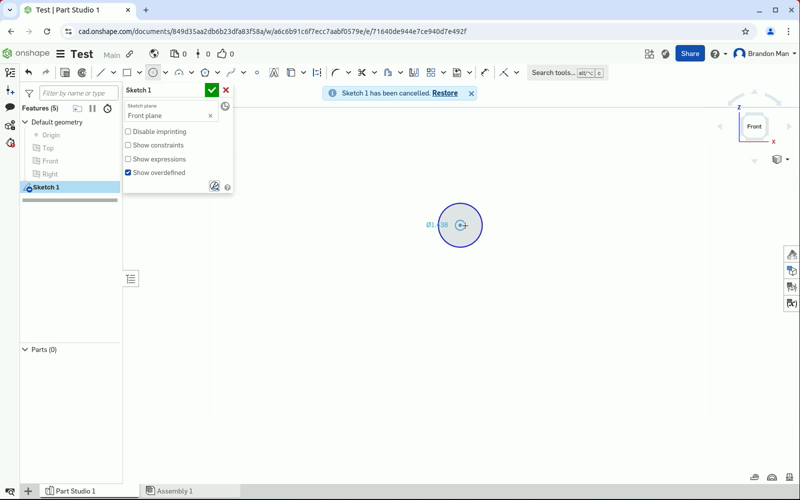
scroll(6)
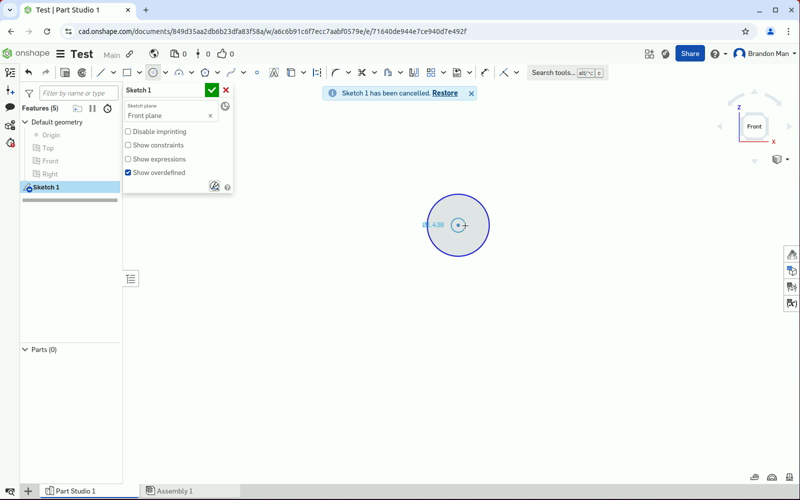
scroll(6)
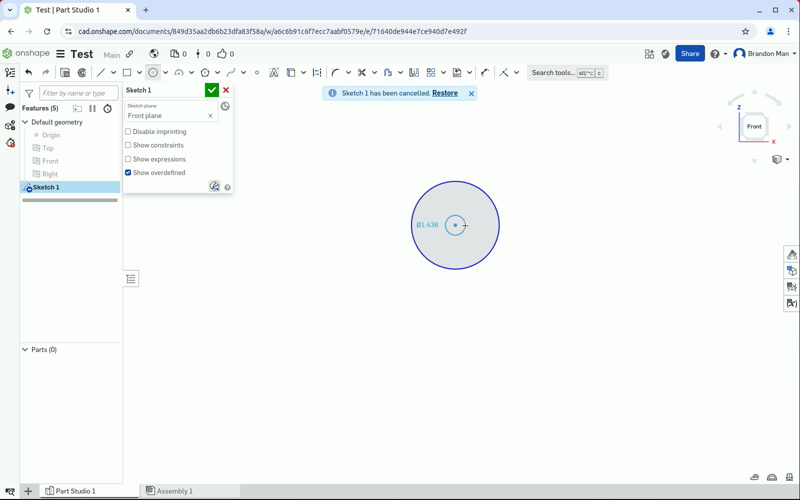
scroll(6)
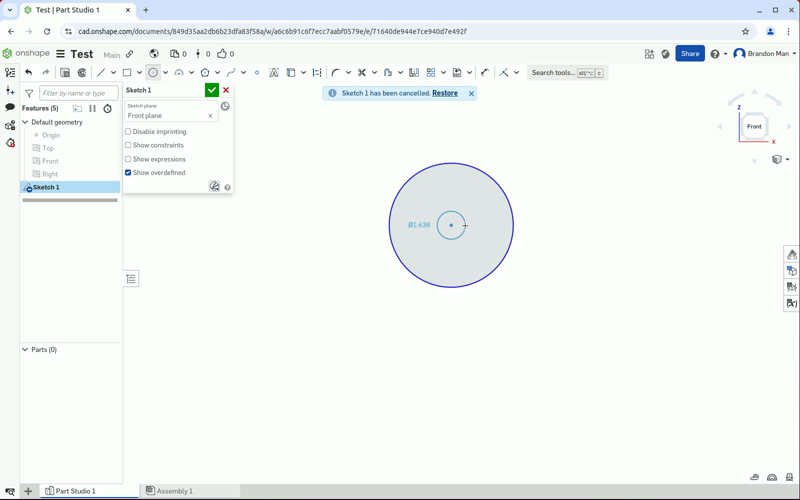
scroll(6)
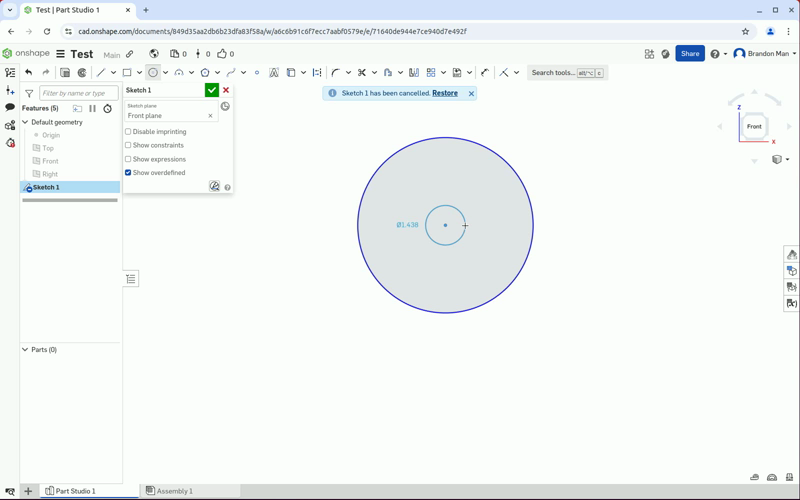
scroll(6)
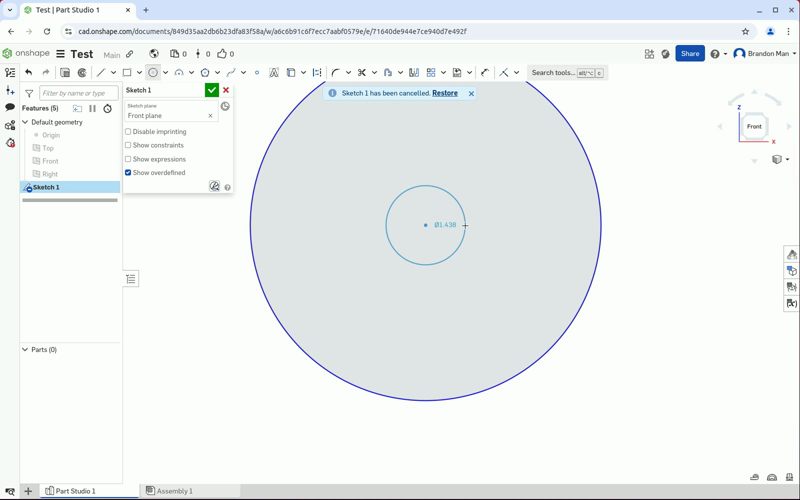
click(465, 225)
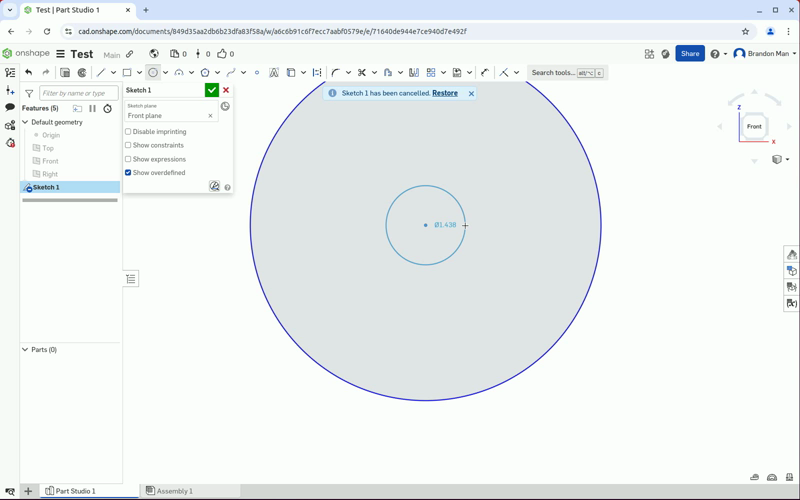
scroll(-6)
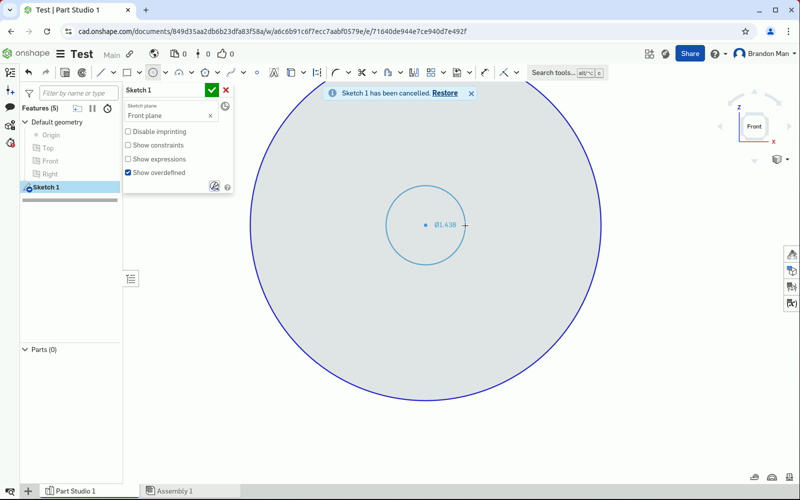
scroll(-6)
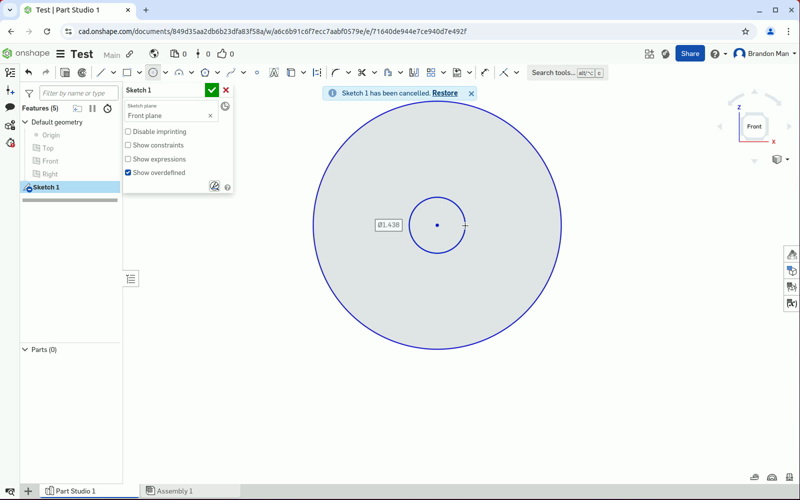
scroll(-6)
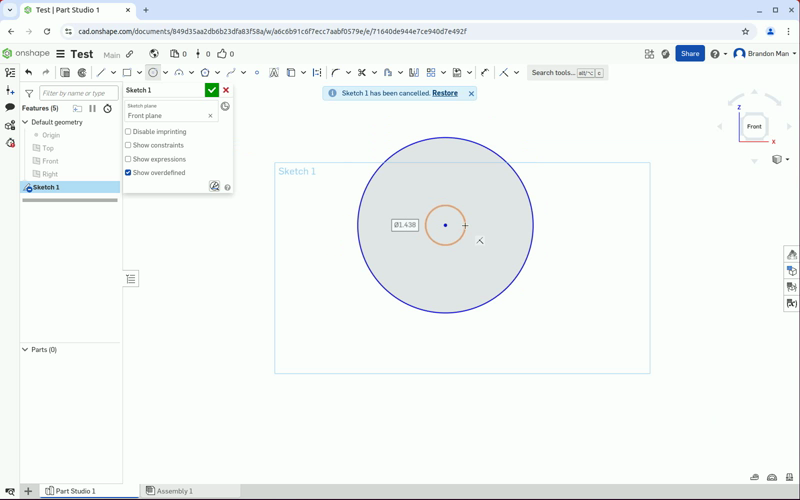
scroll(-6)
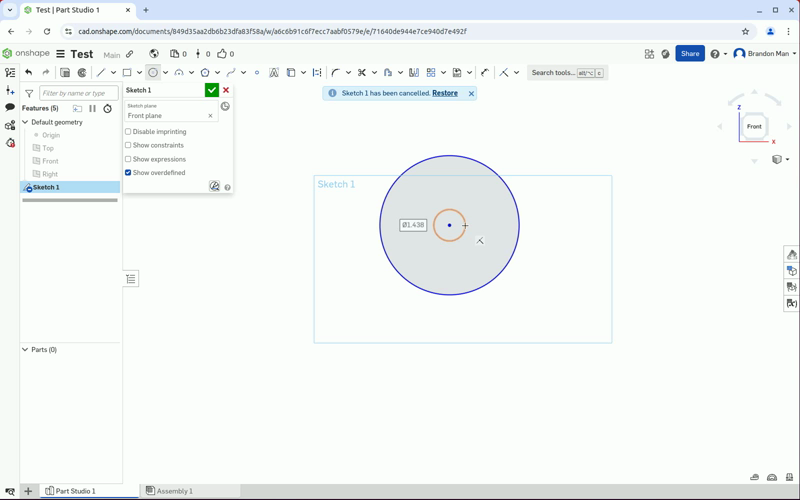
scroll(-6)
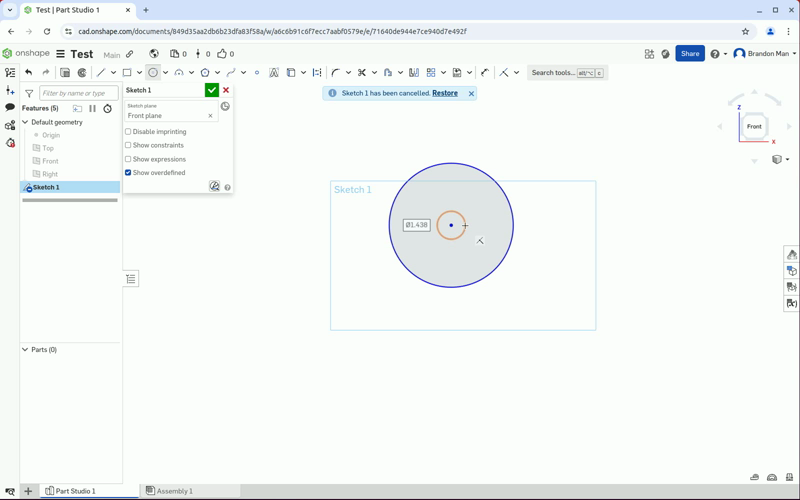
scroll(-6)
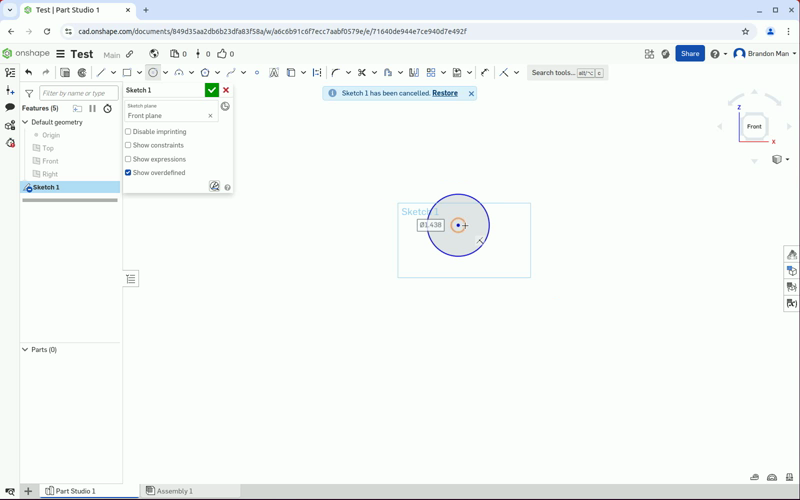
scroll(-6)
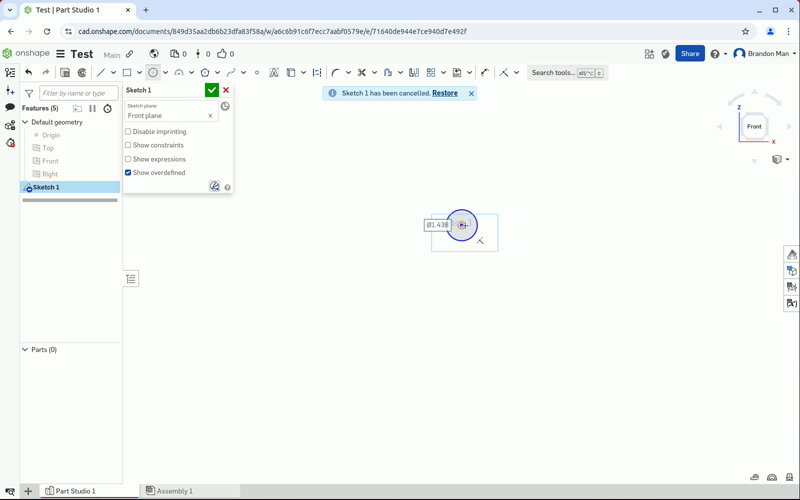
key(esc)
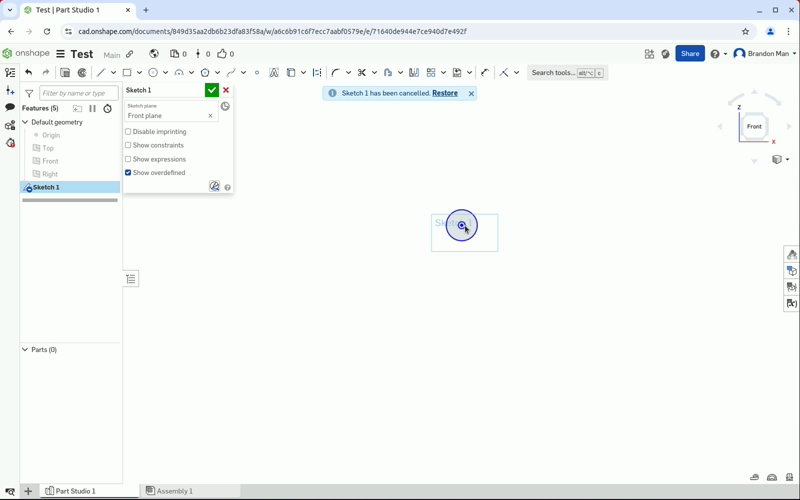
mouse_move(457, 213)
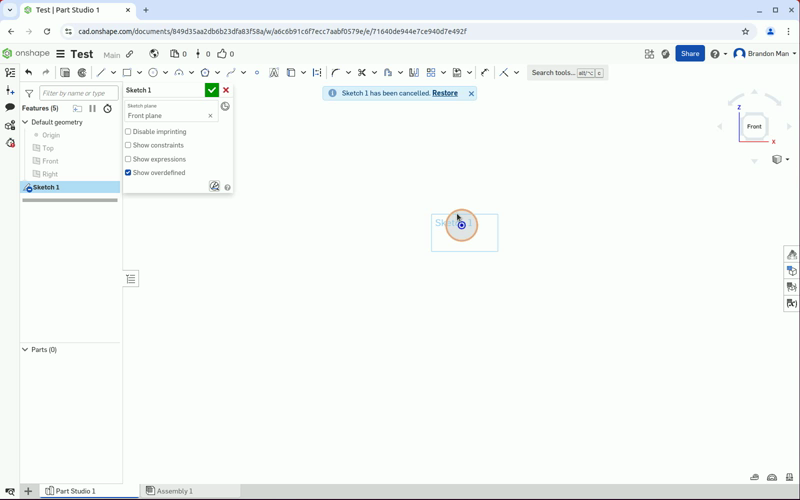
scroll(6)
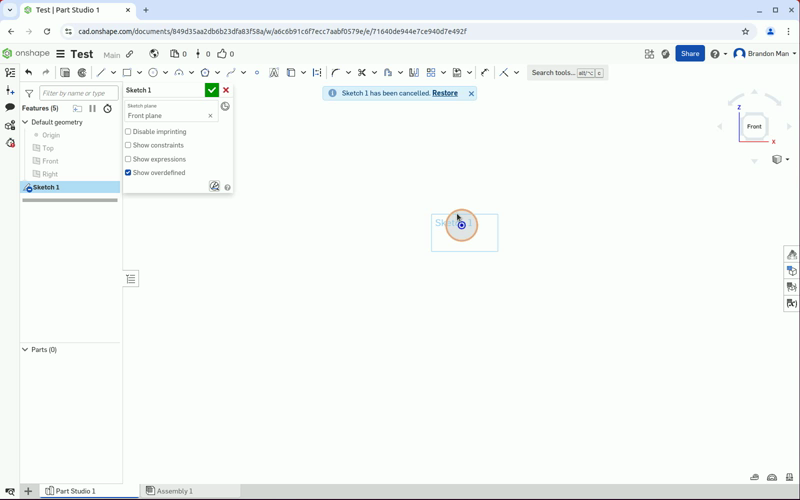
scroll(6)
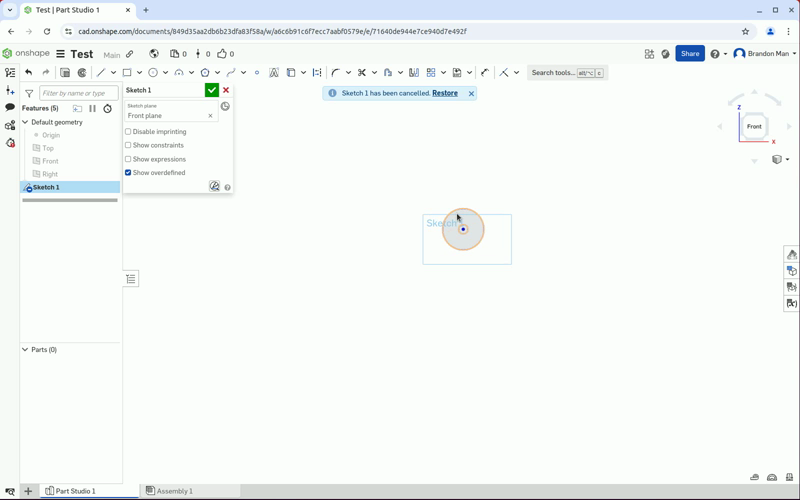
scroll(6)
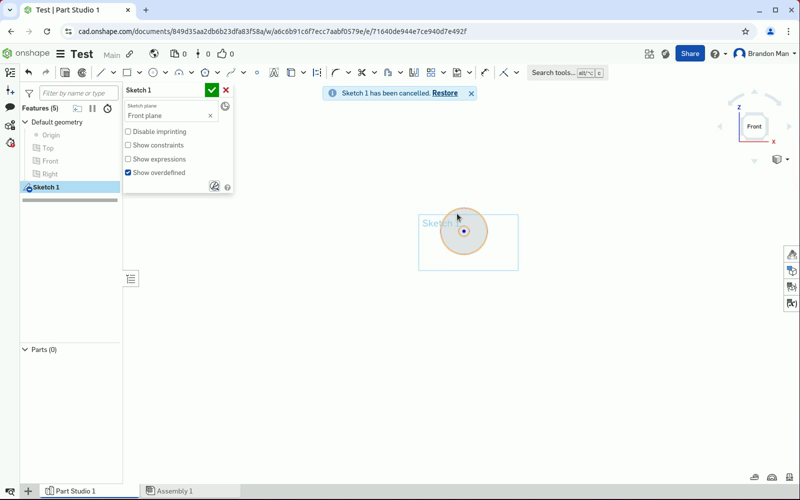
scroll(6)
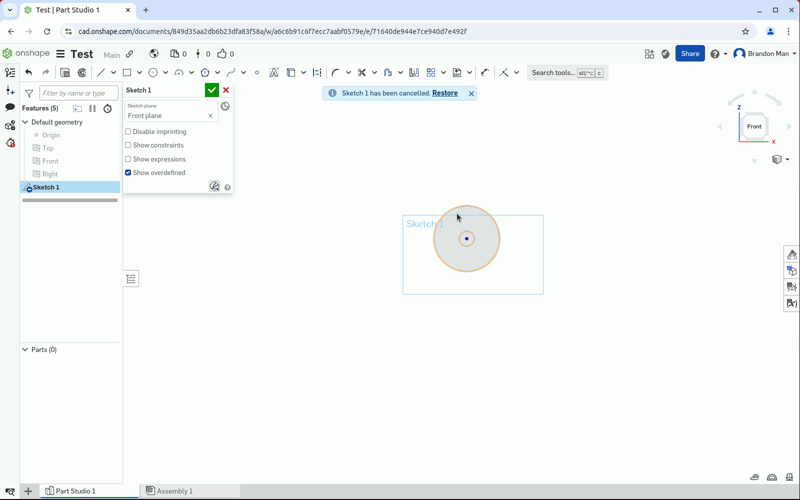
scroll(6)
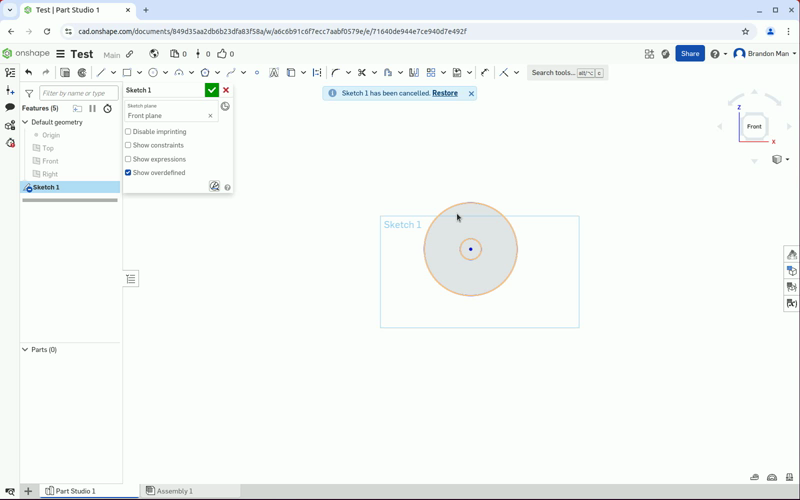
scroll(6)
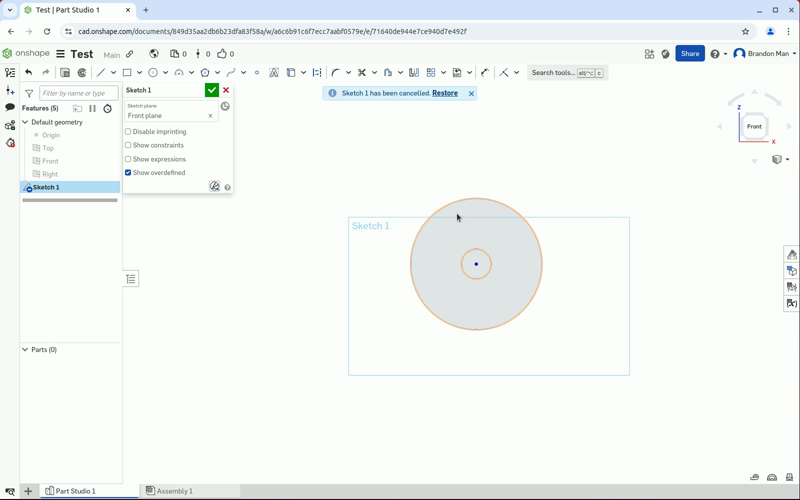
scroll(6)
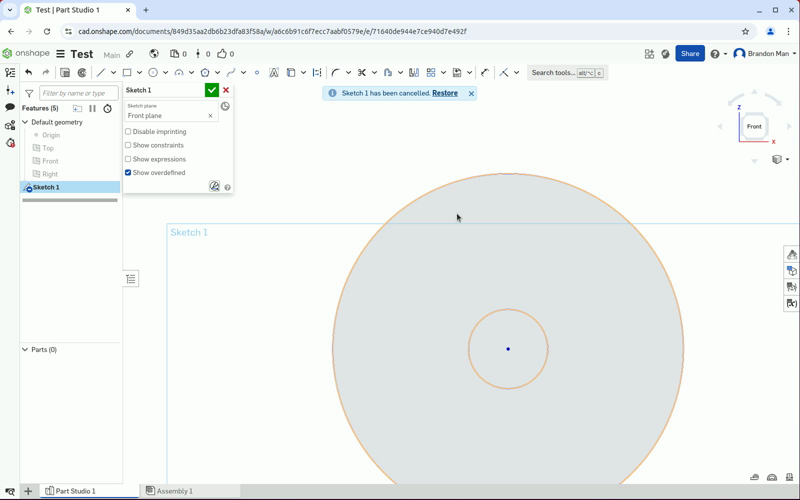
click(457, 213)
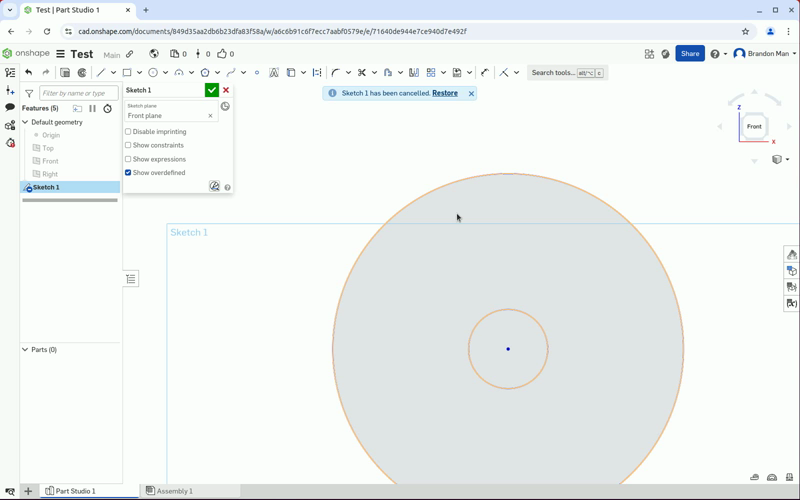
scroll(-6)
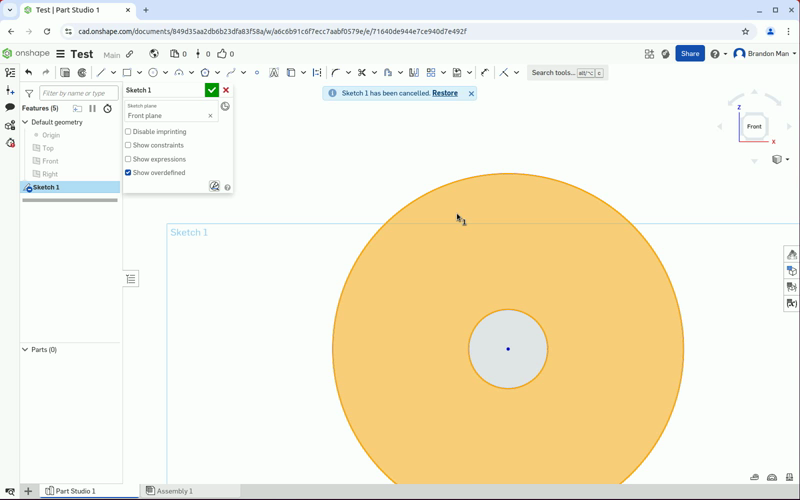
scroll(-6)
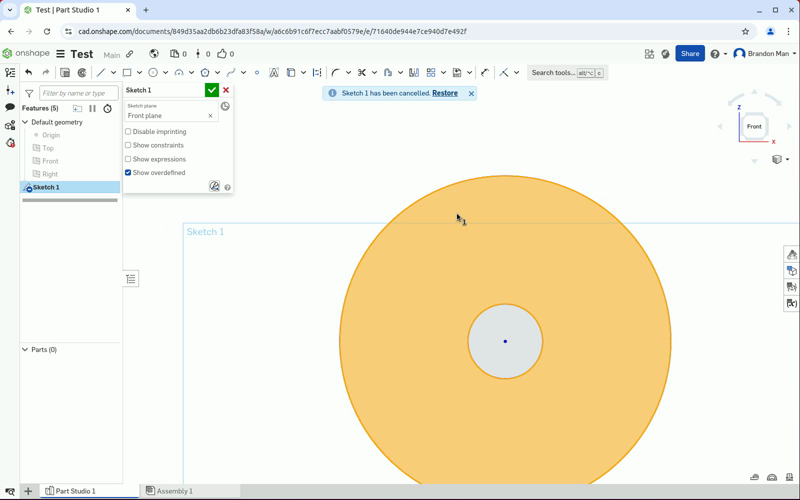
scroll(-6)
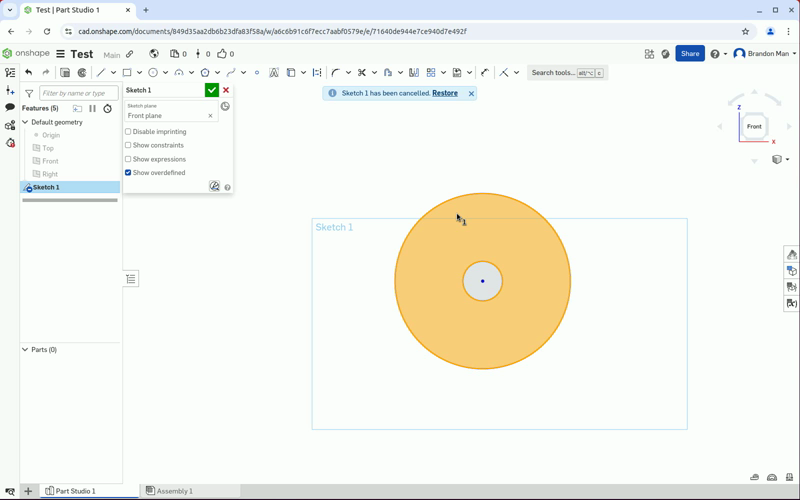
scroll(-6)
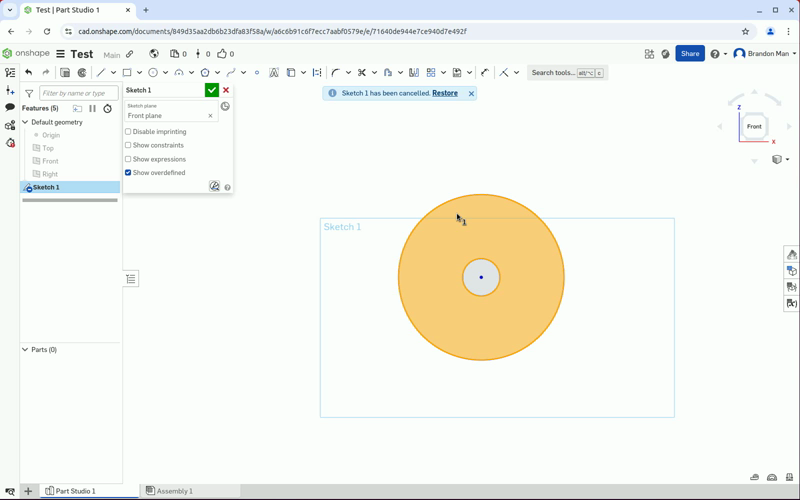
scroll(-6)
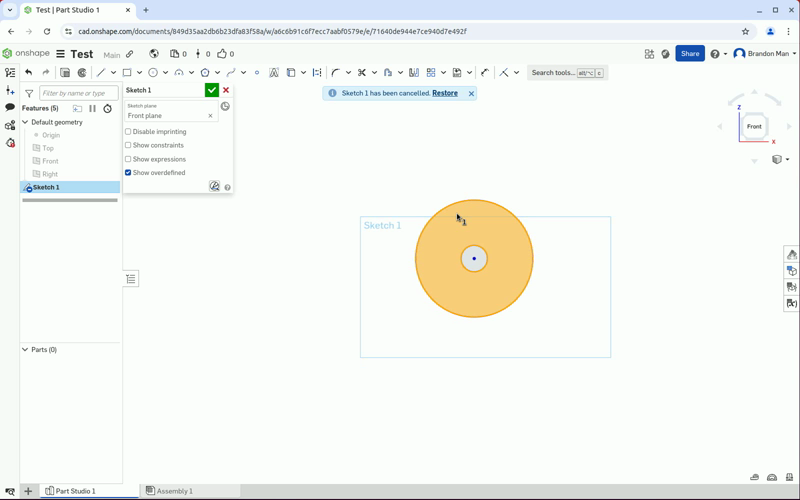
scroll(-6)
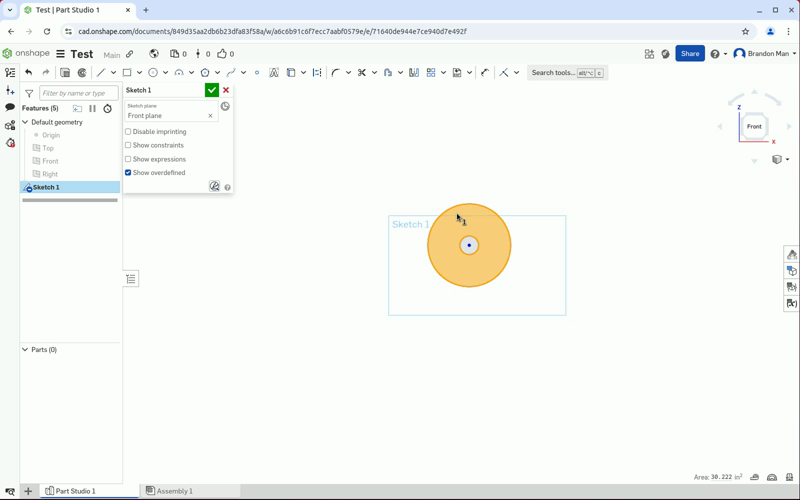
scroll(-6)
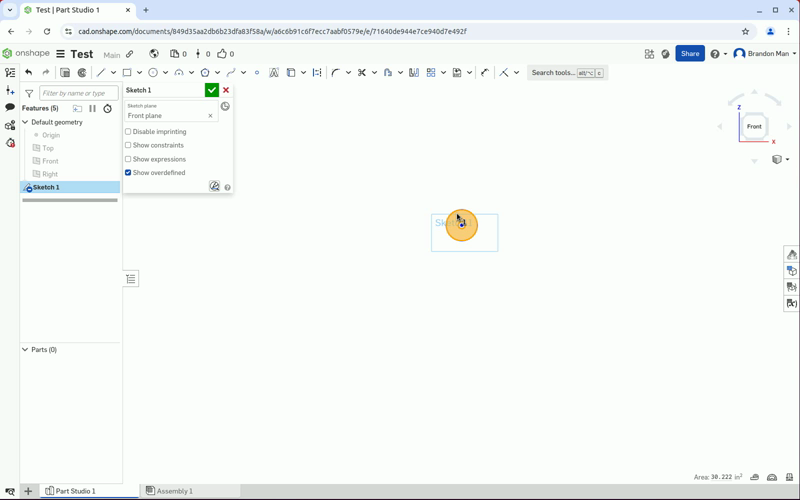
mouse_move(73, 352)
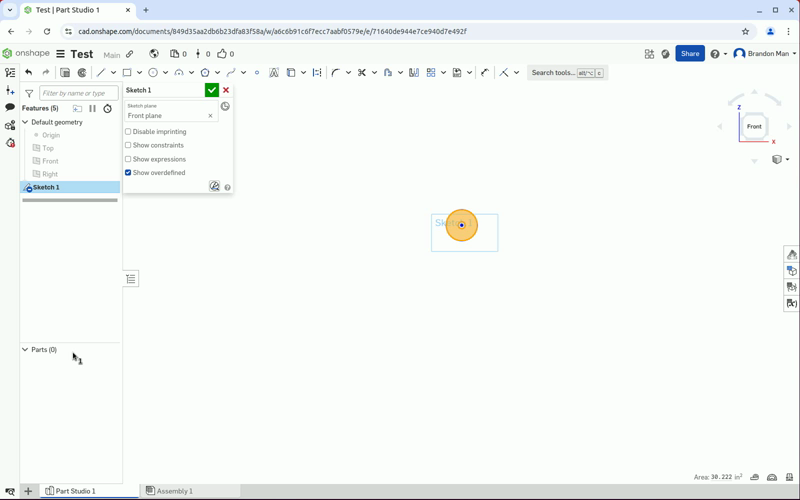
key(shift+y)
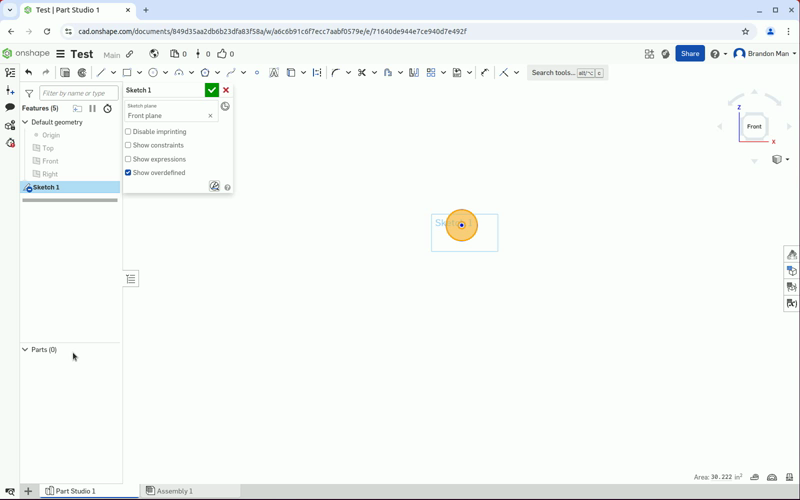
key(shift+e)
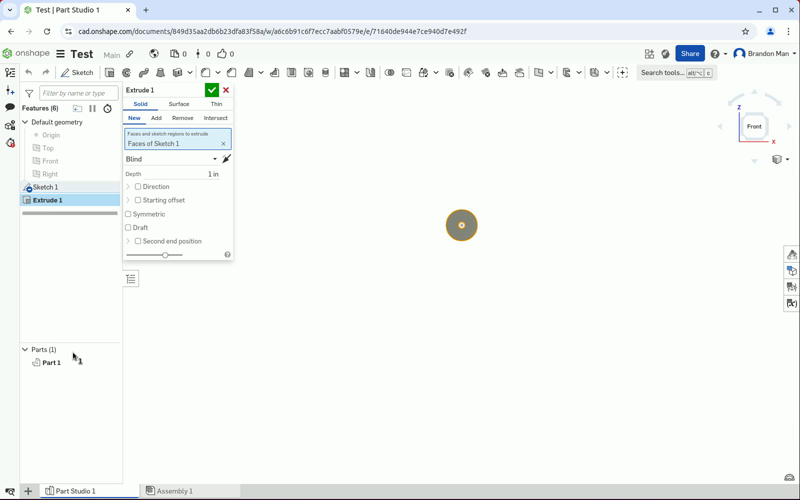
mouse_move(143, 106)
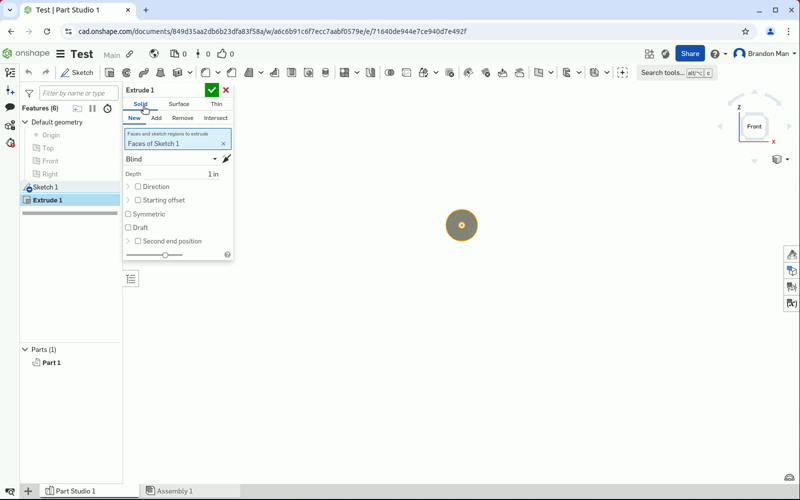
click(143, 106)
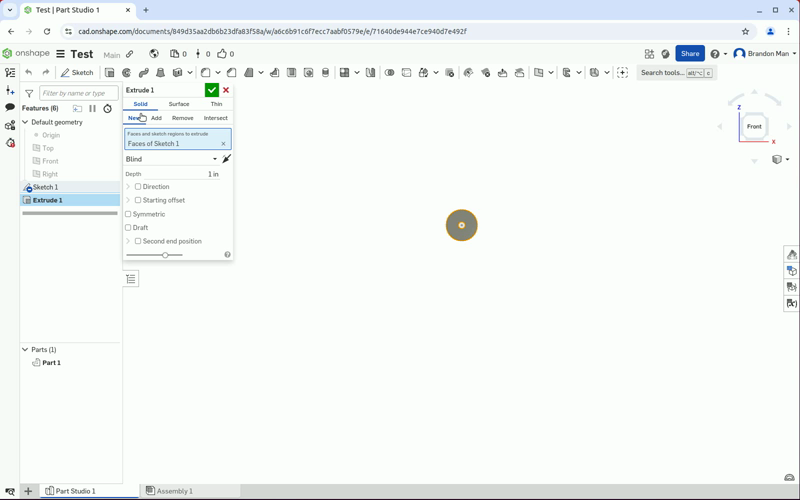
mouse_move(137, 120)
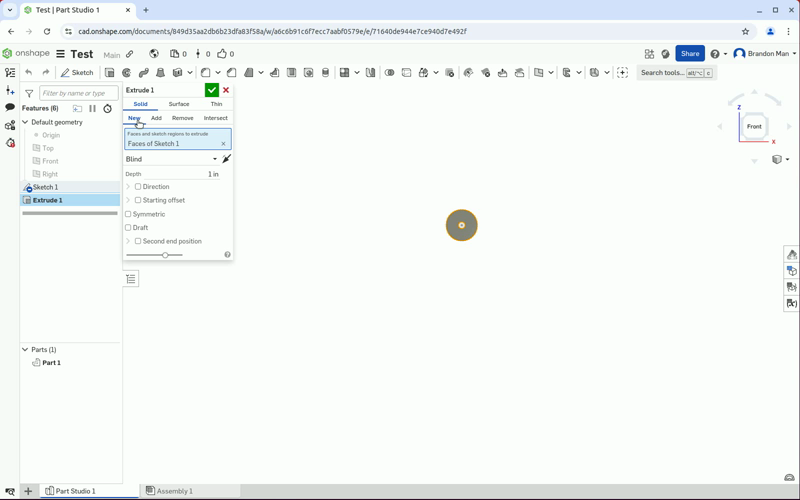
click(137, 120)
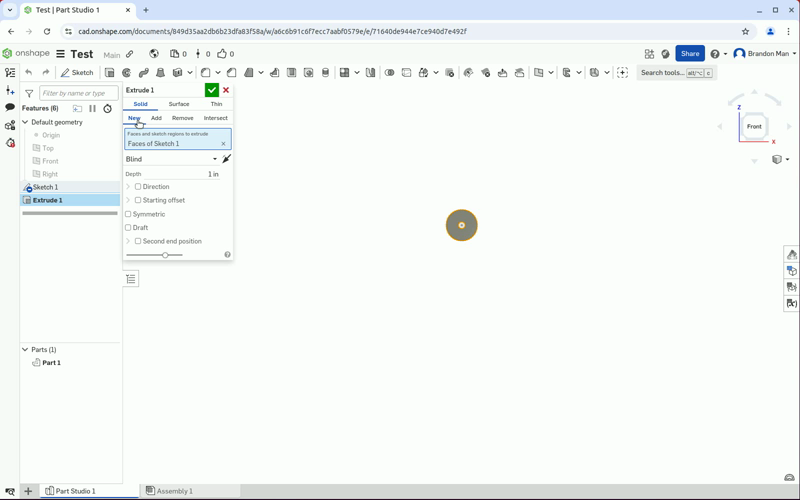
key(tab, 4)
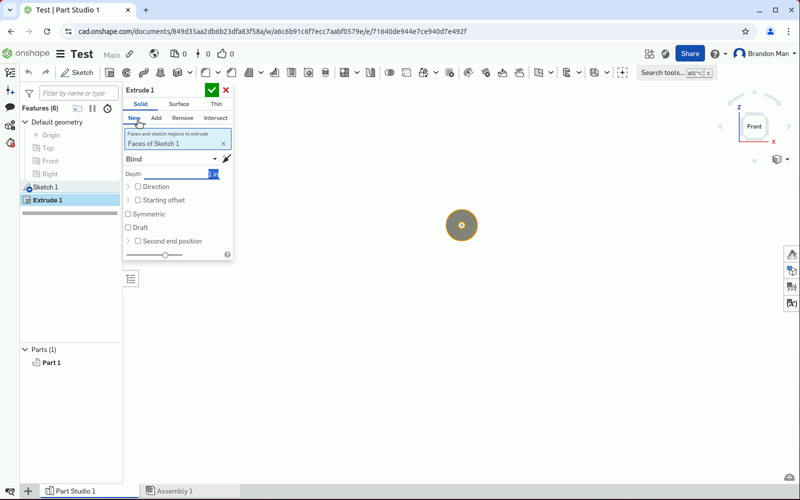
text(0.481)
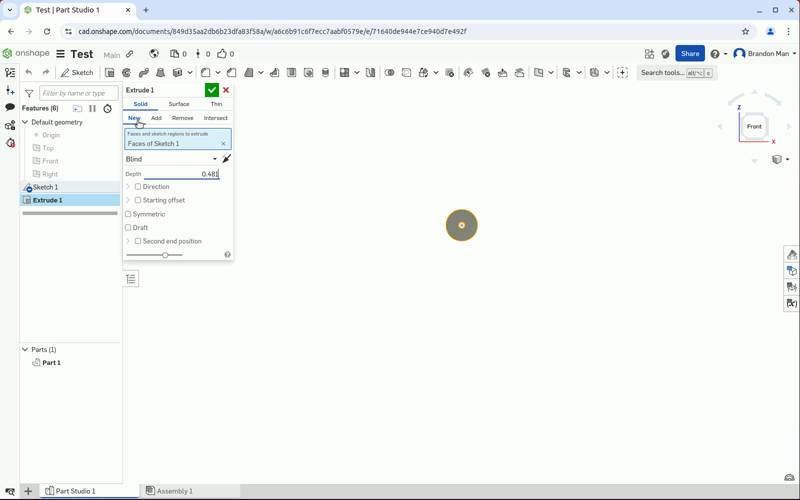
key(enter)
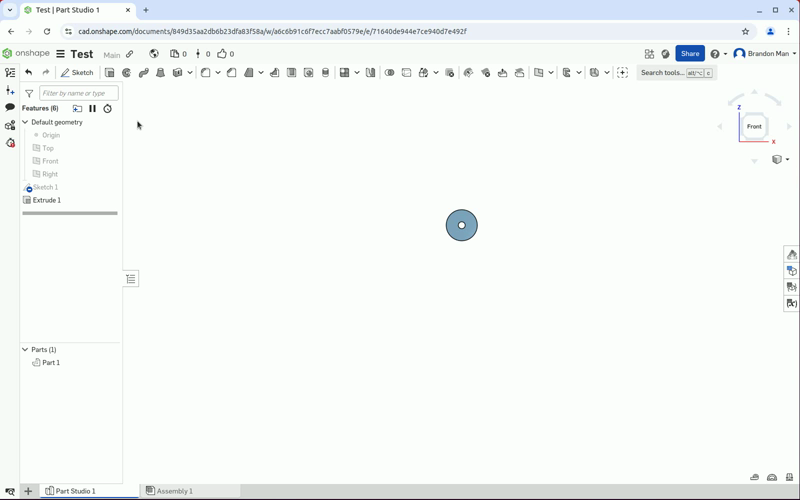
key(shift+h)
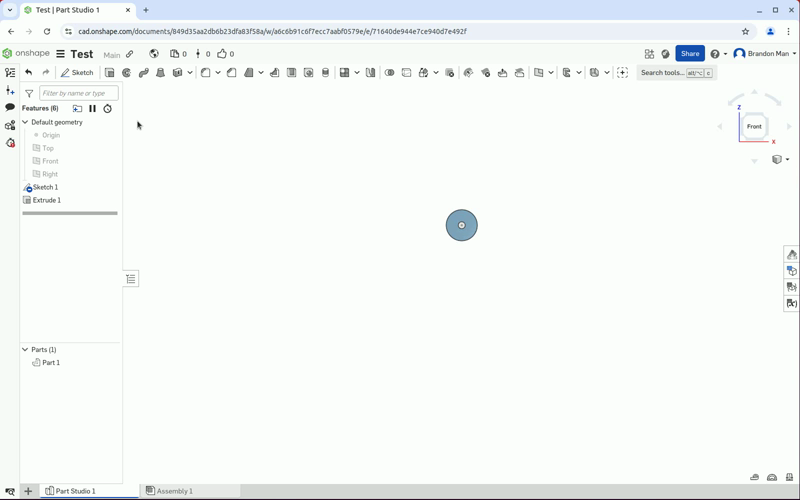
key(shift+h)
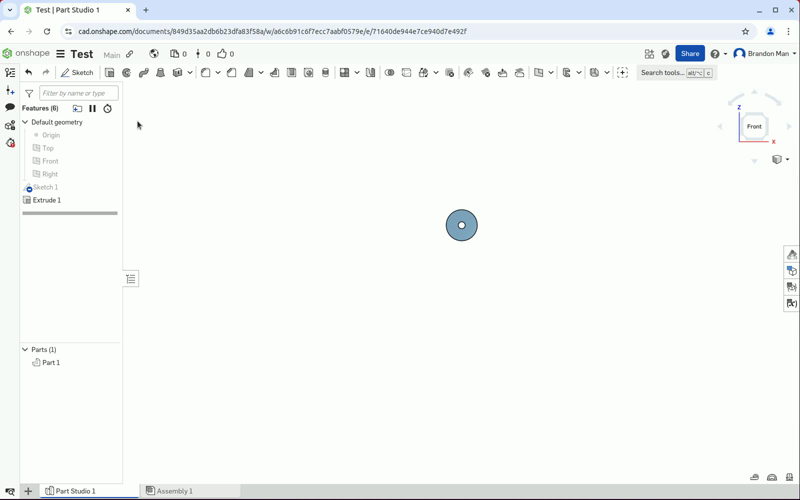
mouse_move(73, 189)
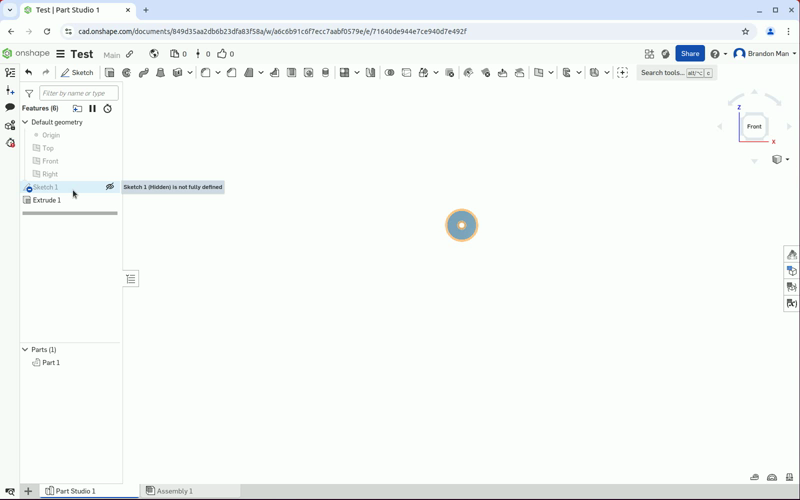
click(73, 189)
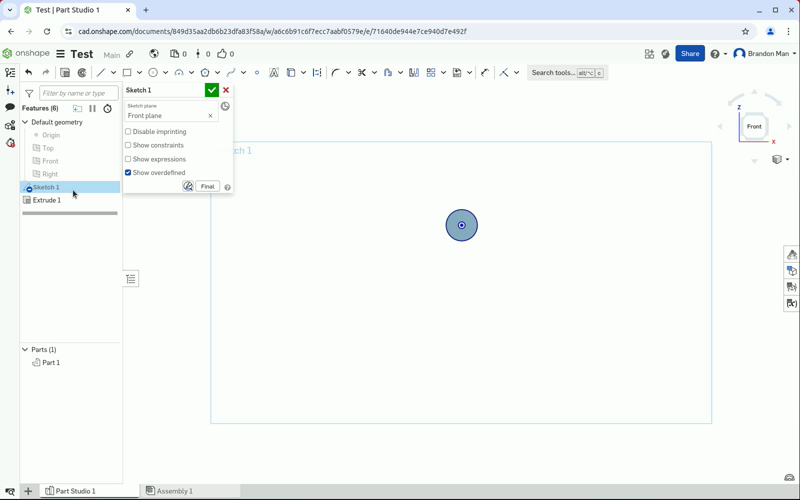
mouse_move(229, 92)
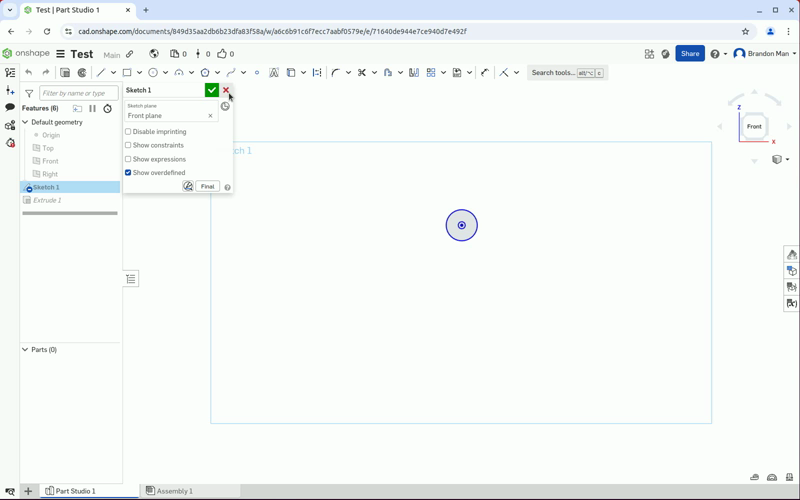
click(229, 92)
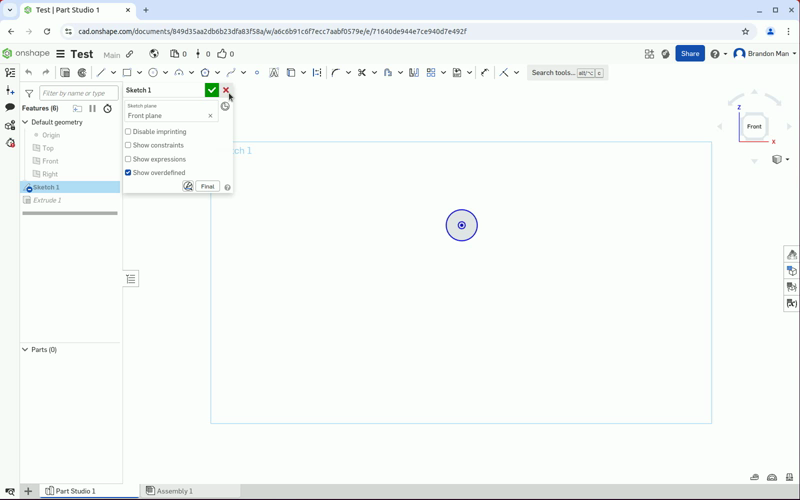
key(shift+s)
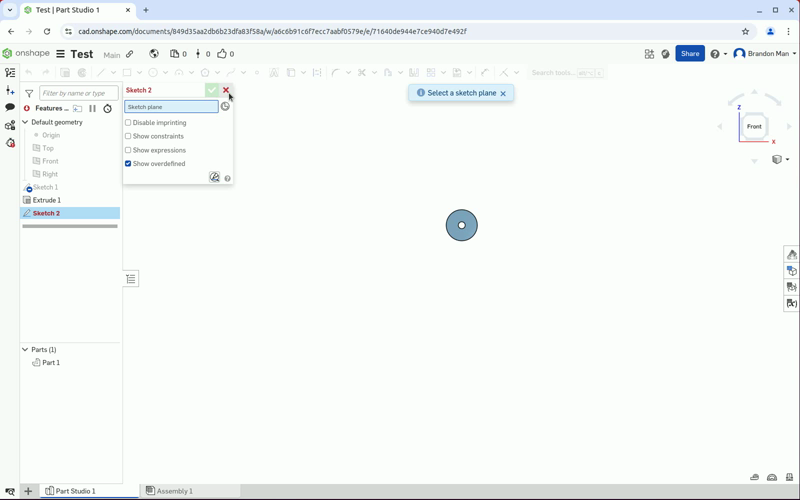
mouse_move(73, 163)
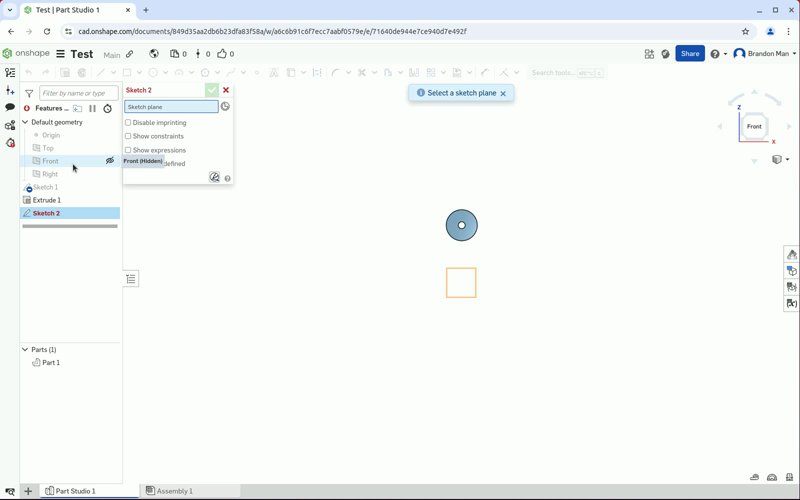
click(73, 163)
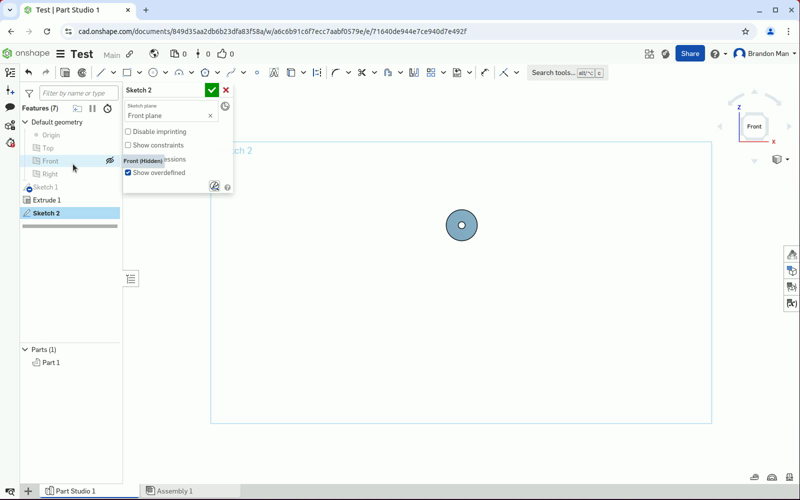
mouse_move(73, 352)
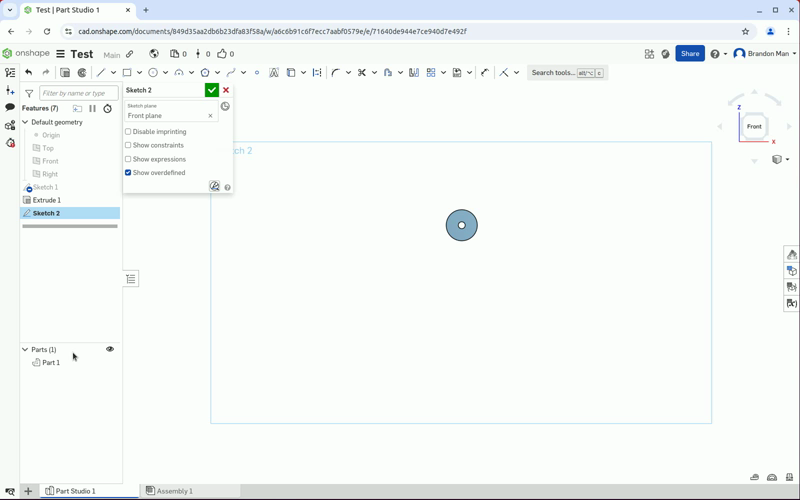
key(y)
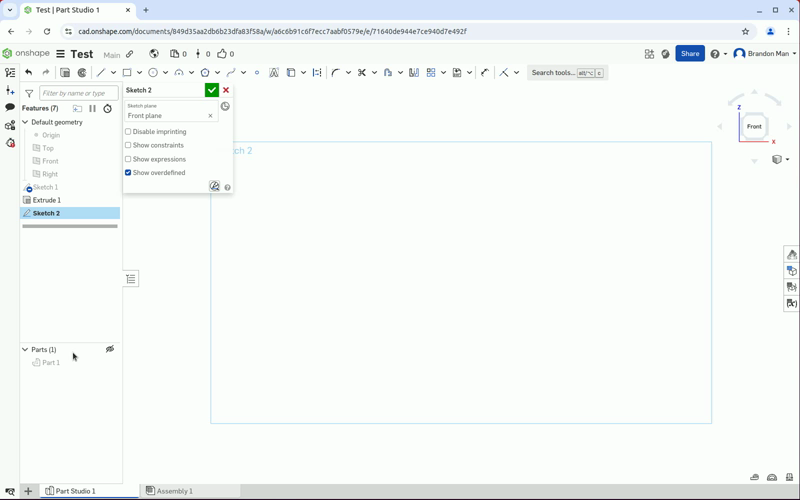
key(l)
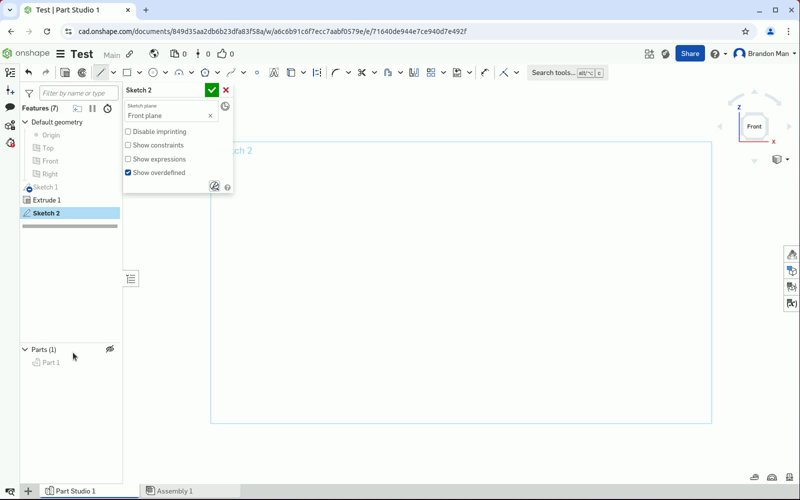
key_down(shift)
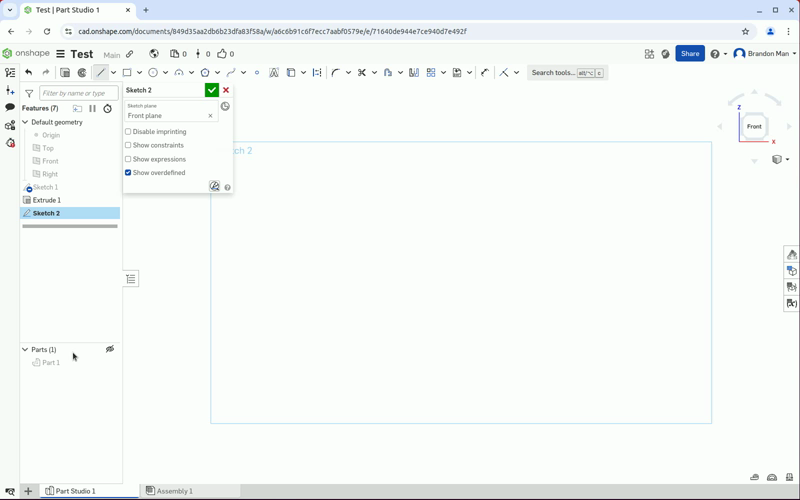
mouse_move(446, 226)
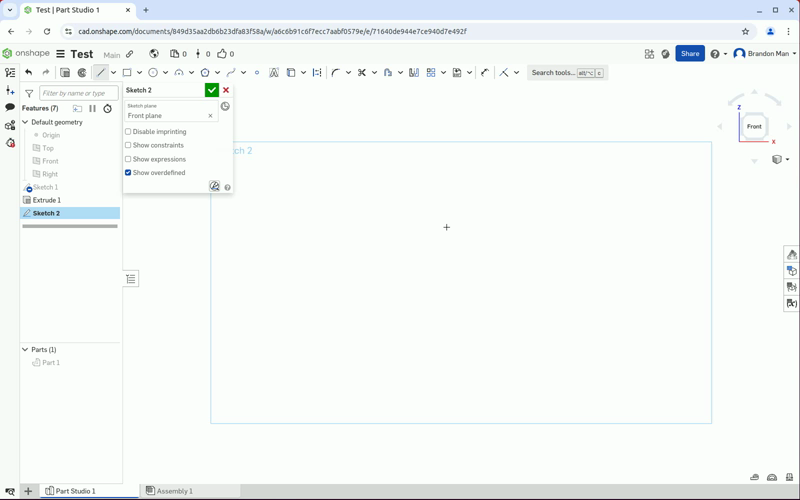
click(446, 226)
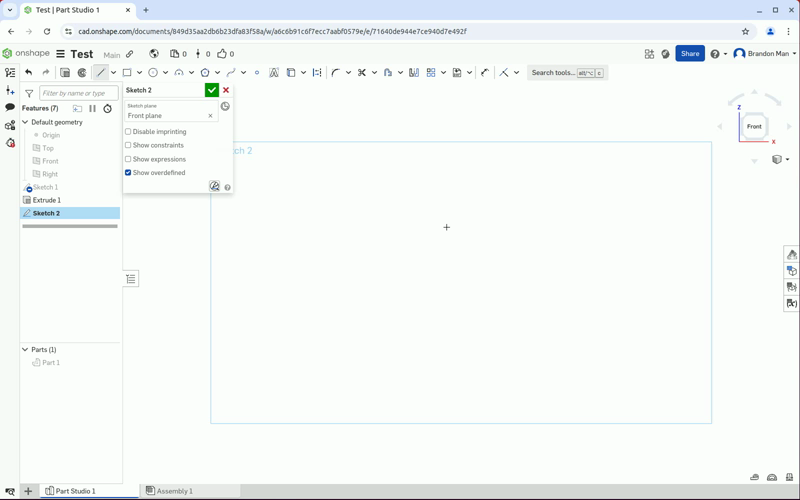
key_up(shift)
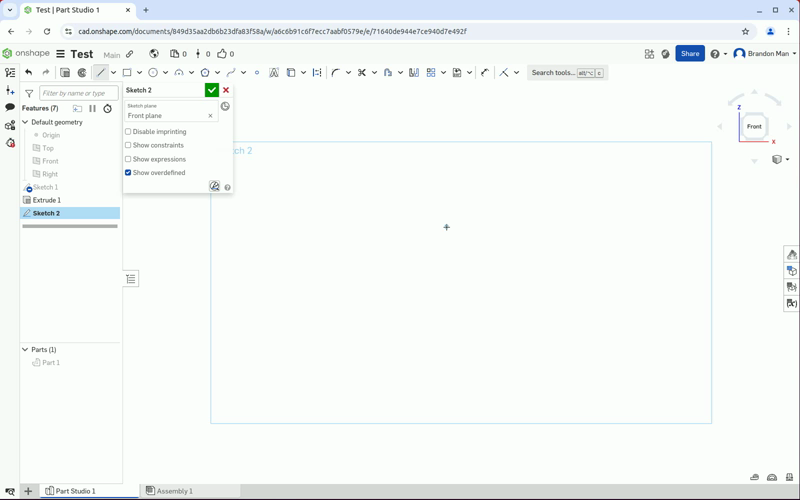
key_down(shift)
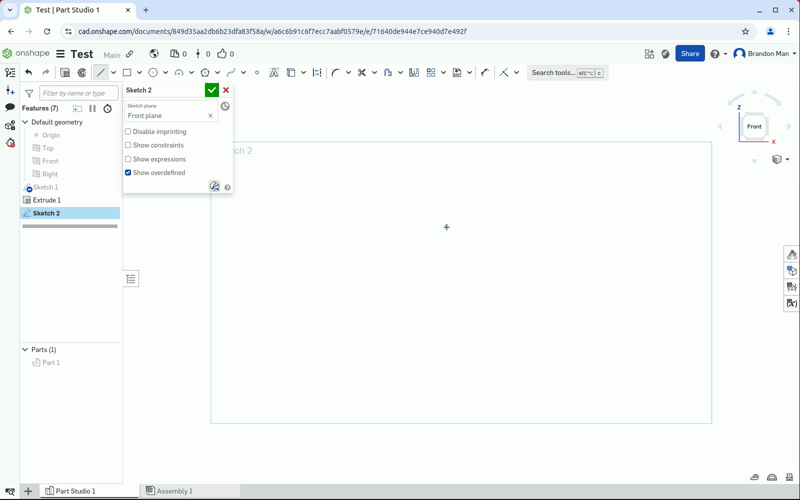
mouse_move(476, 226)
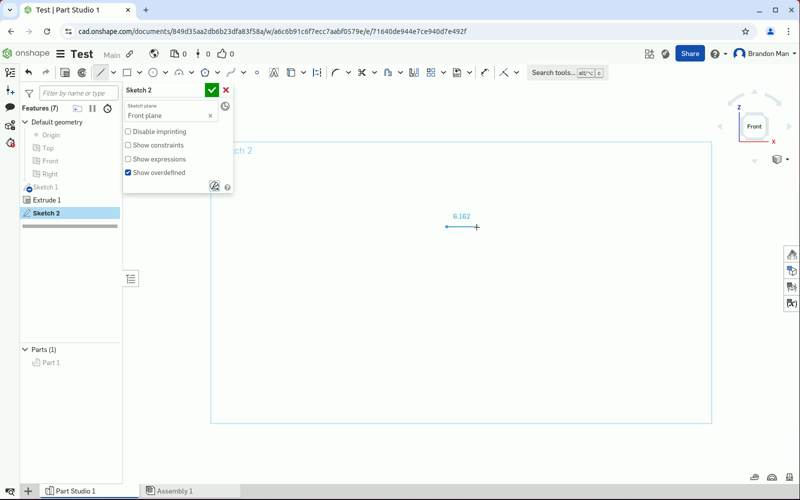
mouse_move(452, 284)
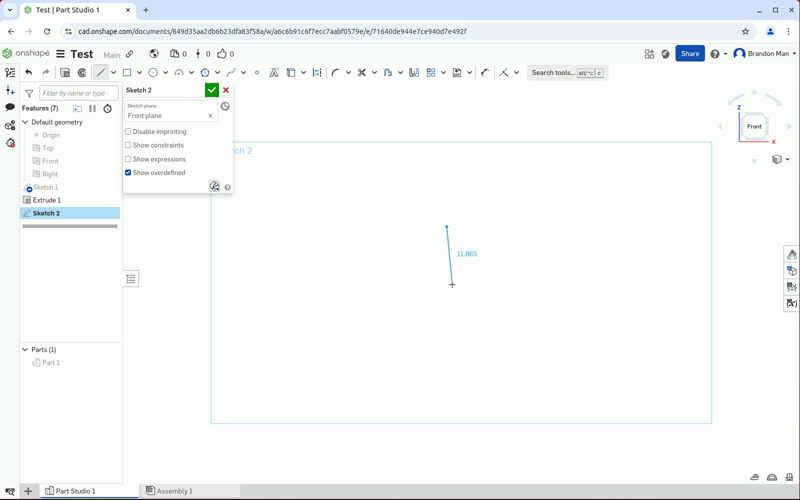
click(452, 284)
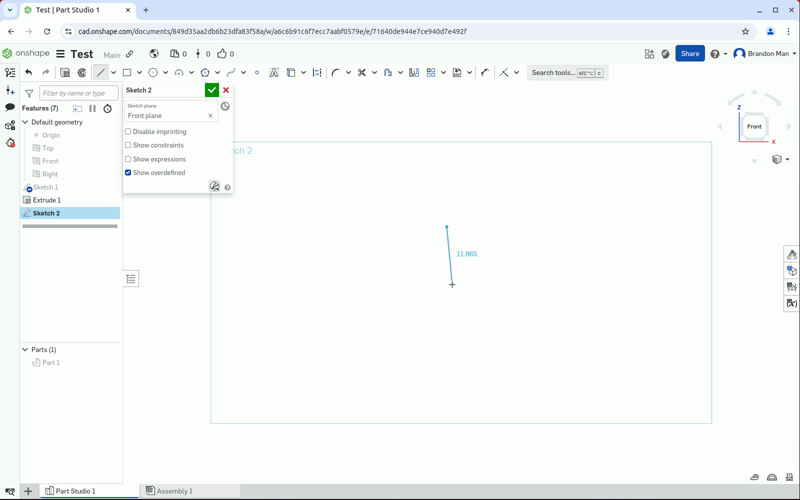
key_up(shift)
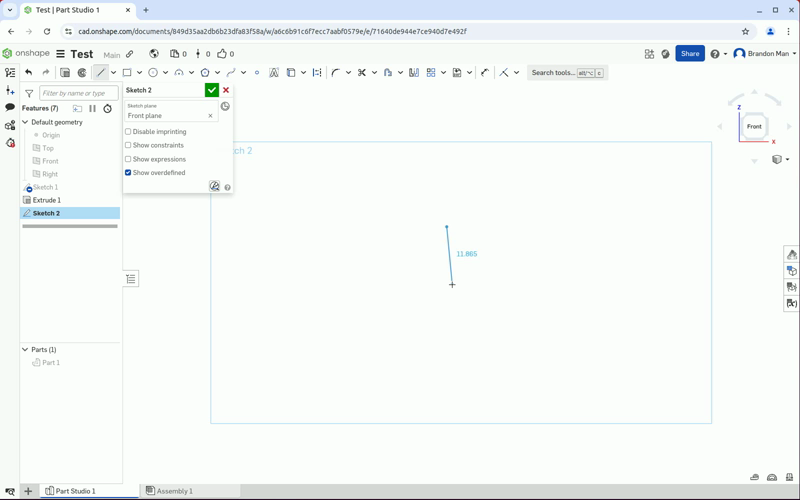
key(esc)
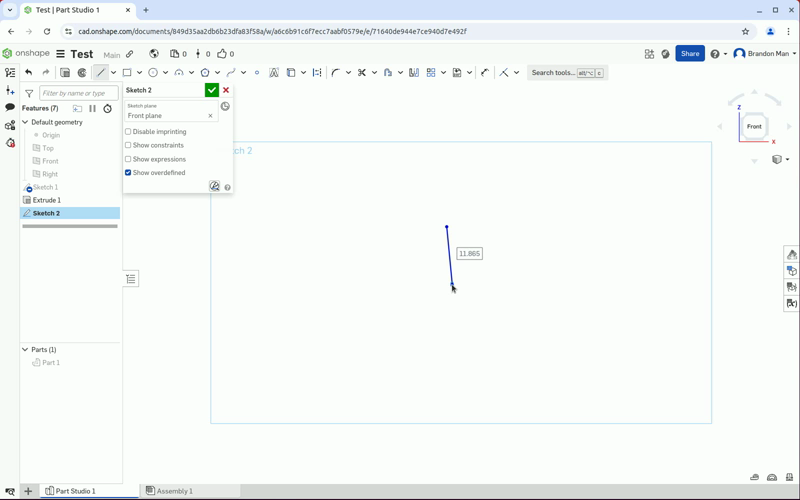
key(a)
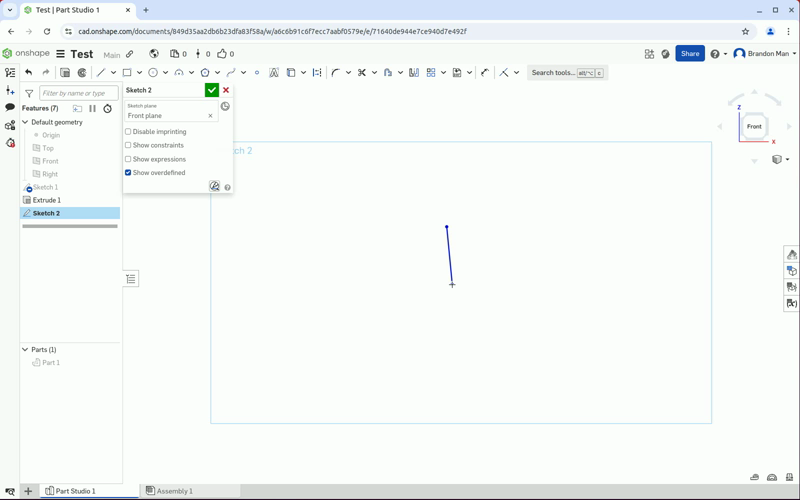
mouse_move(452, 284)
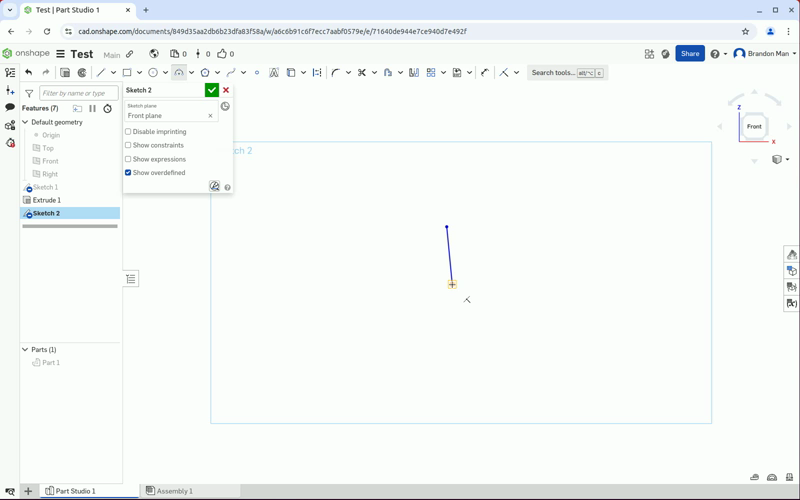
click(452, 284)
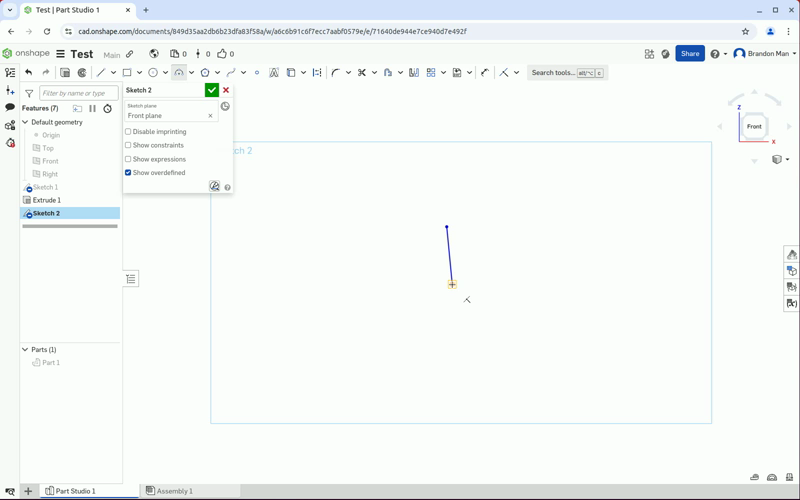
key_down(shift)
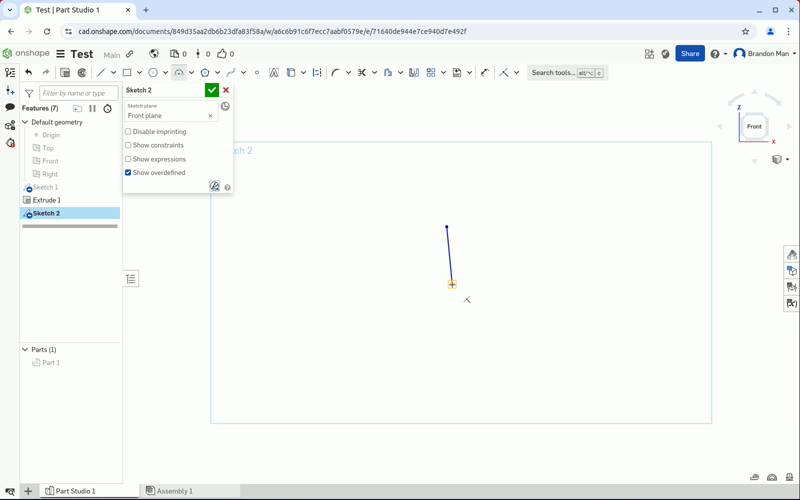
mouse_move(461, 291)
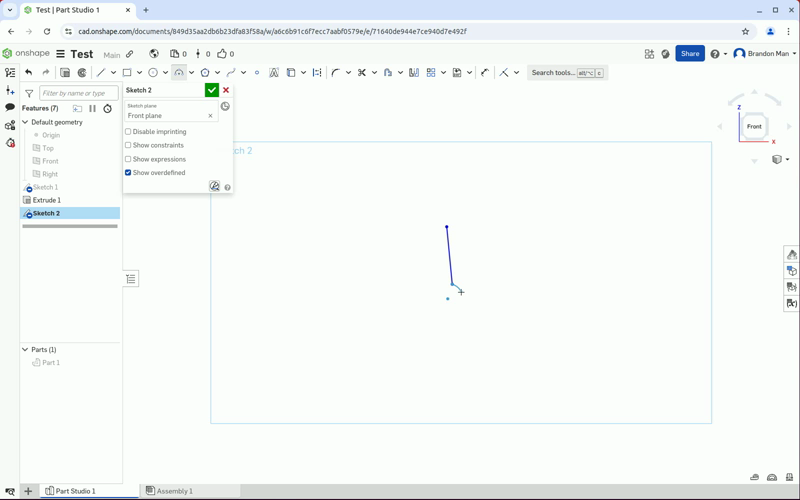
click(461, 291)
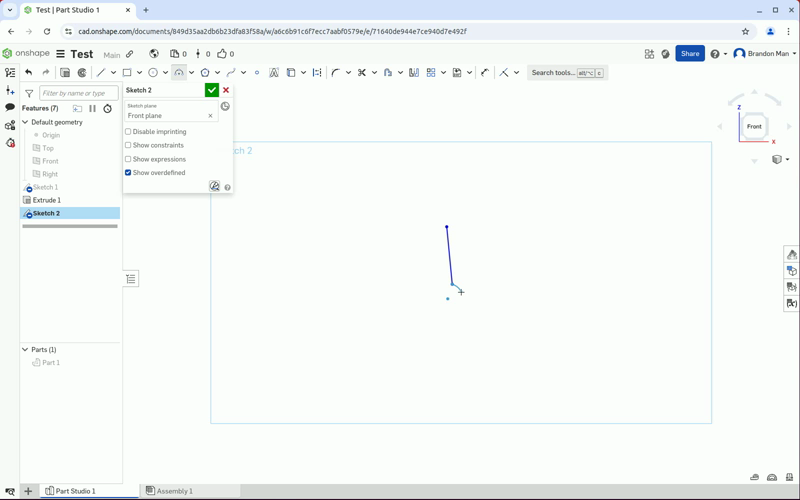
mouse_move(466, 276)
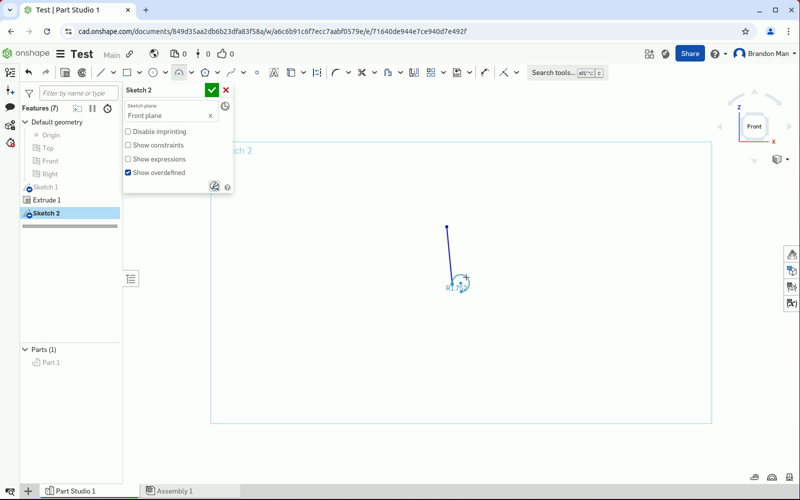
click(466, 276)
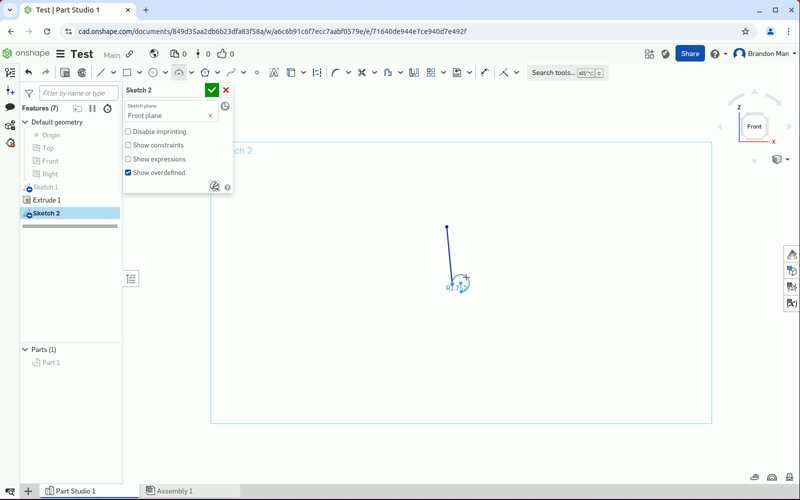
key_up(shift)
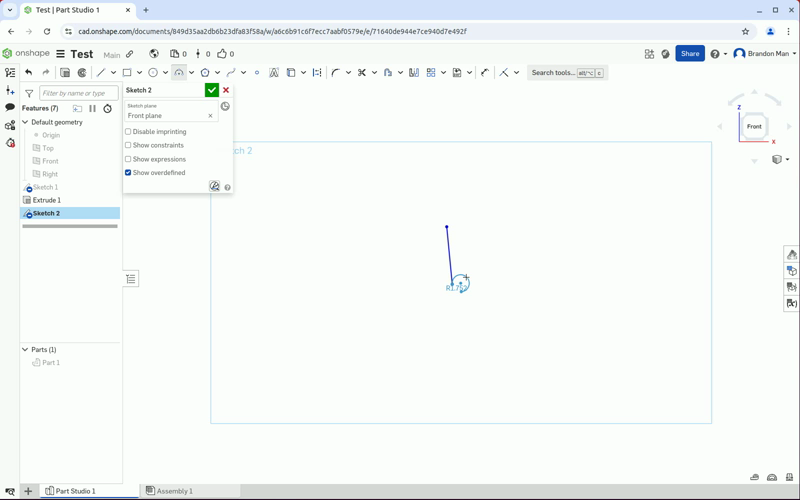
key(esc)
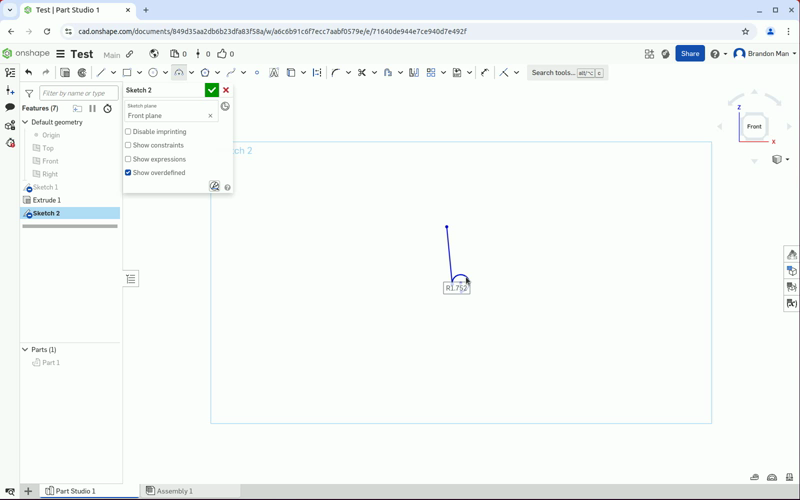
key(l)
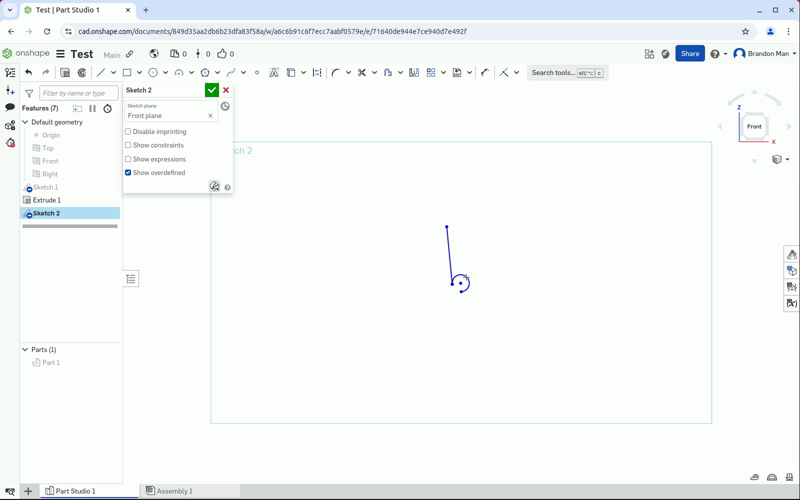
mouse_move(461, 291)
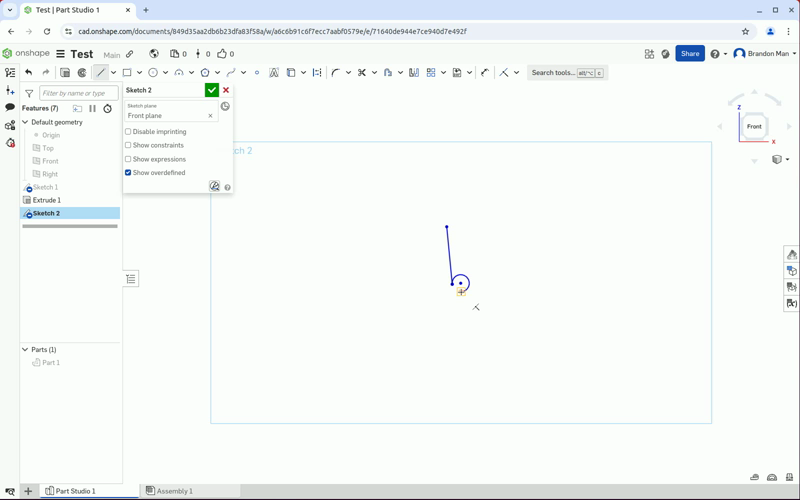
click(461, 291)
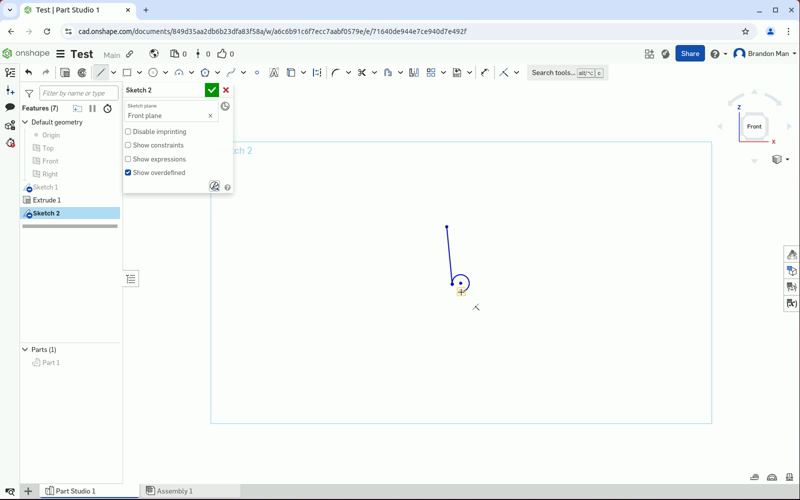
key_down(shift)
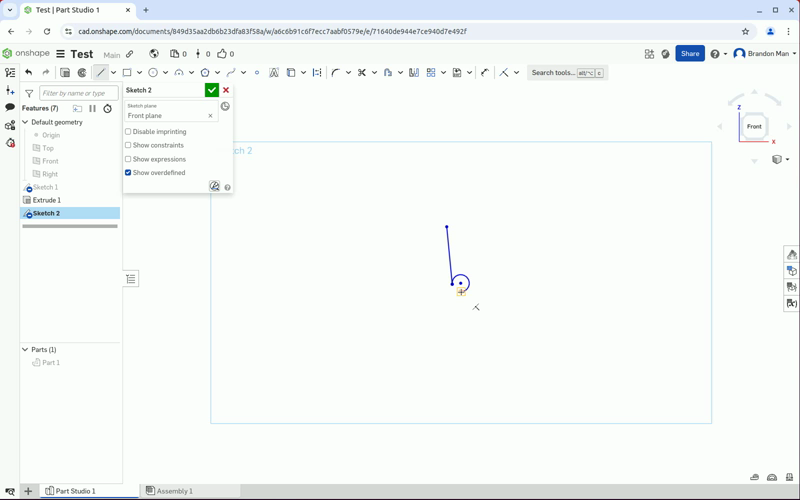
mouse_move(491, 291)
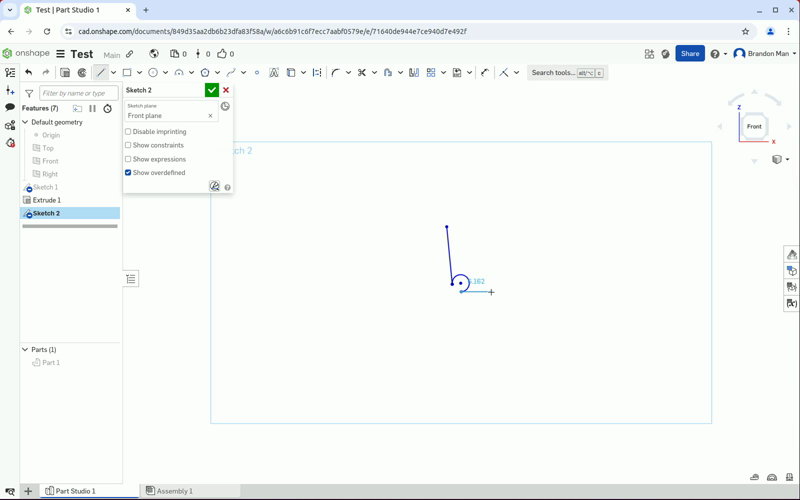
mouse_move(502, 290)
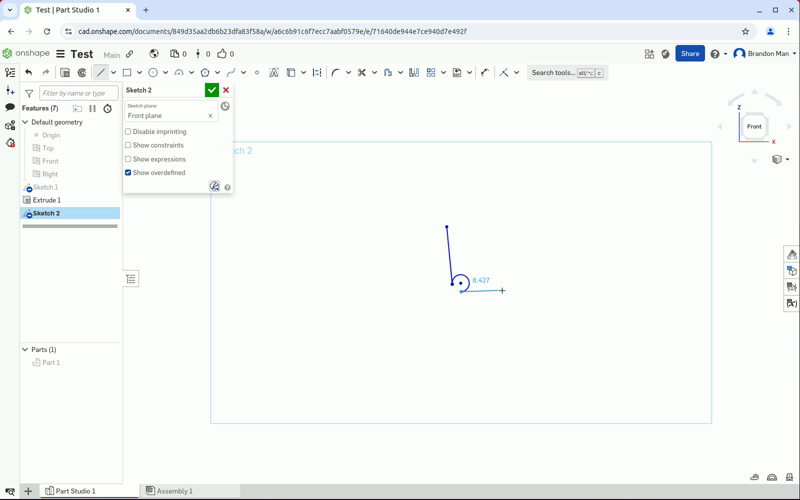
click(502, 290)
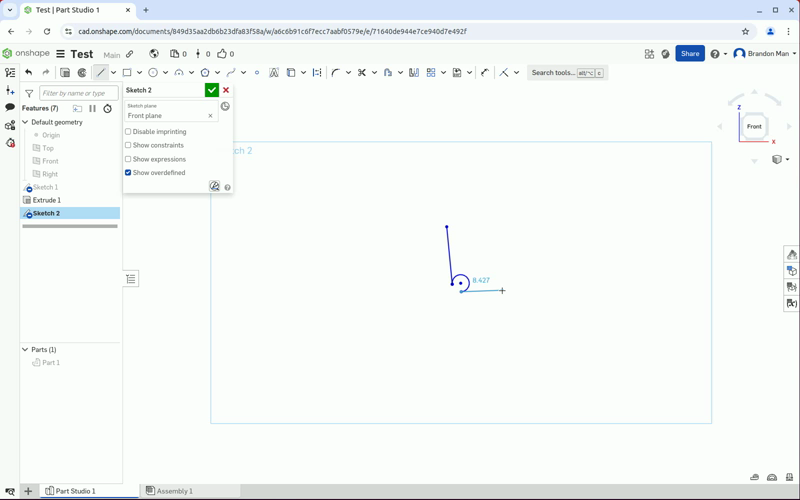
key_up(shift)
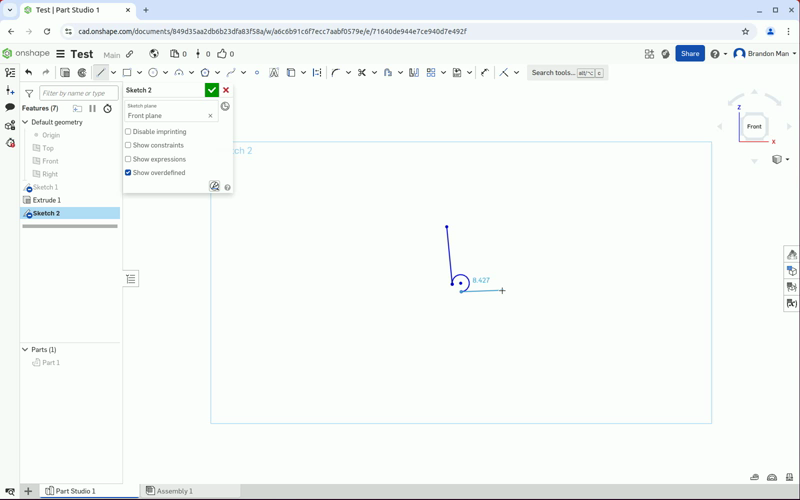
key(esc)
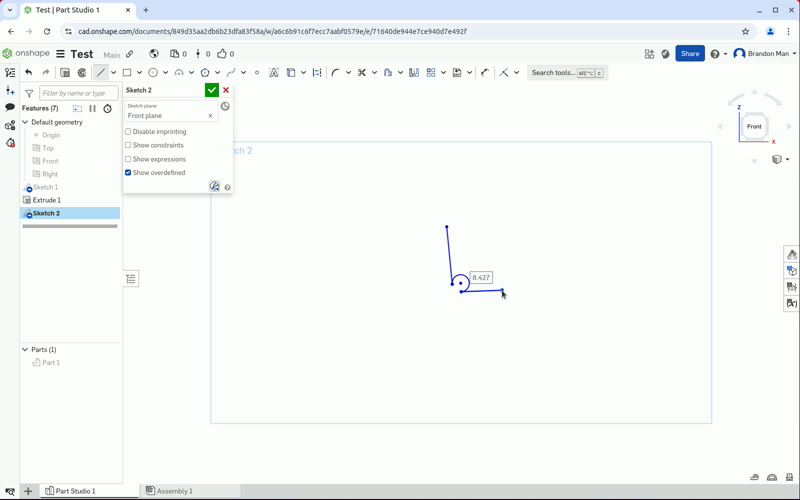
key(a)
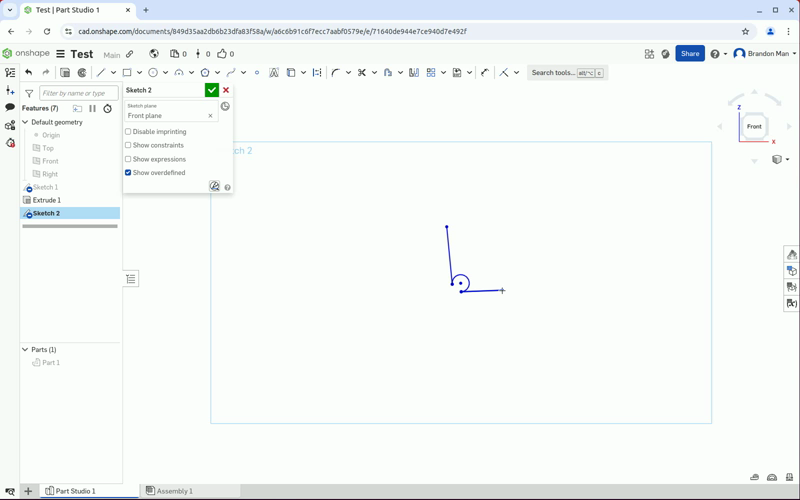
mouse_move(502, 290)
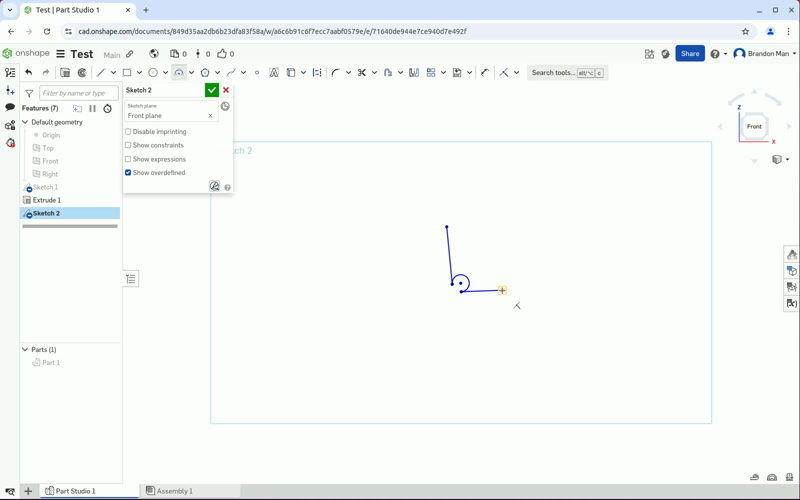
click(502, 290)
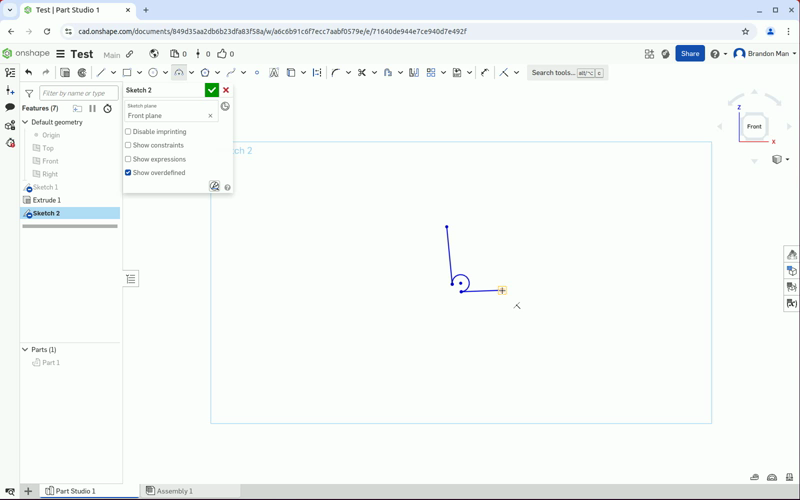
key_down(shift)
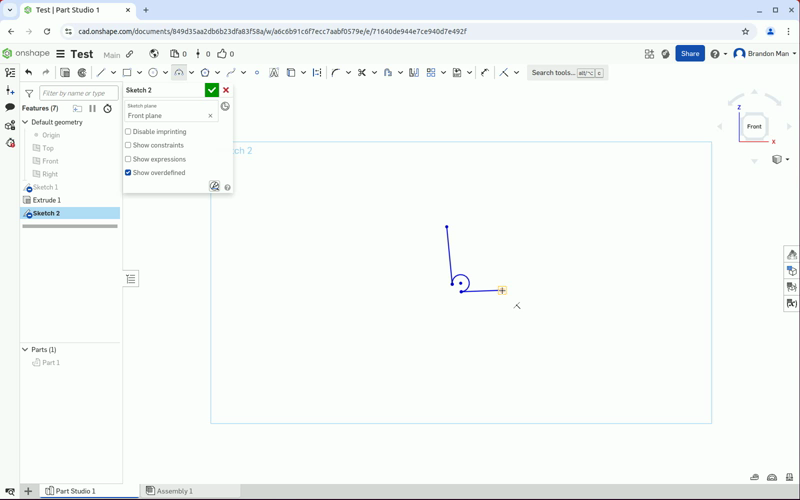
mouse_move(502, 276)
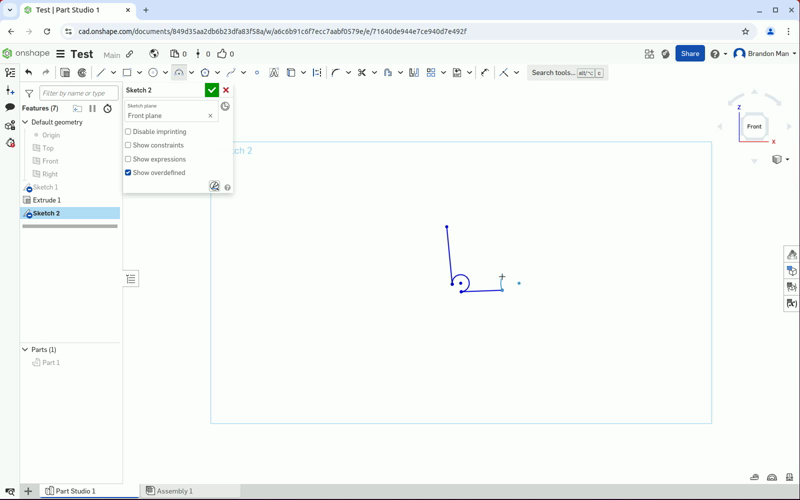
click(502, 276)
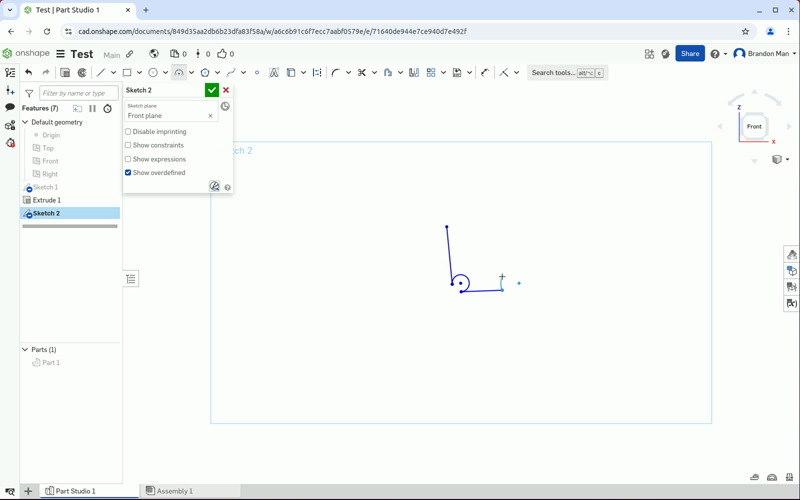
mouse_move(494, 282)
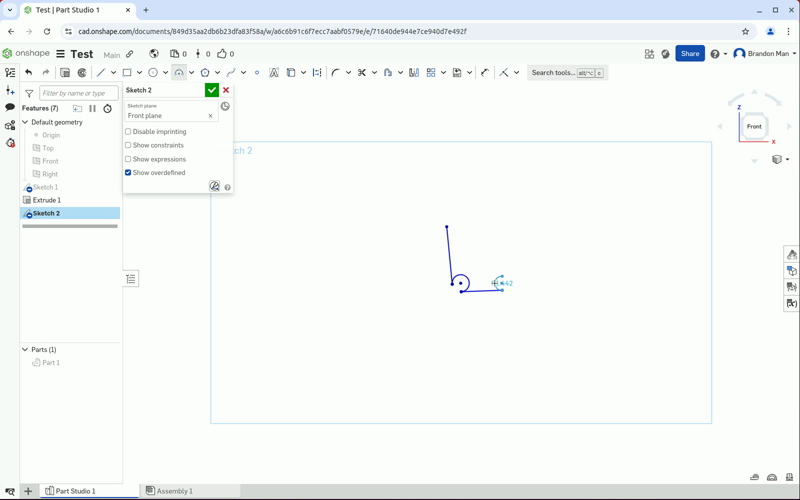
click(494, 282)
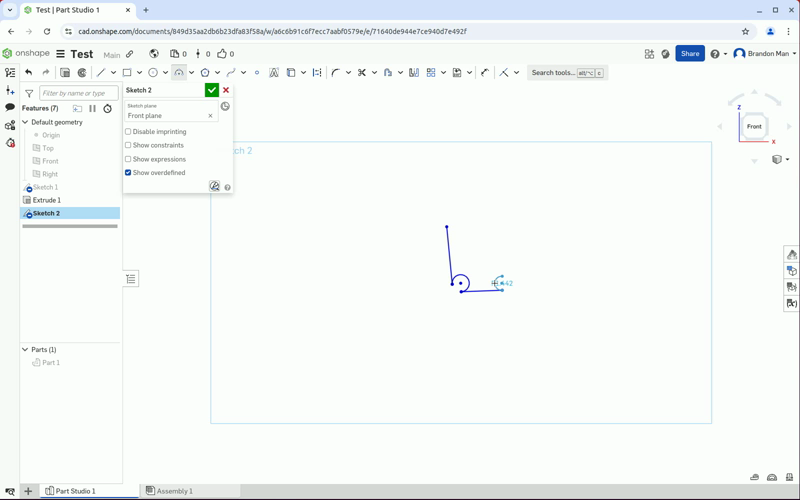
key_up(shift)
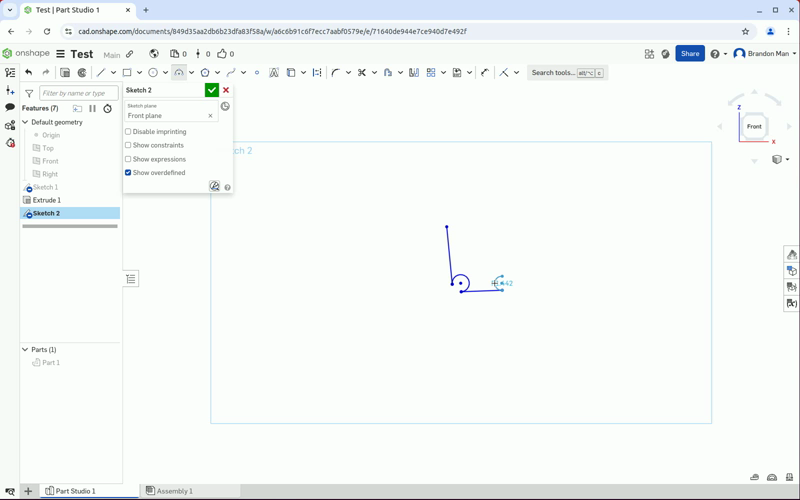
key(esc)
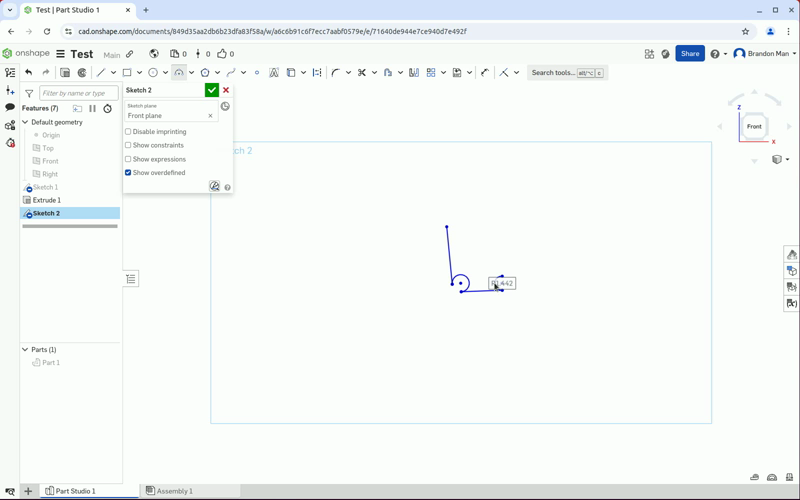
key(l)
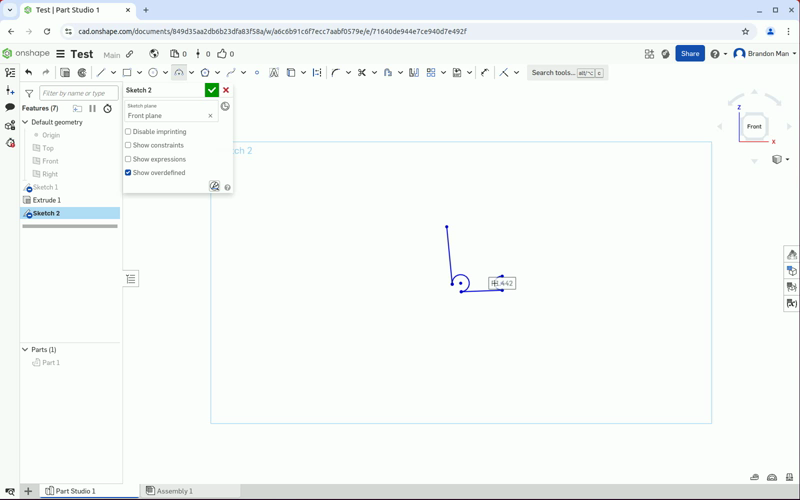
mouse_move(502, 276)
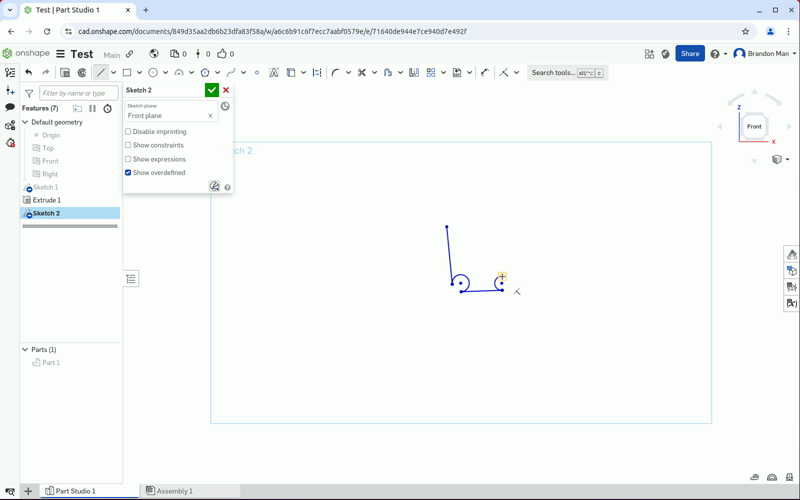
click(502, 276)
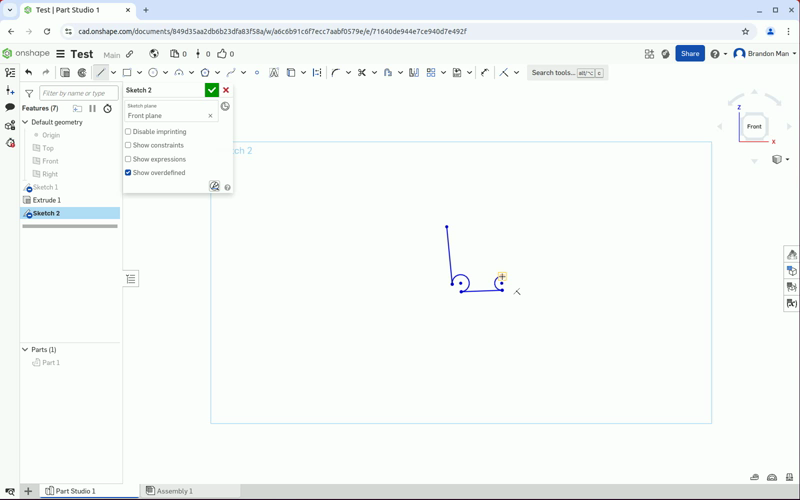
key_down(shift)
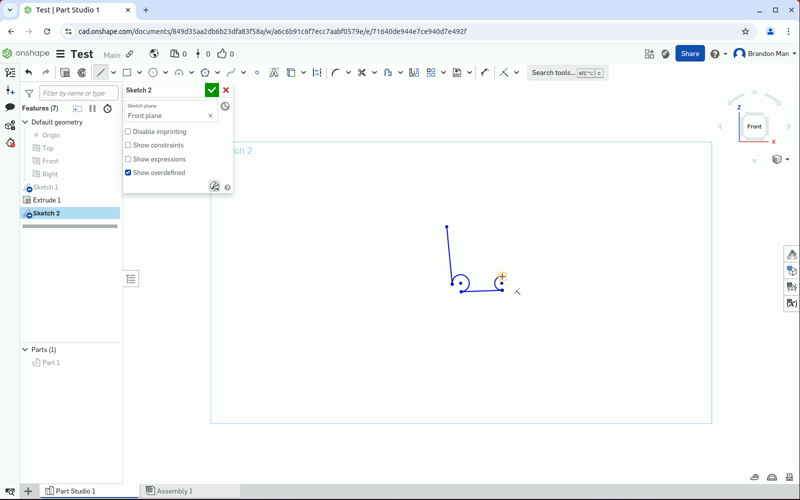
mouse_move(532, 276)
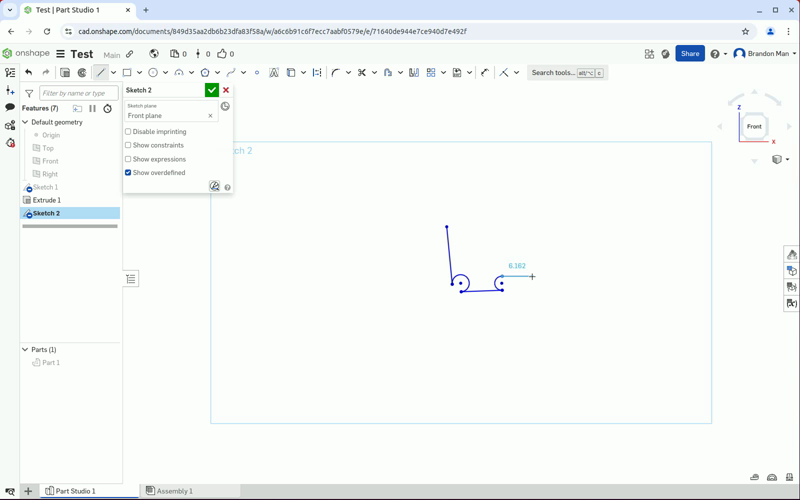
mouse_move(478, 275)
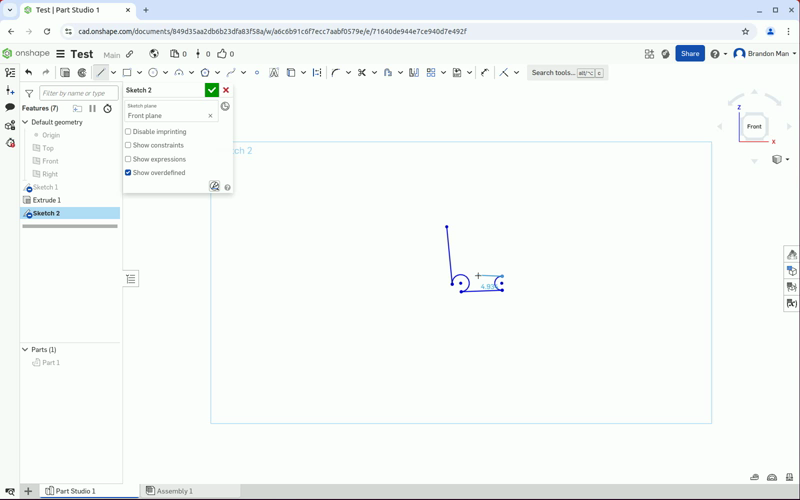
click(478, 275)
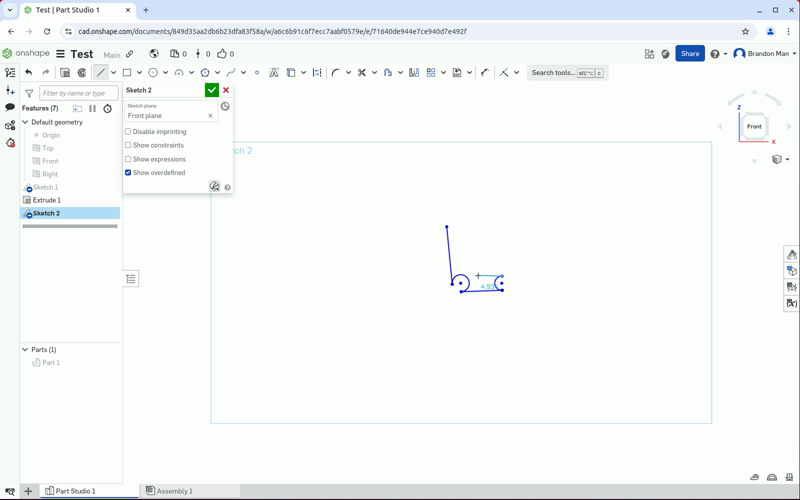
key_up(shift)
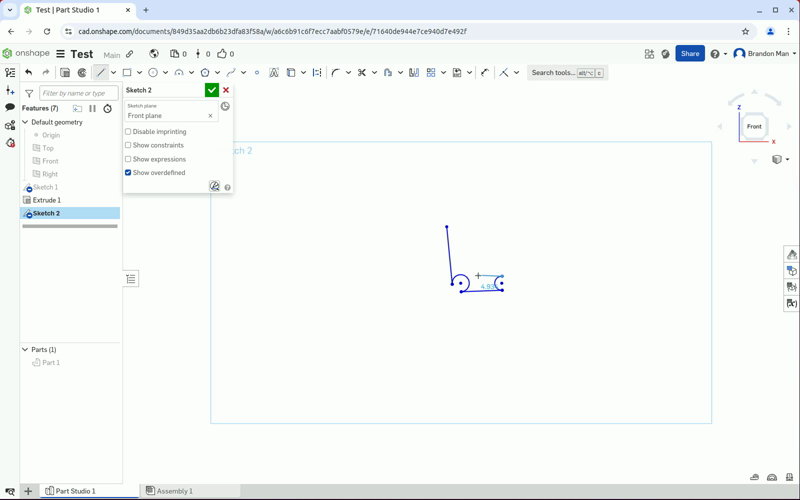
key(esc)
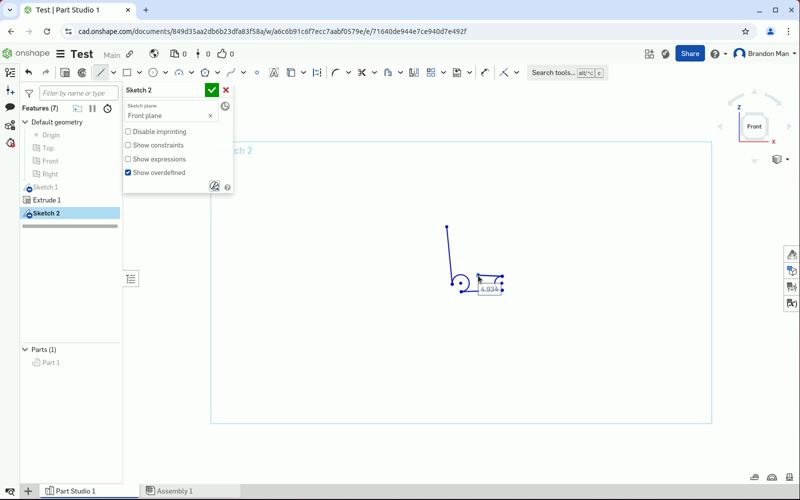
key(a)
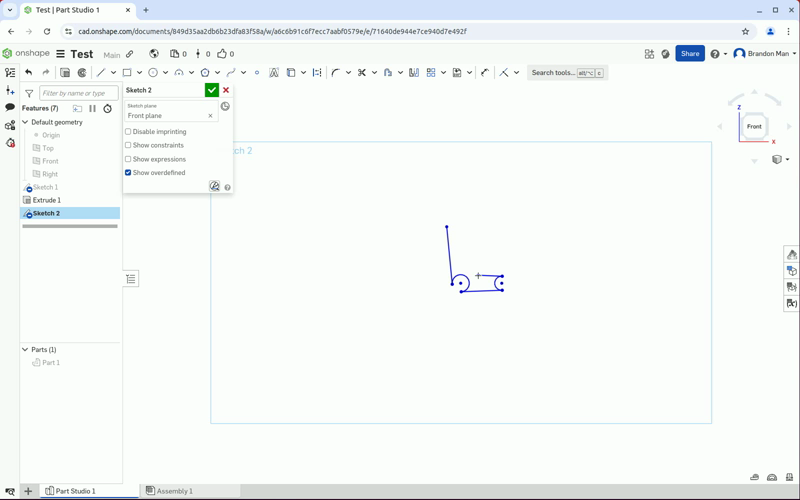
mouse_move(478, 275)
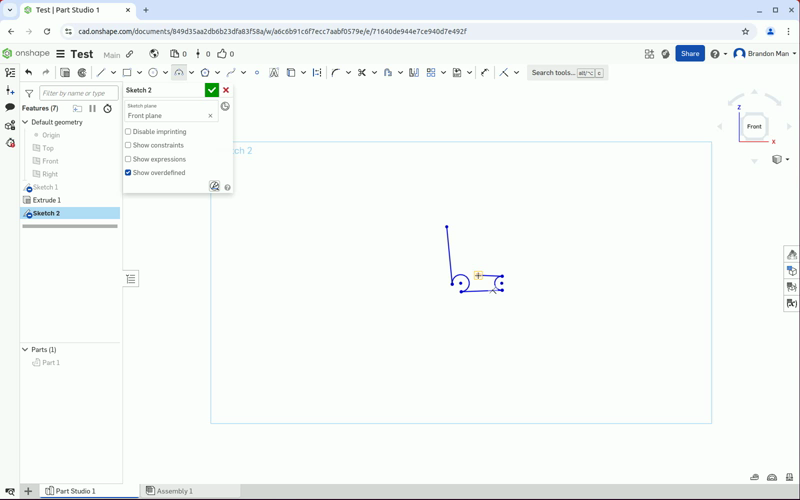
click(478, 275)
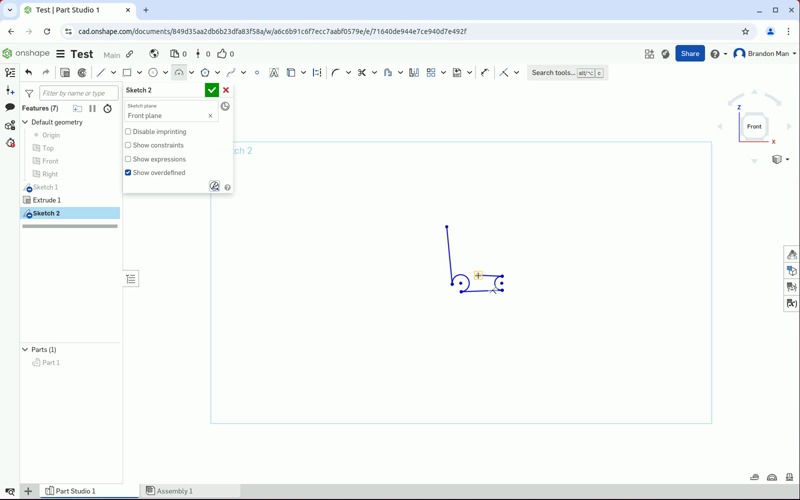
key_down(shift)
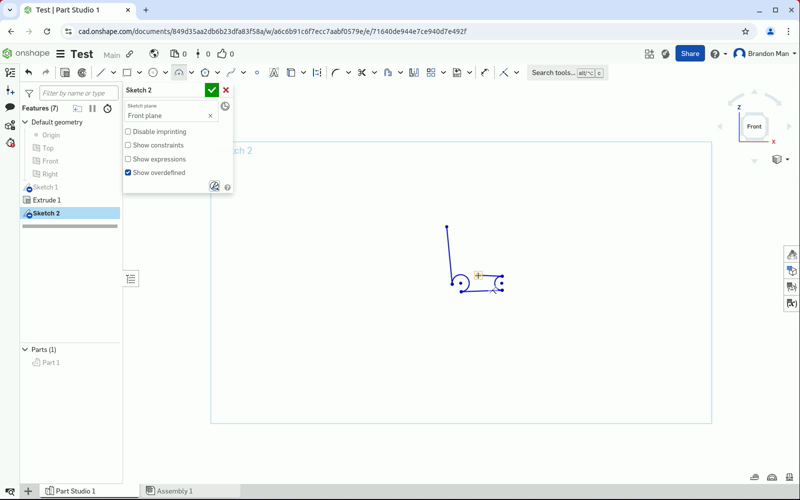
mouse_move(471, 267)
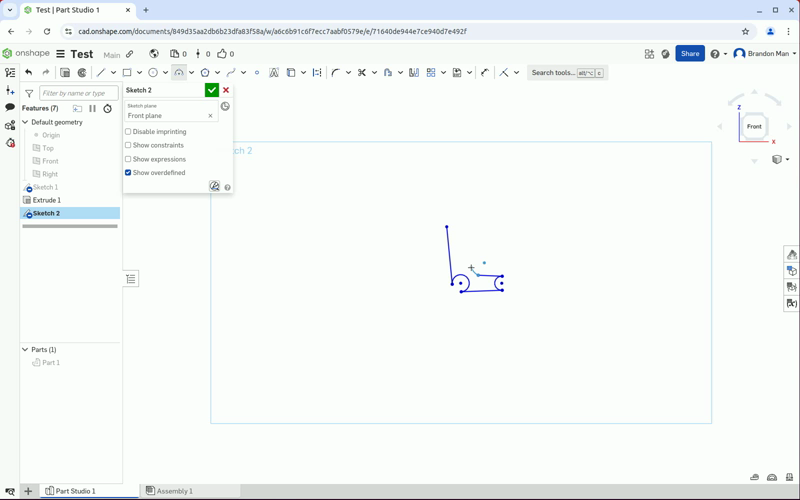
click(471, 267)
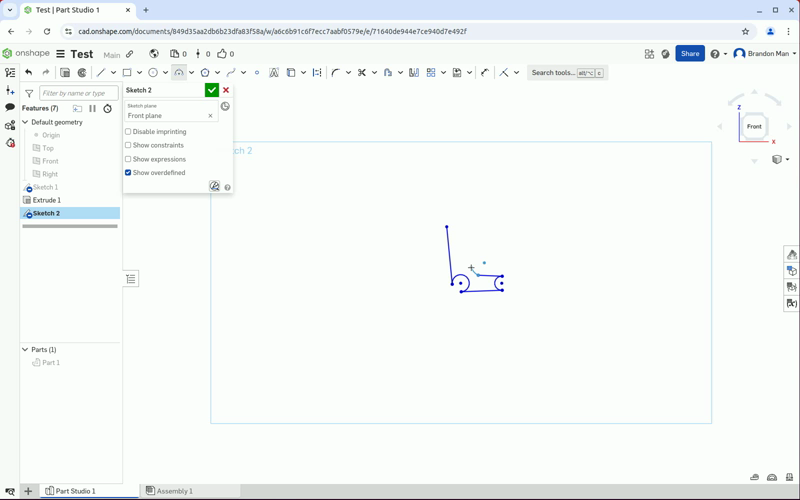
mouse_move(472, 272)
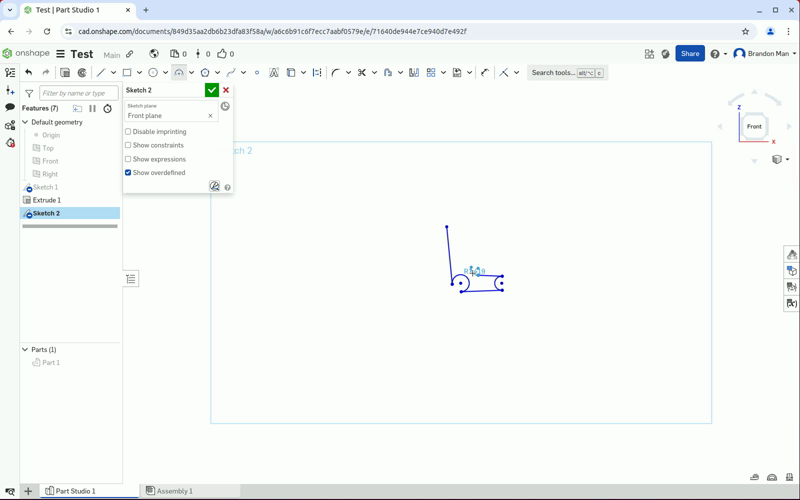
click(472, 272)
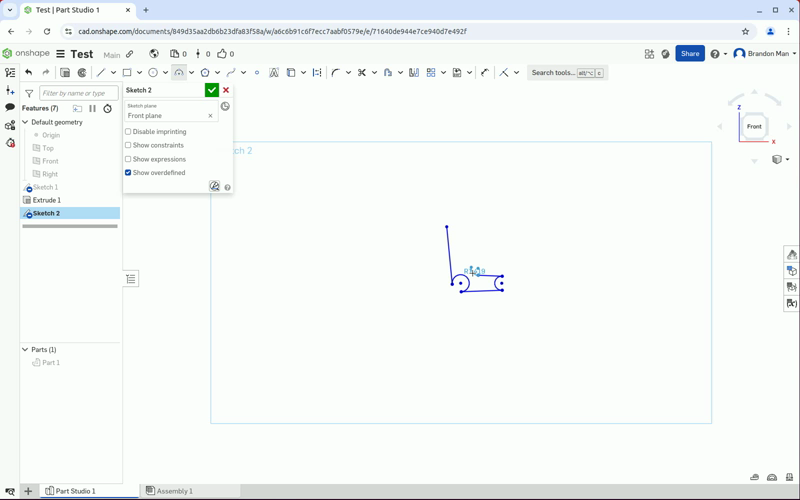
key_up(shift)
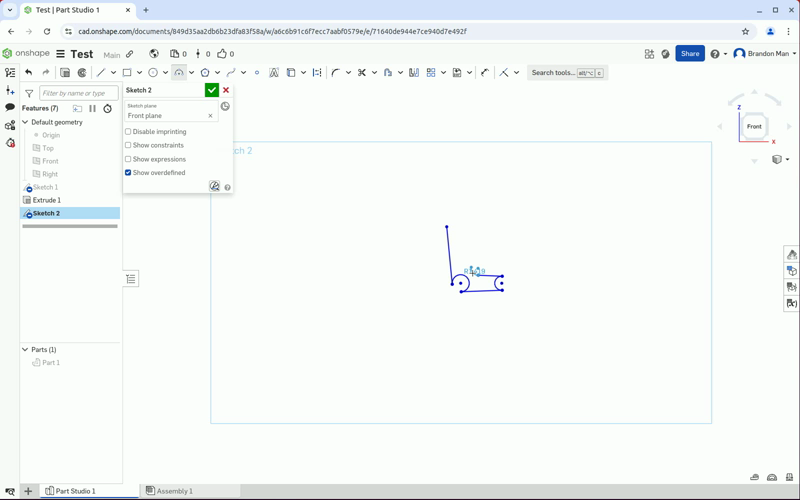
key(esc)
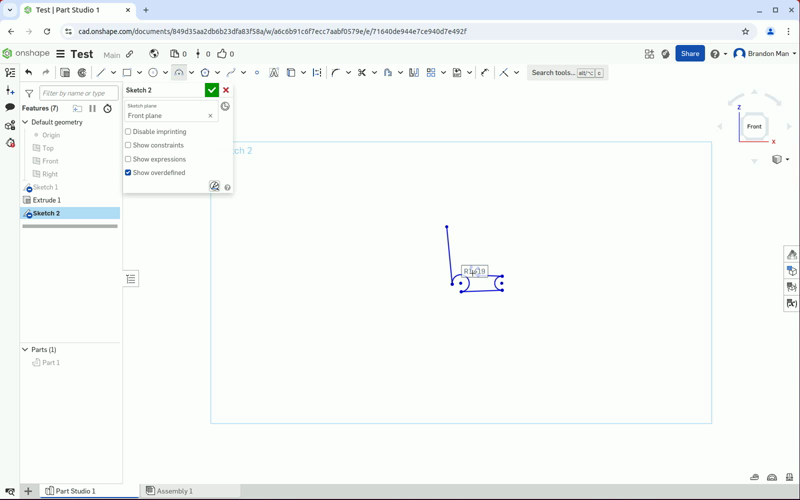
key(l)
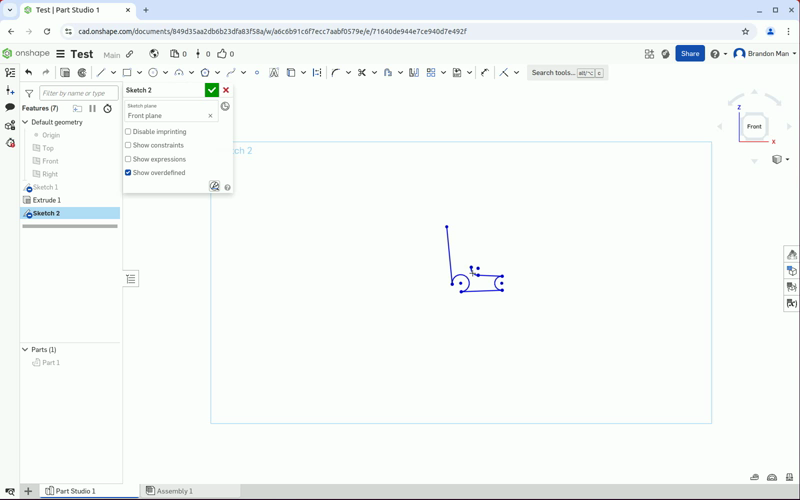
mouse_move(471, 267)
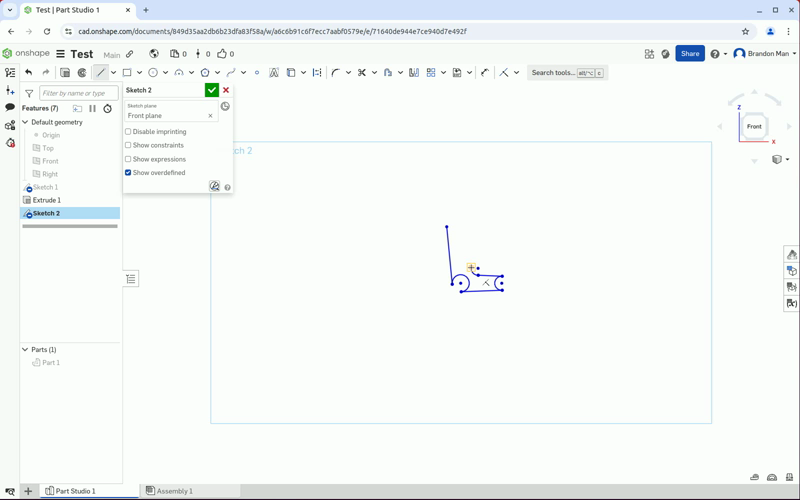
click(471, 267)
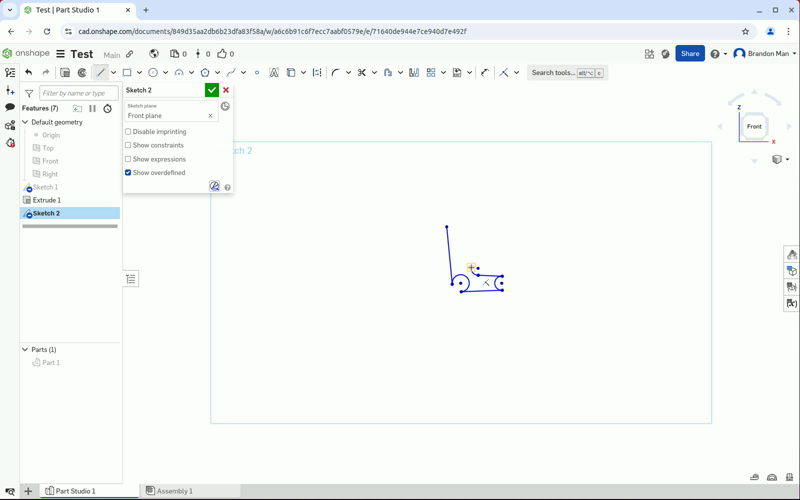
key_down(shift)
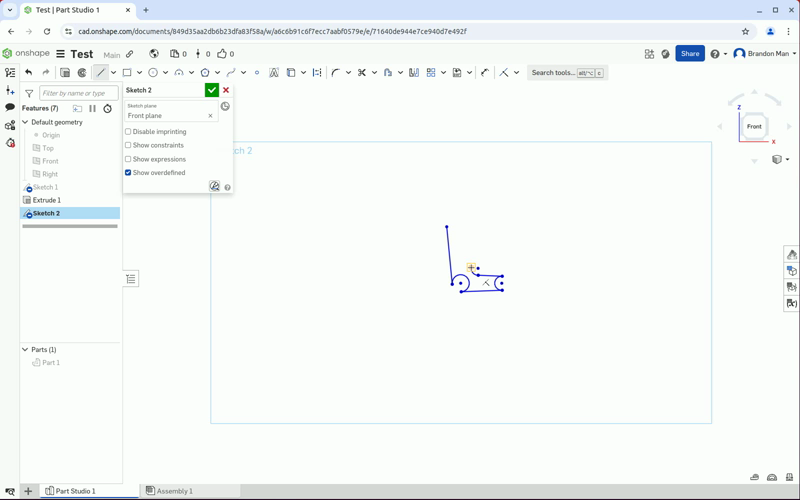
mouse_move(501, 267)
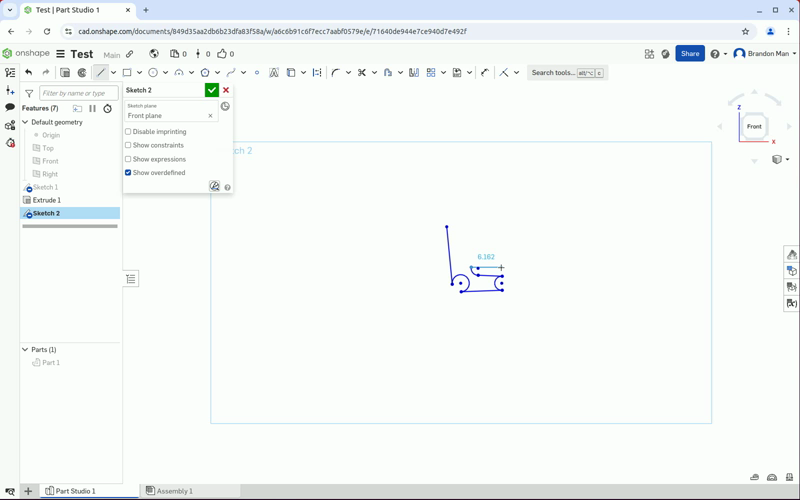
mouse_move(475, 226)
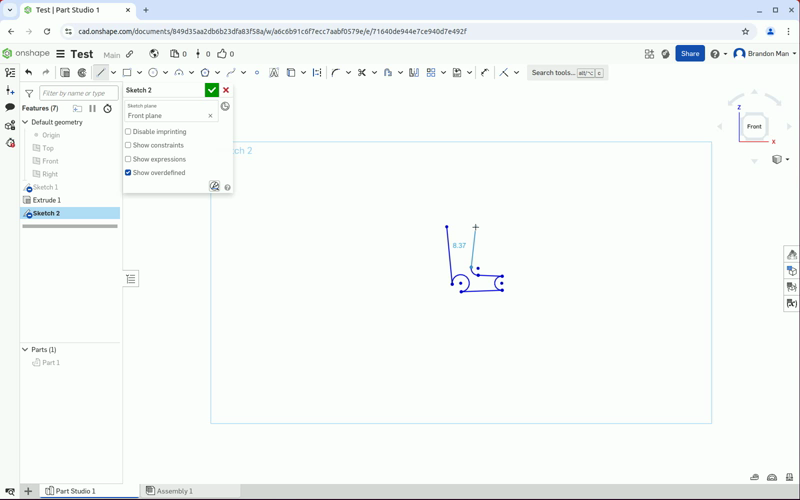
click(475, 226)
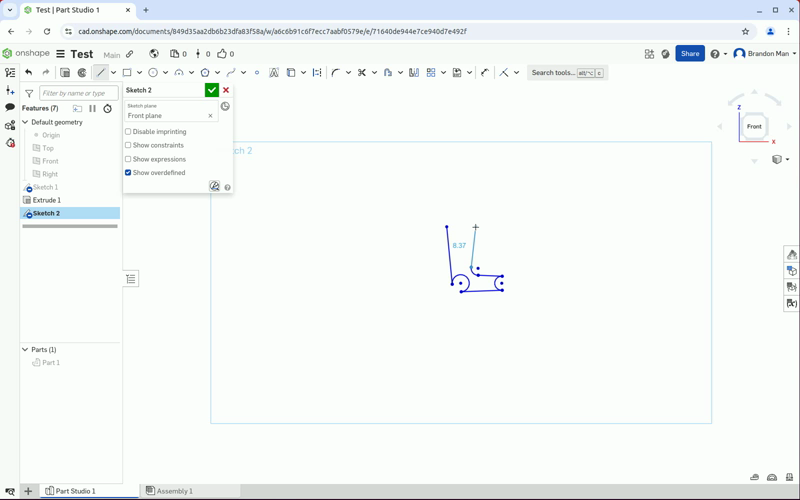
key_up(shift)
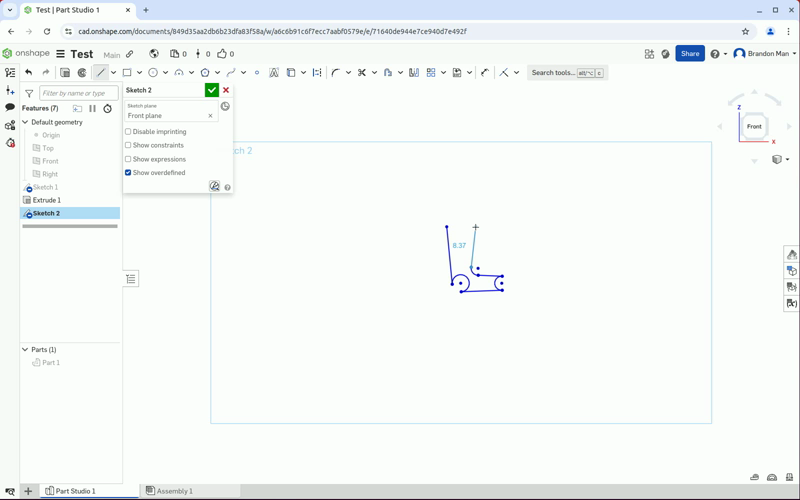
key(esc)
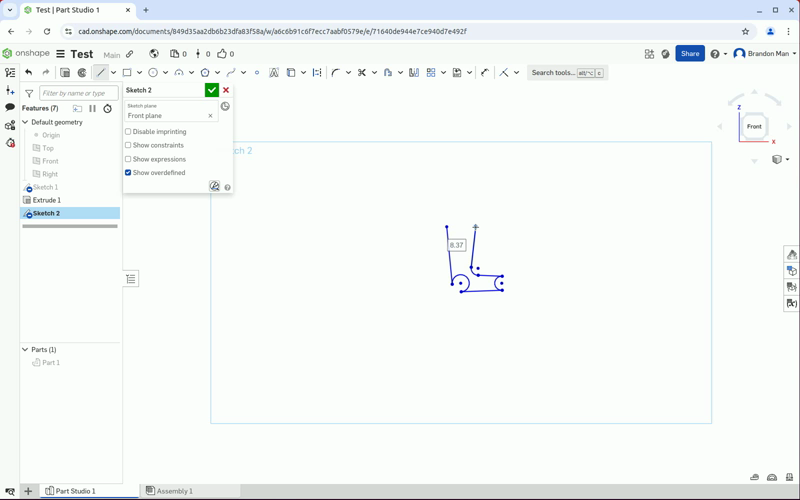
key(a)
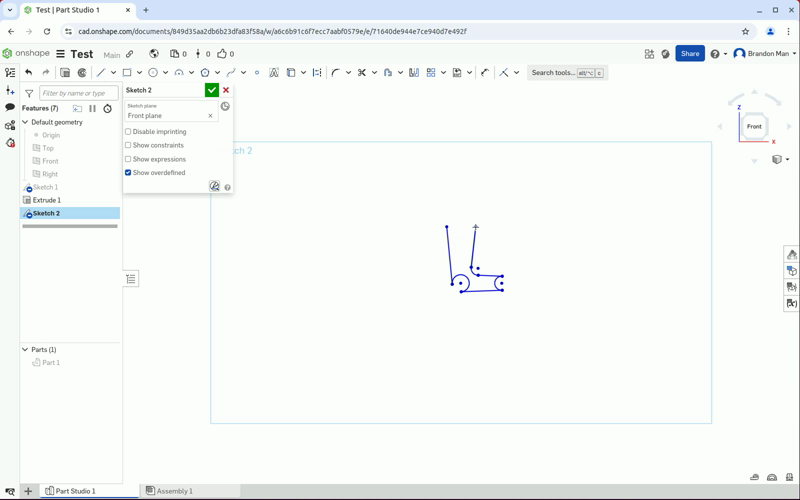
mouse_move(475, 226)
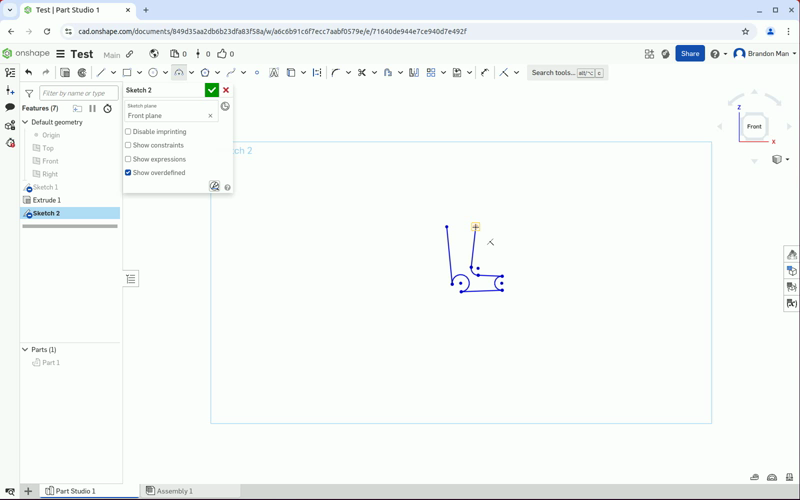
click(475, 226)
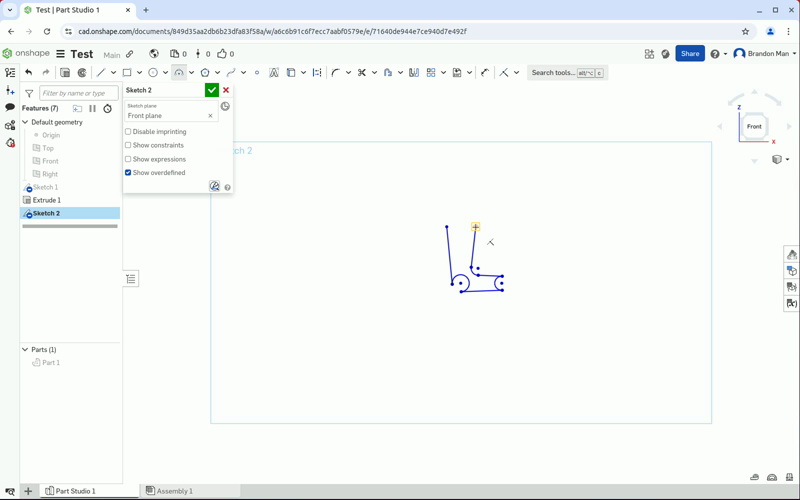
mouse_move(446, 226)
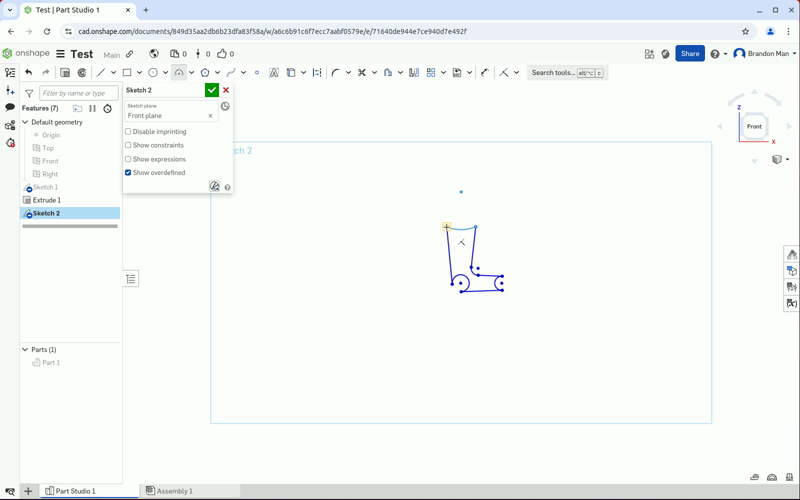
click(446, 226)
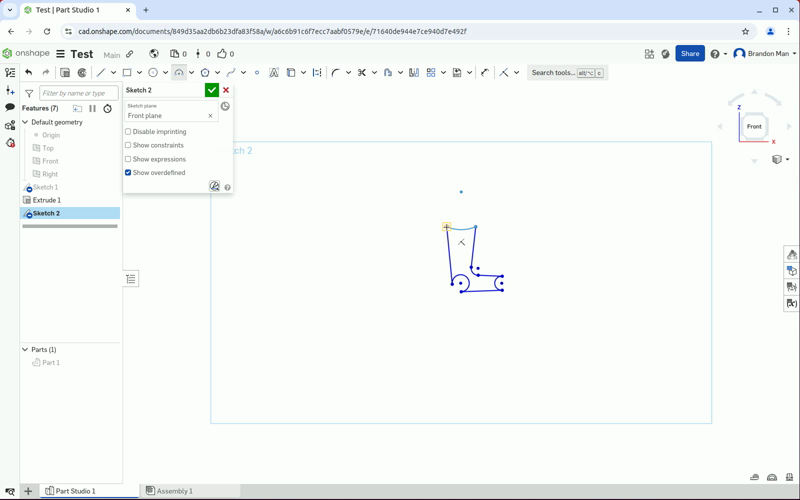
key_down(shift)
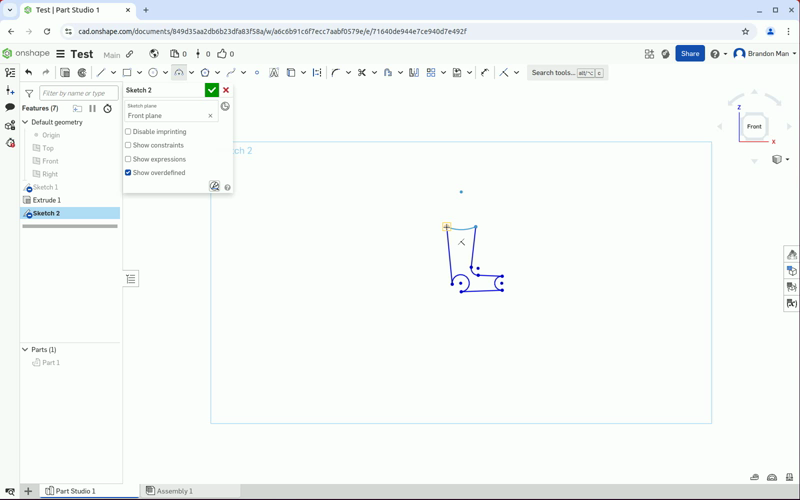
mouse_move(461, 239)
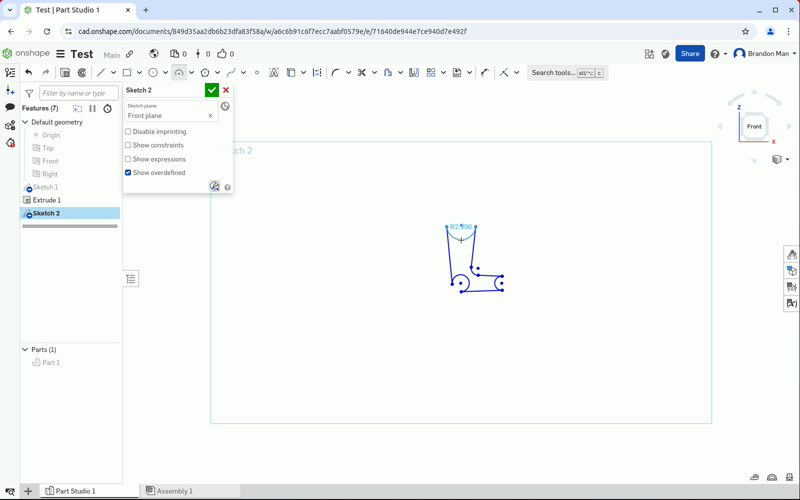
click(461, 239)
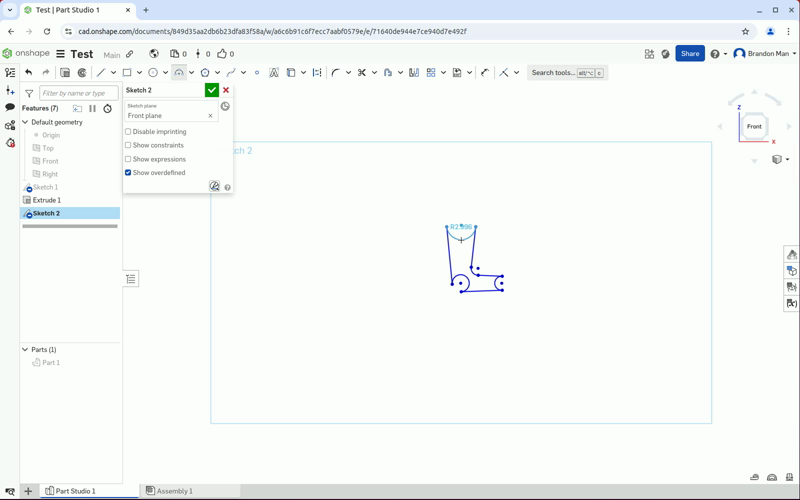
key_up(shift)
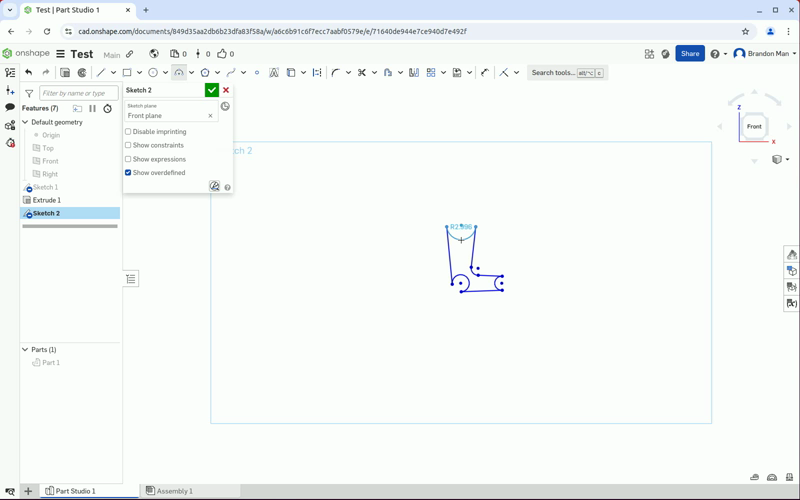
key(esc)
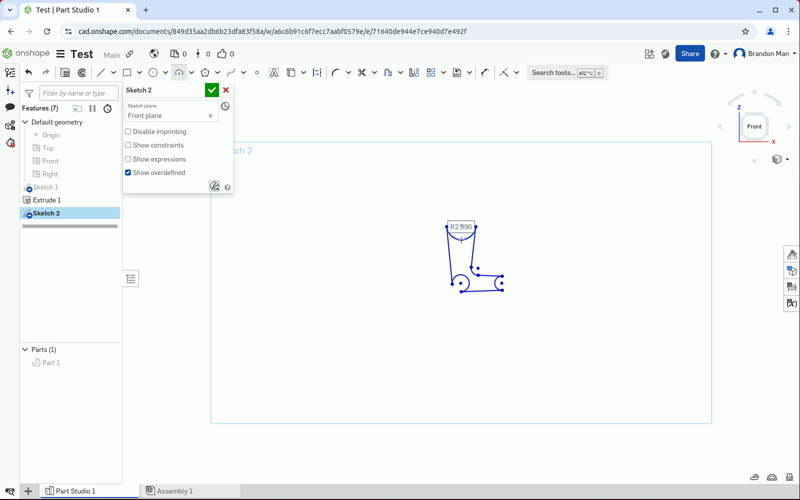
mouse_move(475, 281)
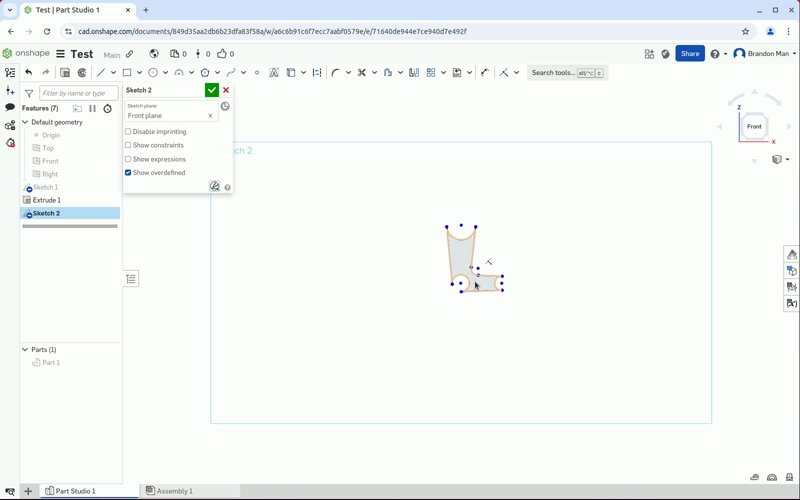
scroll(6)
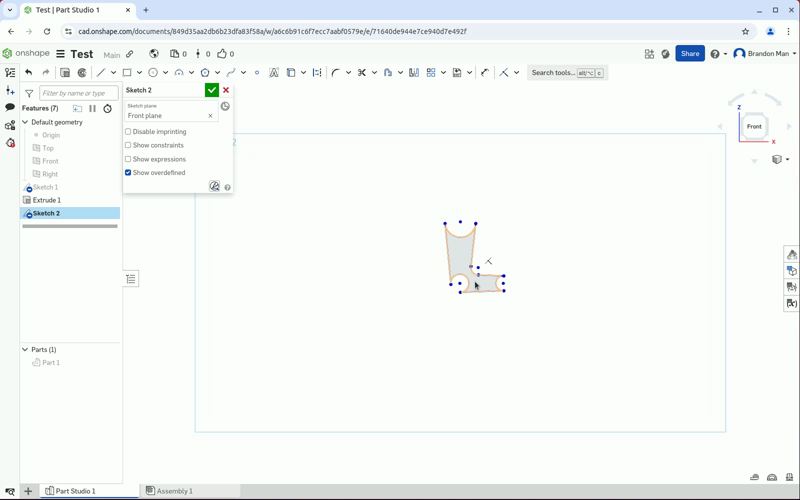
scroll(6)
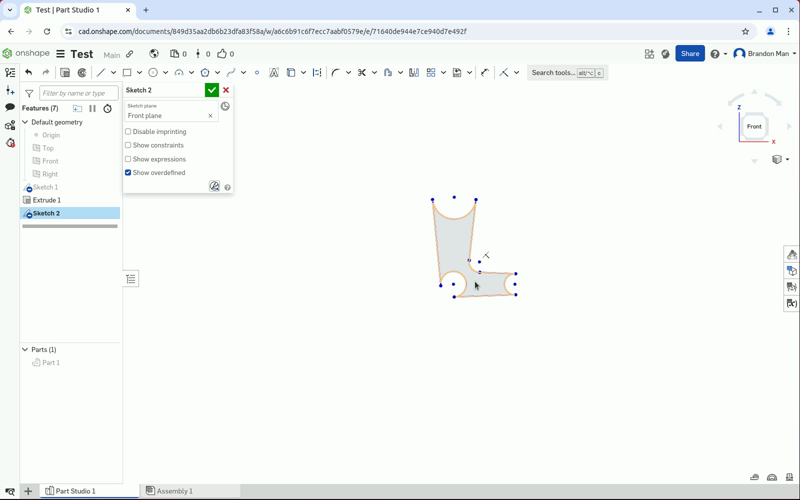
scroll(6)
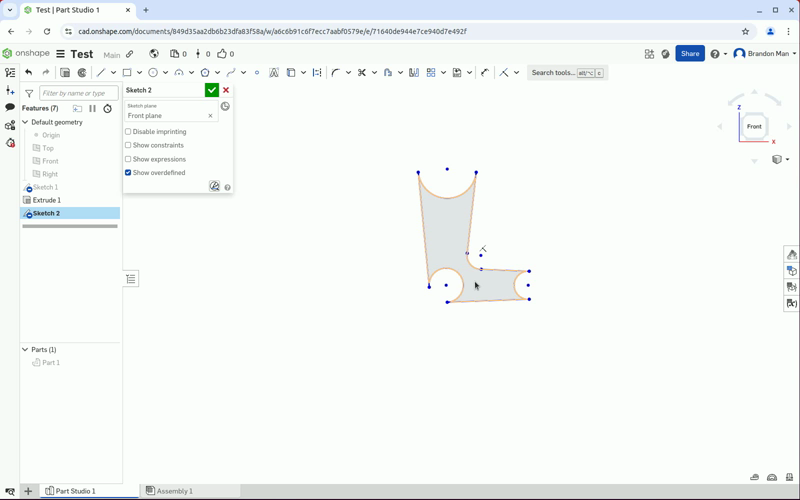
scroll(6)
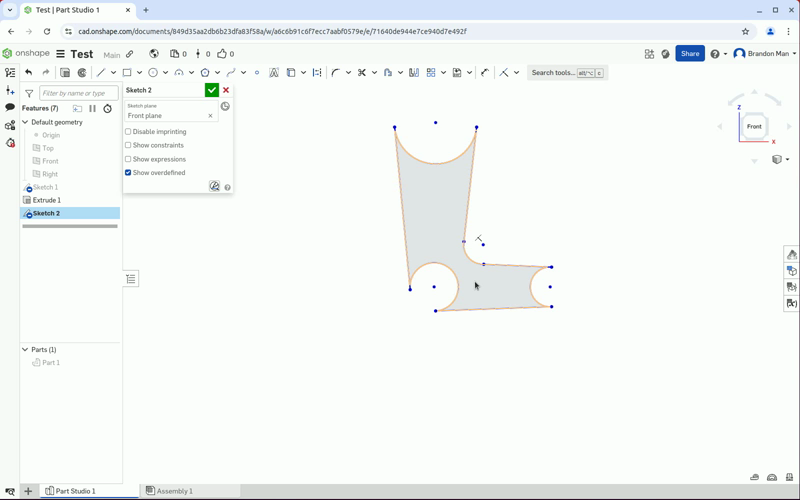
scroll(6)
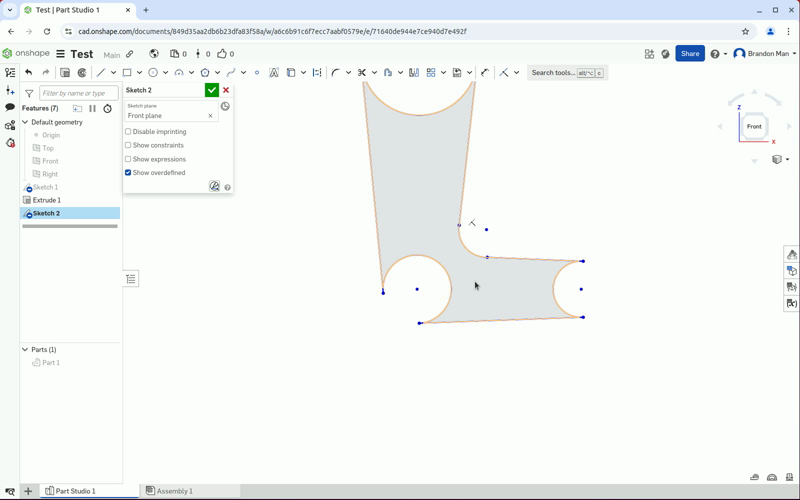
scroll(6)
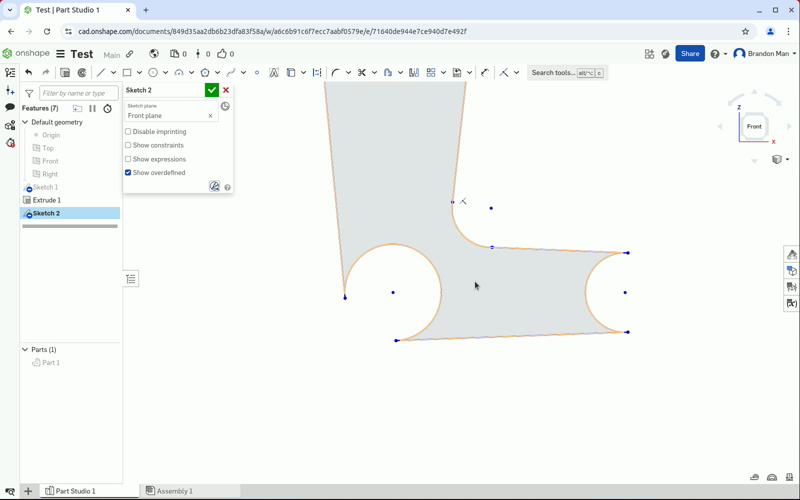
scroll(6)
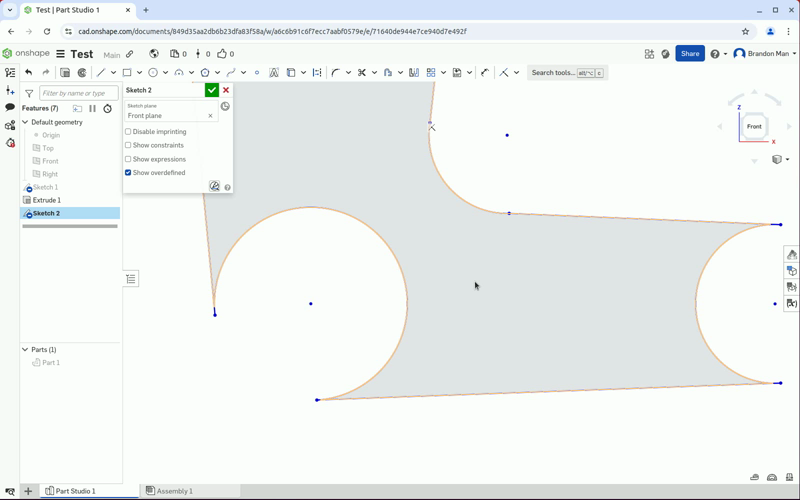
click(475, 281)
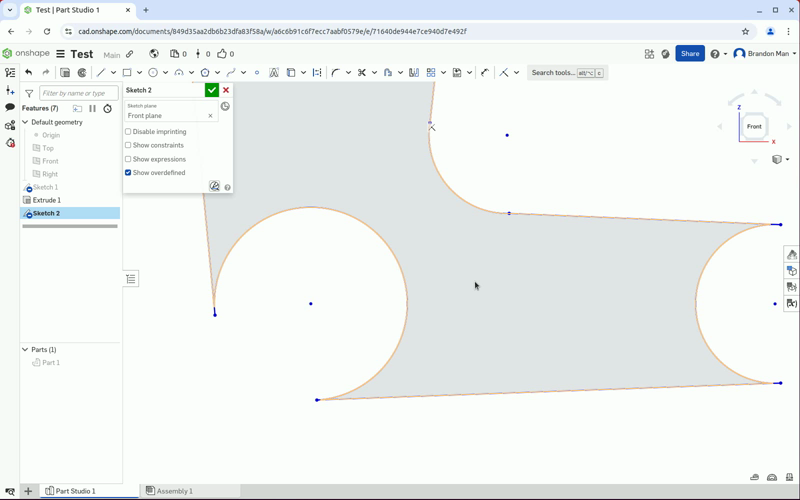
scroll(-6)
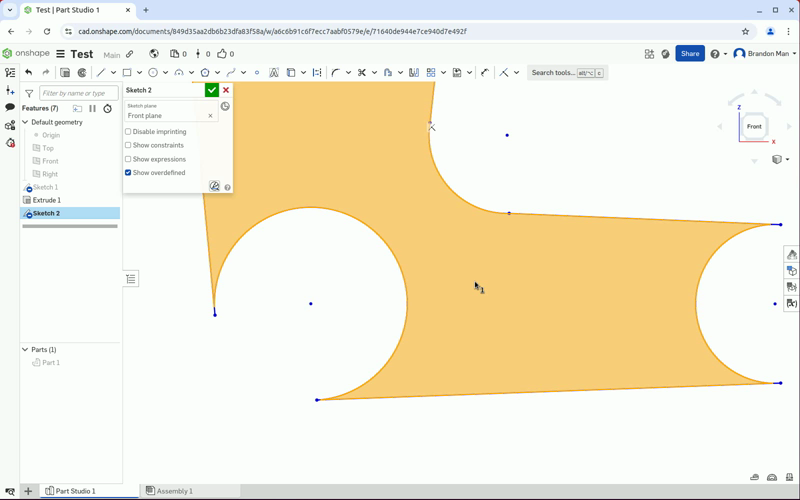
scroll(-6)
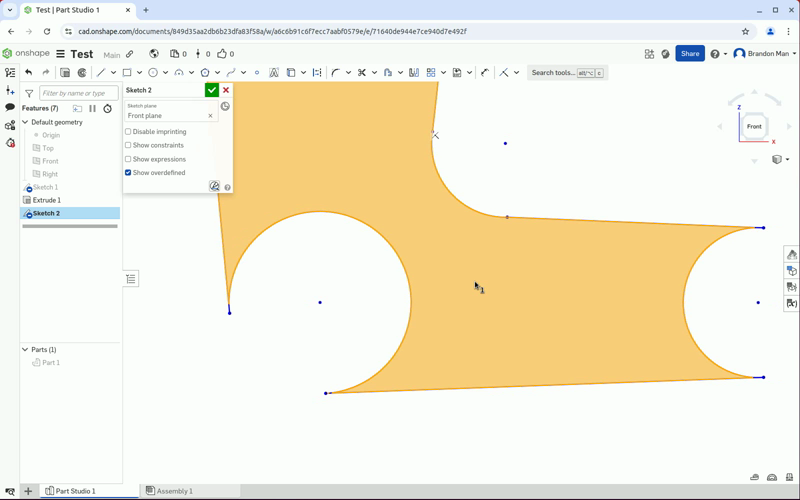
scroll(-6)
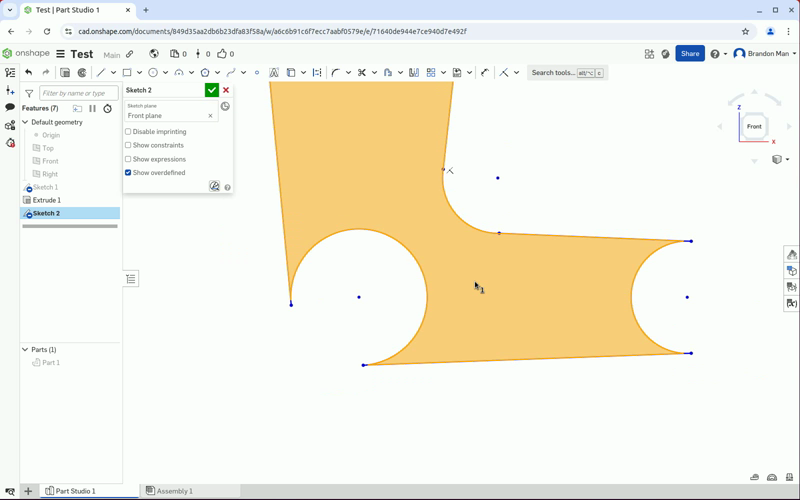
scroll(-6)
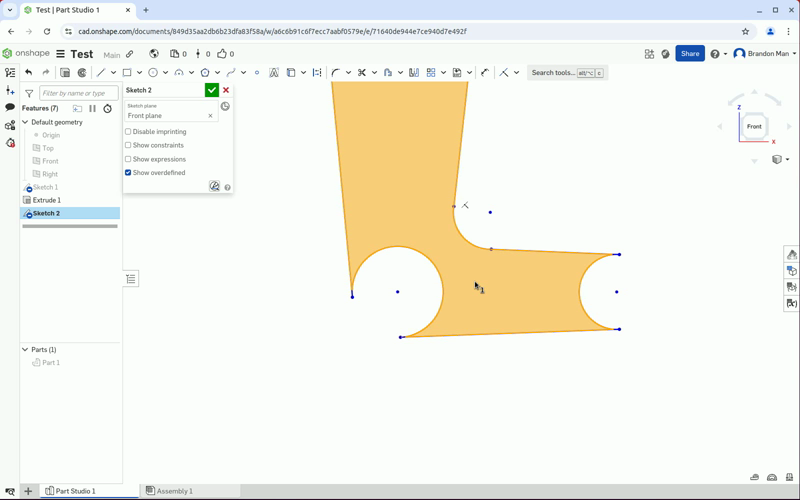
scroll(-6)
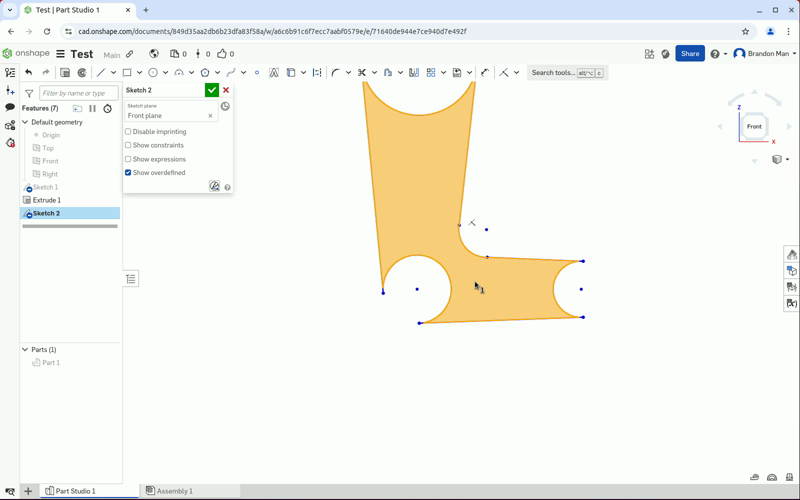
scroll(-6)
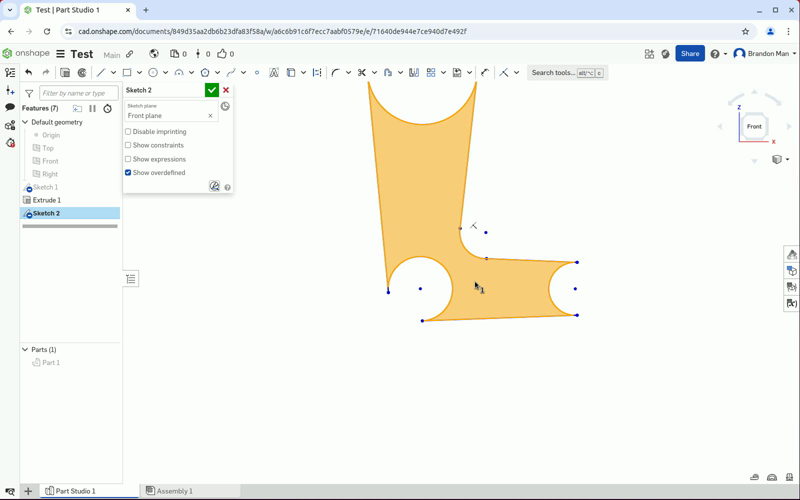
scroll(-6)
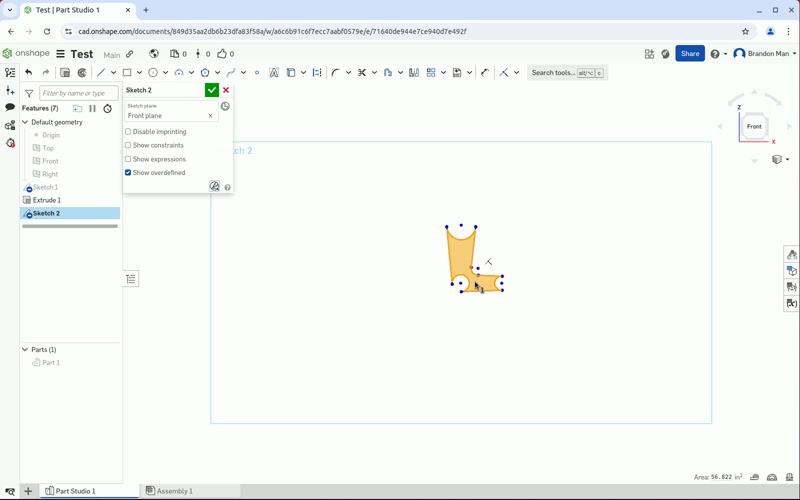
mouse_move(73, 352)
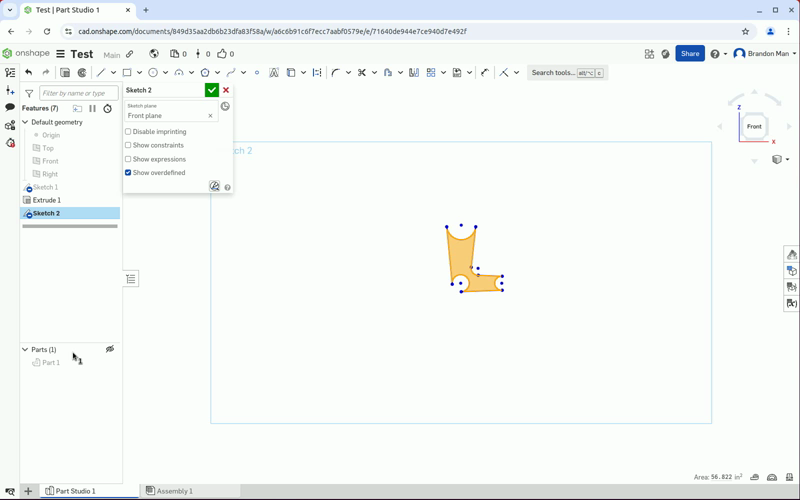
key(shift+y)
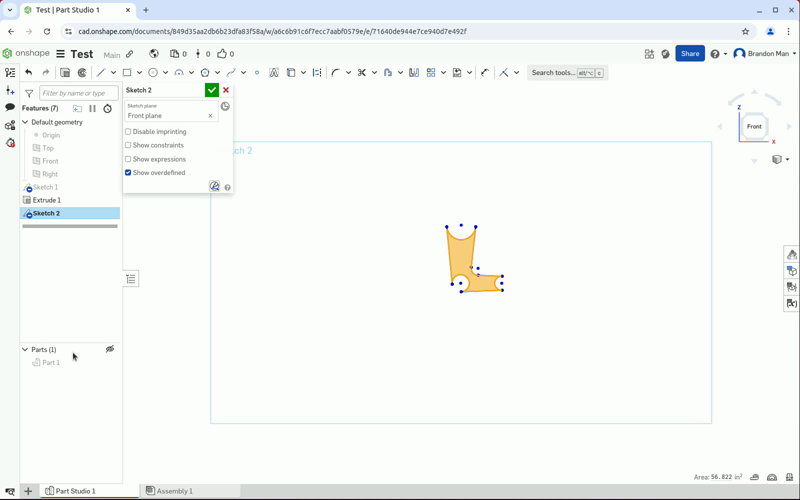
key(shift+e)
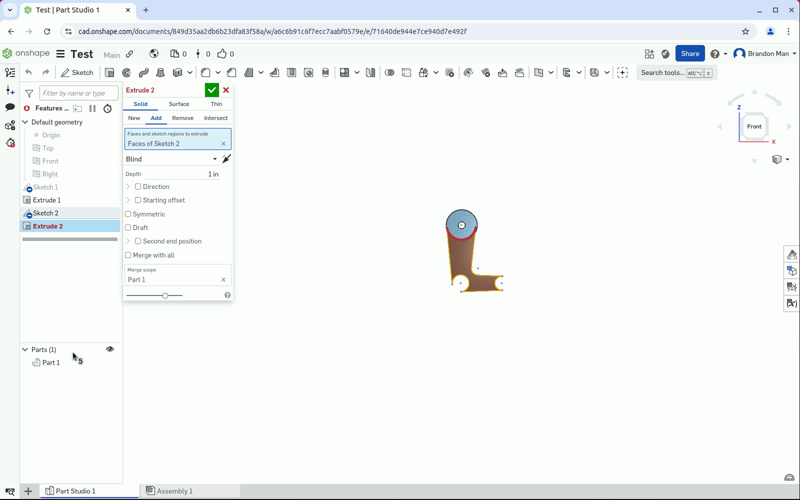
mouse_move(143, 106)
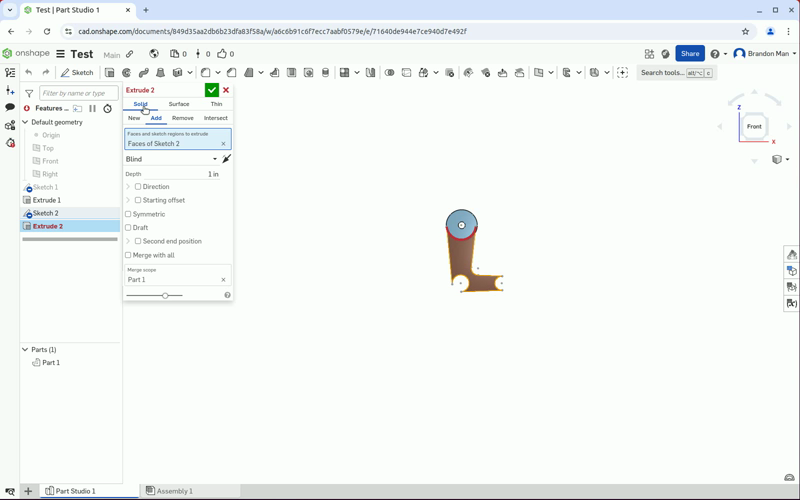
click(143, 106)
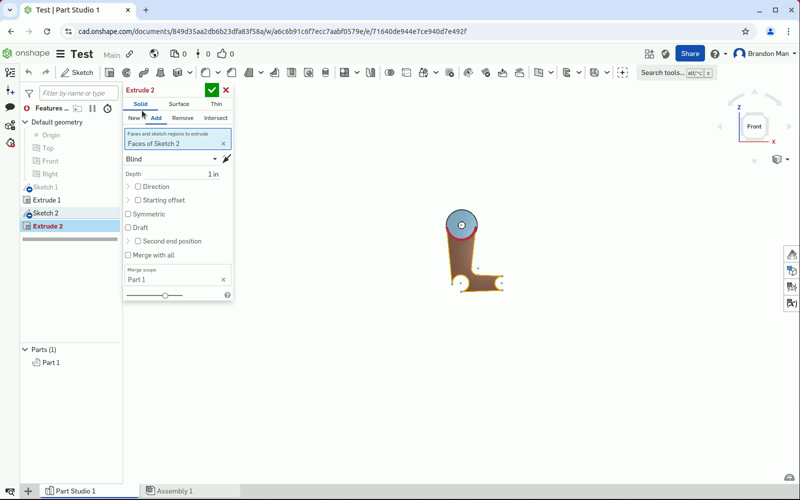
mouse_move(137, 120)
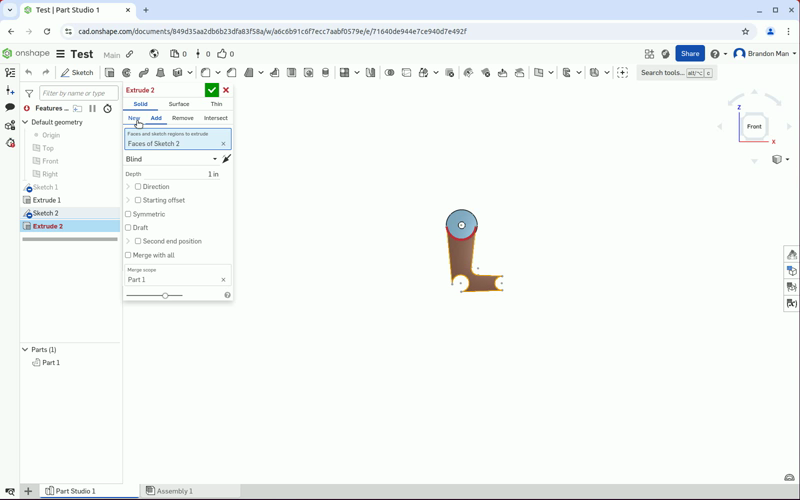
click(137, 120)
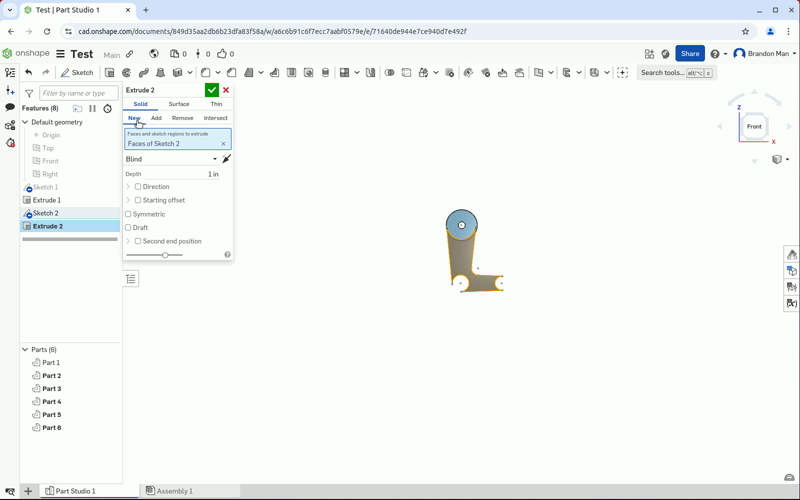
key(tab, 4)
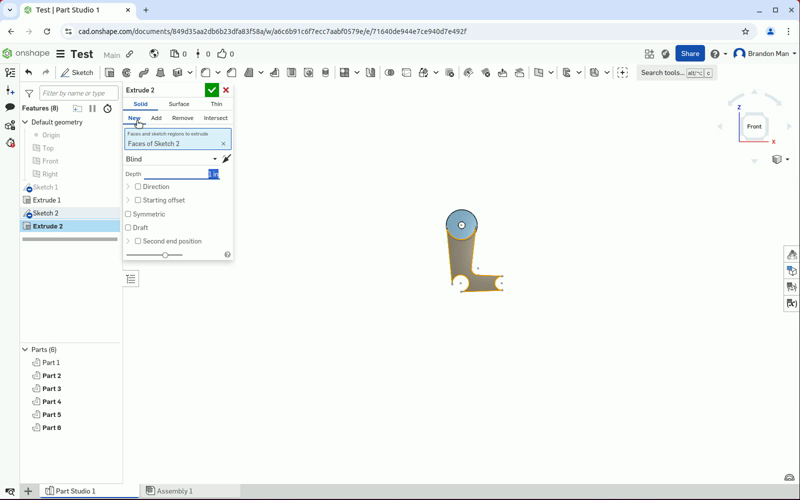
text(0.481)
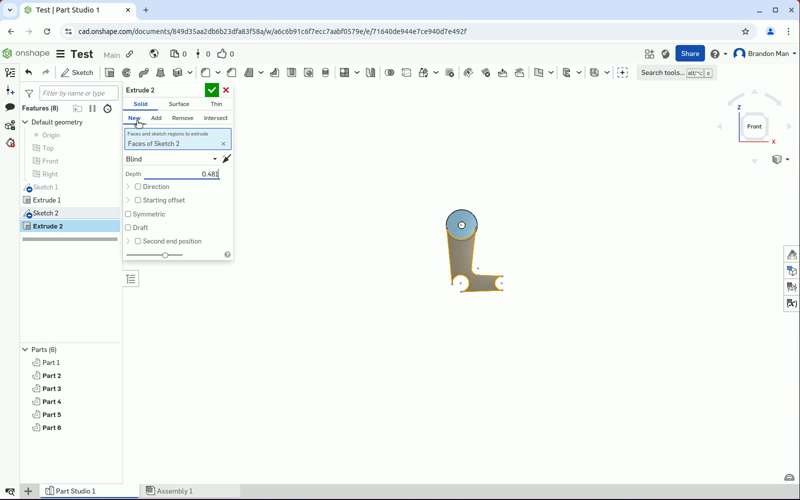
key(enter)
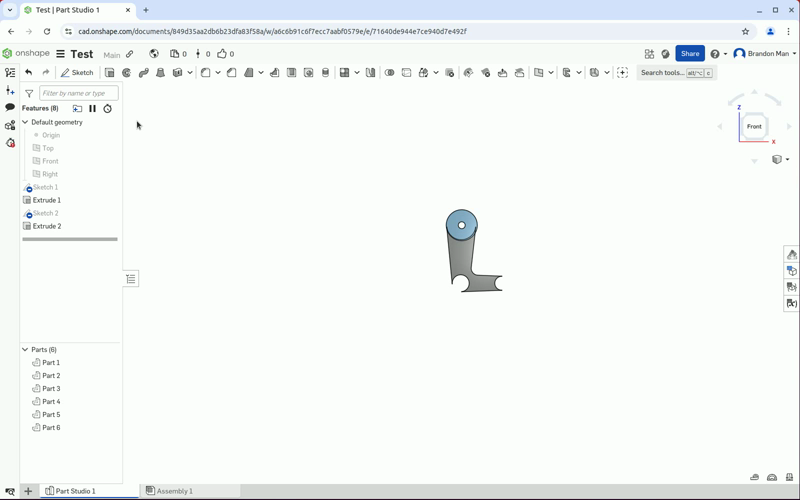
key(shift+h)
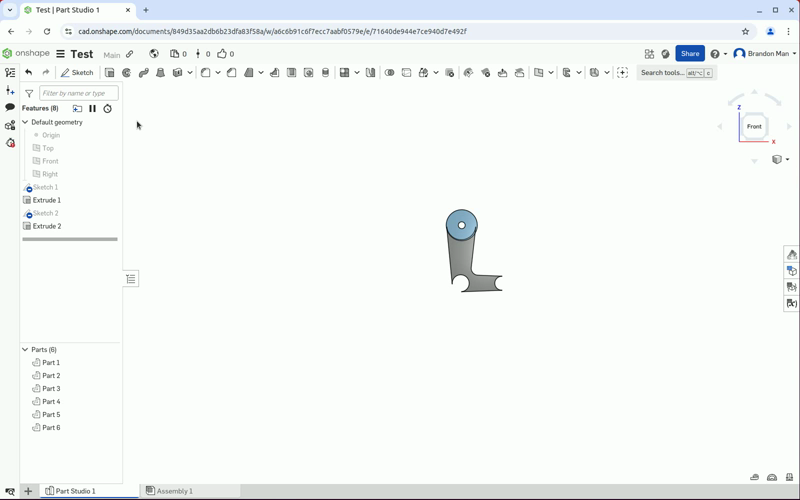
key(shift+h)
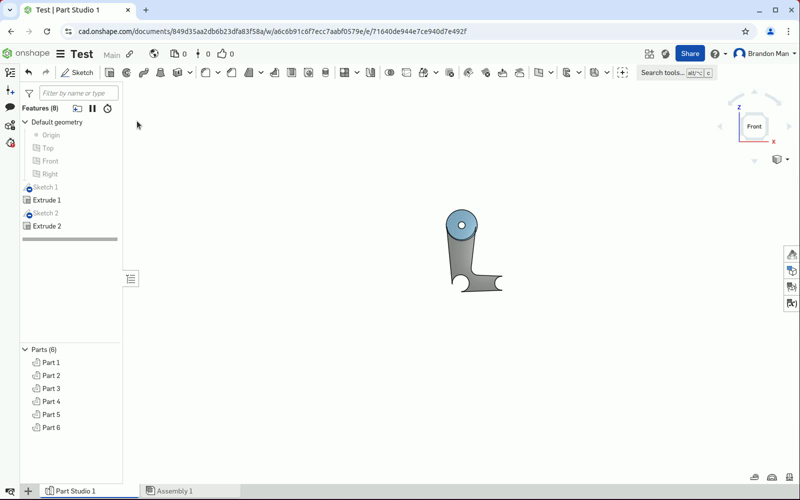
mouse_move(73, 189)
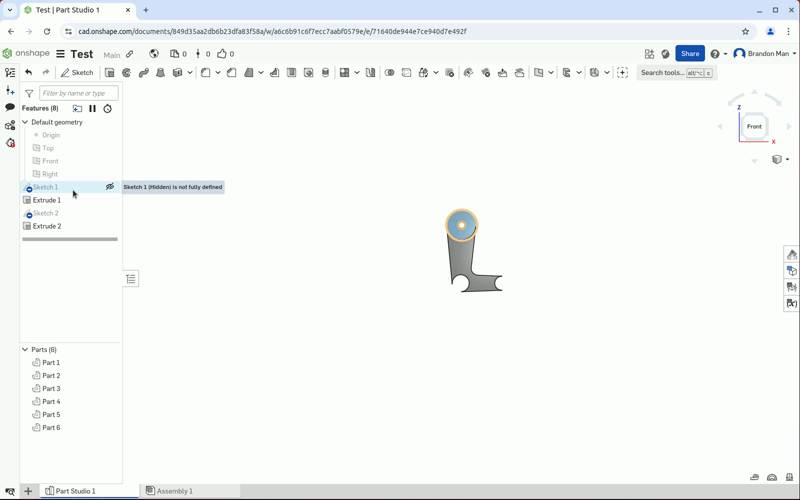
click(73, 189)
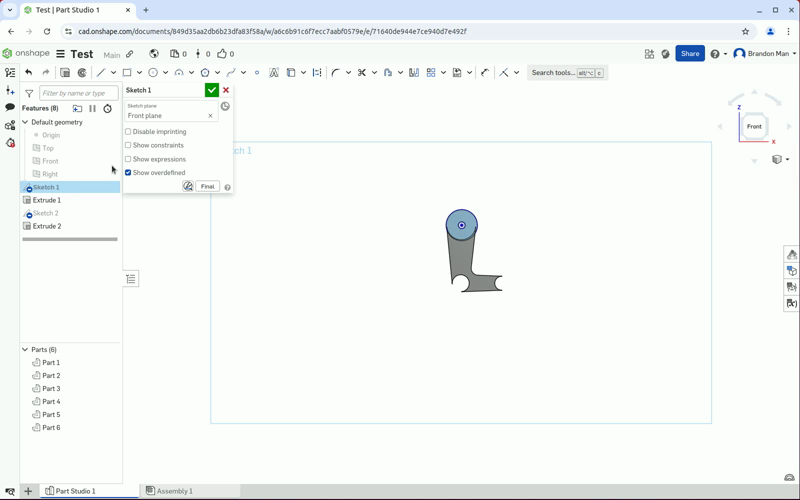
mouse_move(229, 92)
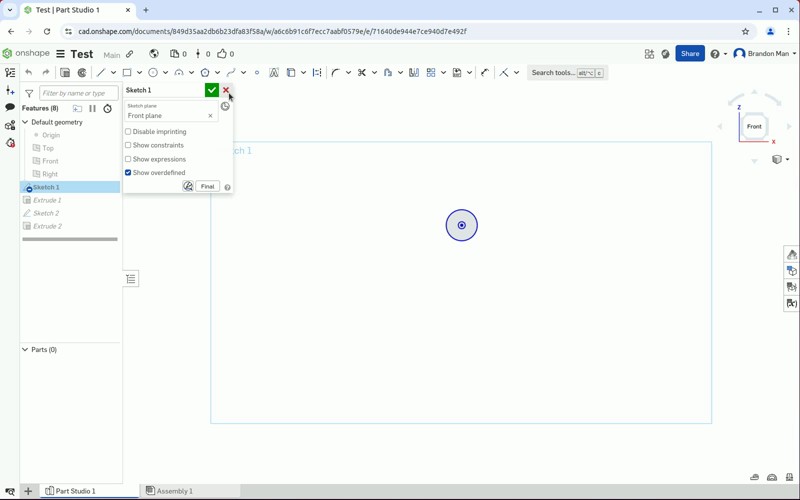
click(229, 92)
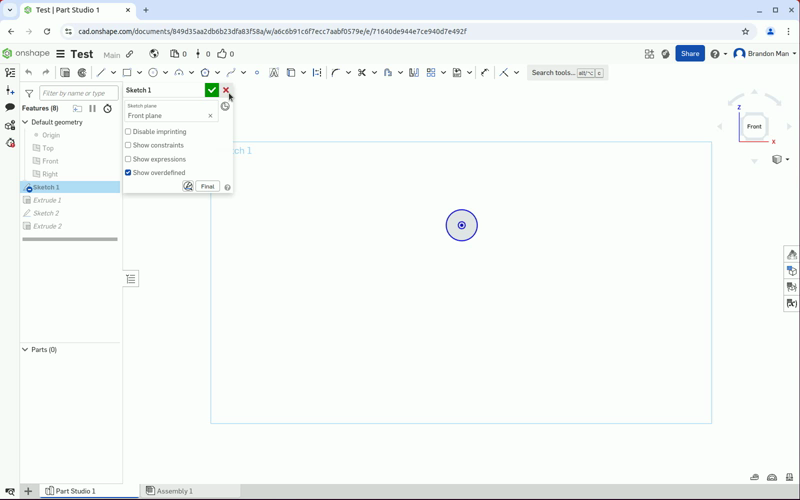
key(shift+s)
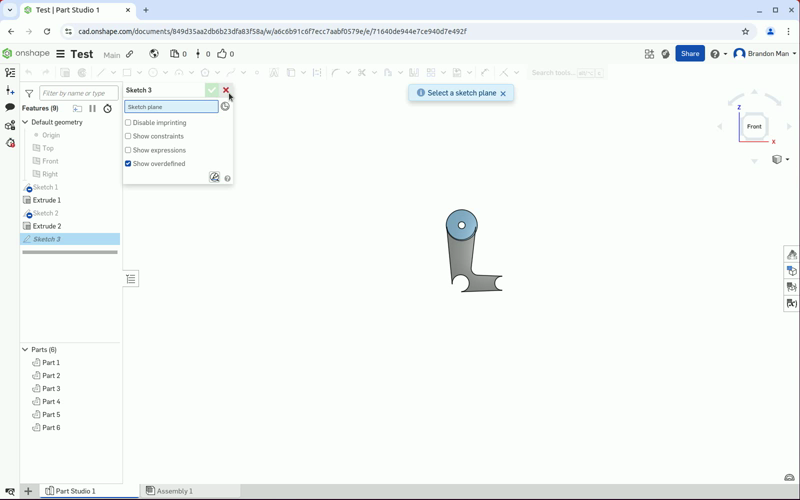
mouse_move(73, 163)
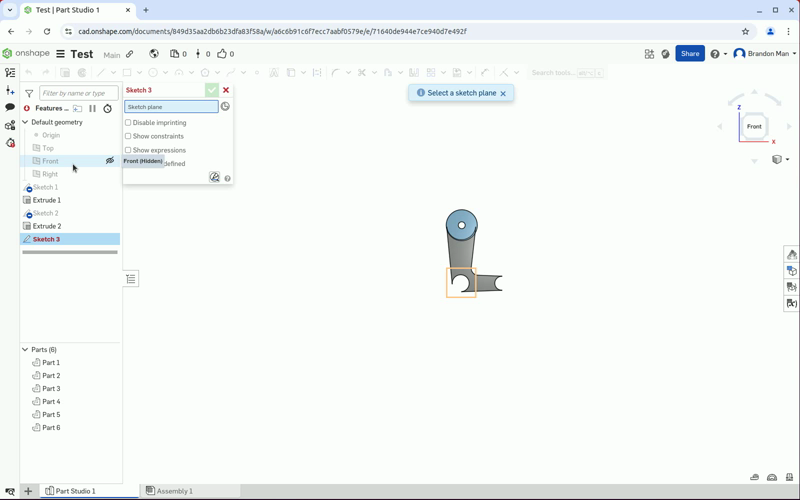
click(73, 163)
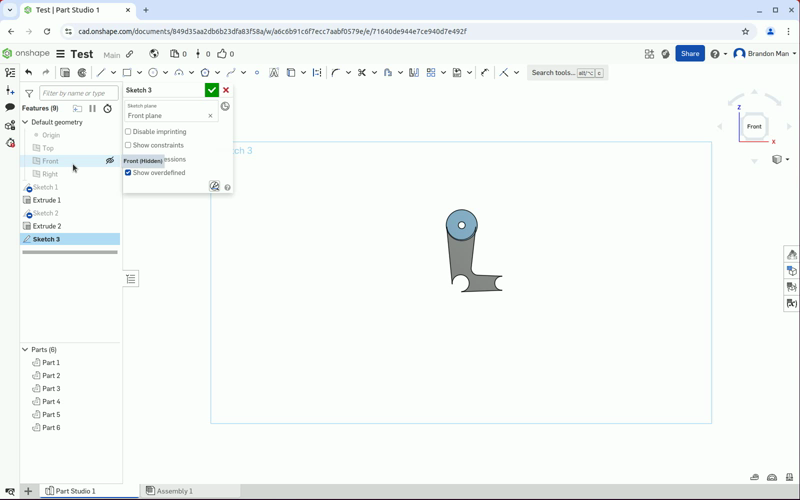
mouse_move(73, 352)
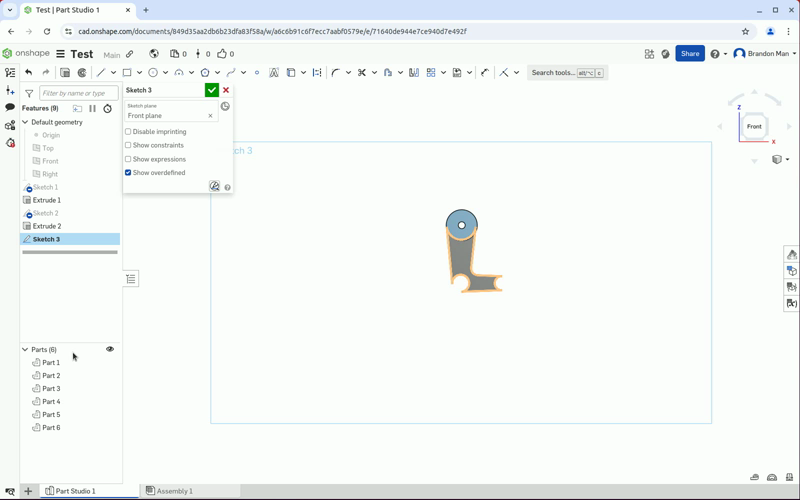
key(y)
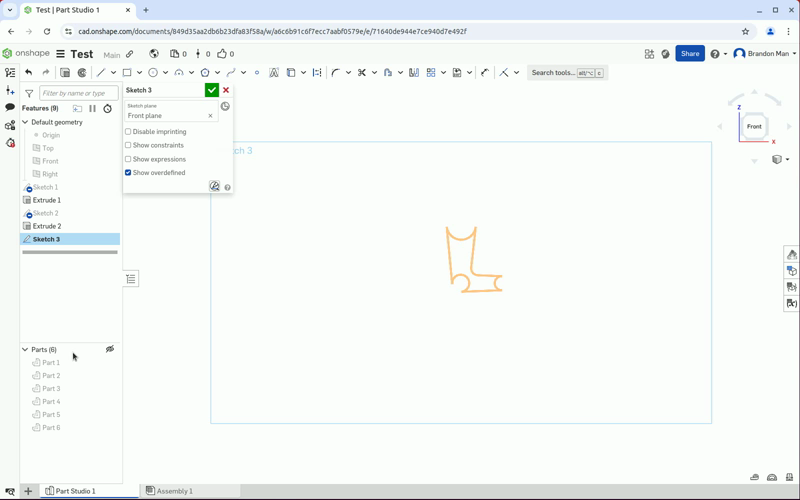
key(a)
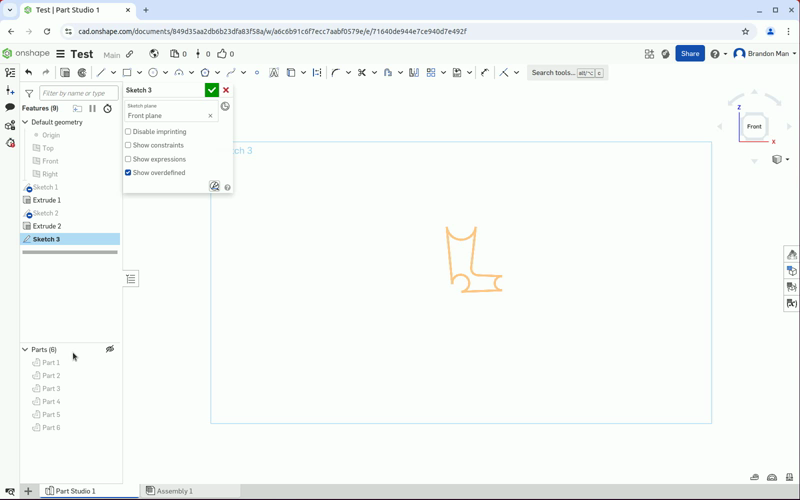
key_down(shift)
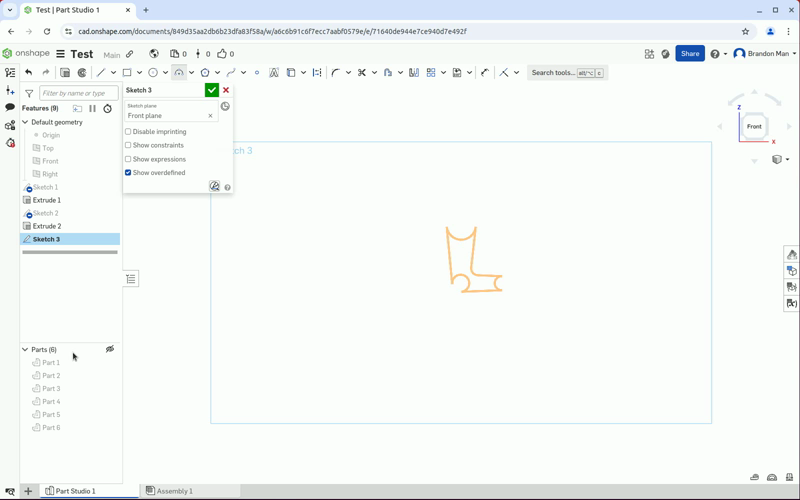
mouse_move(446, 223)
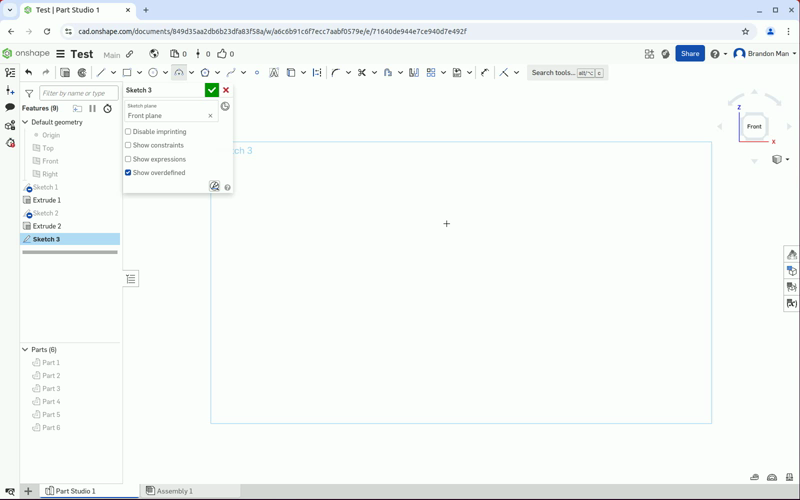
click(446, 223)
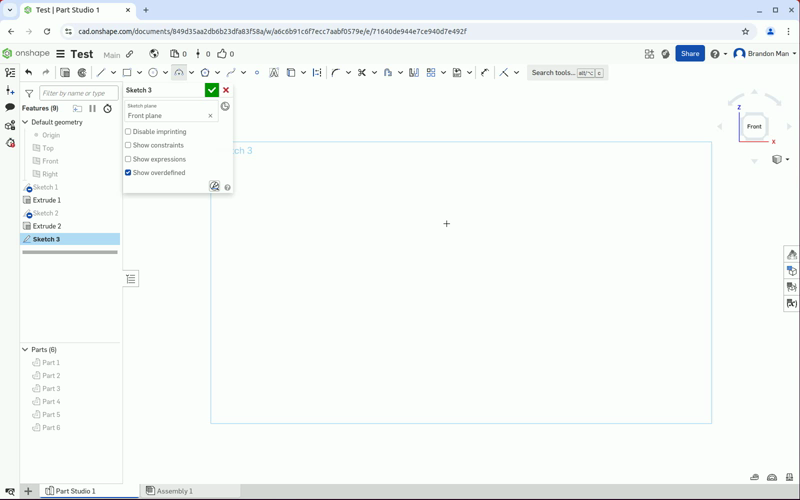
key_up(shift)
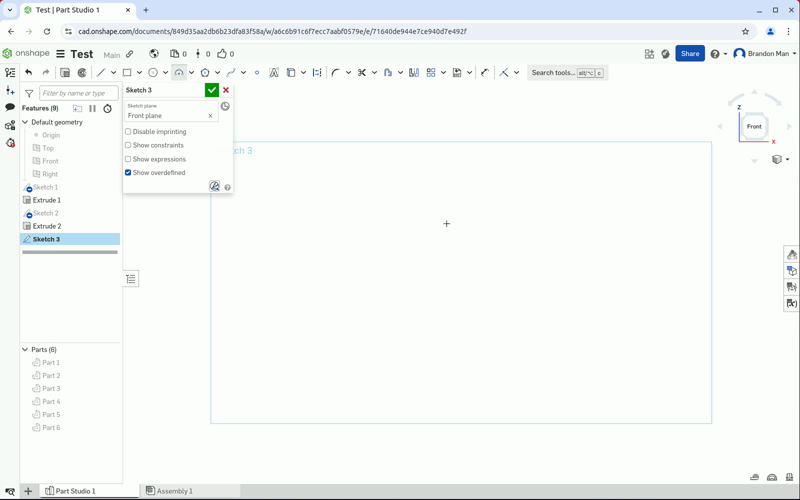
key_down(shift)
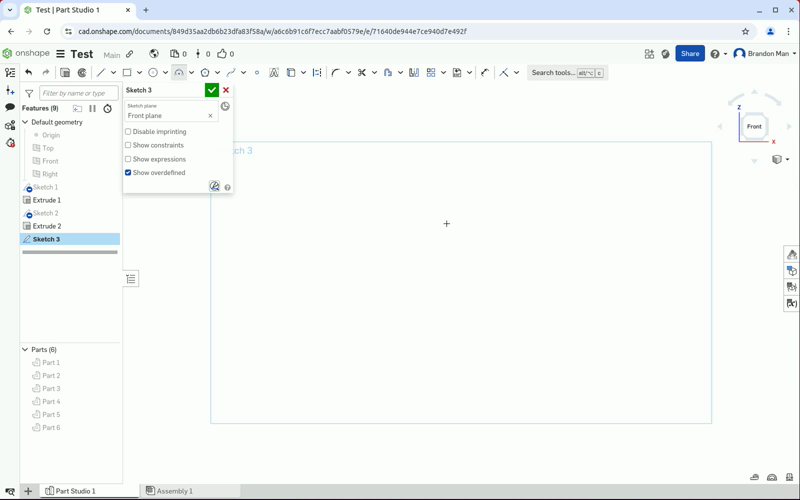
mouse_move(476, 223)
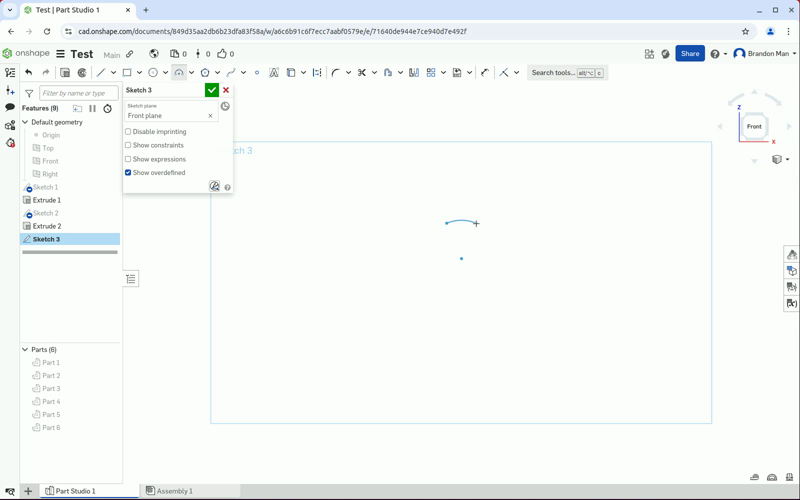
click(476, 223)
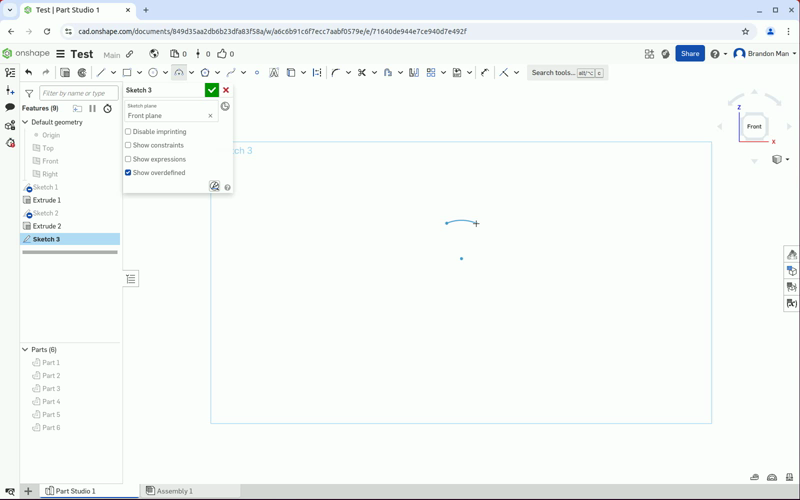
mouse_move(461, 210)
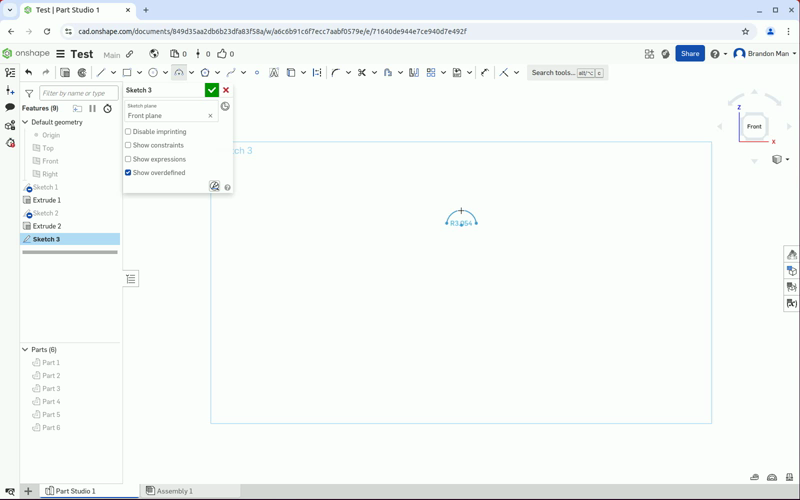
click(461, 210)
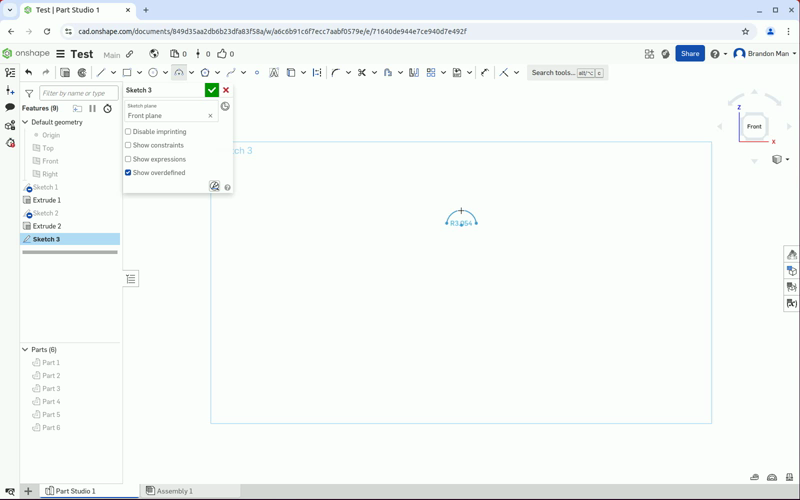
key_up(shift)
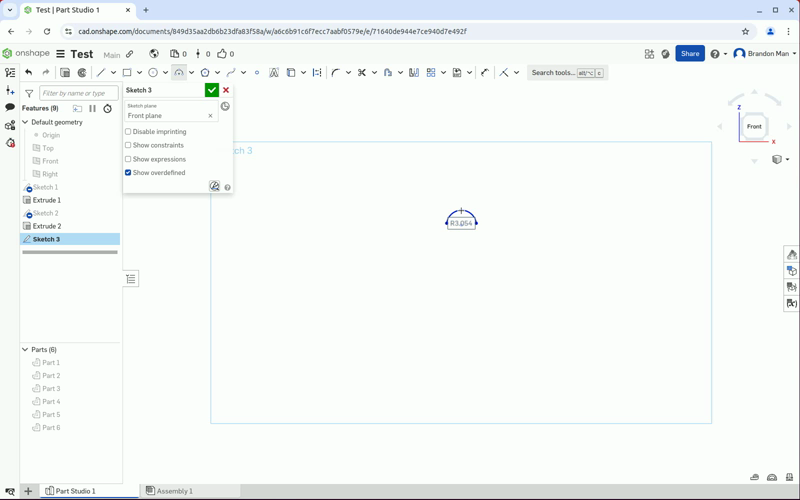
key(esc)
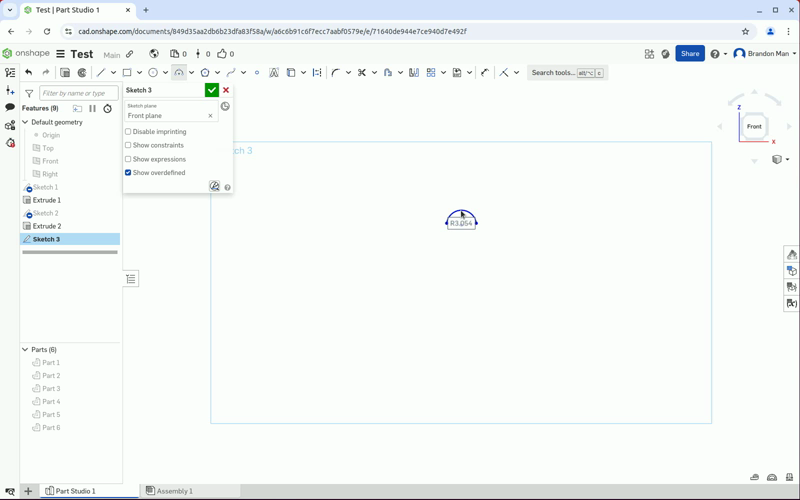
key(l)
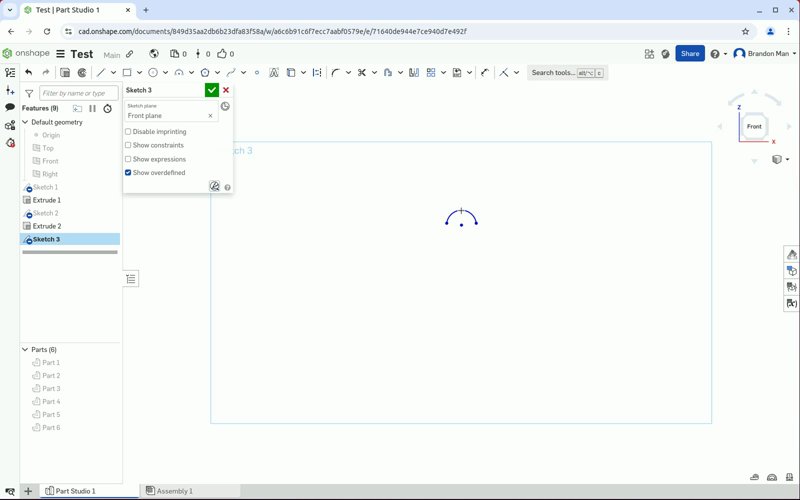
mouse_move(476, 223)
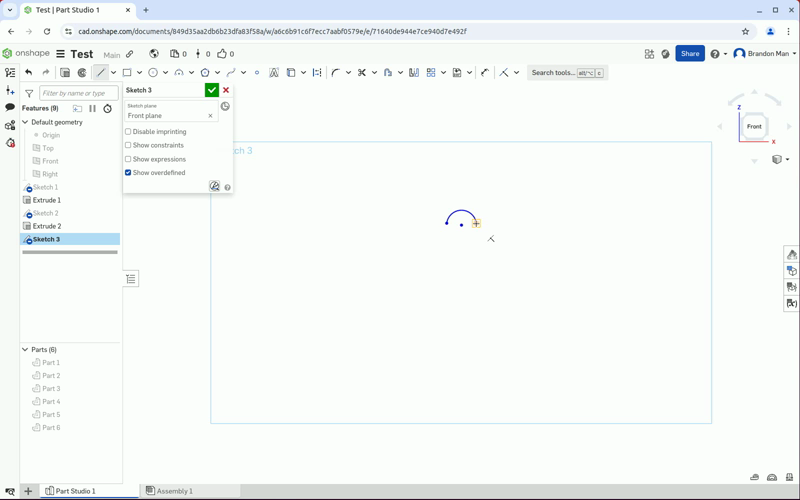
click(476, 223)
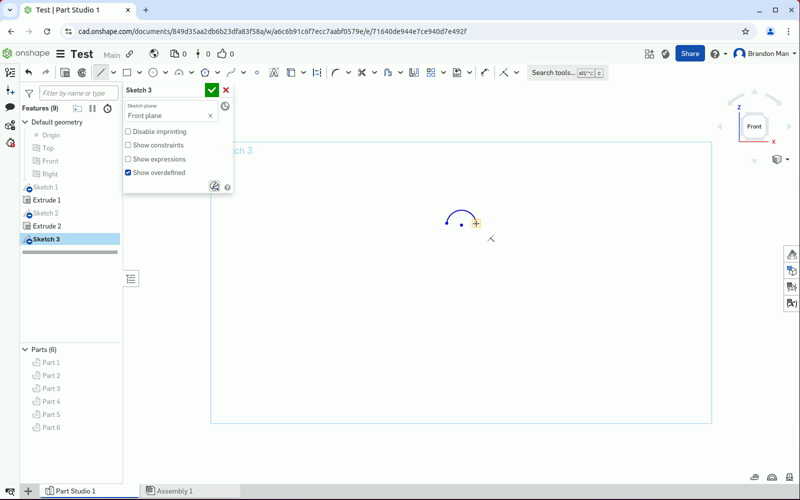
key_down(shift)
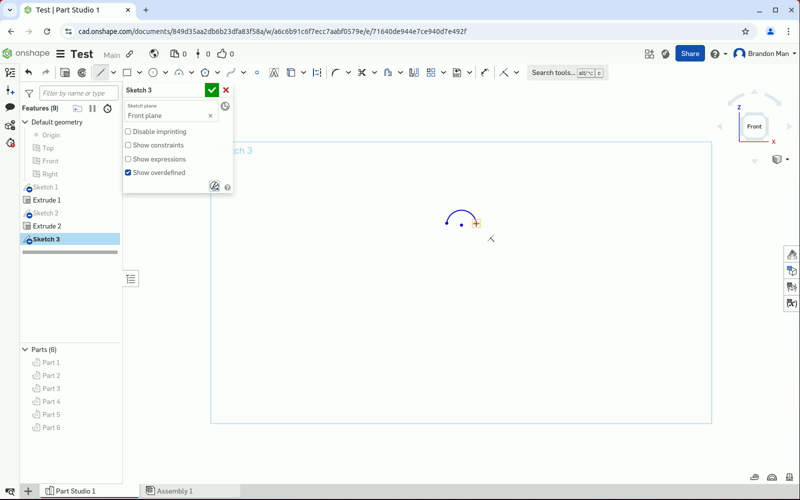
mouse_move(506, 223)
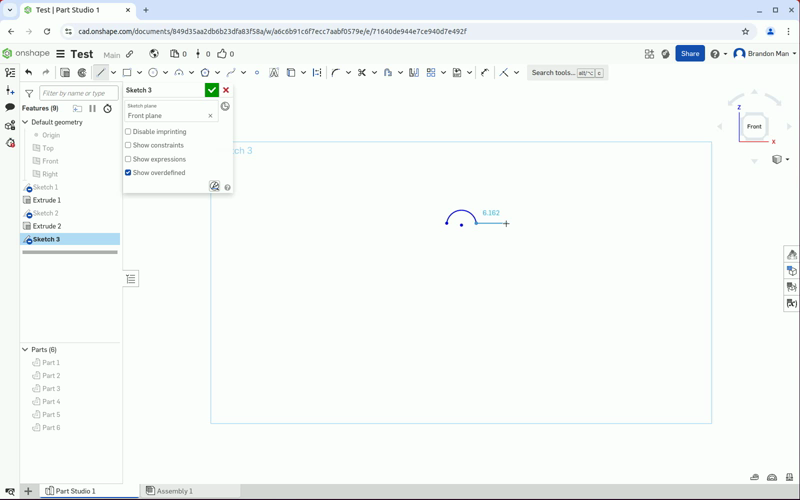
mouse_move(470, 176)
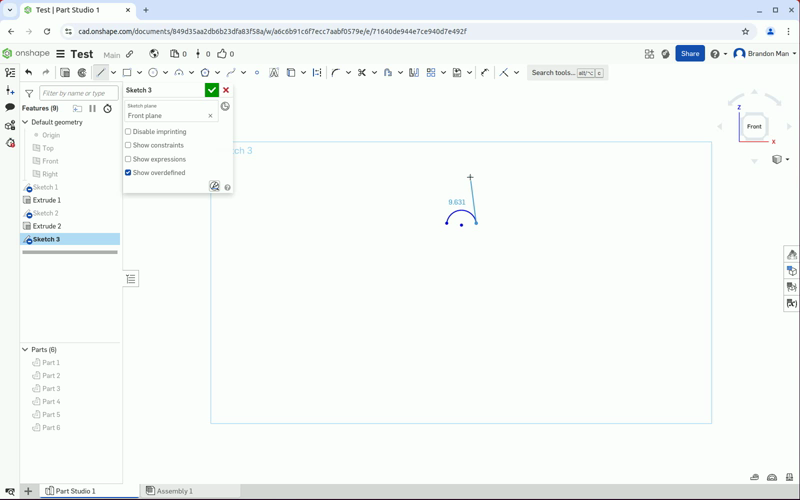
click(470, 176)
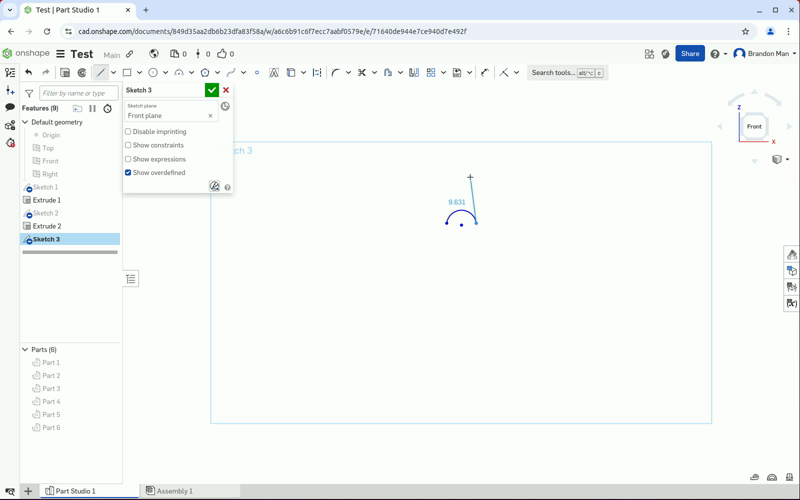
key_up(shift)
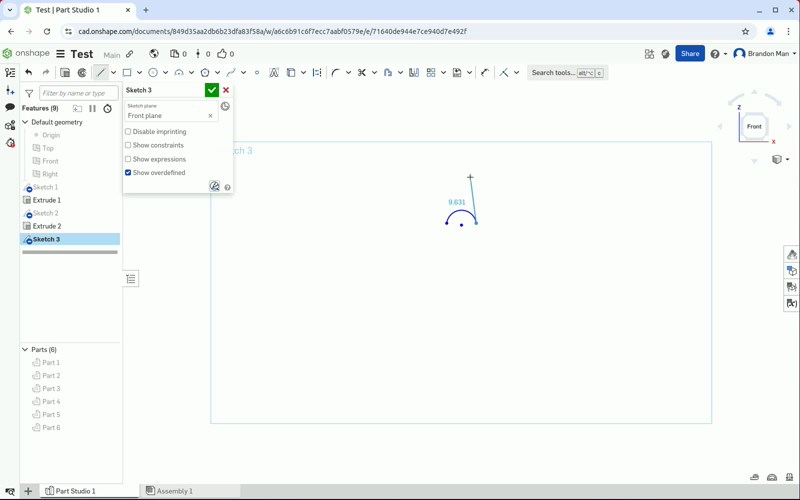
key(esc)
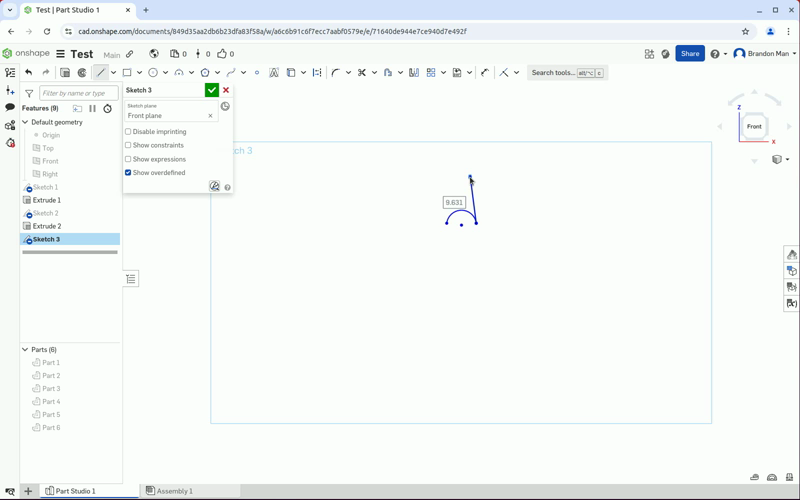
key(a)
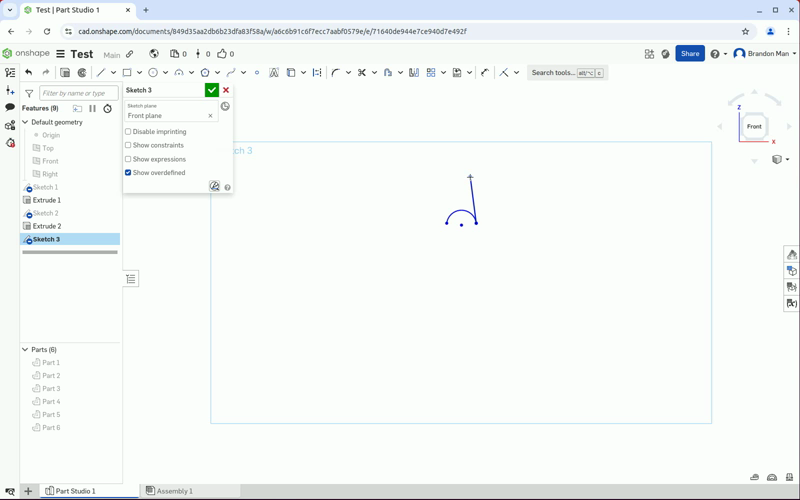
mouse_move(470, 176)
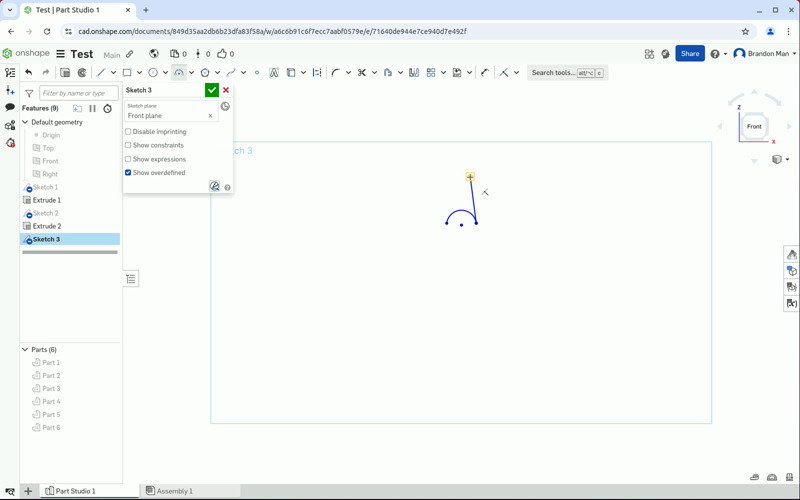
click(470, 176)
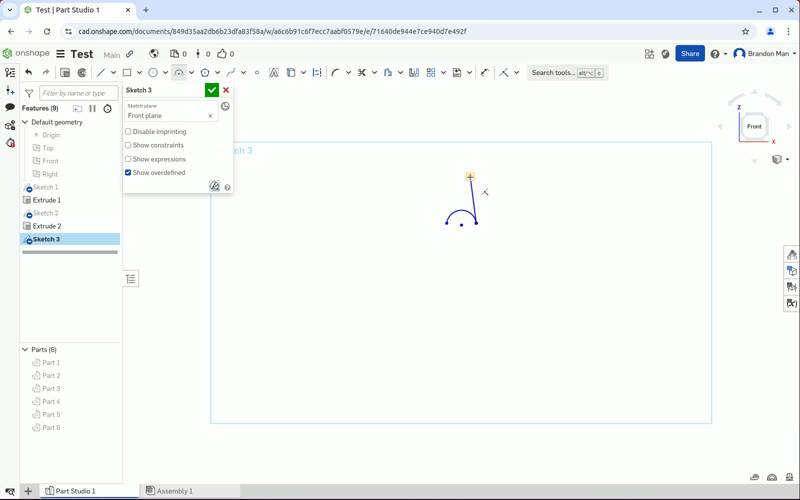
key_down(shift)
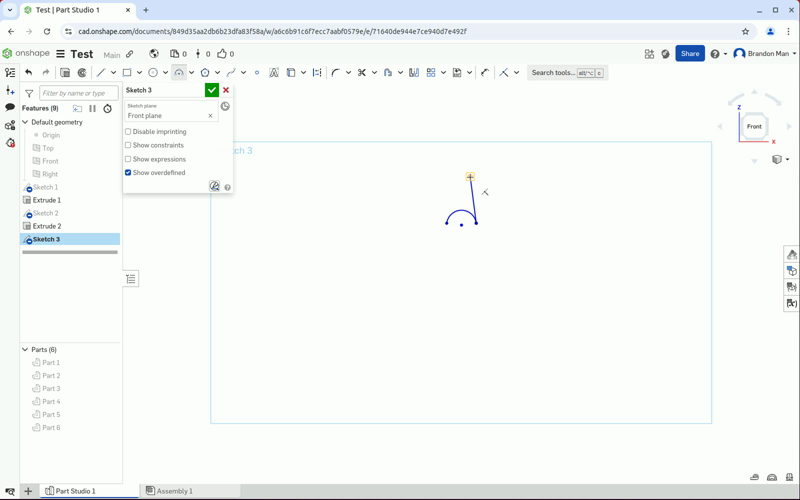
mouse_move(452, 176)
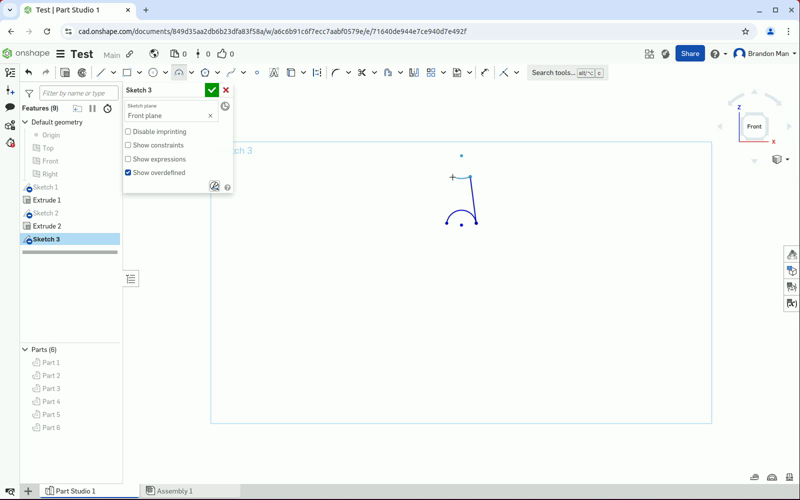
click(452, 176)
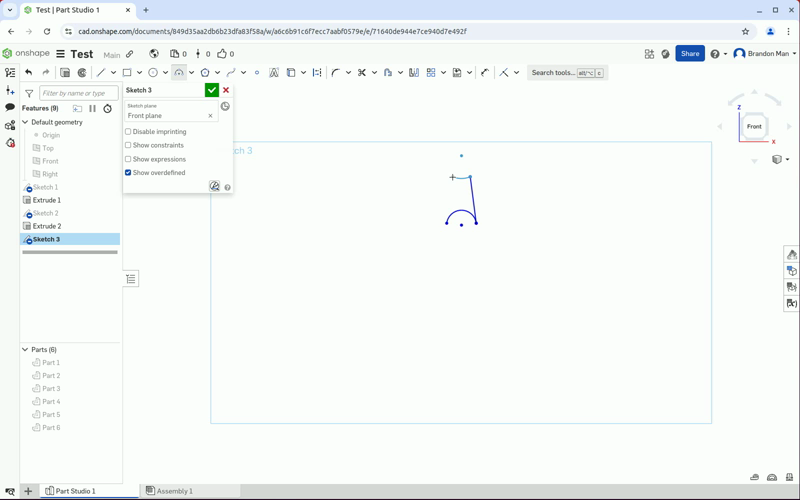
mouse_move(461, 186)
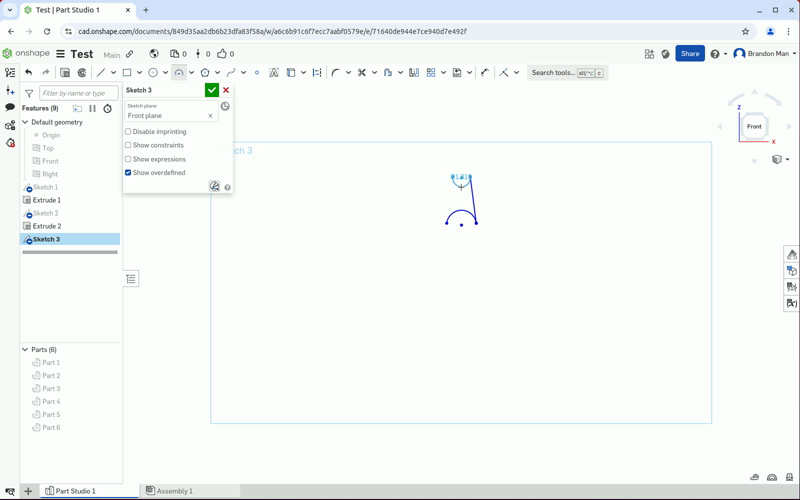
click(461, 186)
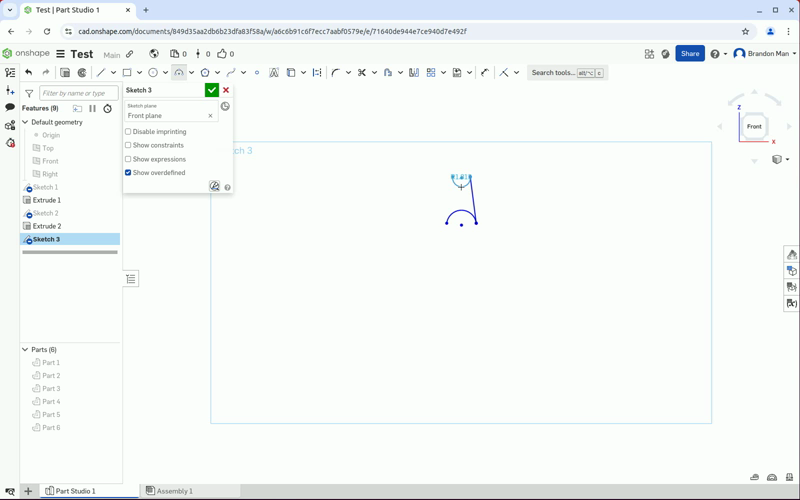
key_up(shift)
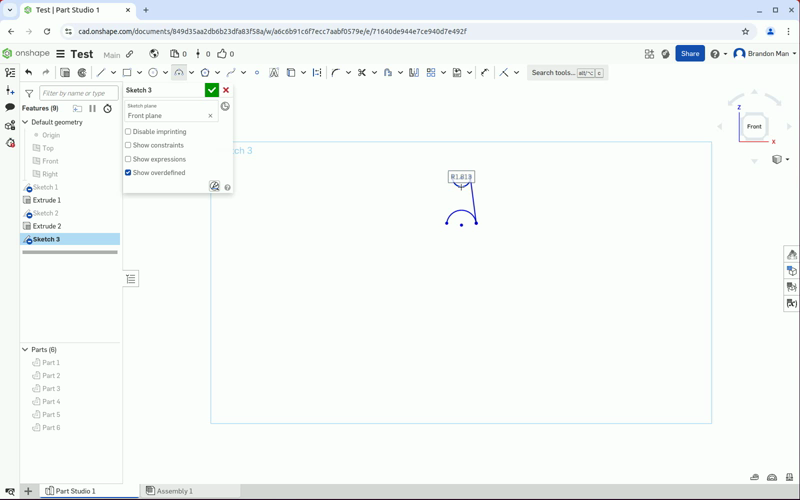
key(esc)
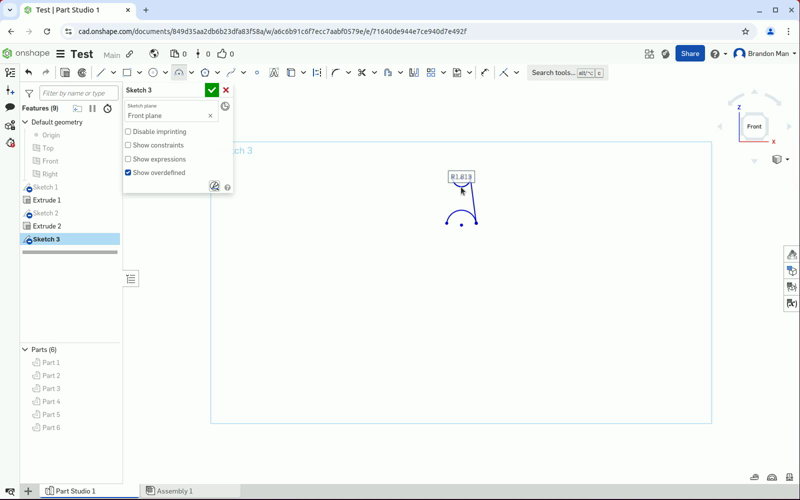
key(l)
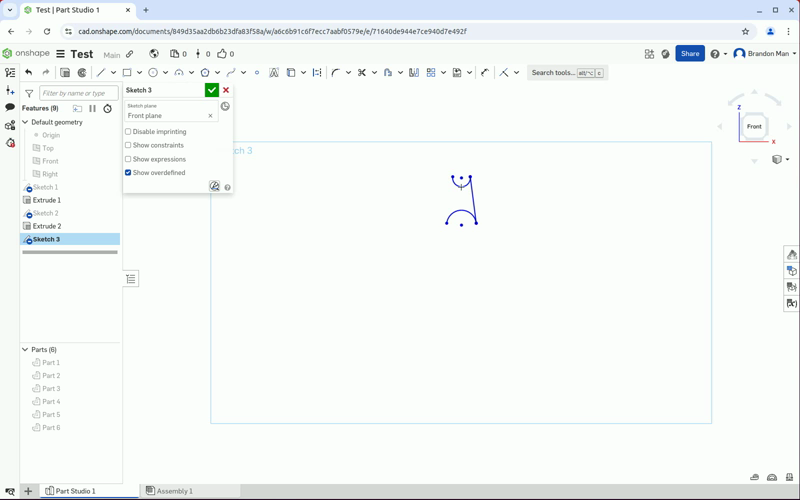
mouse_move(452, 176)
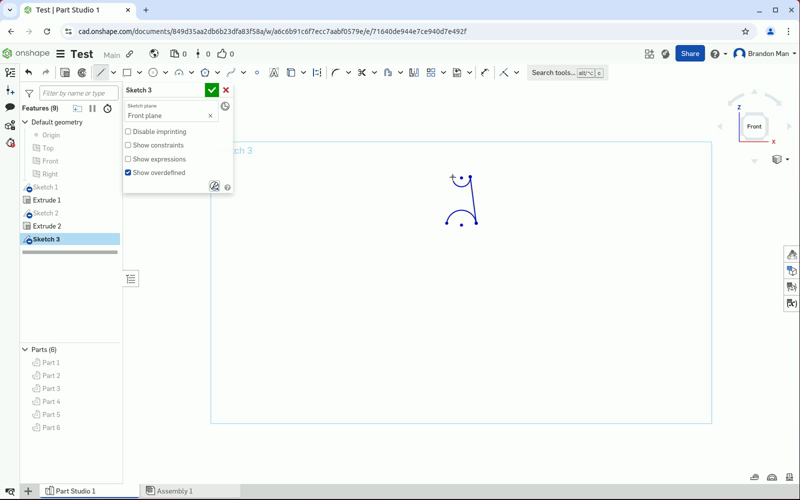
click(452, 176)
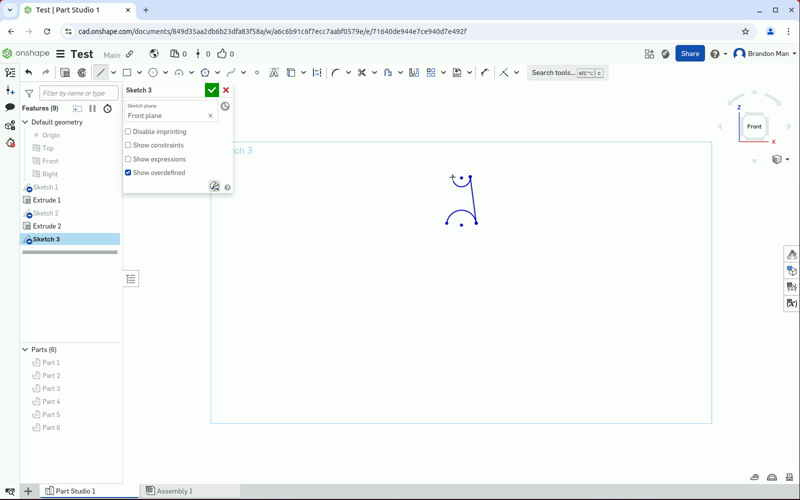
mouse_move(482, 176)
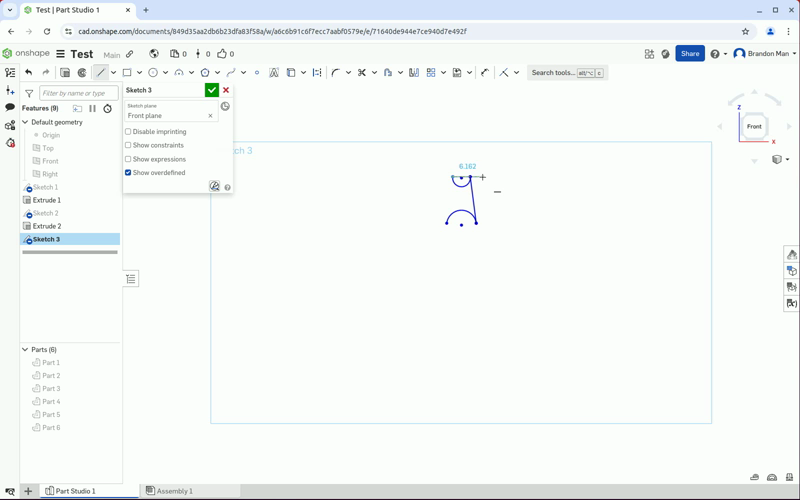
key_down(shift)
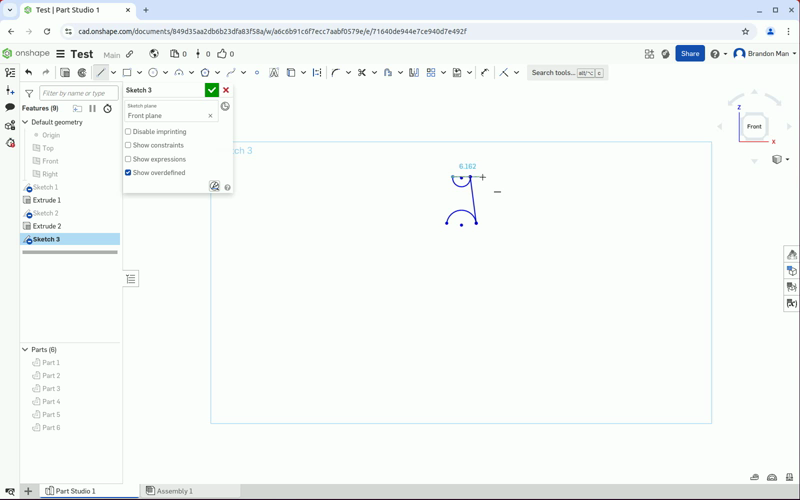
mouse_move(446, 223)
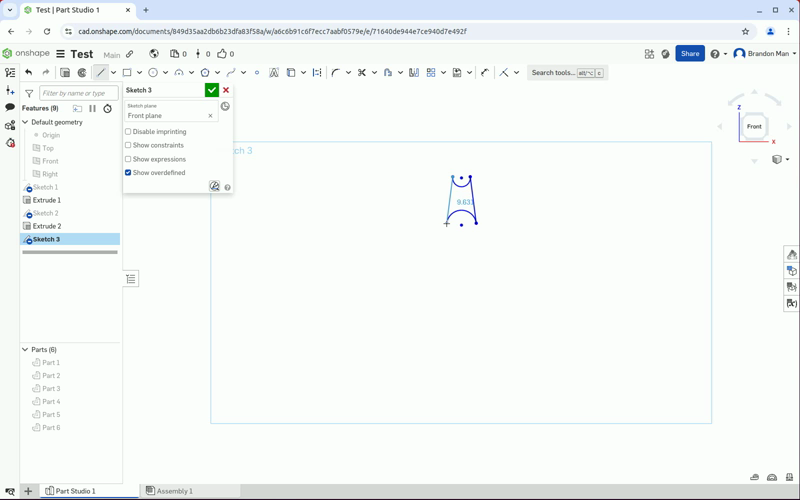
key_up(shift)
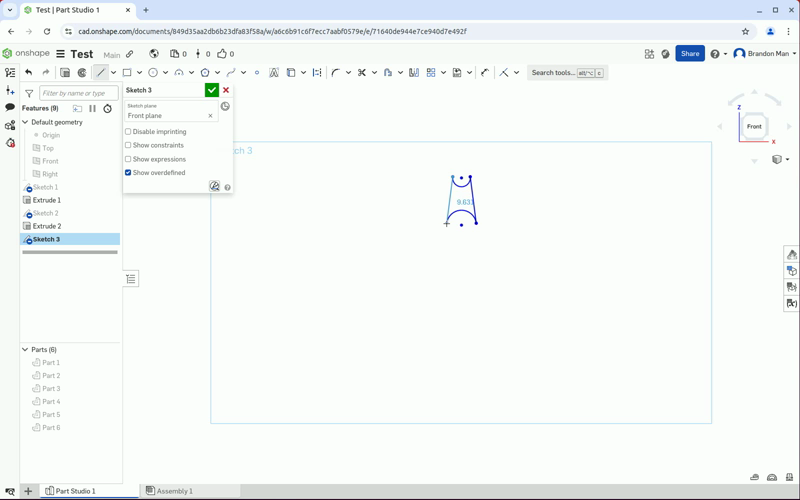
click(446, 223)
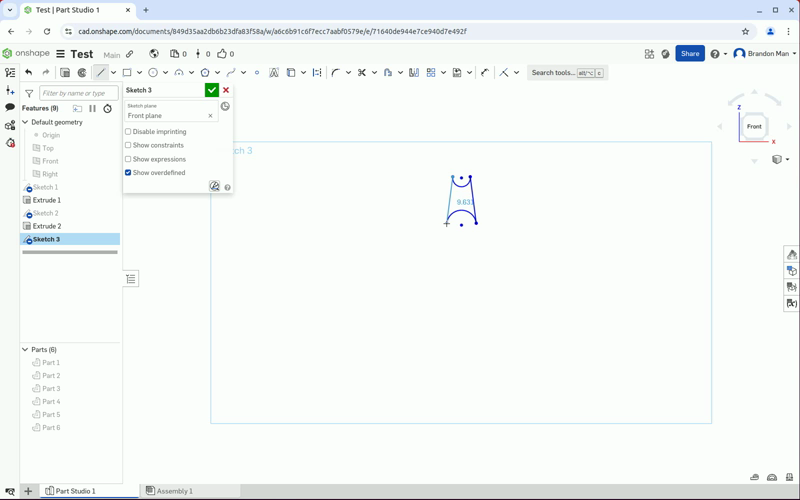
key(esc)
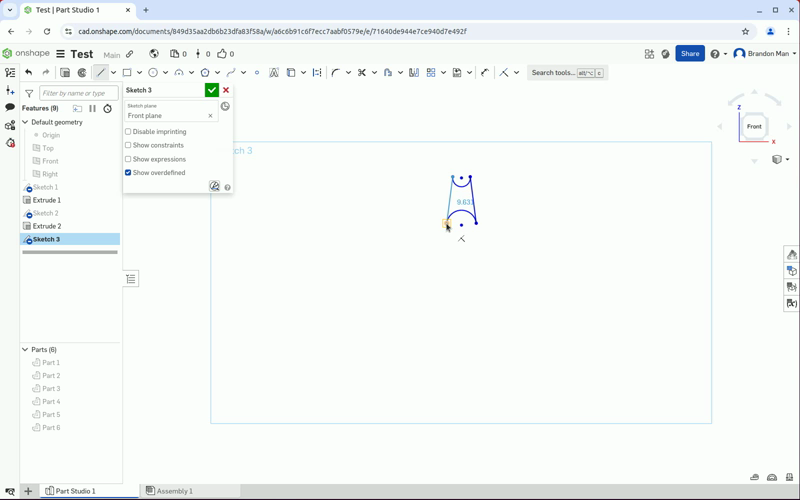
key(c)
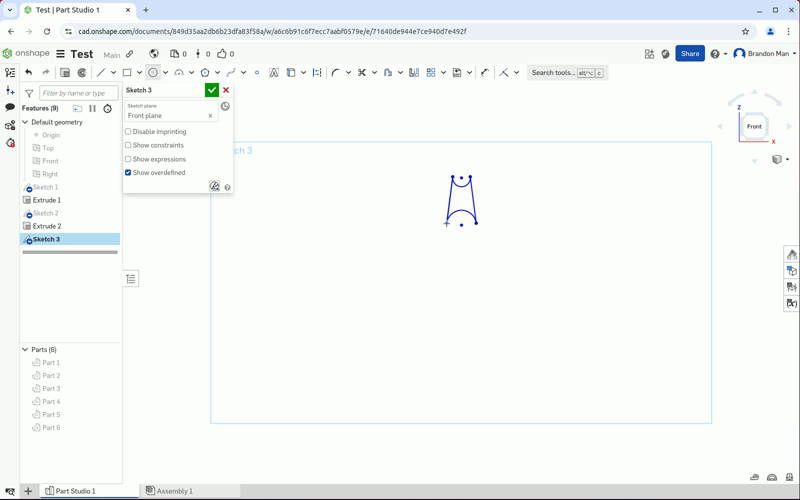
key_down(shift)
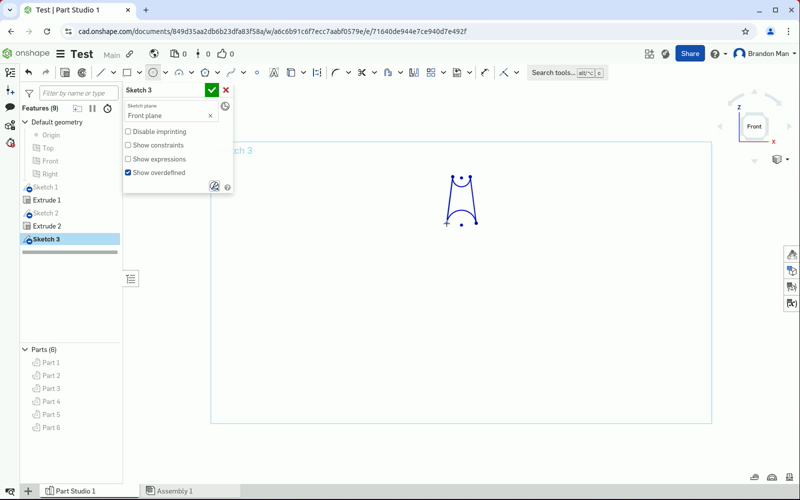
mouse_move(459, 191)
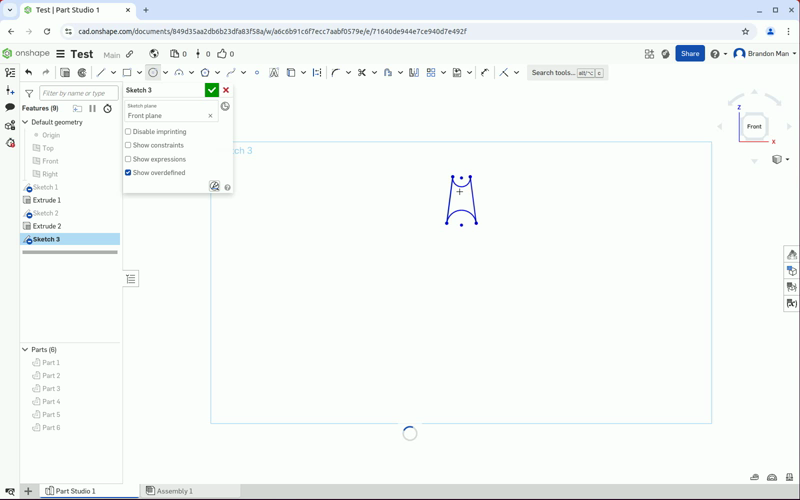
scroll(6)
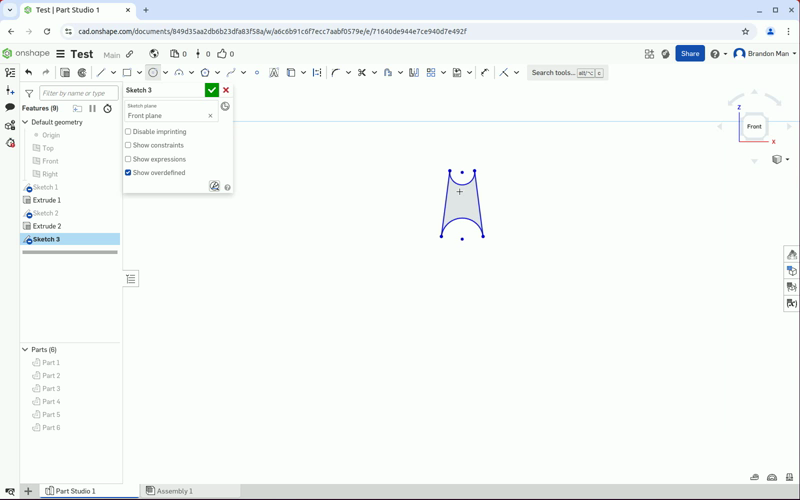
scroll(6)
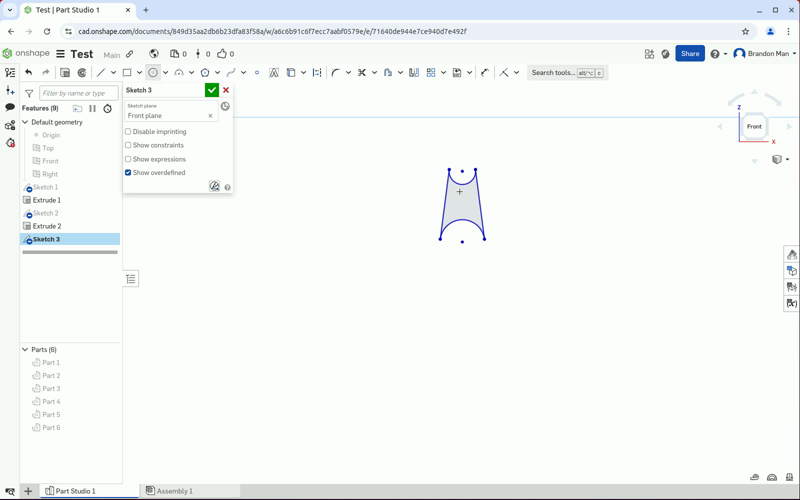
scroll(6)
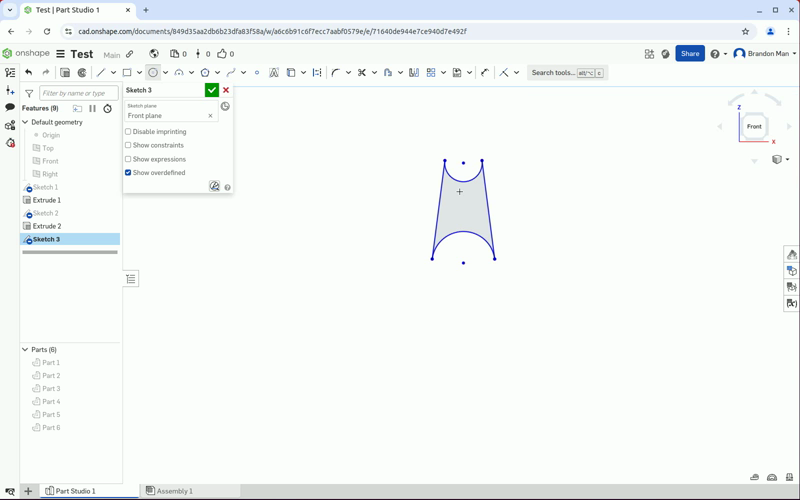
scroll(6)
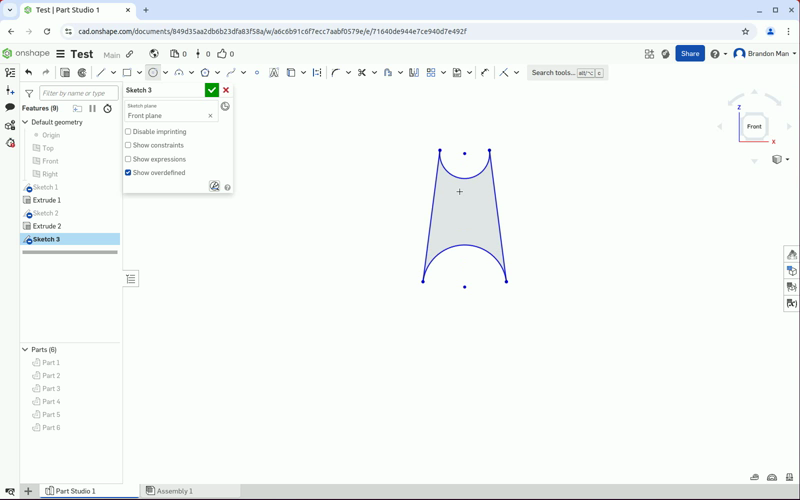
scroll(6)
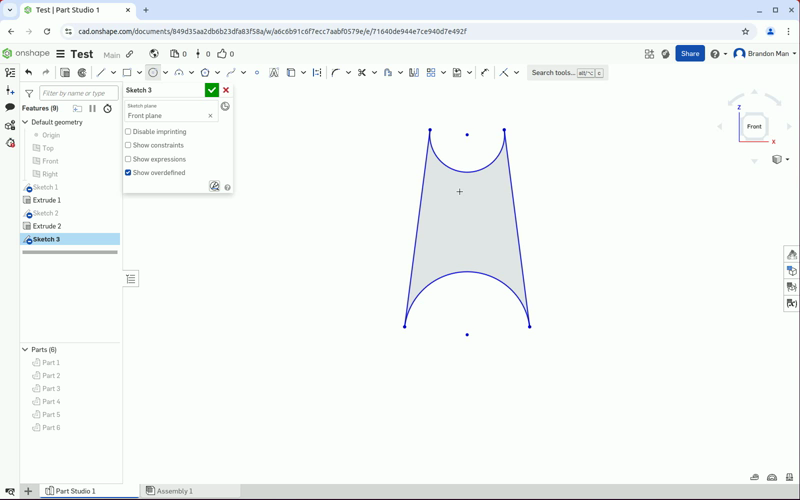
scroll(6)
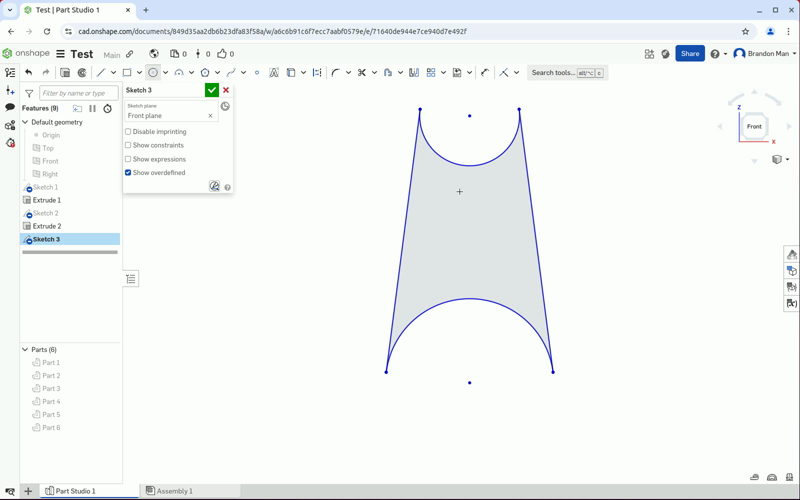
scroll(6)
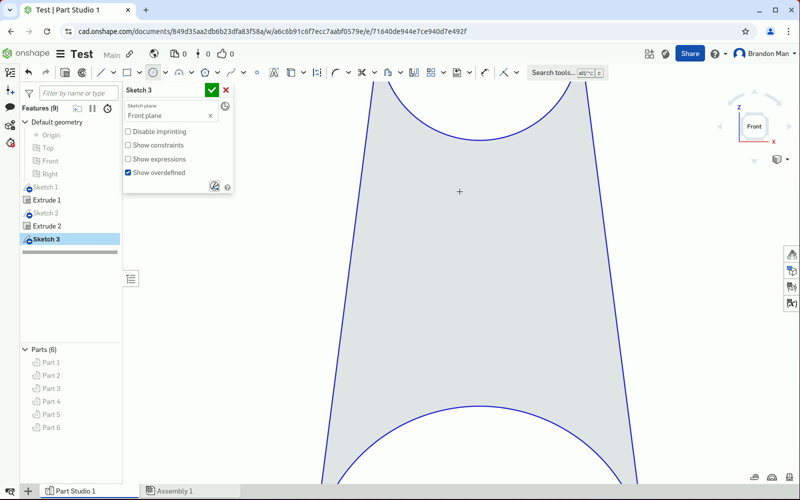
click(459, 191)
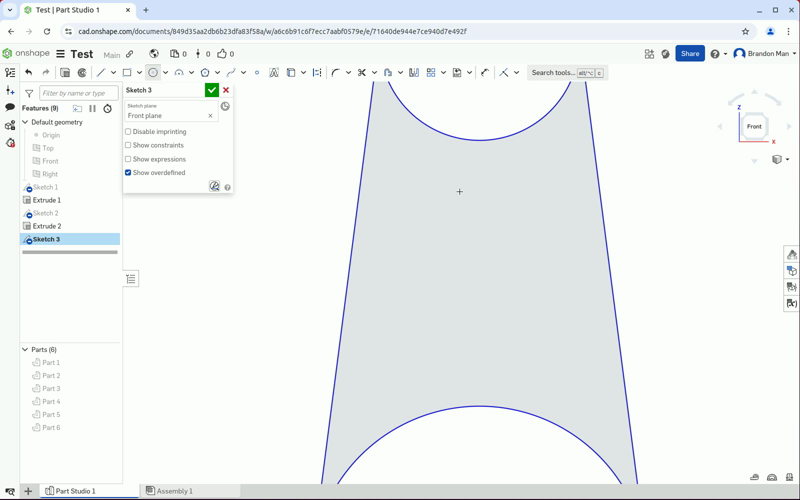
scroll(-6)
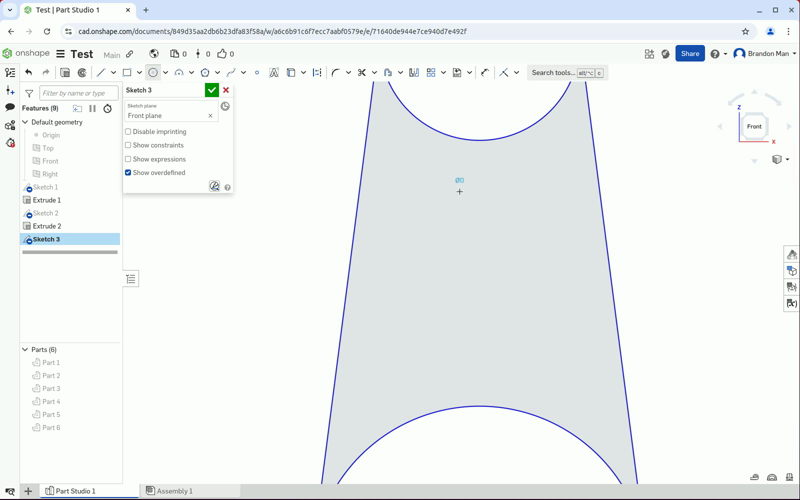
scroll(-6)
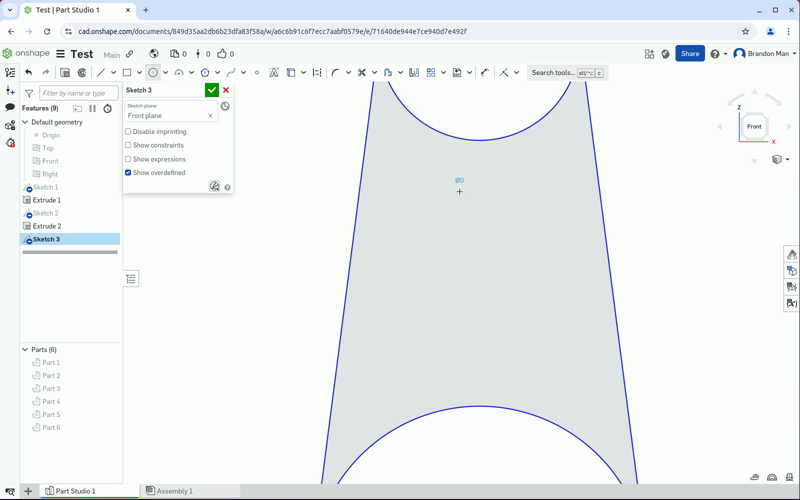
scroll(-6)
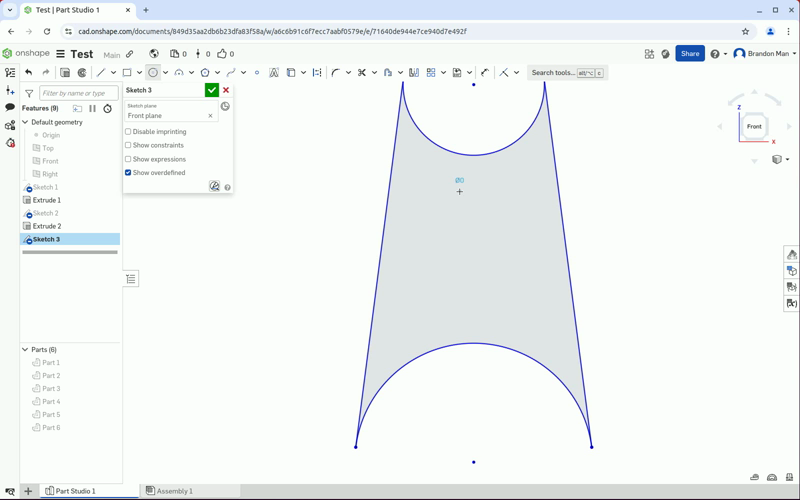
scroll(-6)
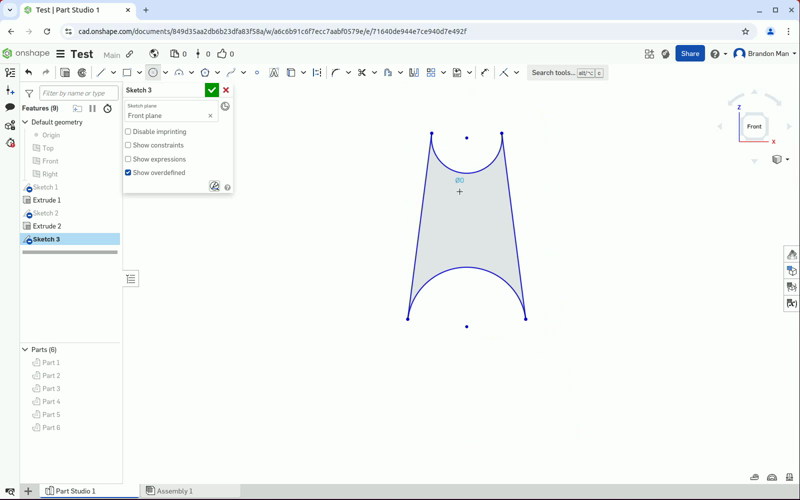
scroll(-6)
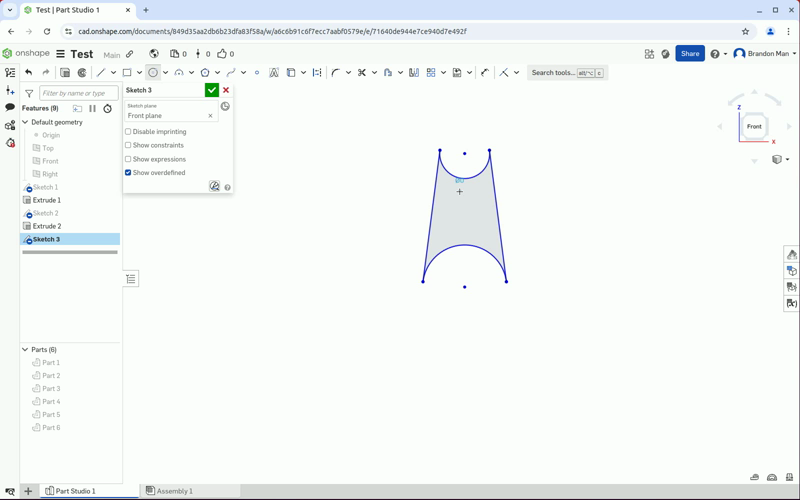
scroll(-6)
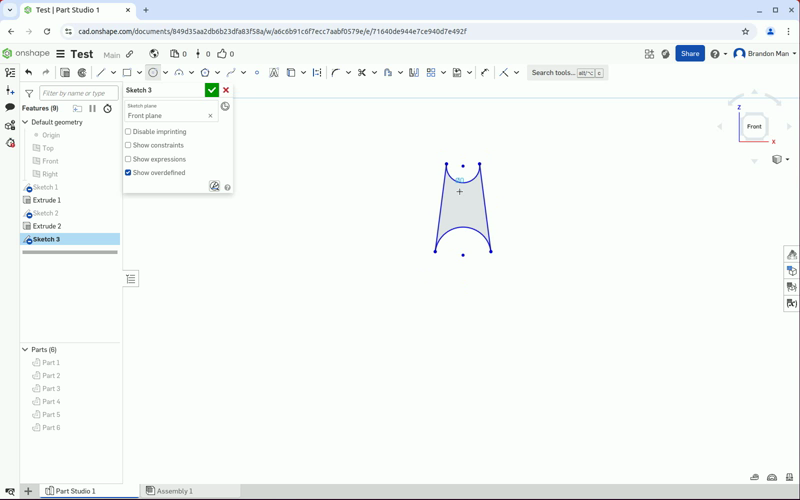
scroll(-6)
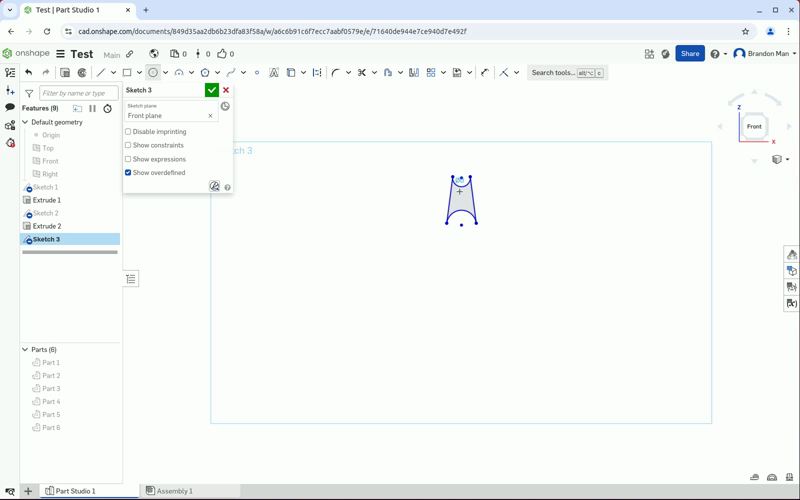
key_up(shift)
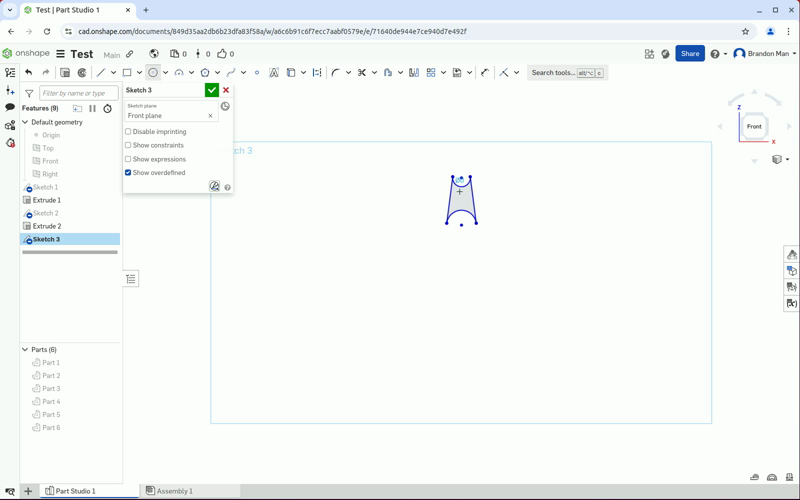
mouse_move(462, 191)
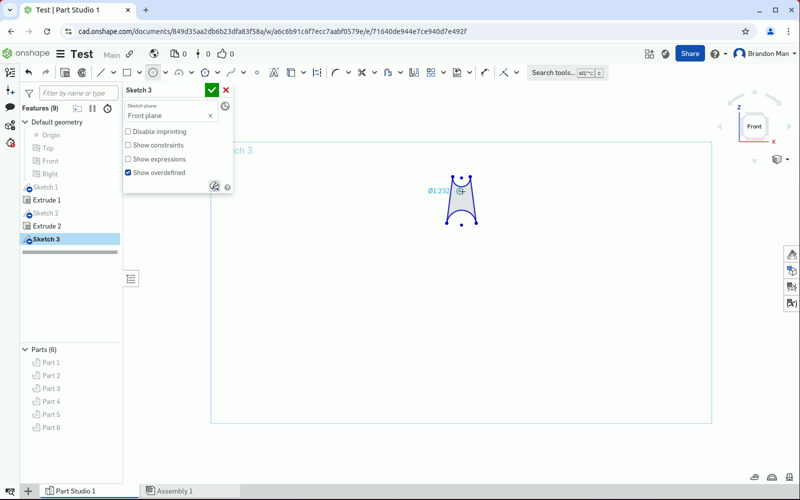
scroll(6)
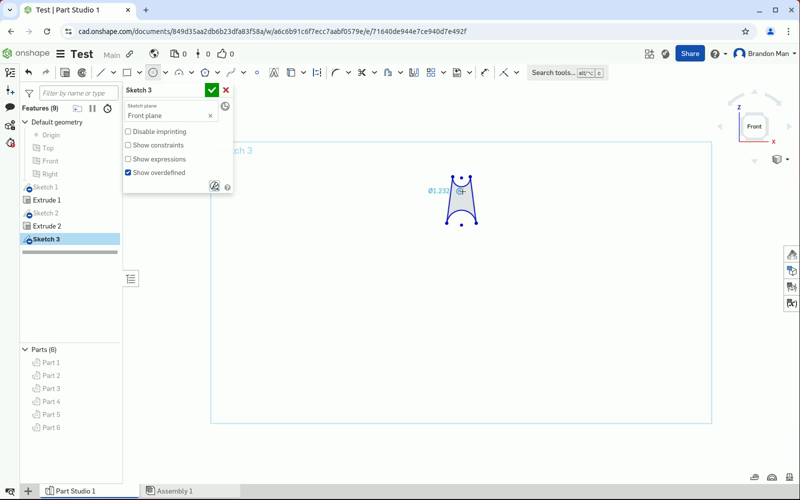
scroll(6)
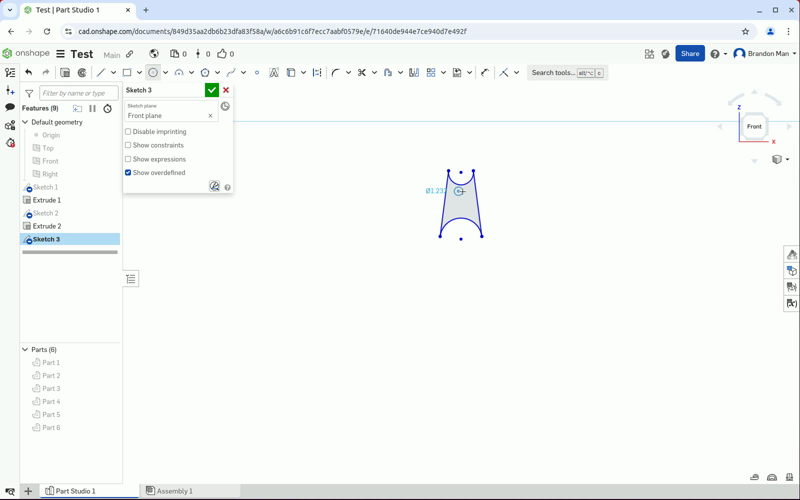
scroll(6)
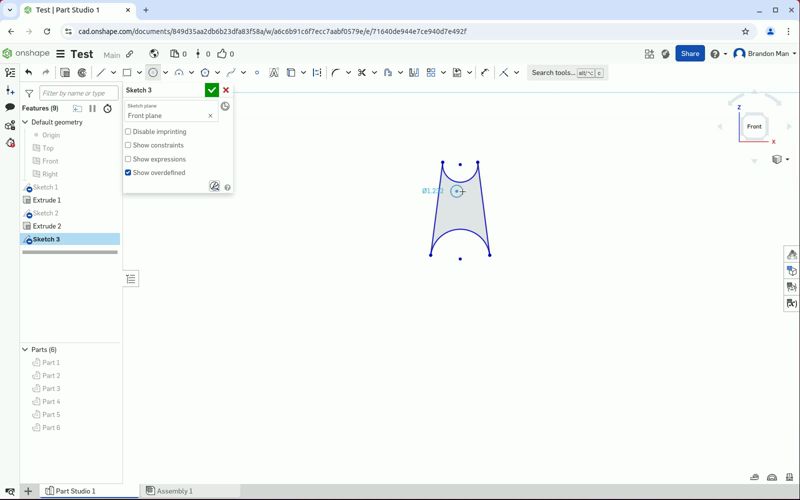
scroll(6)
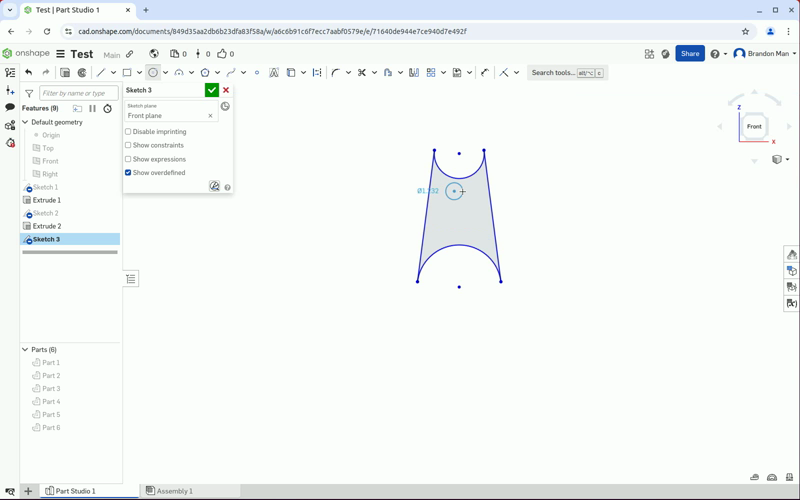
scroll(6)
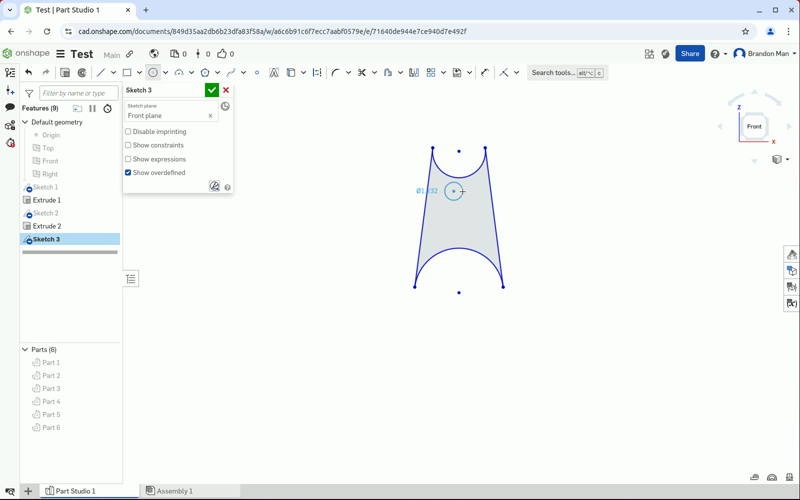
scroll(6)
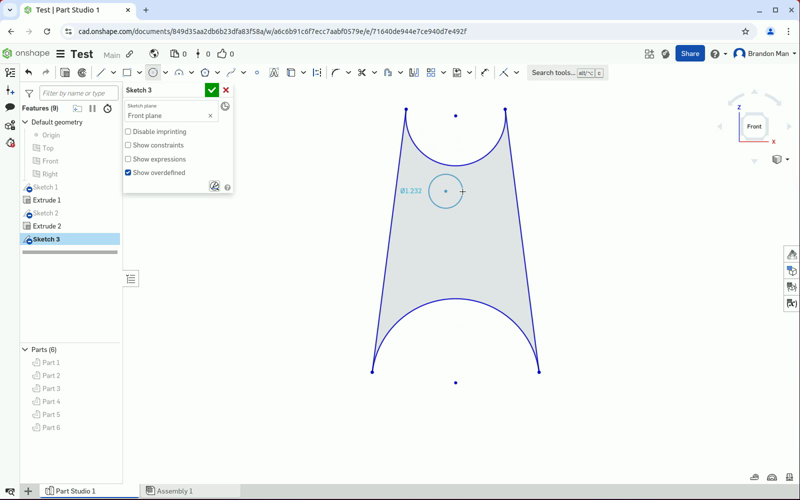
scroll(6)
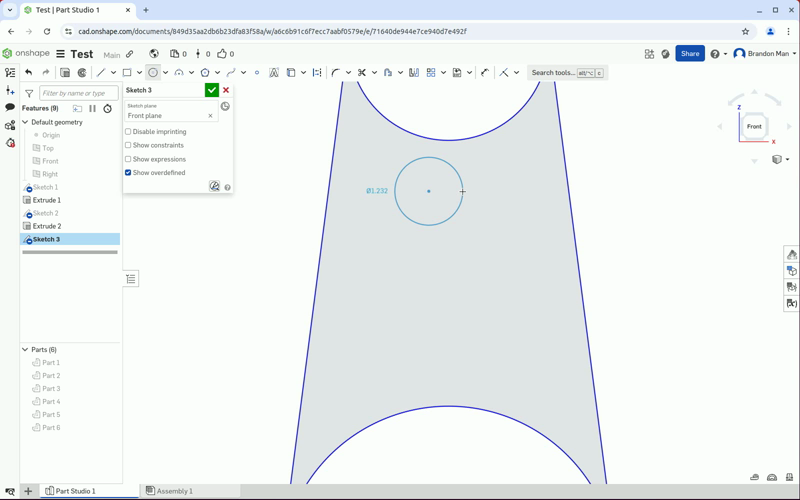
click(462, 191)
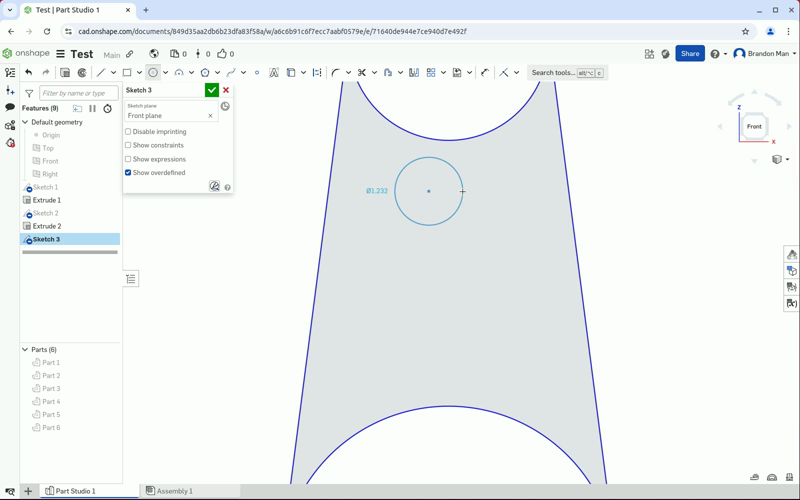
scroll(-6)
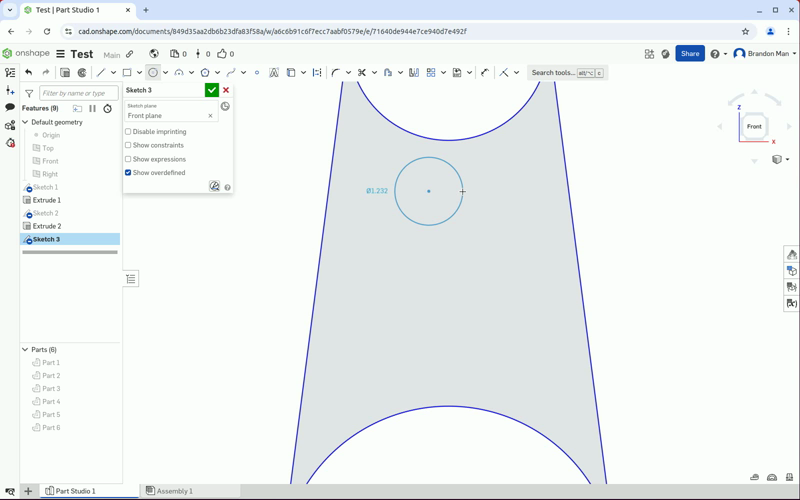
scroll(-6)
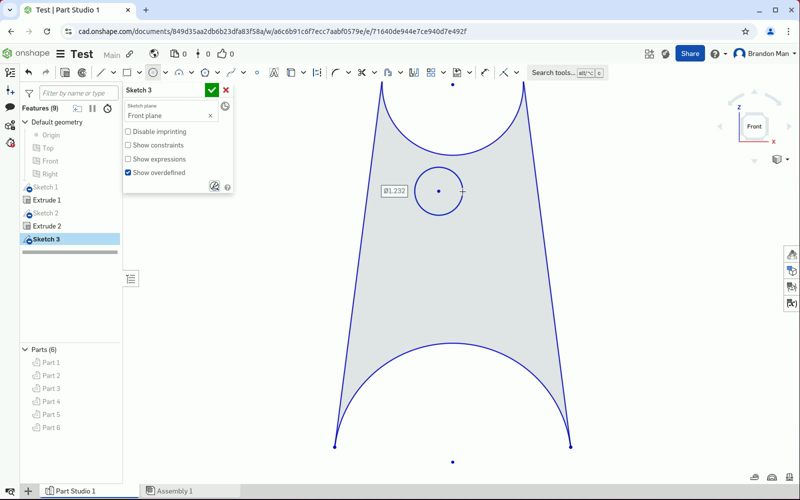
scroll(-6)
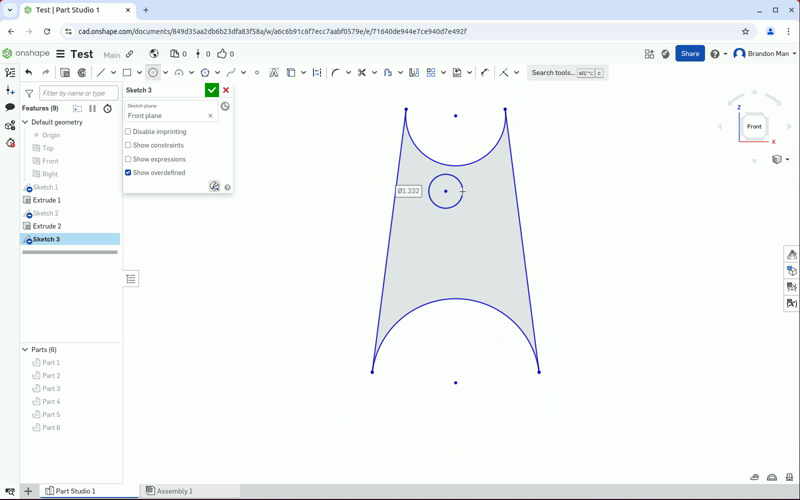
scroll(-6)
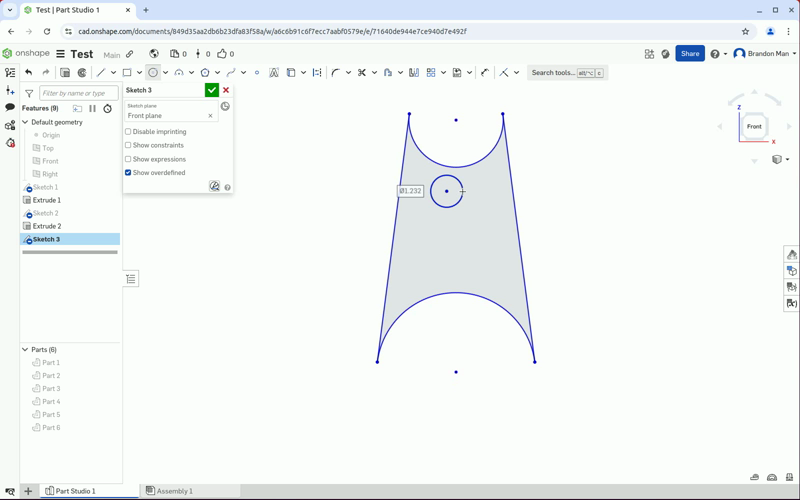
scroll(-6)
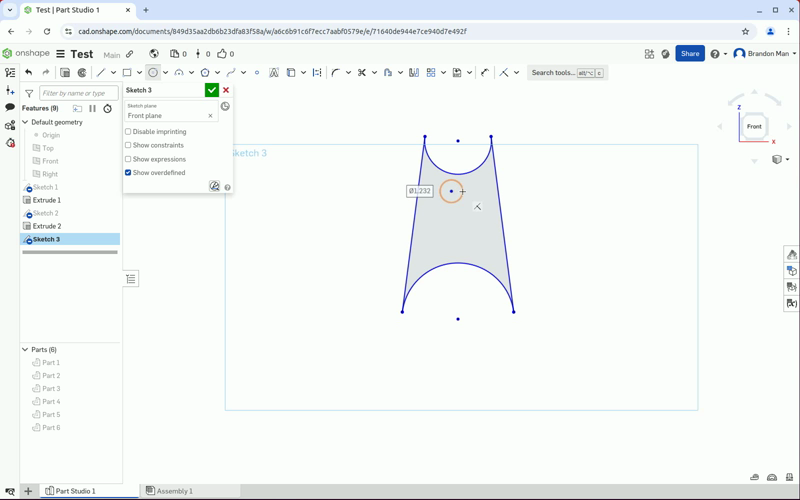
scroll(-6)
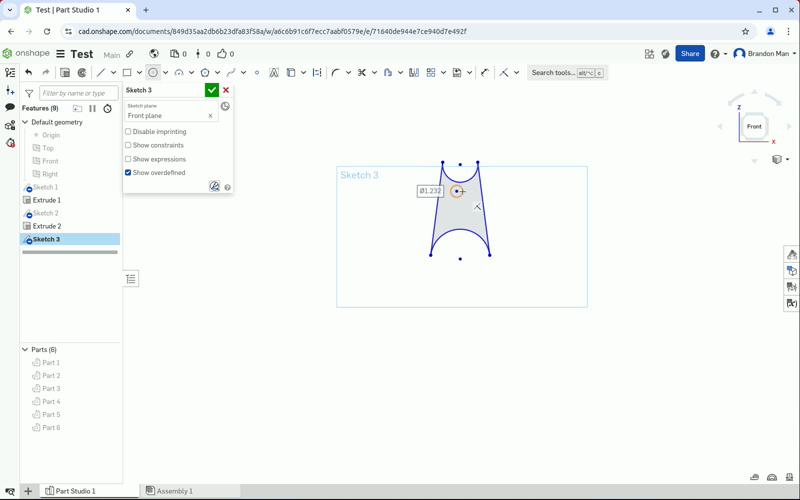
scroll(-6)
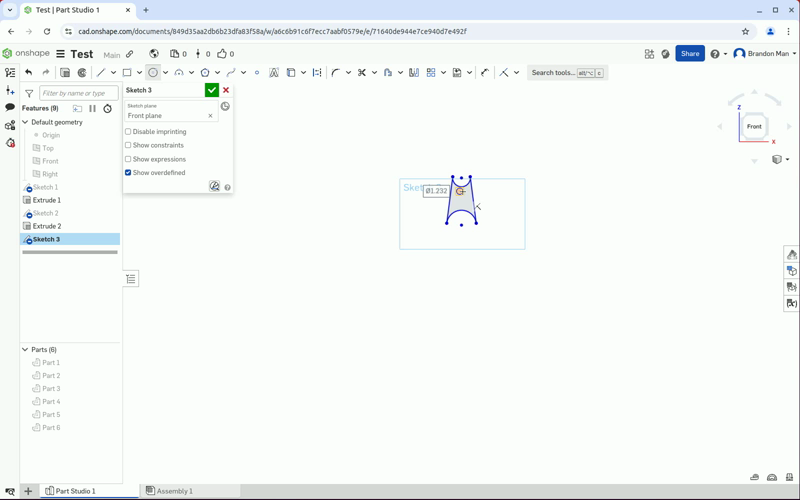
key(esc)
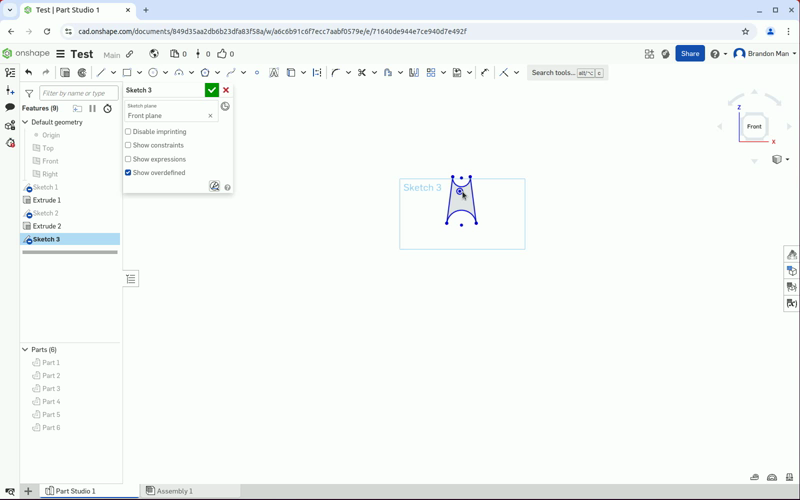
mouse_move(464, 197)
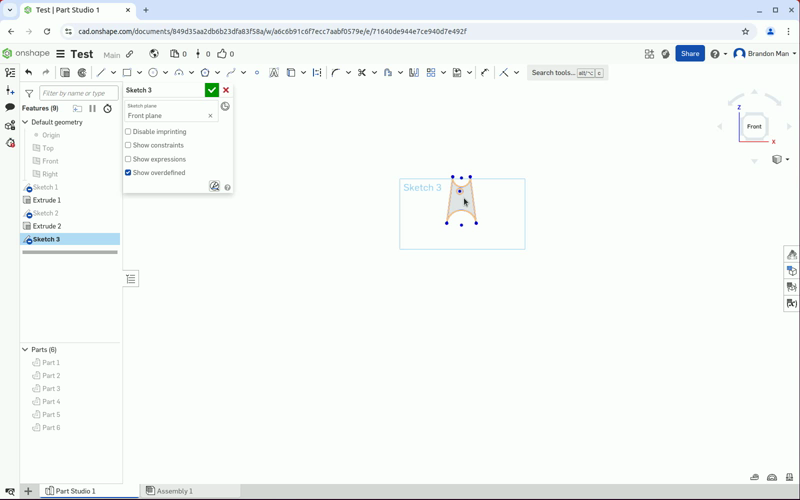
scroll(6)
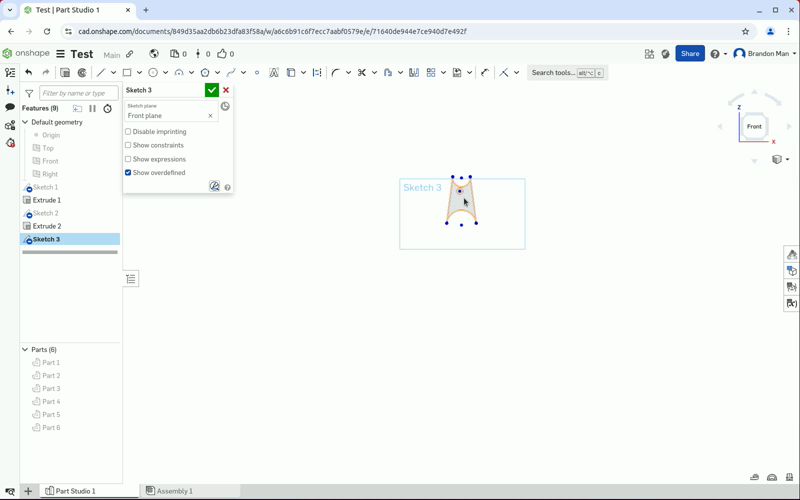
scroll(6)
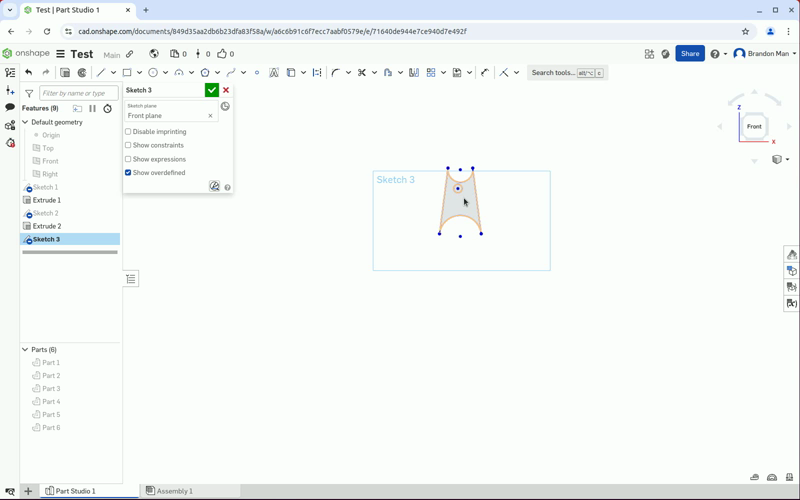
scroll(6)
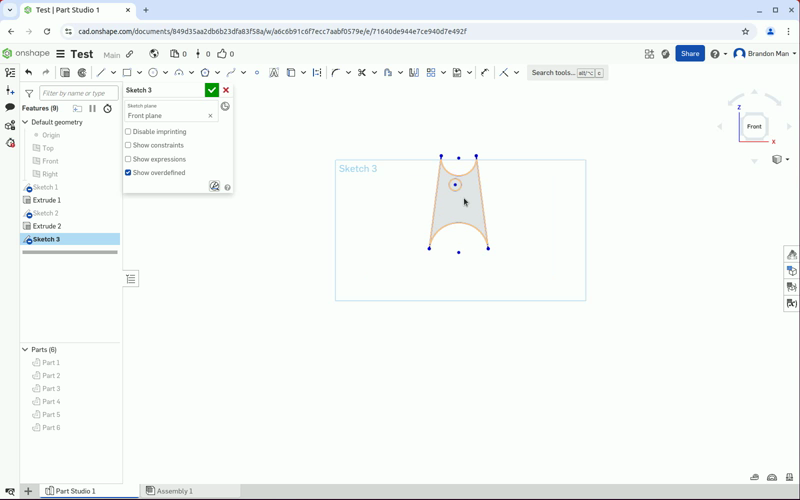
scroll(6)
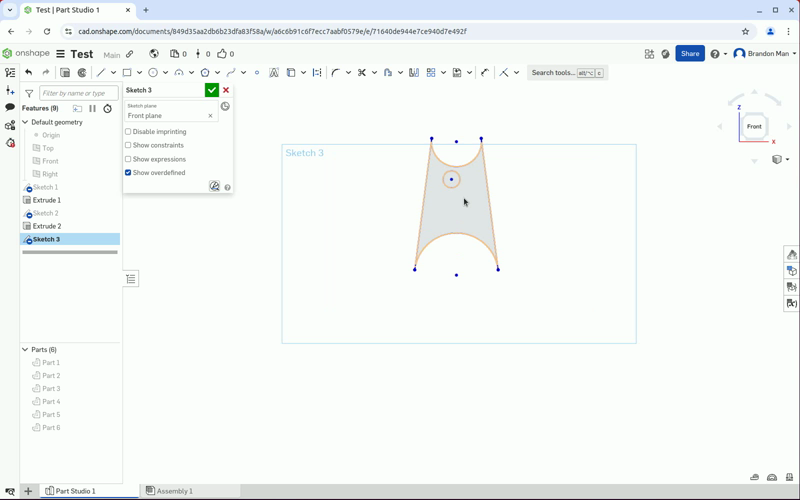
scroll(6)
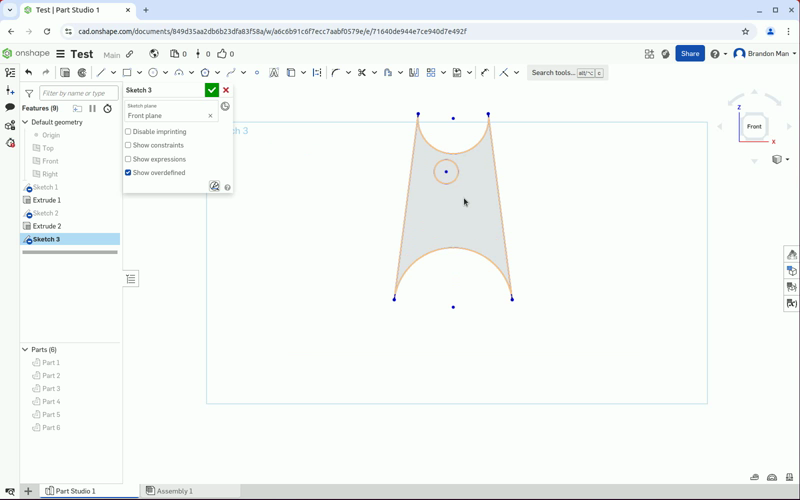
scroll(6)
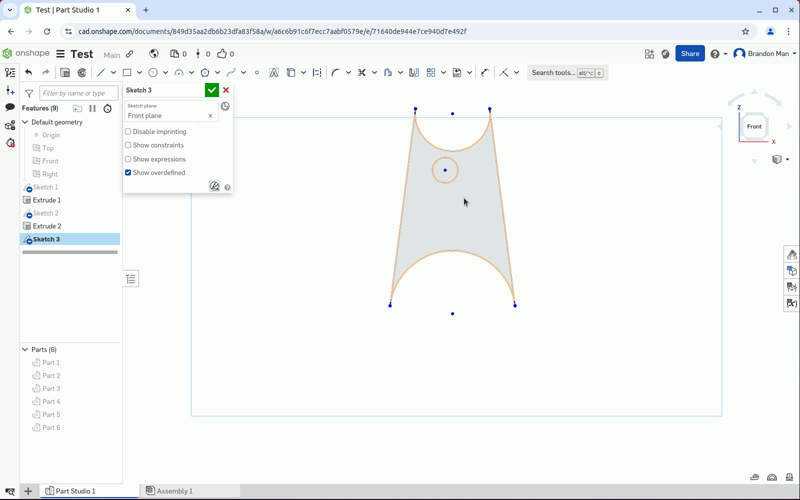
scroll(6)
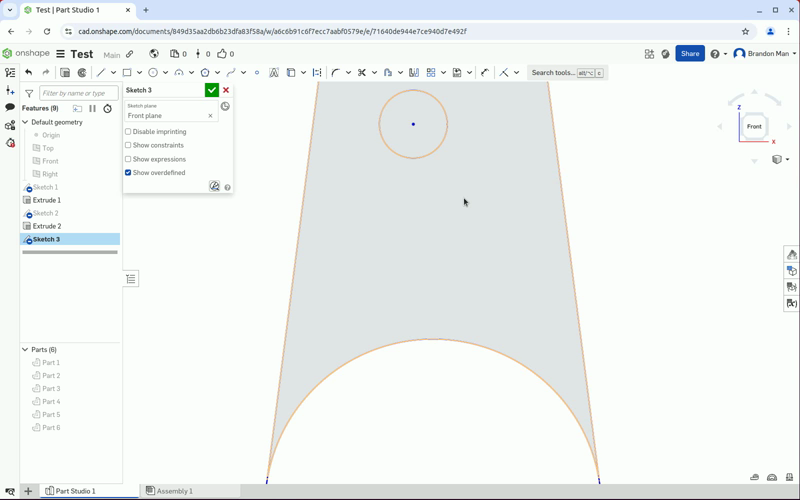
click(464, 197)
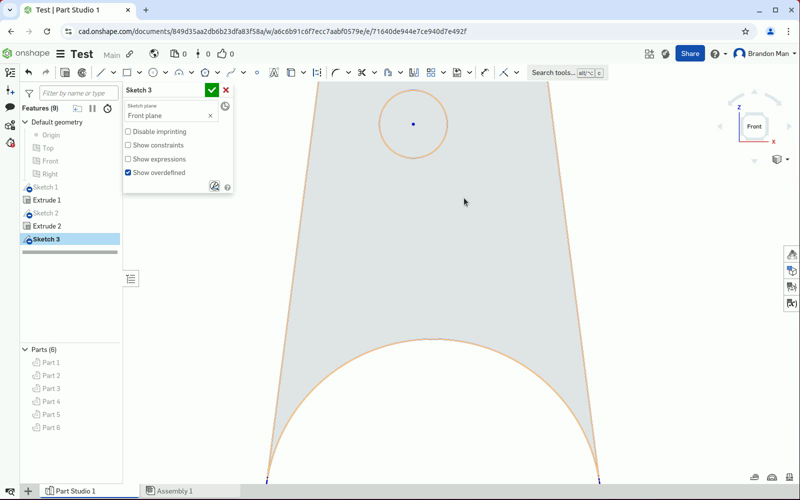
scroll(-6)
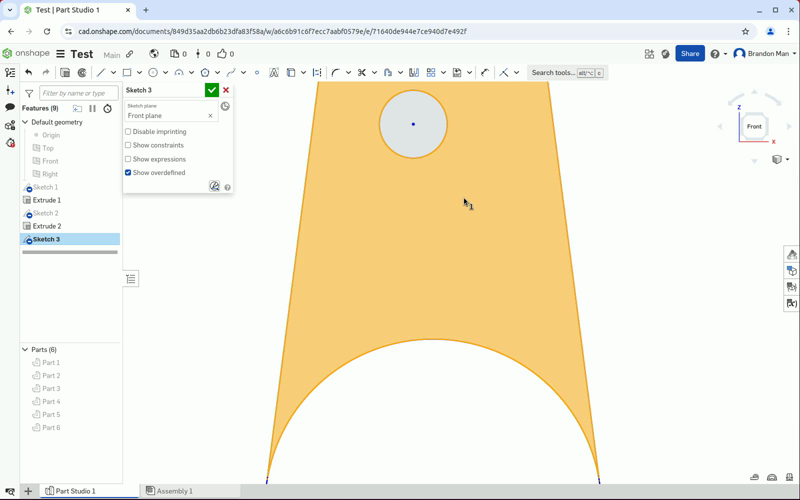
scroll(-6)
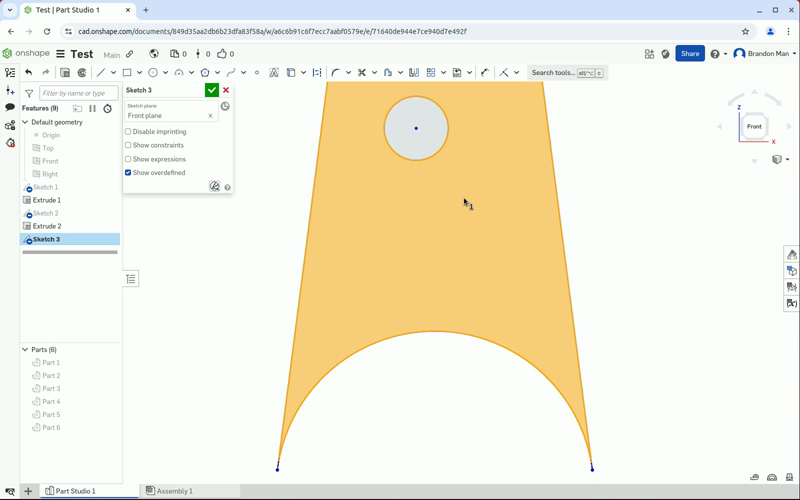
scroll(-6)
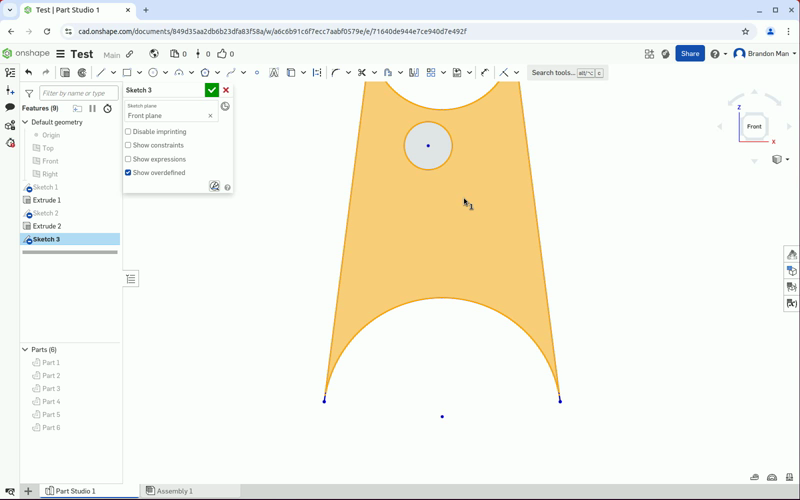
scroll(-6)
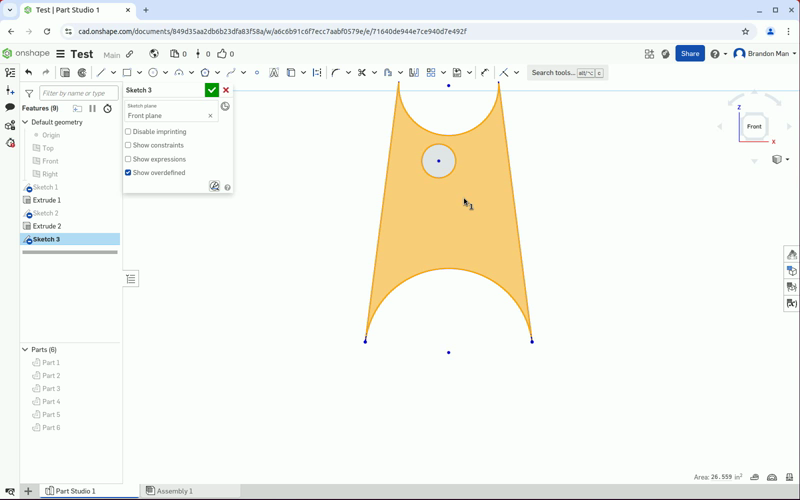
scroll(-6)
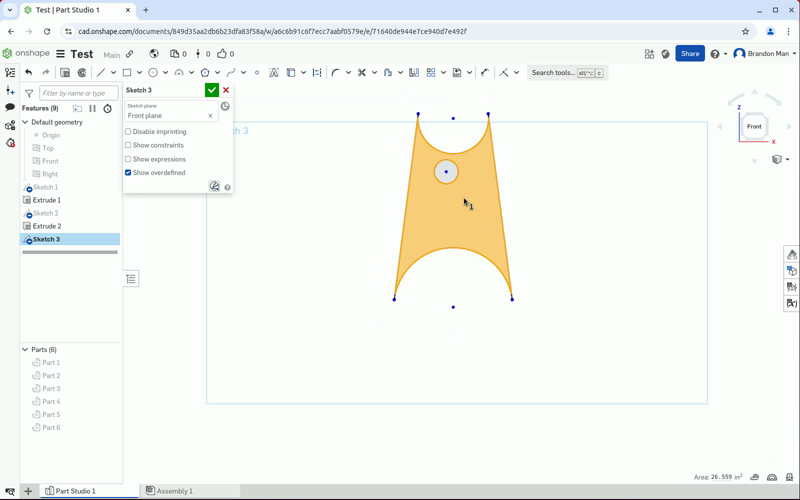
scroll(-6)
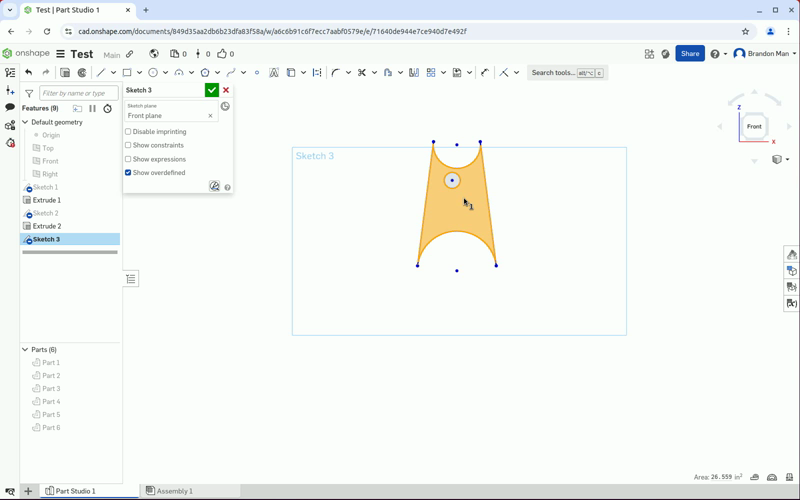
scroll(-6)
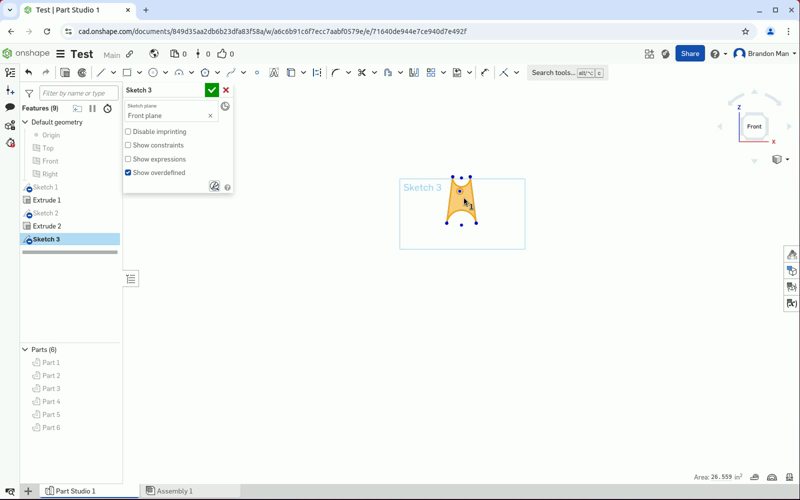
mouse_move(73, 352)
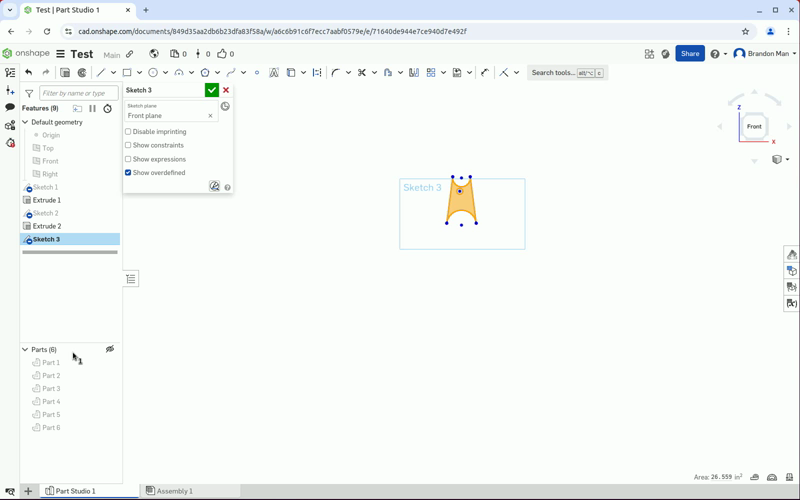
key(shift+y)
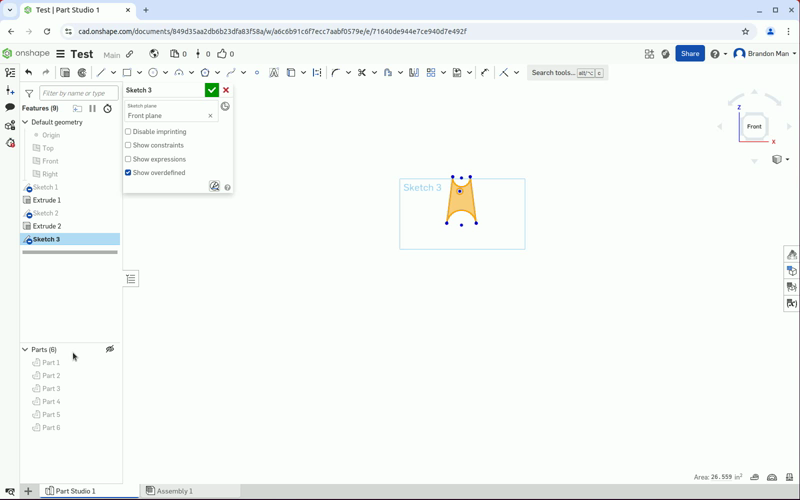
key(shift+e)
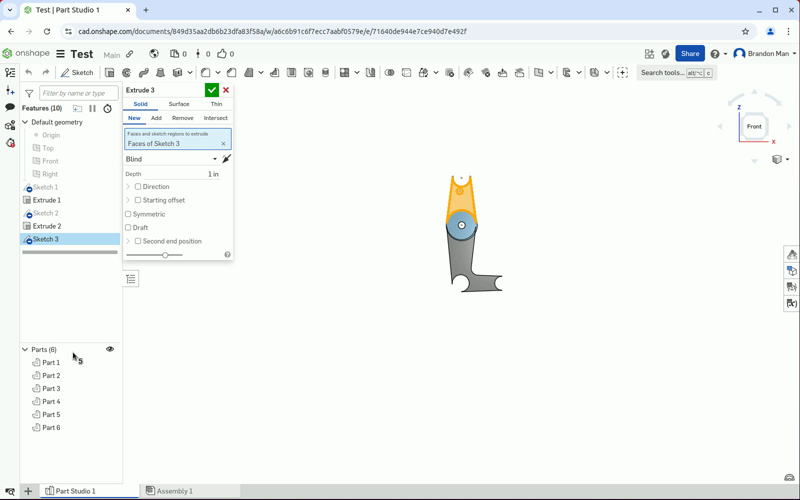
mouse_move(143, 106)
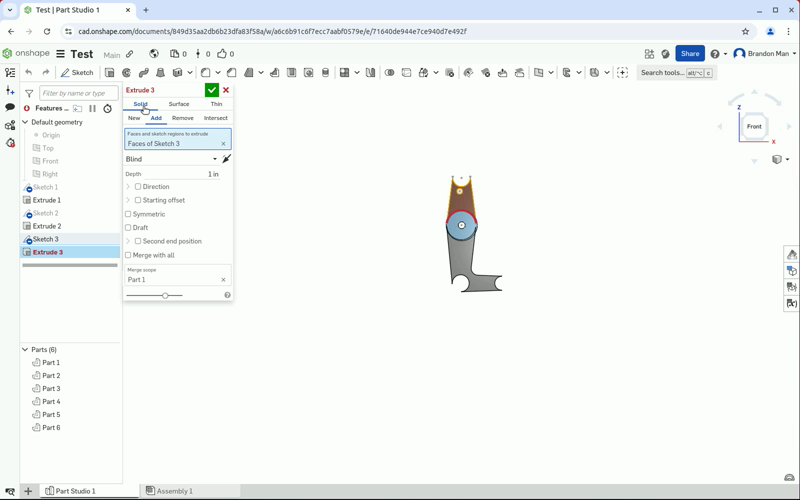
click(143, 106)
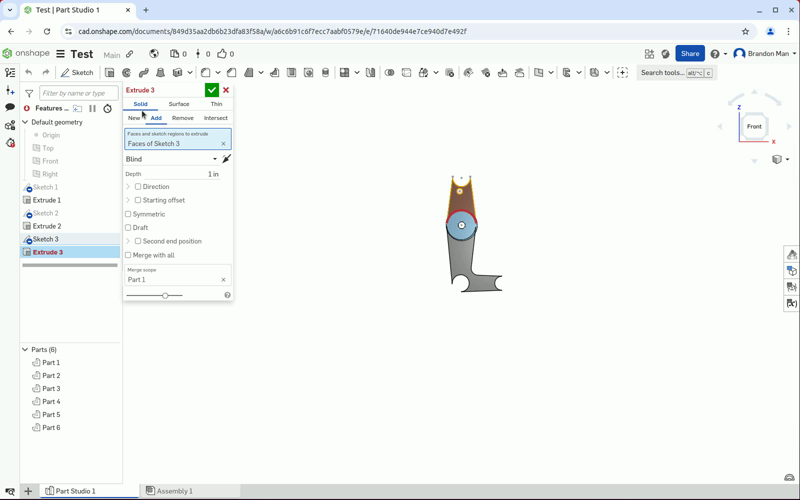
mouse_move(137, 120)
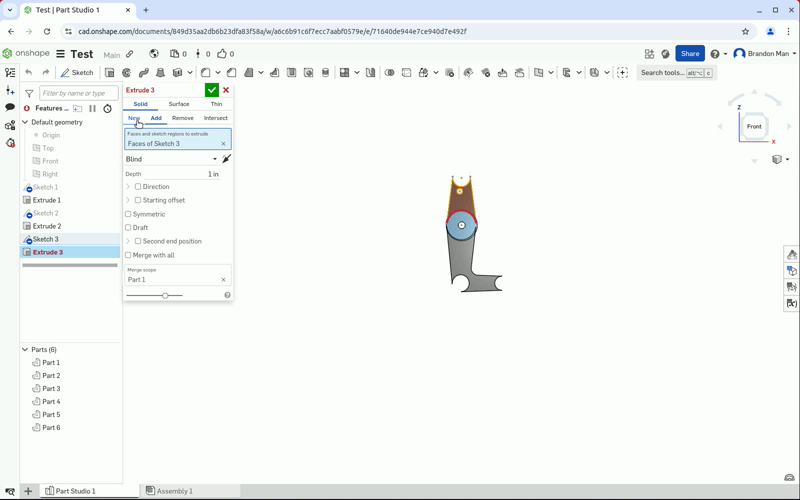
click(137, 120)
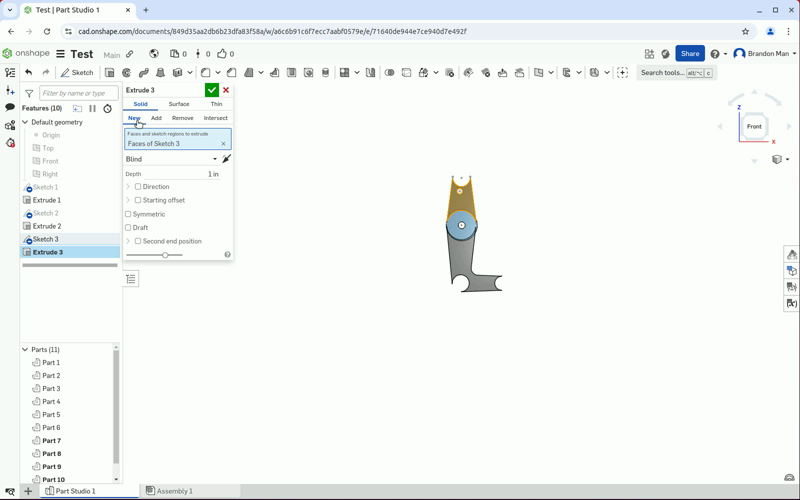
key(tab, 4)
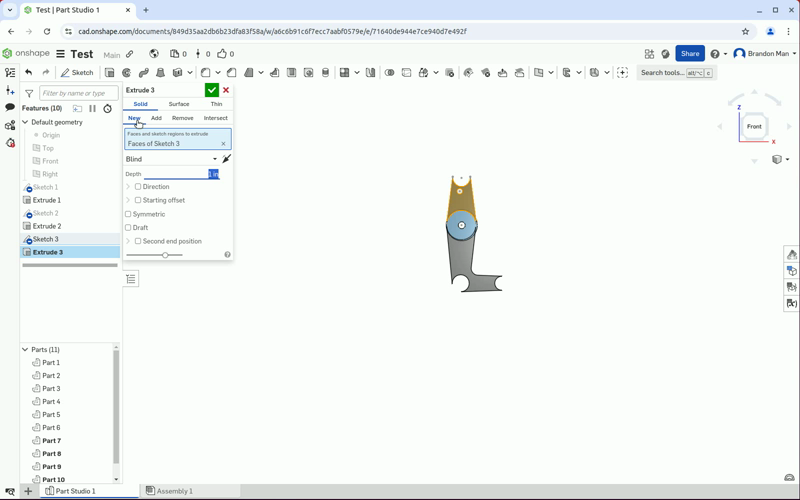
text(0.481)
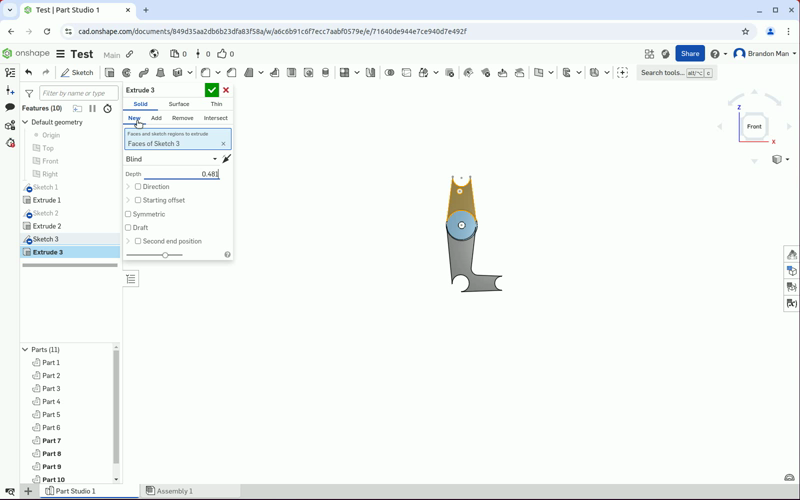
key(enter)
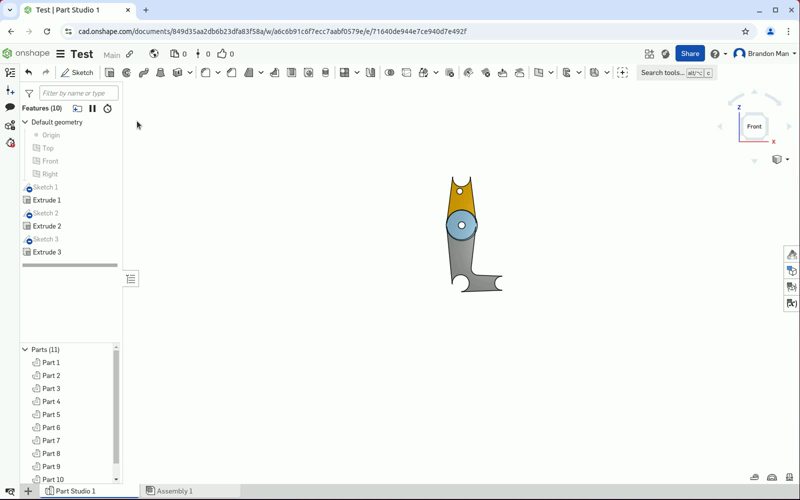
key(shift+h)
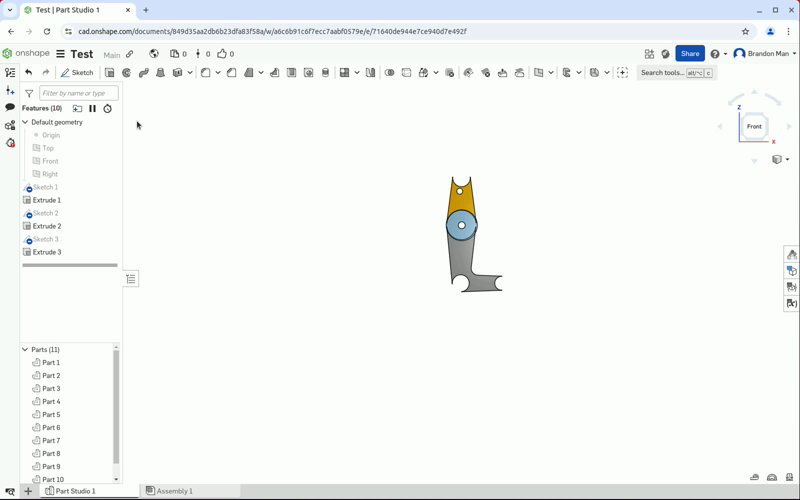
key(shift+h)
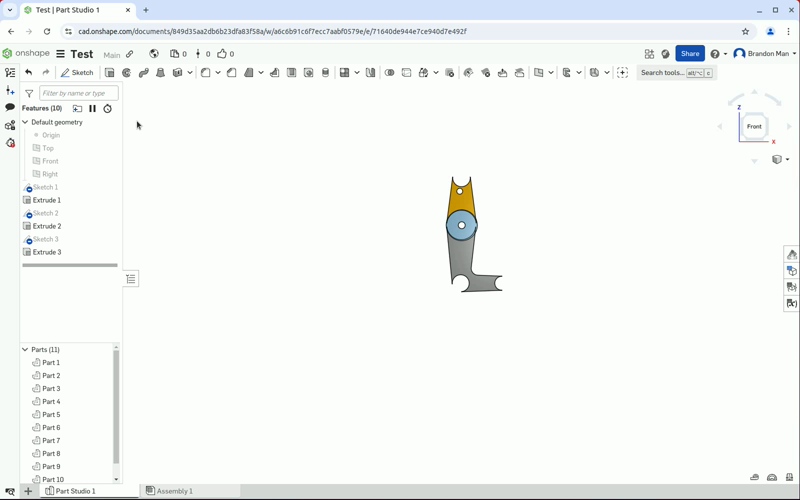
mouse_move(73, 189)
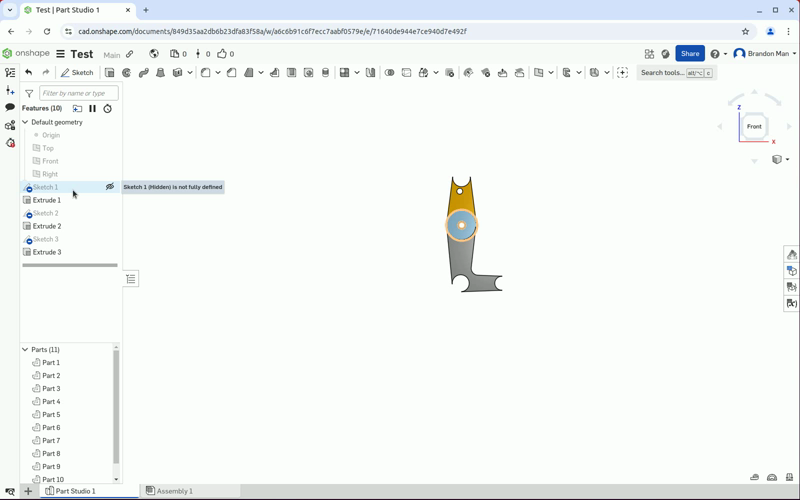
click(73, 189)
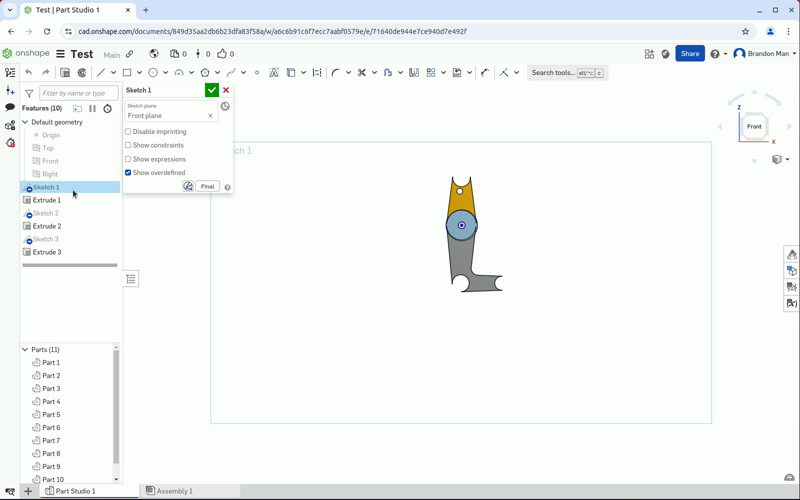
mouse_move(229, 92)
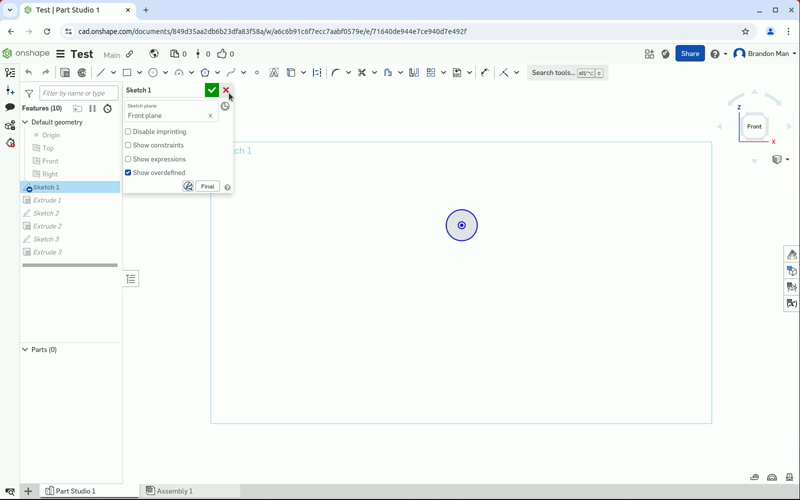
click(229, 92)
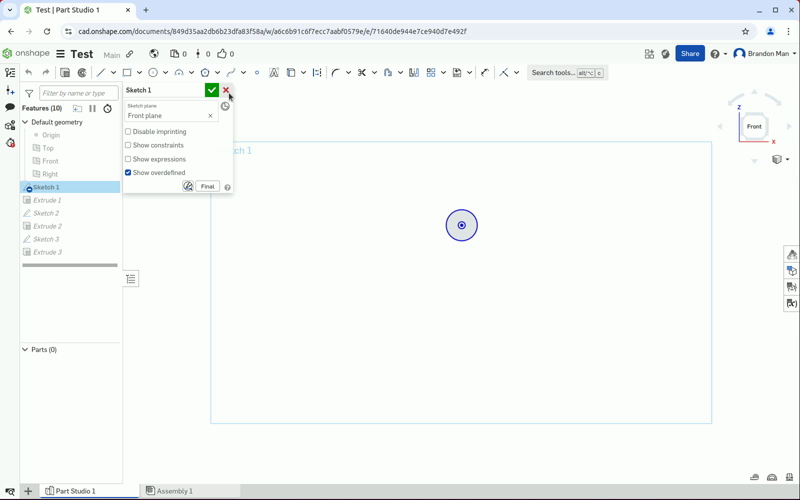
key(shift+s)
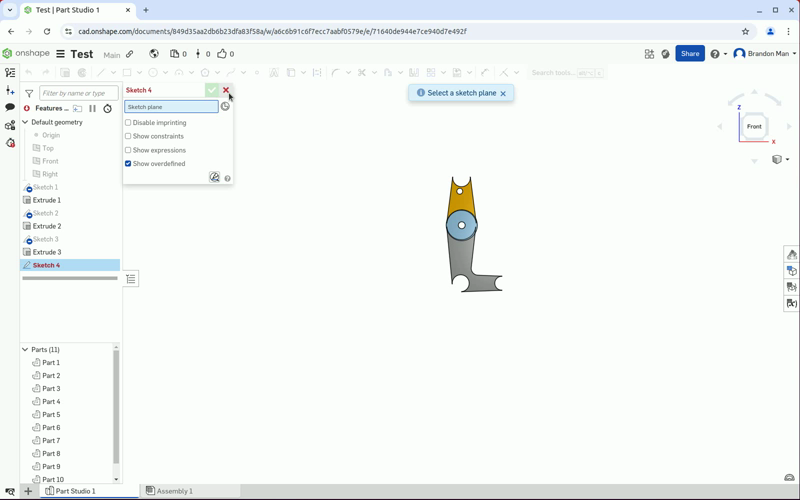
mouse_move(73, 163)
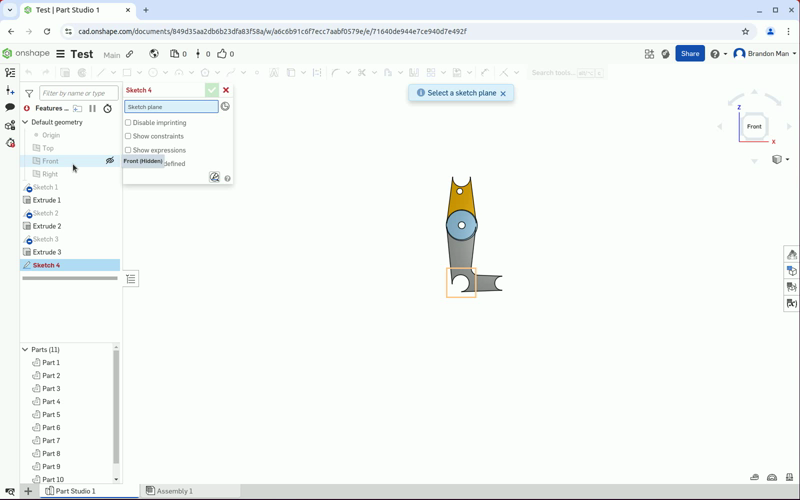
click(73, 163)
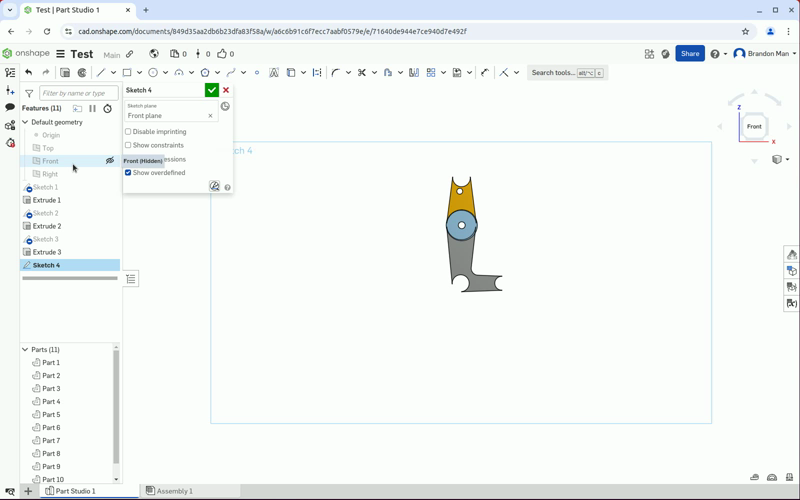
mouse_move(69, 352)
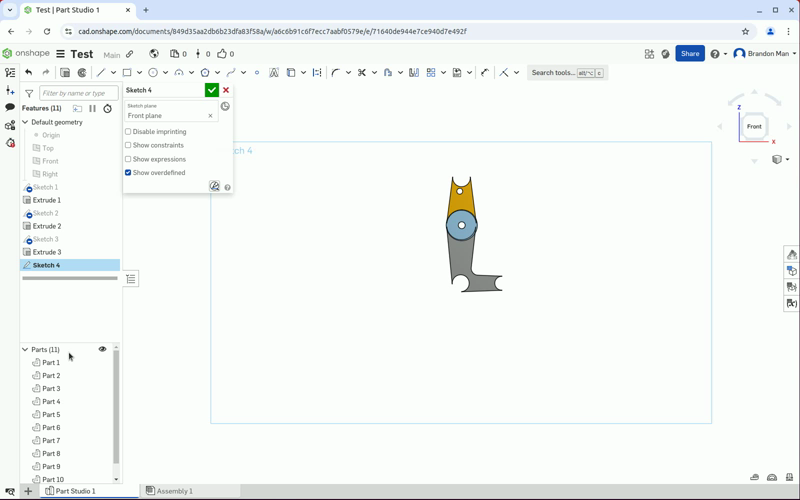
key(y)
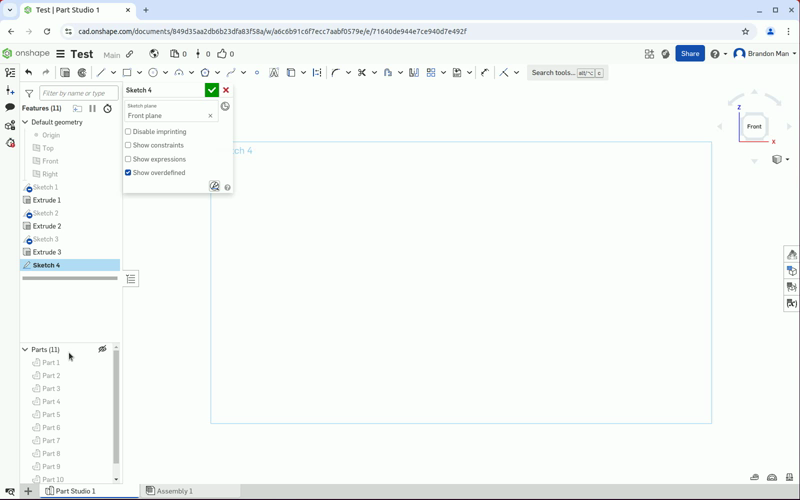
key(c)
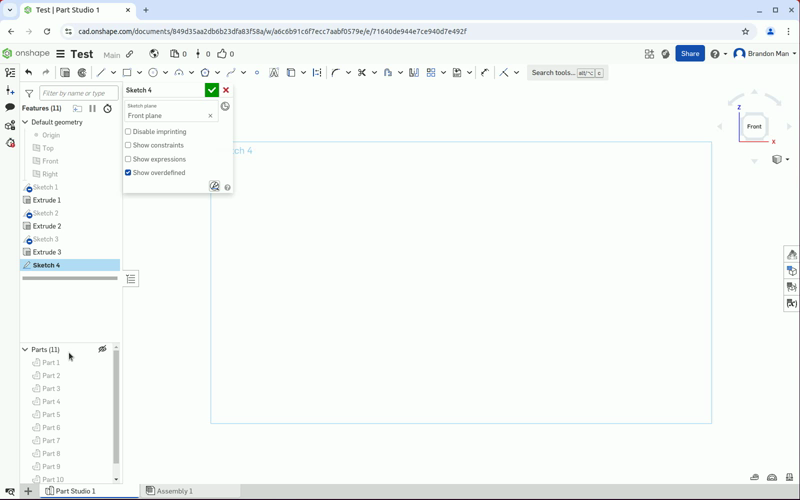
key_down(shift)
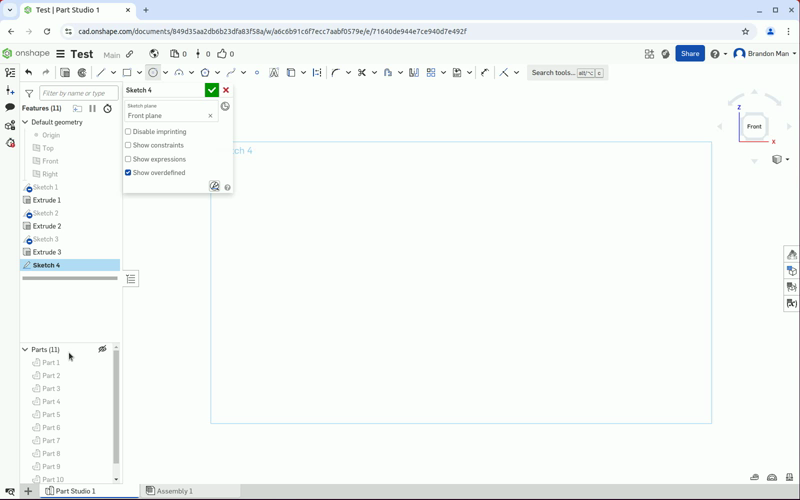
mouse_move(461, 178)
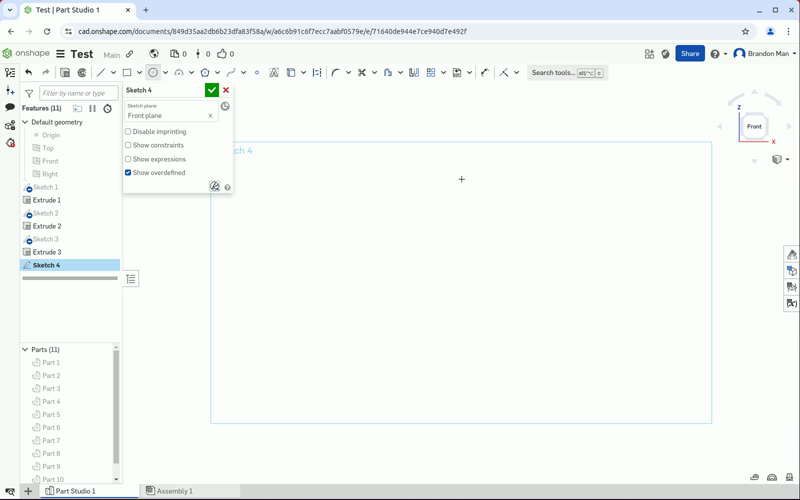
click(461, 178)
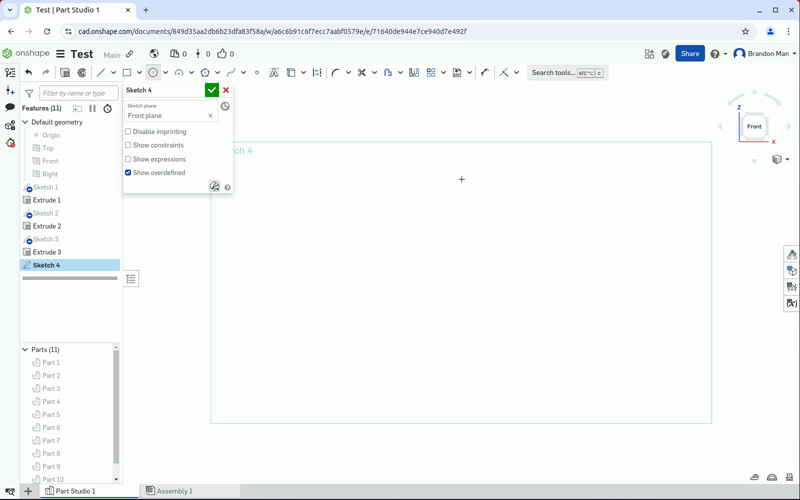
key_up(shift)
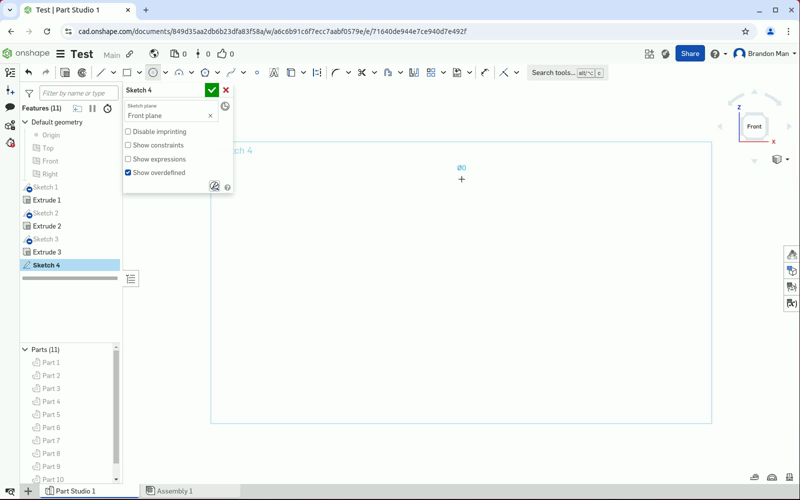
mouse_move(471, 178)
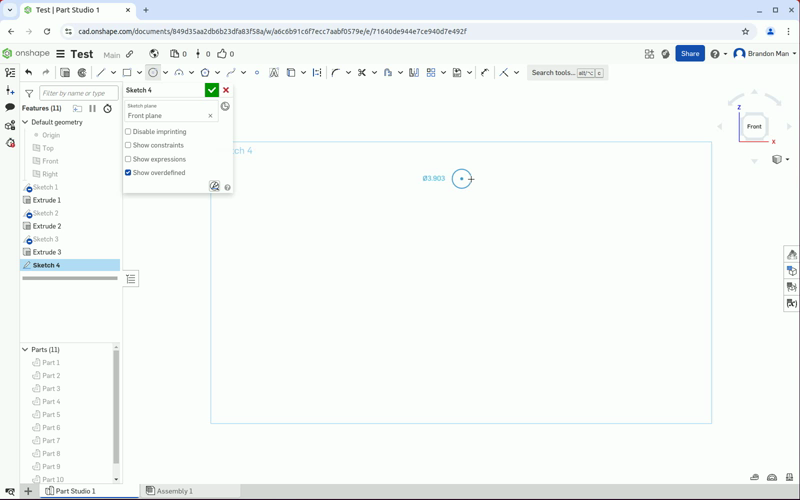
click(471, 178)
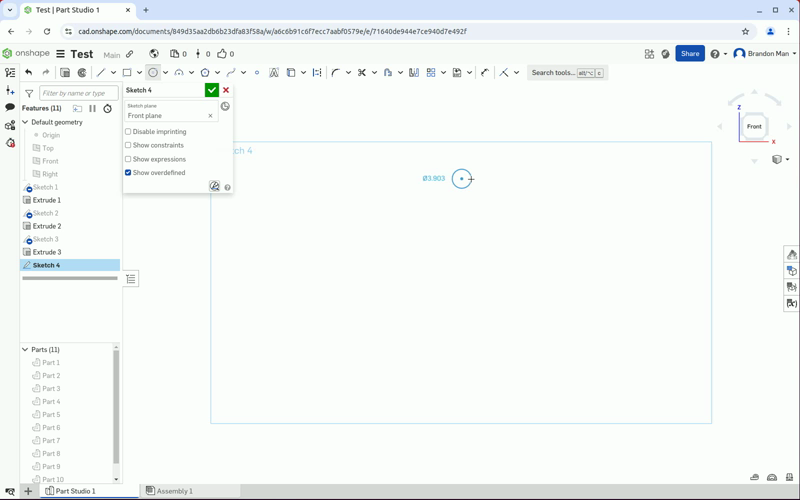
key(esc)
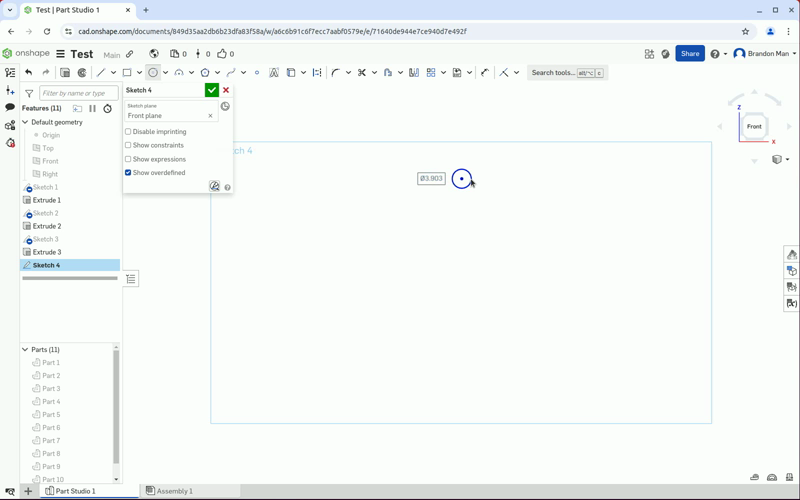
key(c)
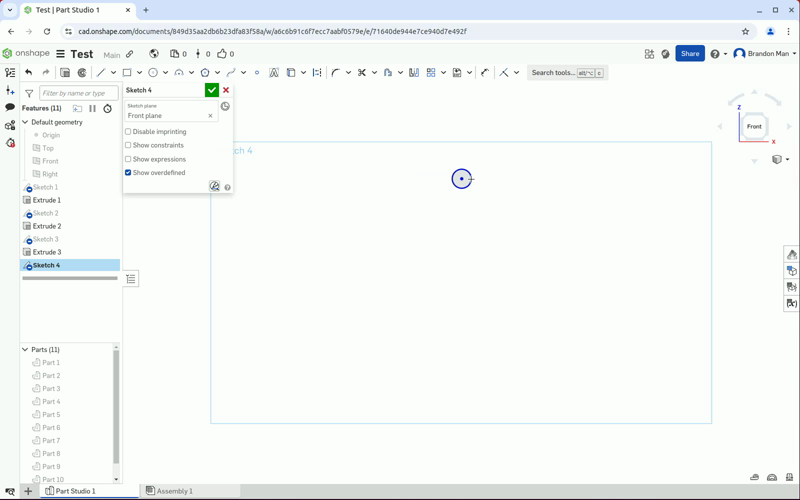
key_down(shift)
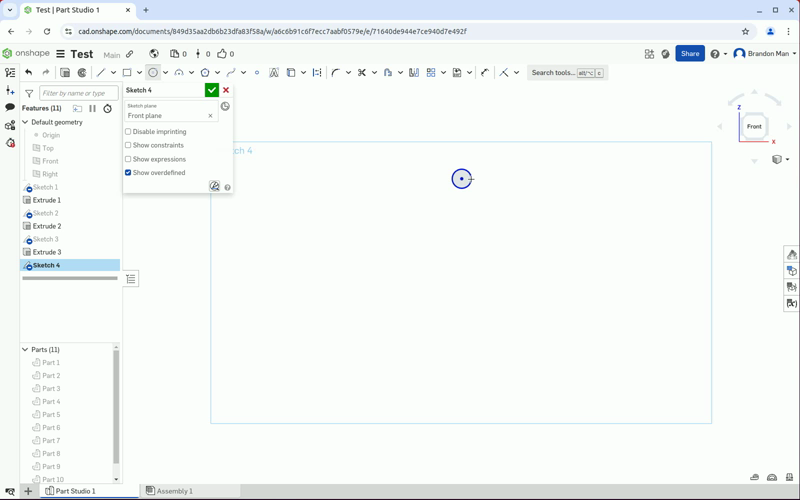
mouse_move(461, 178)
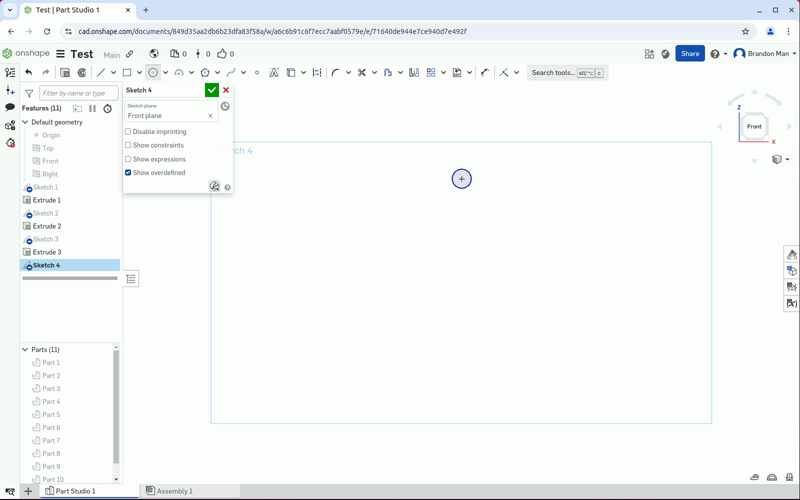
click(461, 178)
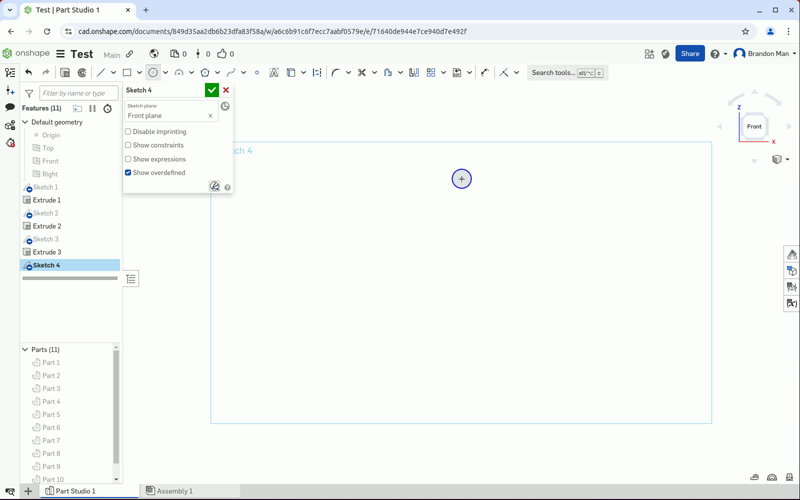
key_up(shift)
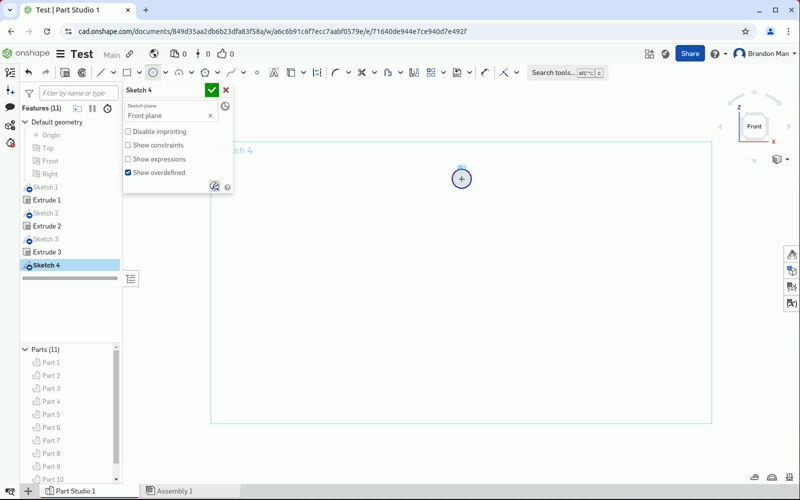
mouse_move(464, 178)
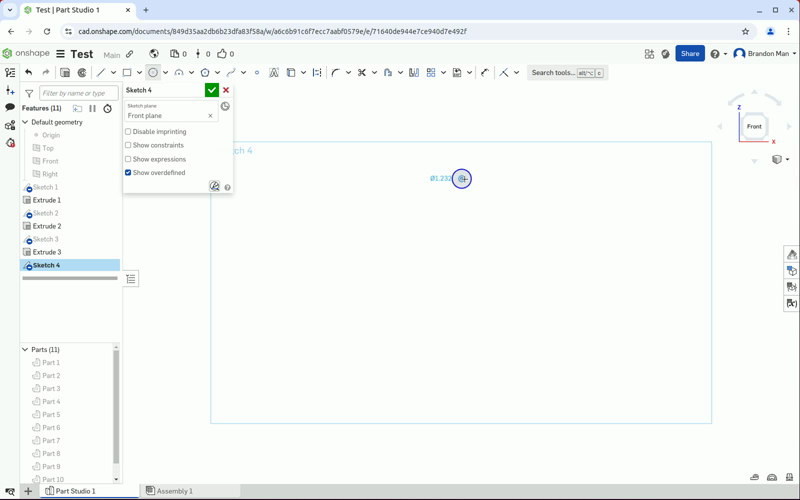
scroll(6)
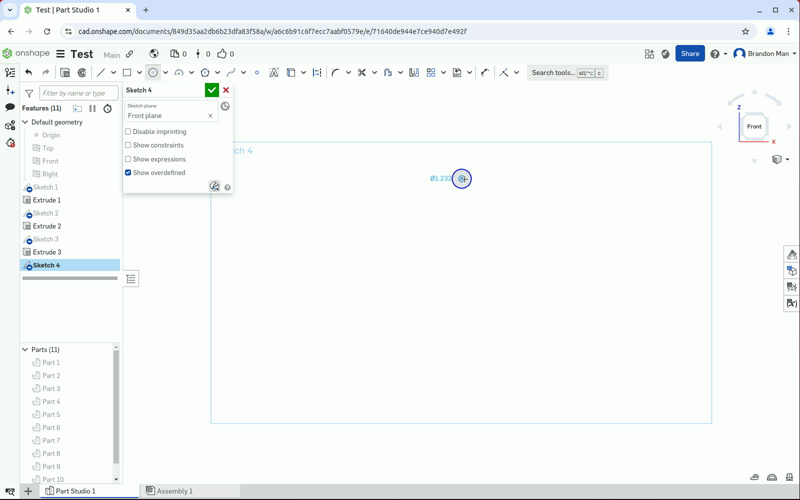
scroll(6)
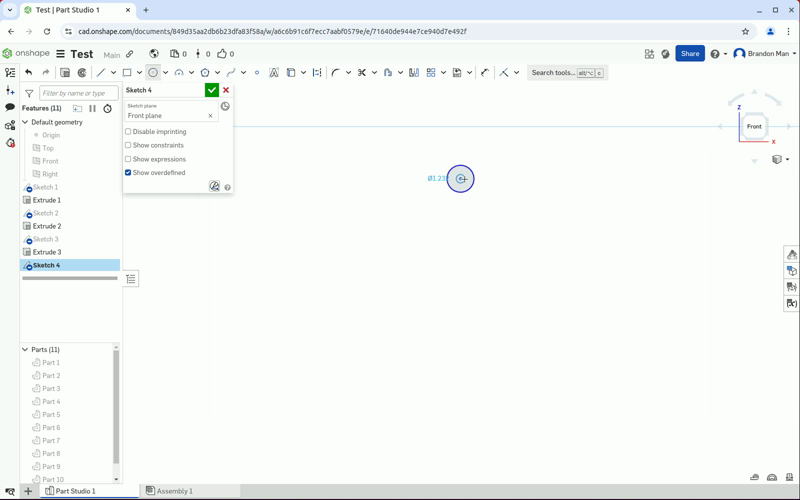
scroll(6)
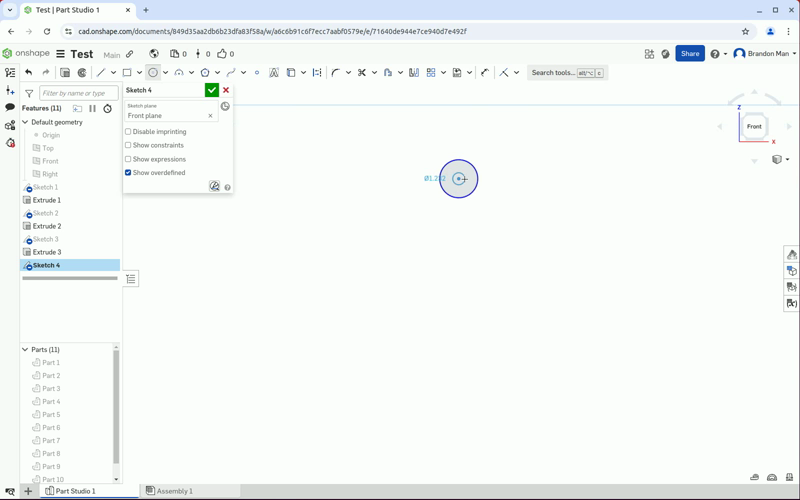
scroll(6)
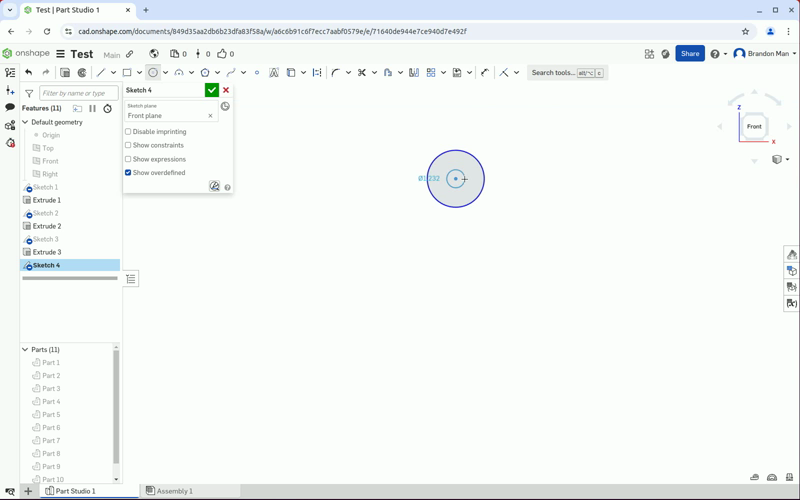
scroll(6)
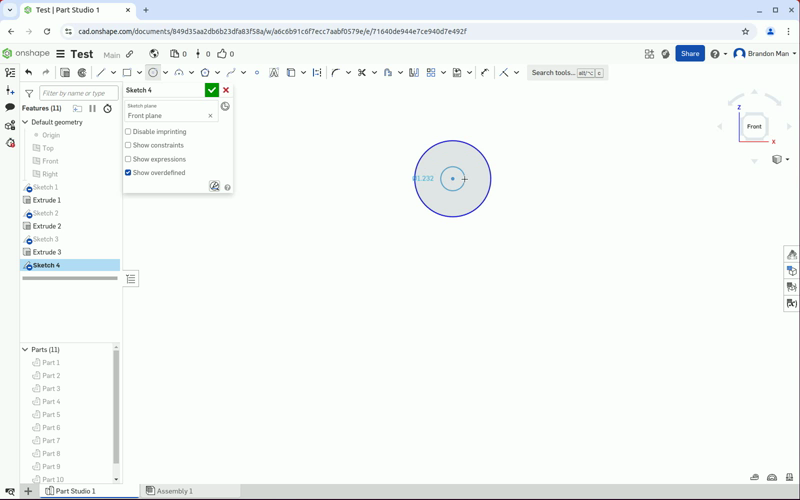
scroll(6)
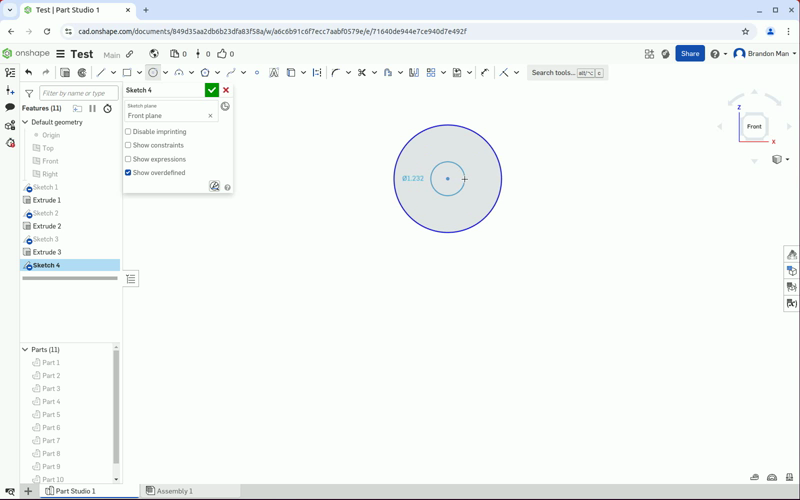
scroll(6)
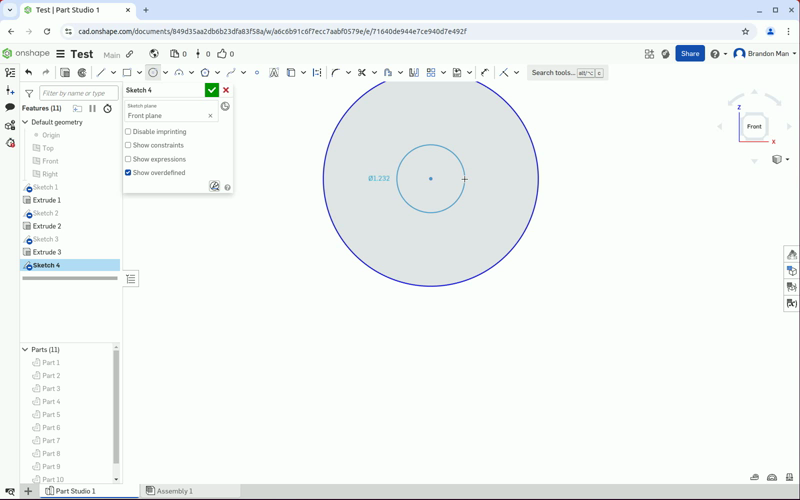
click(464, 178)
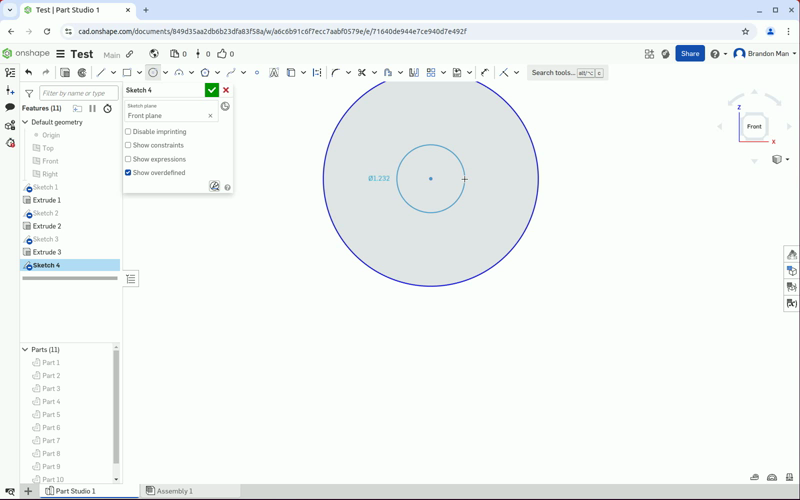
scroll(-6)
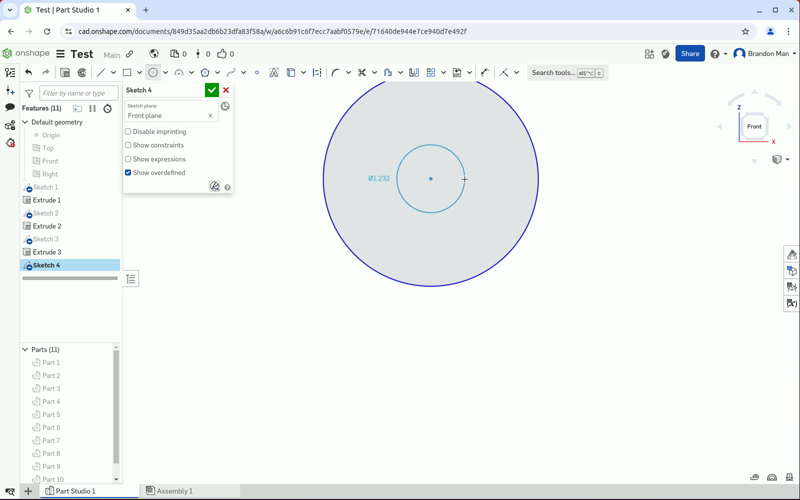
scroll(-6)
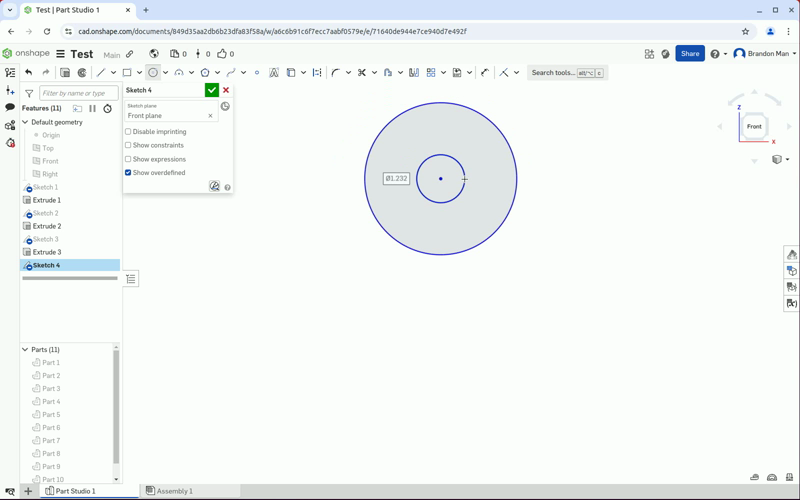
scroll(-6)
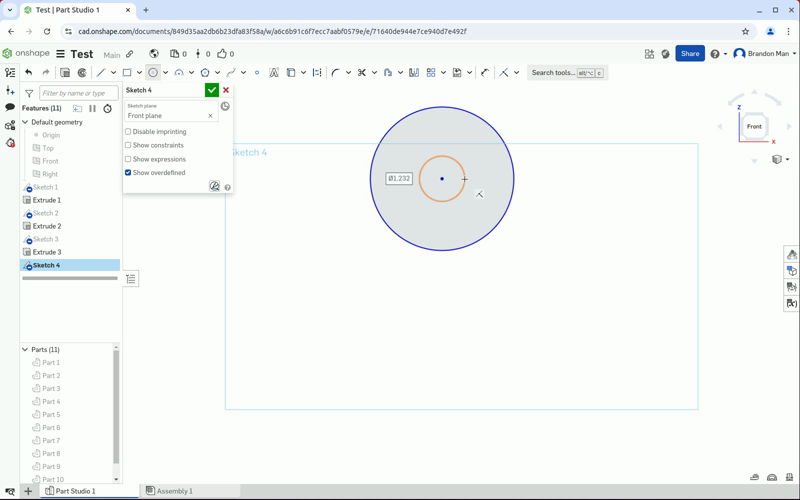
scroll(-6)
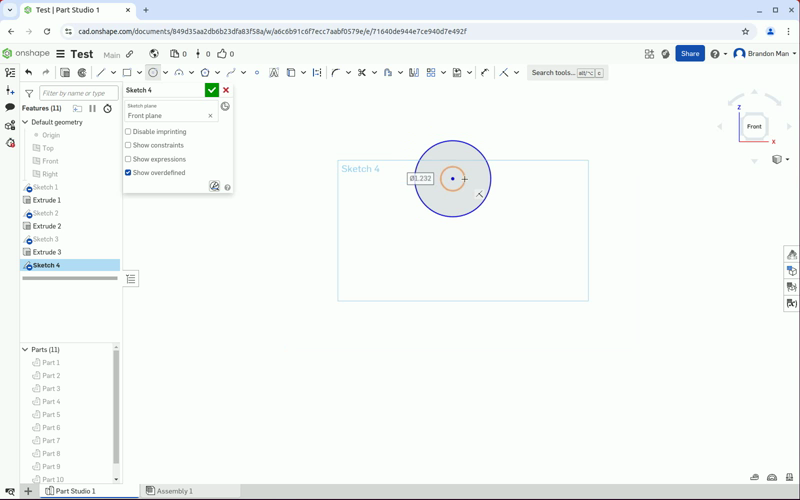
scroll(-6)
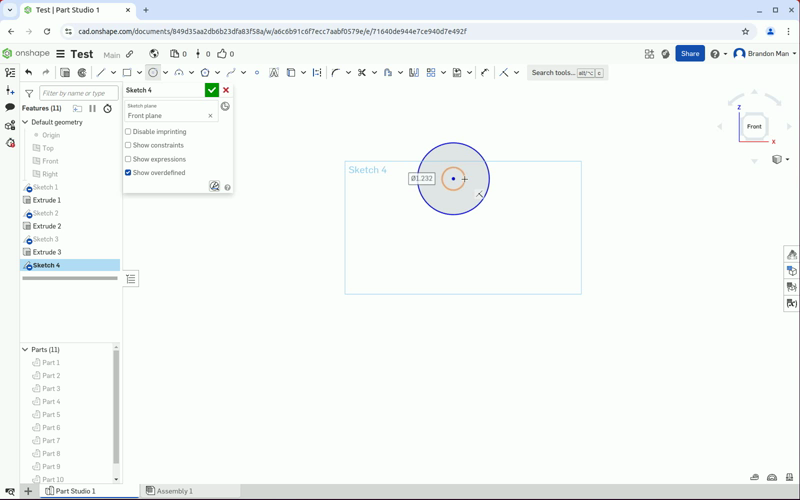
scroll(-6)
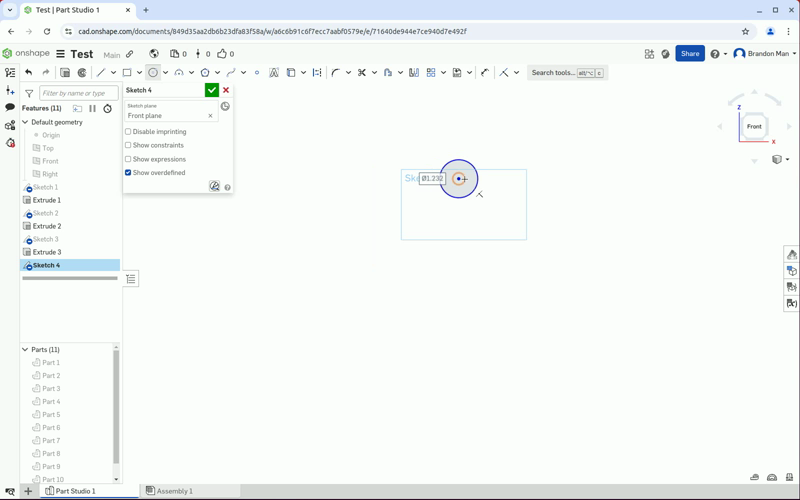
scroll(-6)
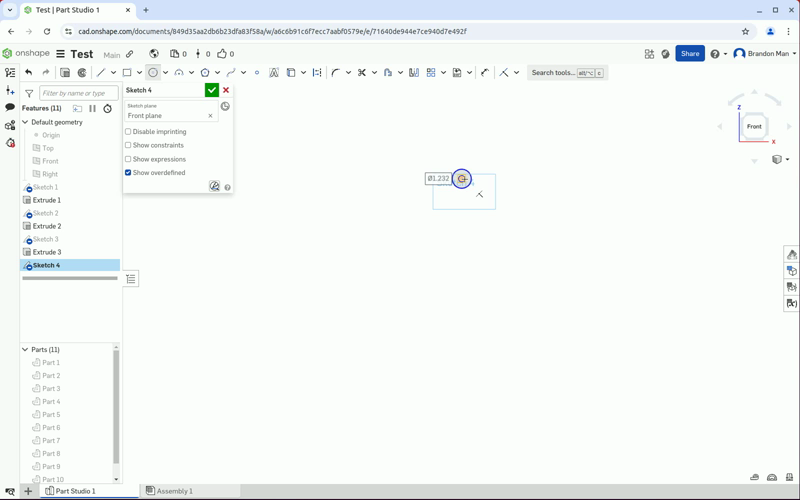
key(esc)
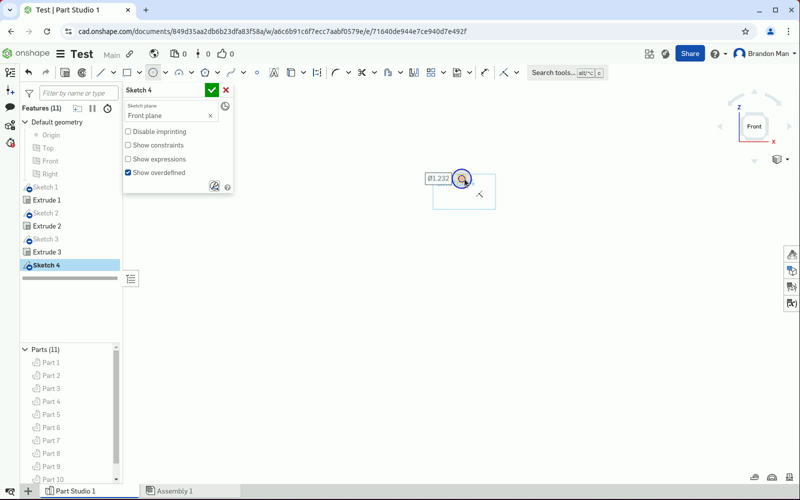
mouse_move(463, 171)
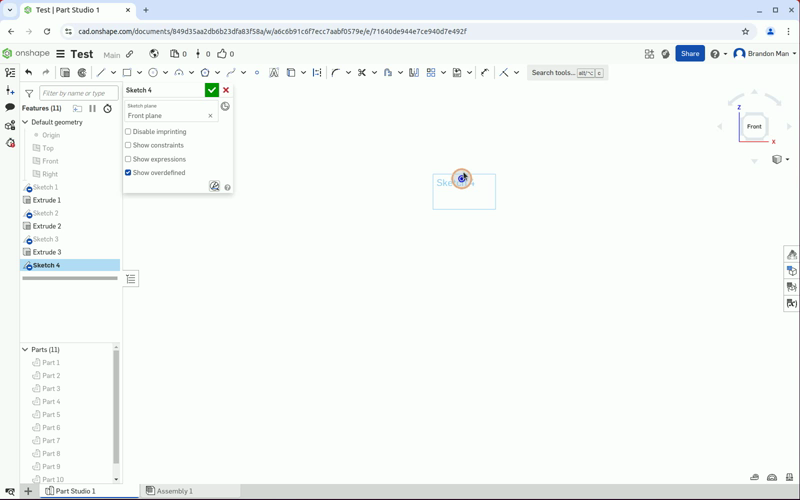
scroll(6)
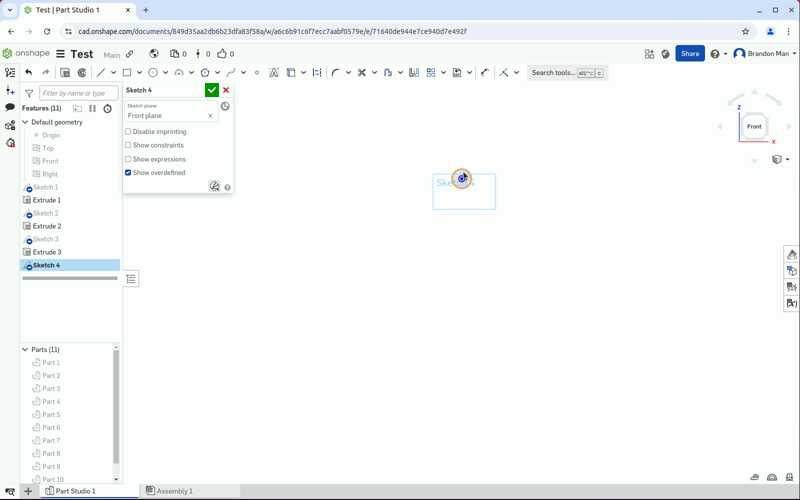
scroll(6)
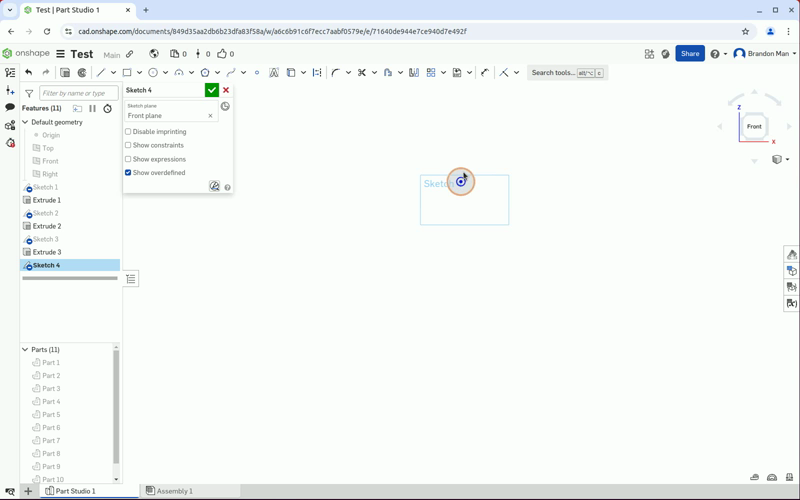
scroll(6)
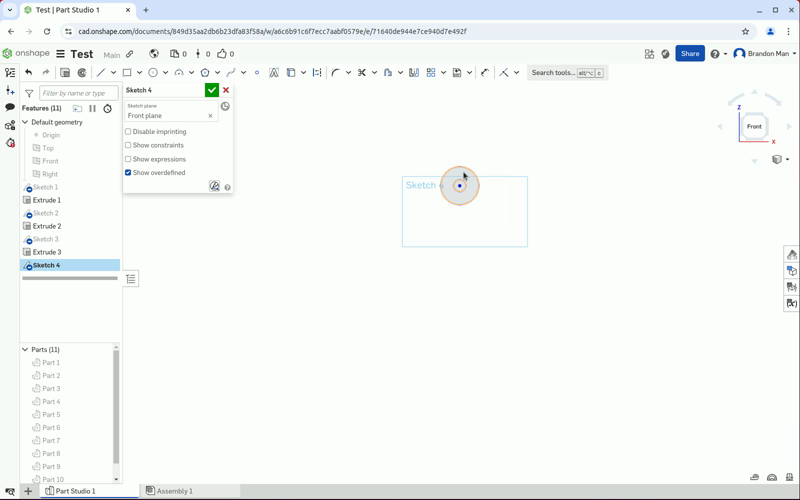
scroll(6)
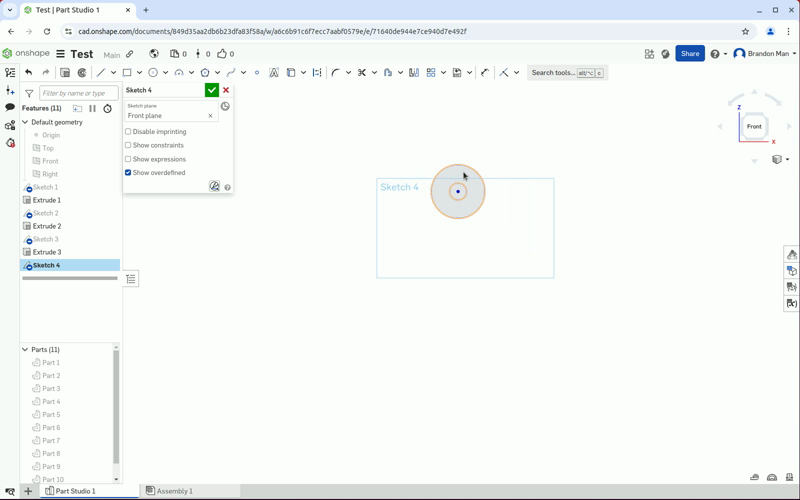
scroll(6)
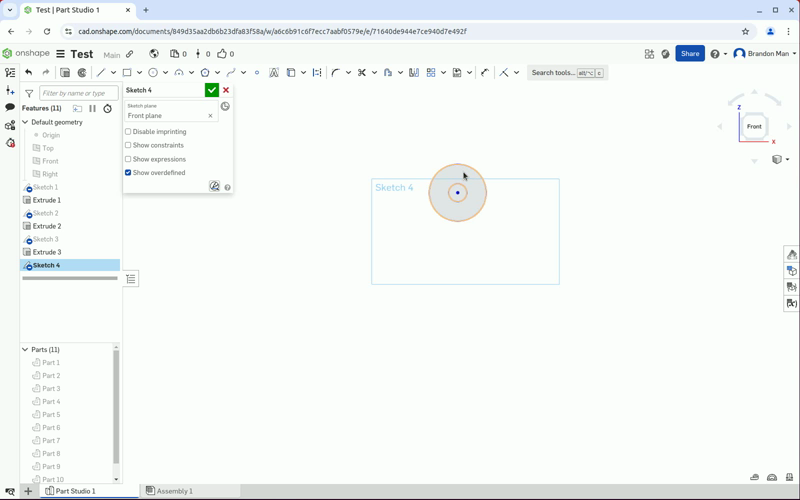
scroll(6)
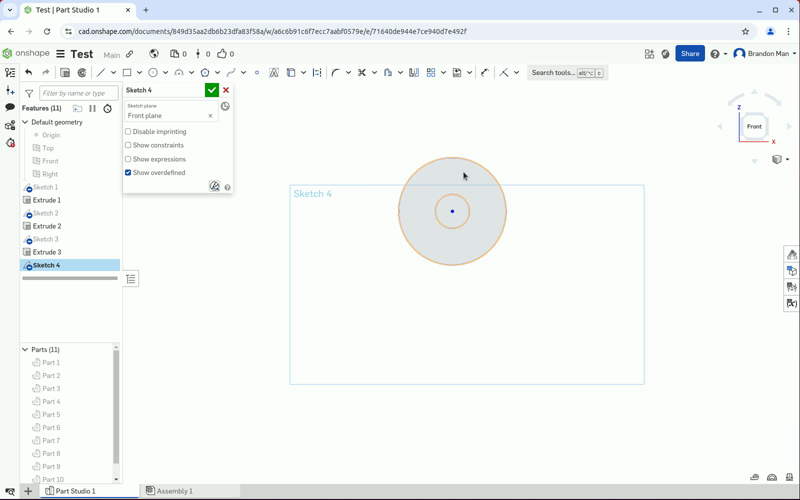
scroll(6)
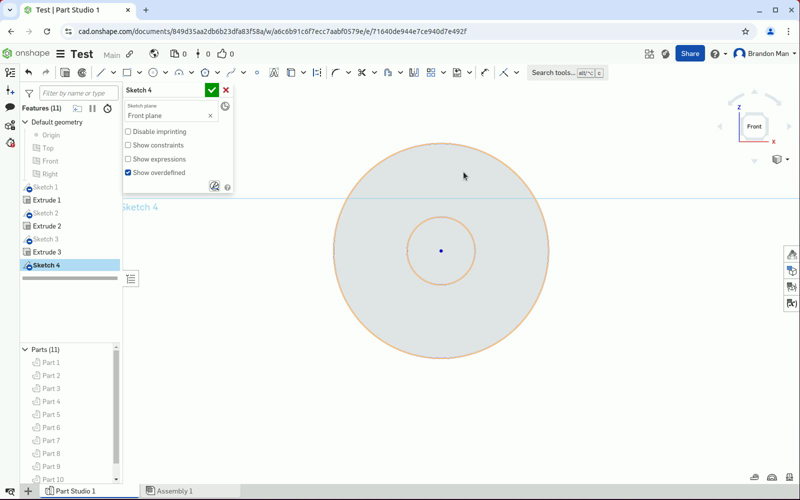
click(463, 171)
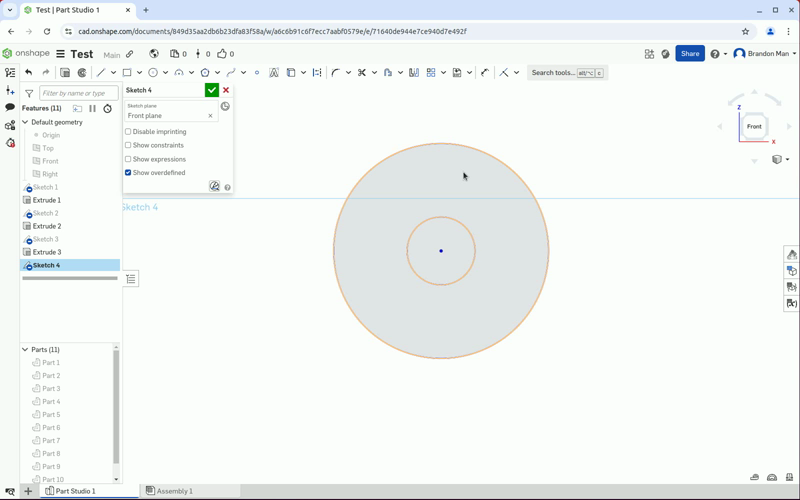
scroll(-6)
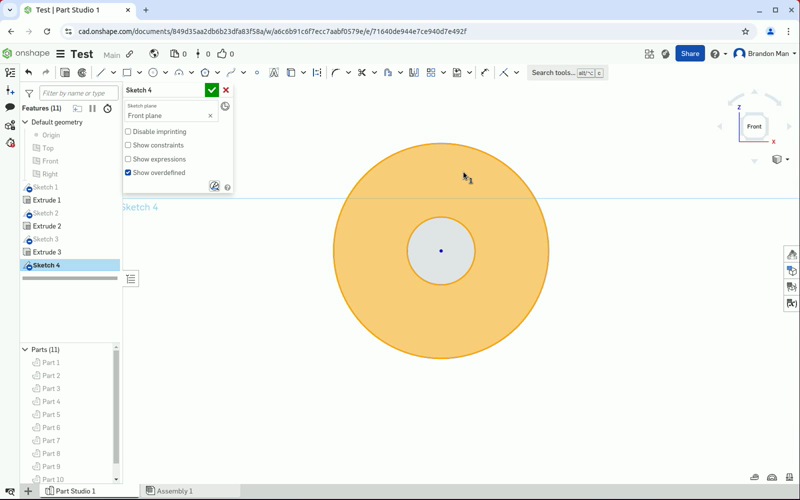
scroll(-6)
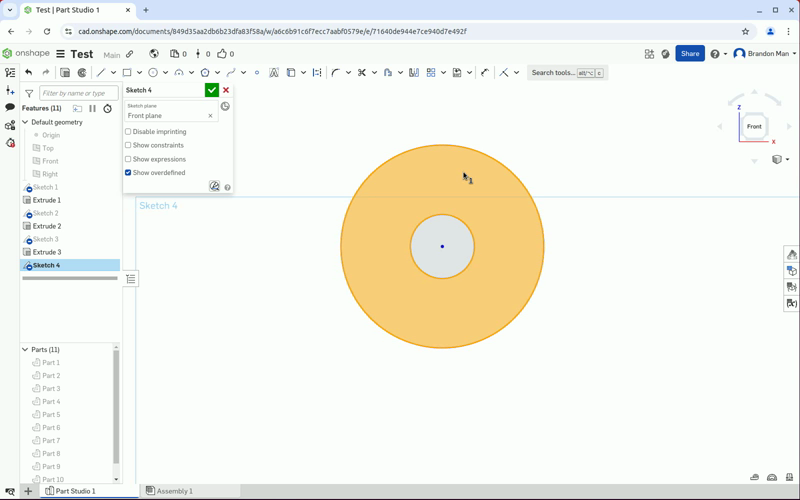
scroll(-6)
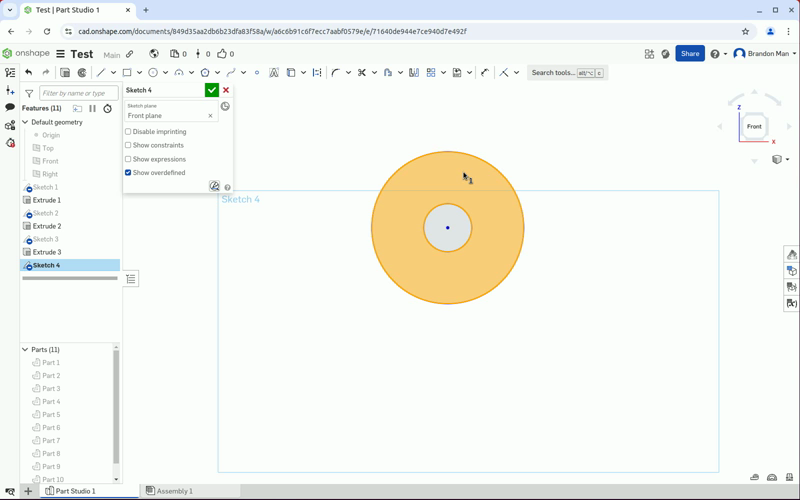
scroll(-6)
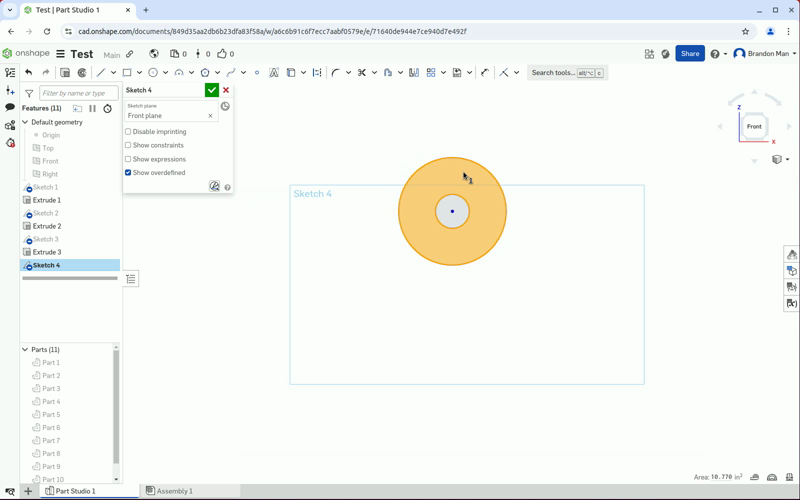
scroll(-6)
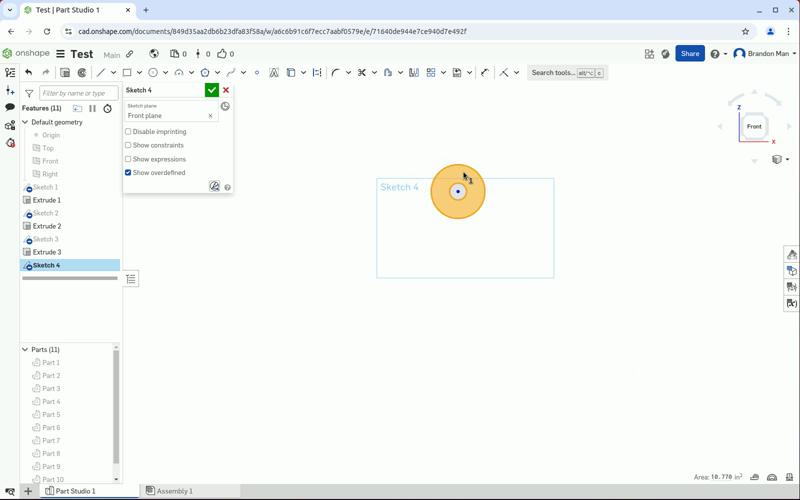
scroll(-6)
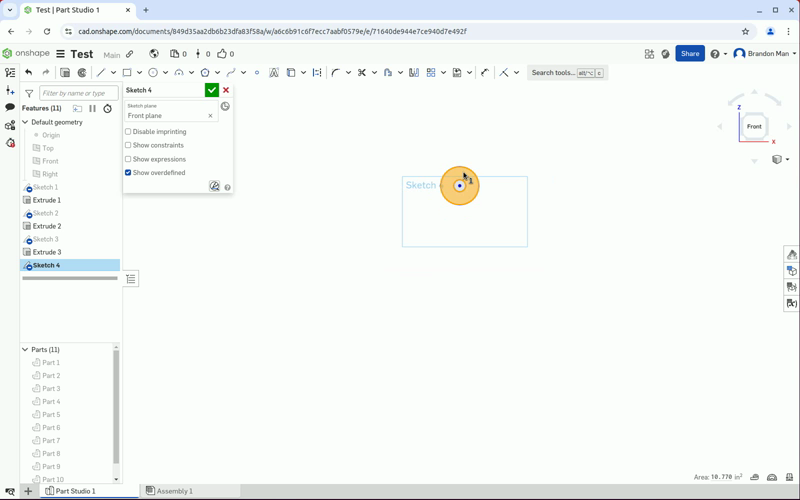
scroll(-6)
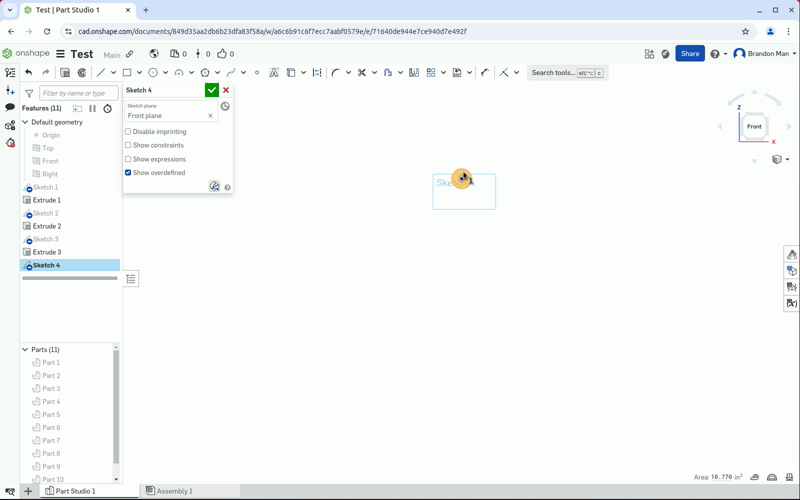
mouse_move(69, 352)
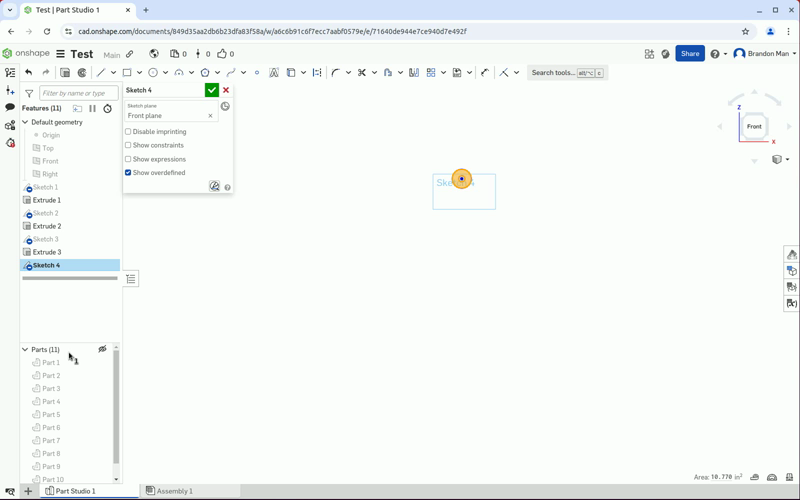
key(shift+y)
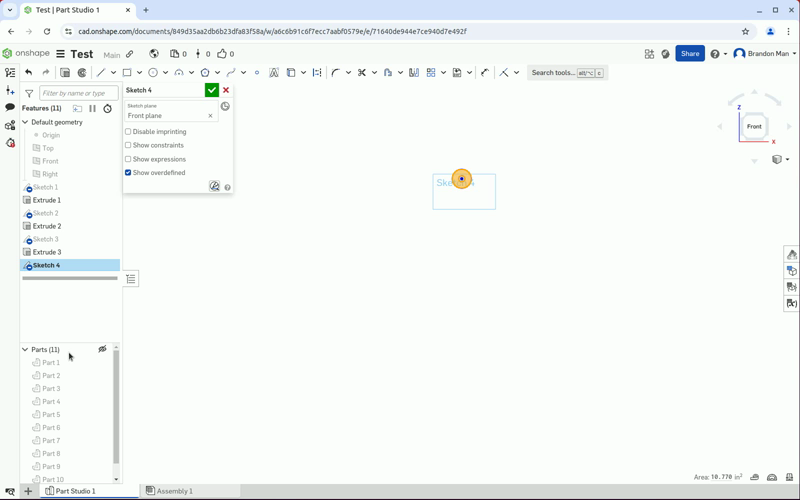
key(shift+e)
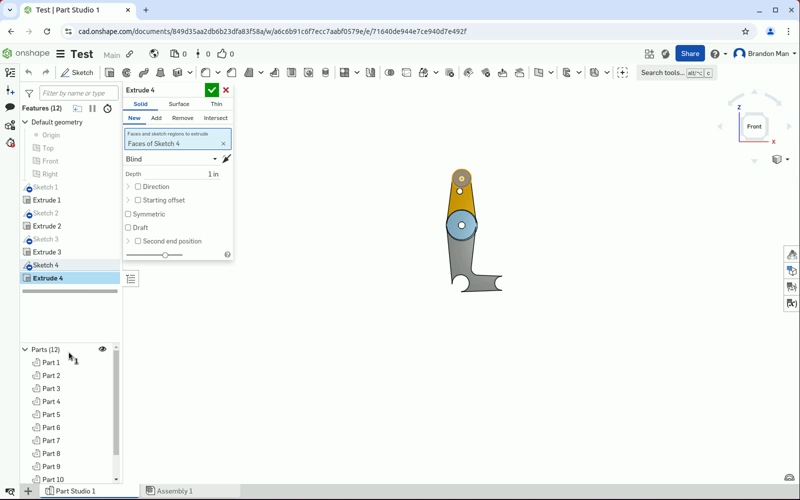
mouse_move(143, 106)
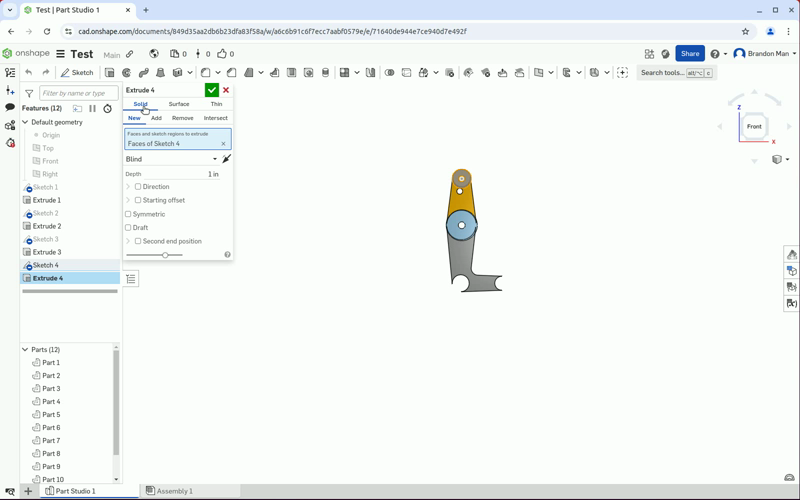
click(143, 106)
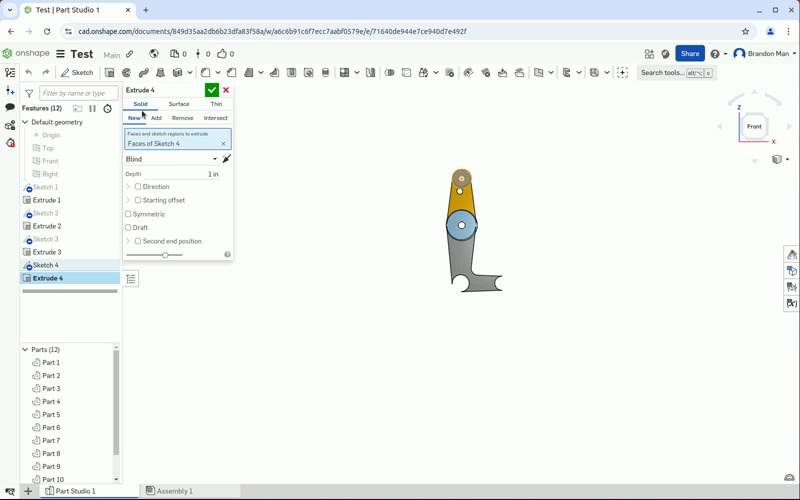
mouse_move(137, 120)
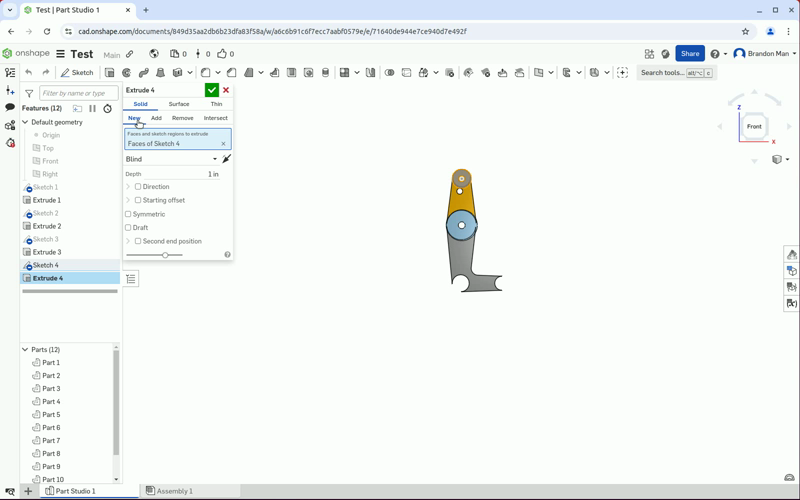
click(137, 120)
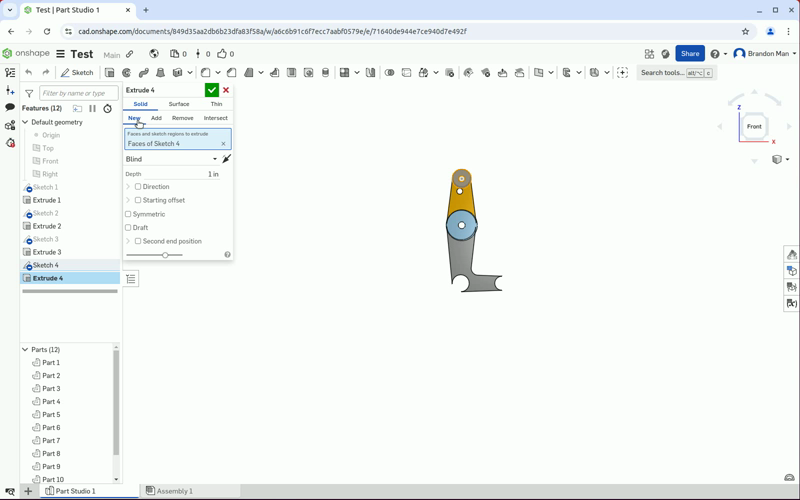
key(tab, 4)
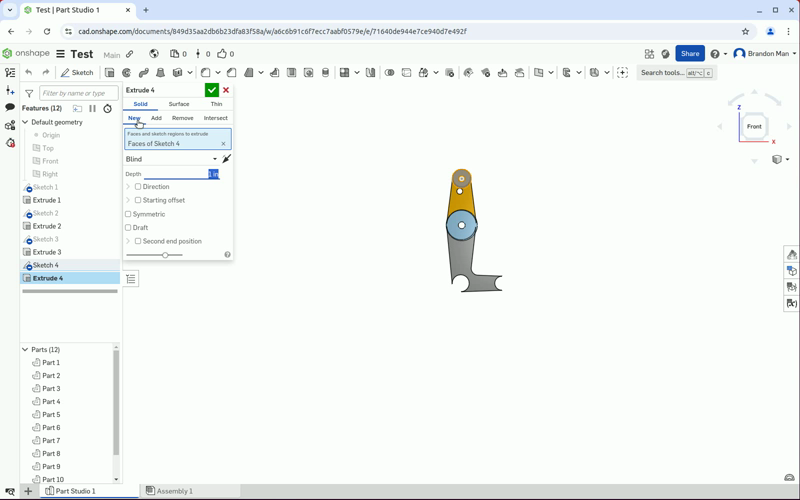
text(0.481)
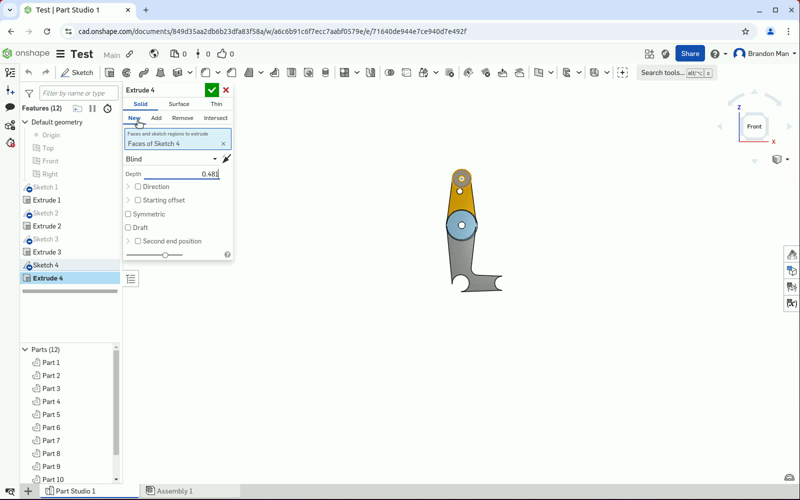
key(enter)
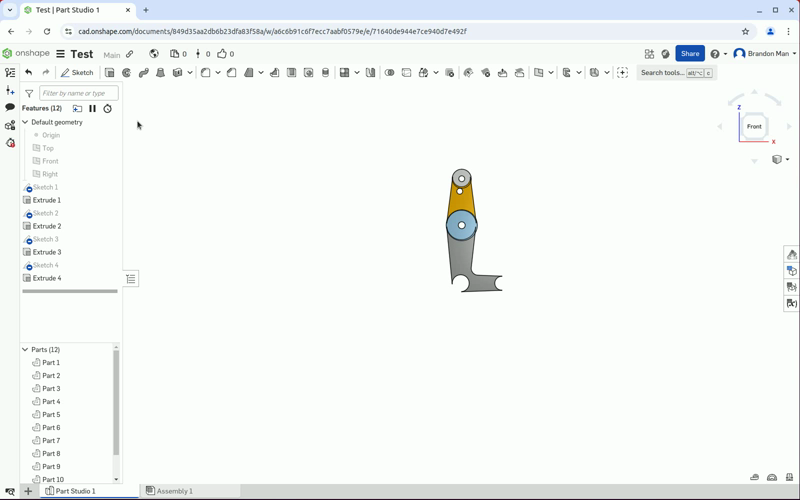
key(shift+h)
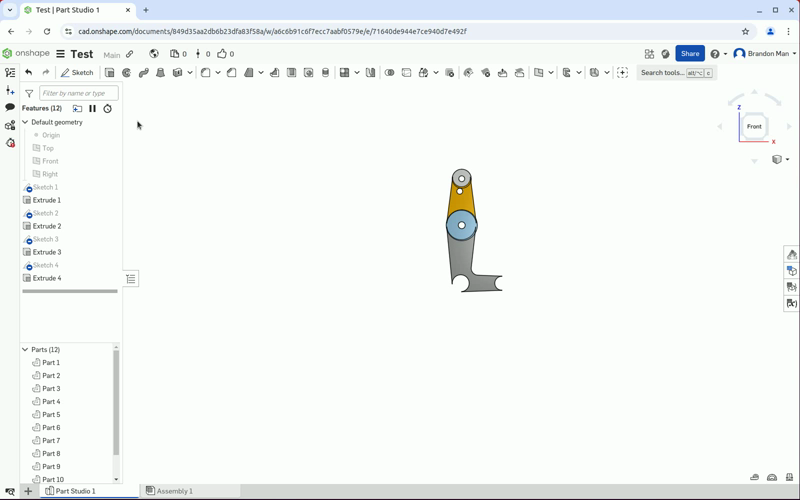
key(shift+h)
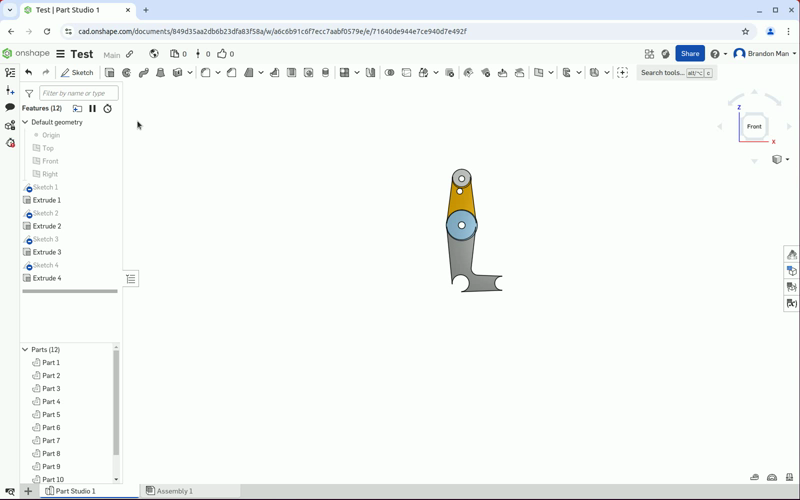
mouse_move(73, 189)
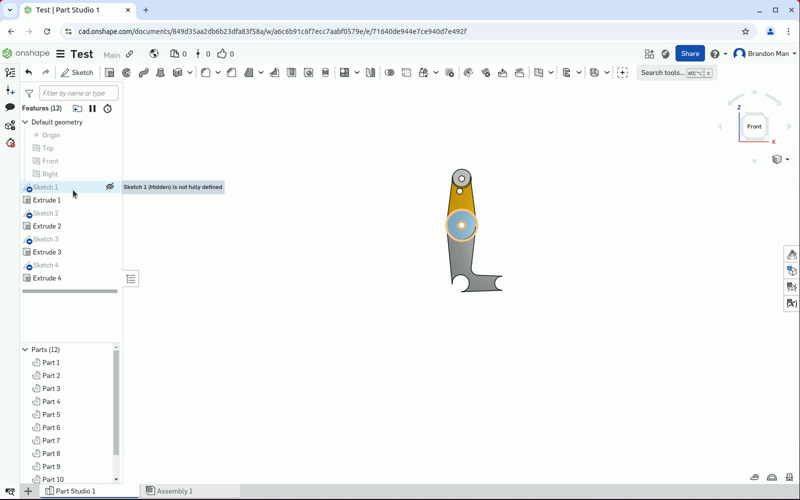
click(73, 189)
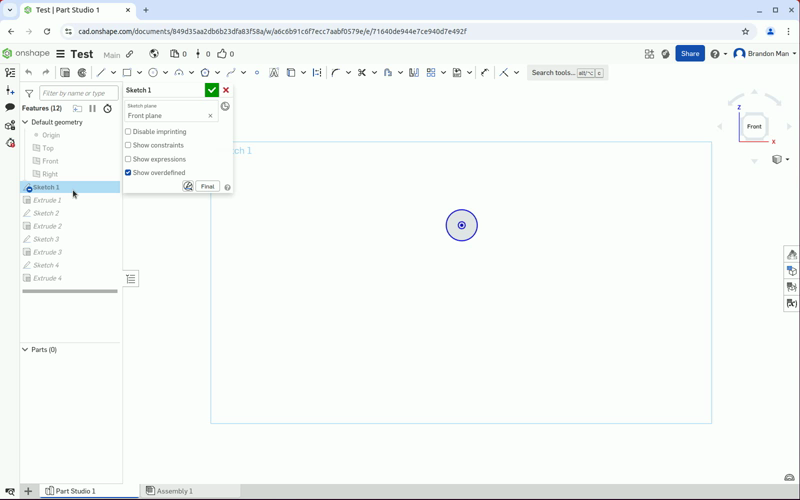
mouse_move(229, 92)
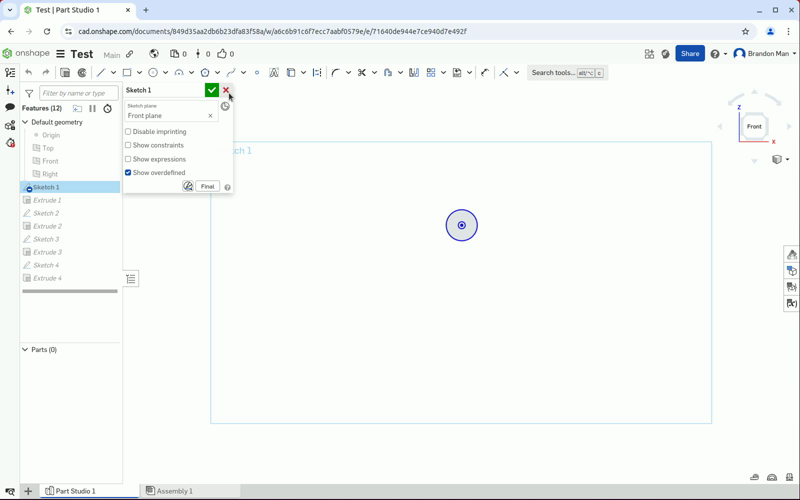
click(229, 92)
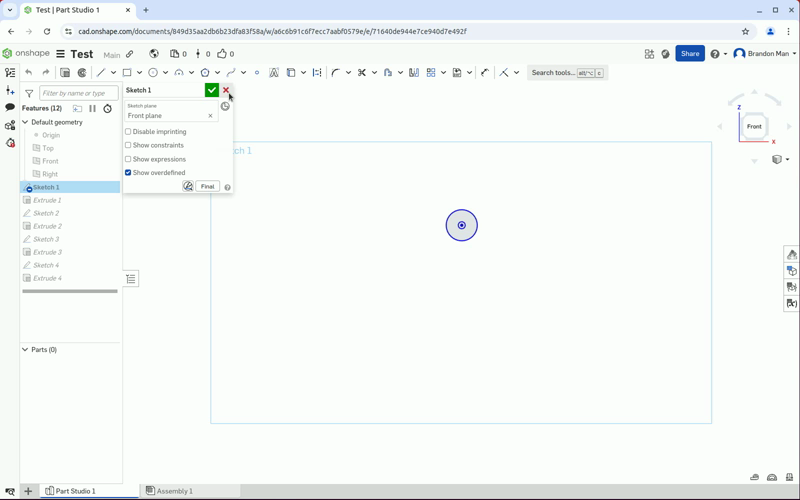
key(shift+s)
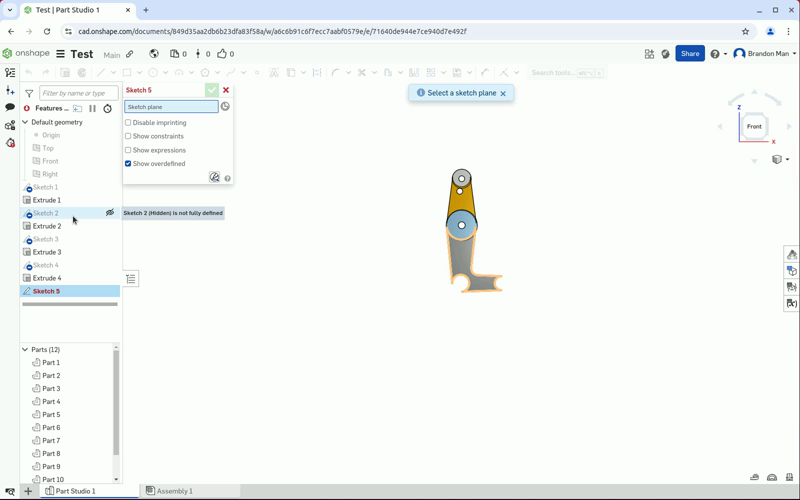
scroll(3)
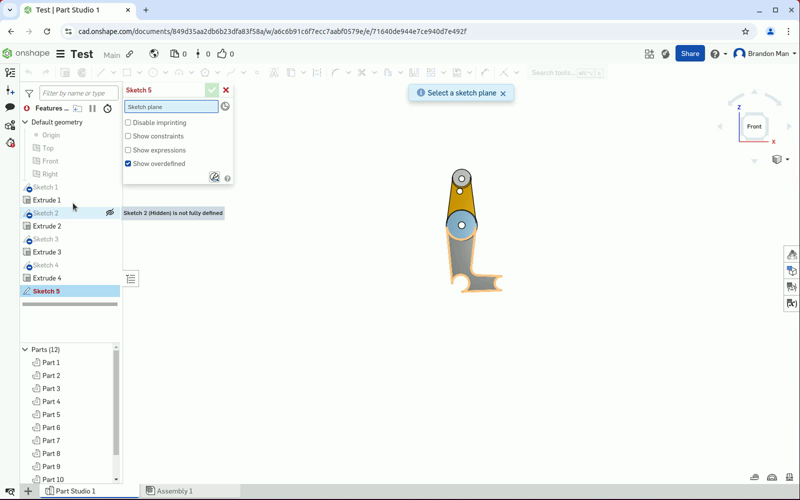
mouse_move(73, 163)
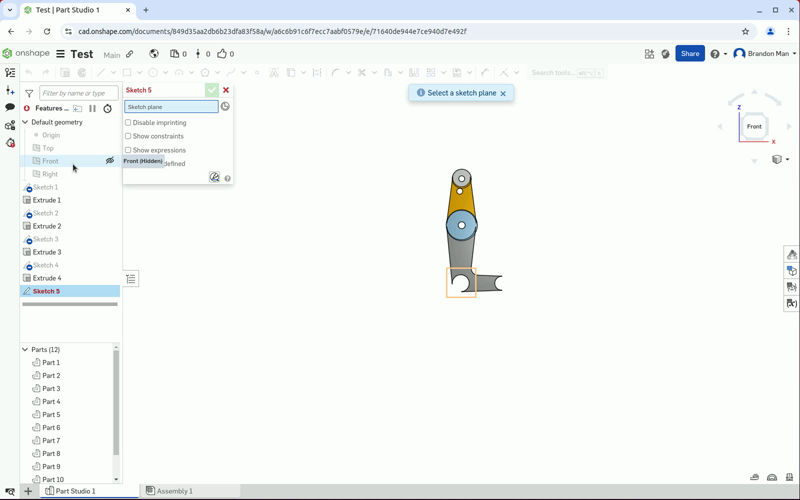
click(73, 163)
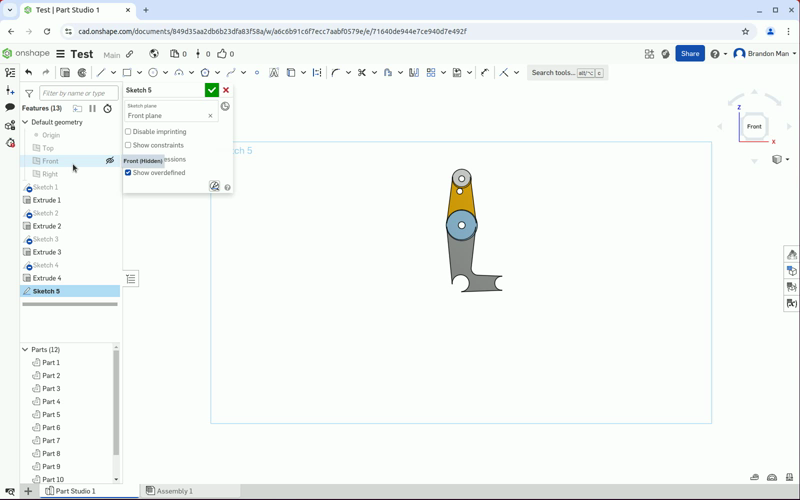
mouse_move(69, 352)
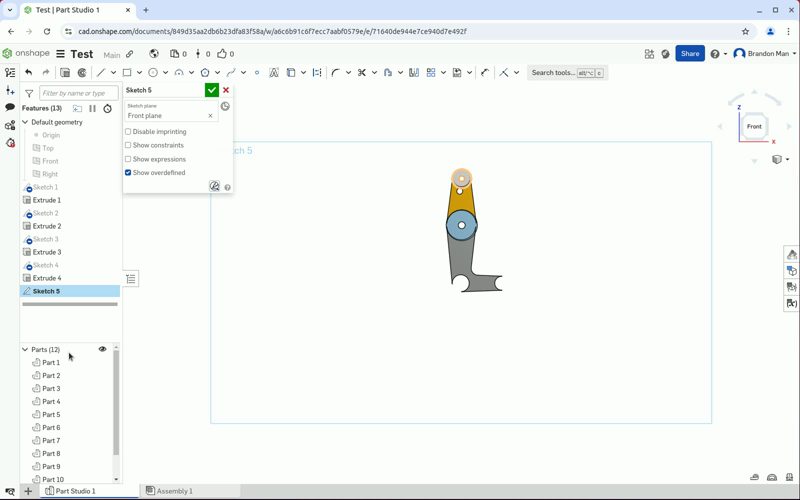
key(y)
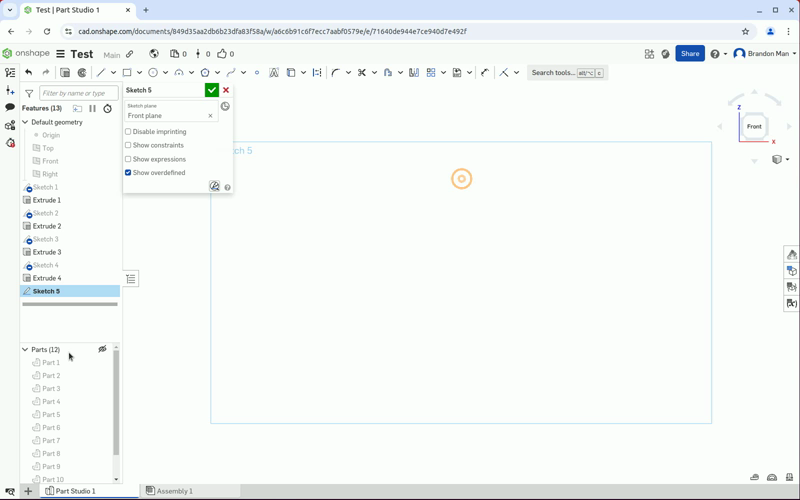
key(c)
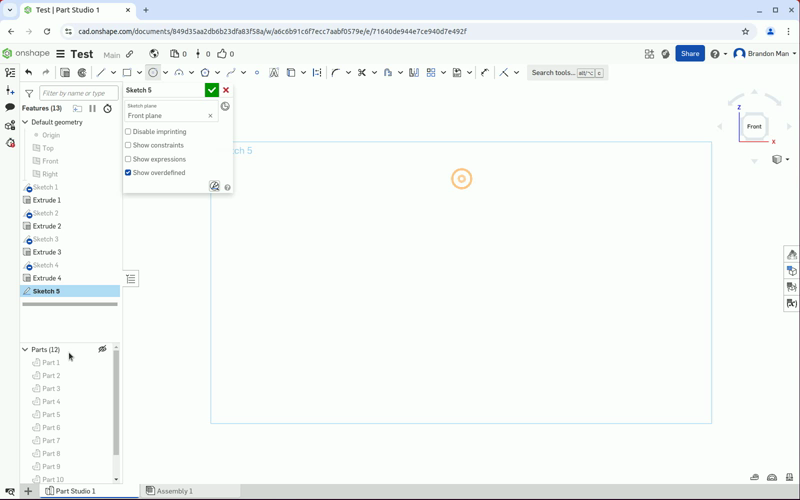
key_down(shift)
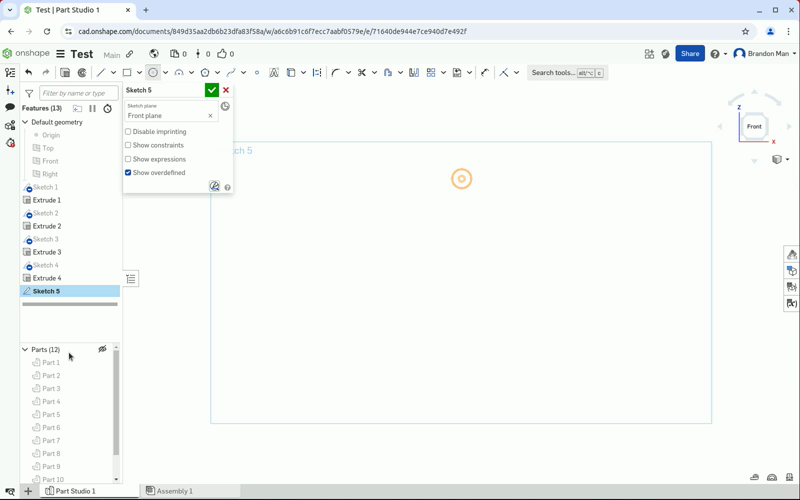
mouse_move(461, 282)
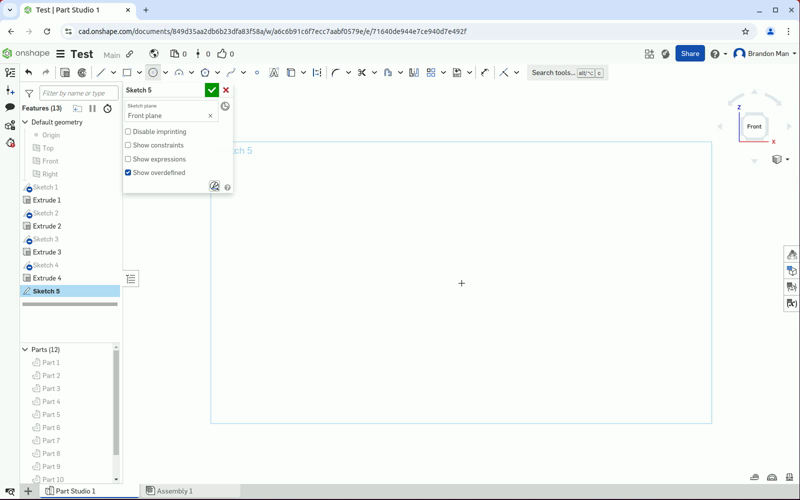
click(461, 282)
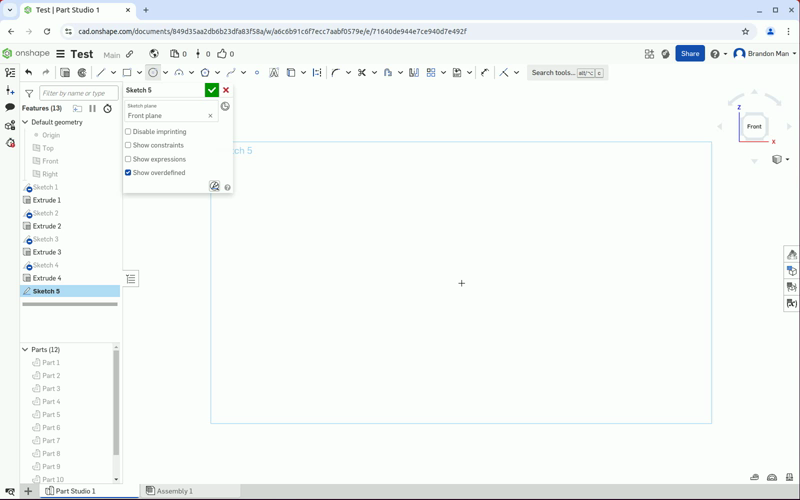
key_up(shift)
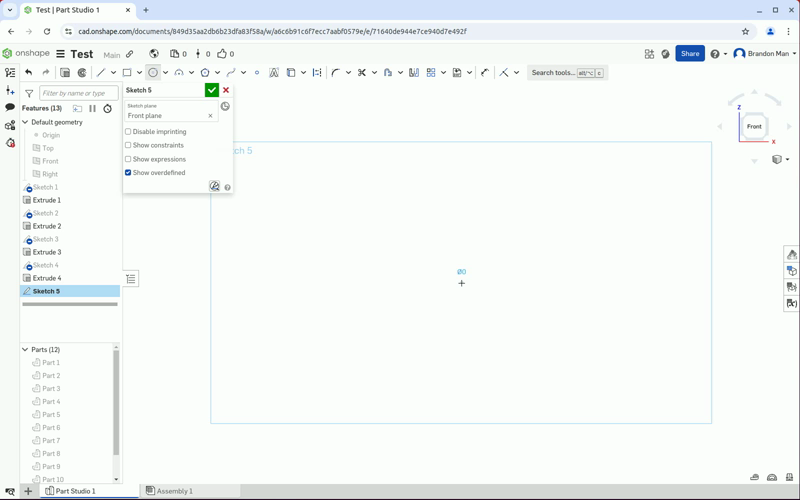
mouse_move(471, 282)
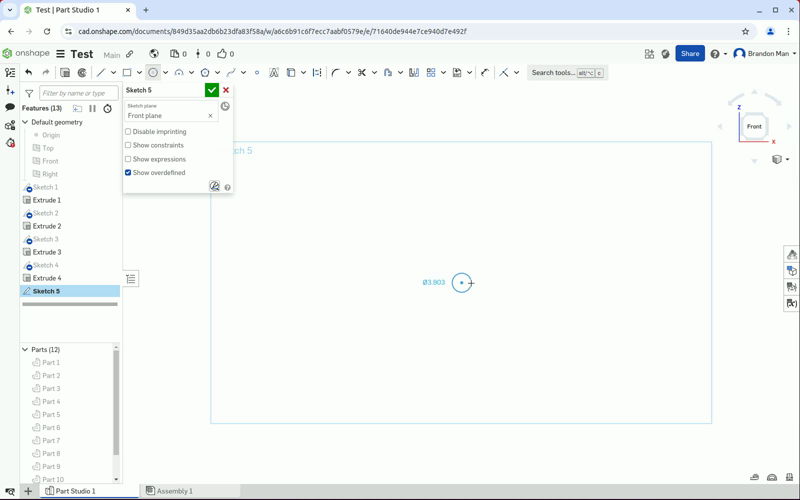
click(471, 282)
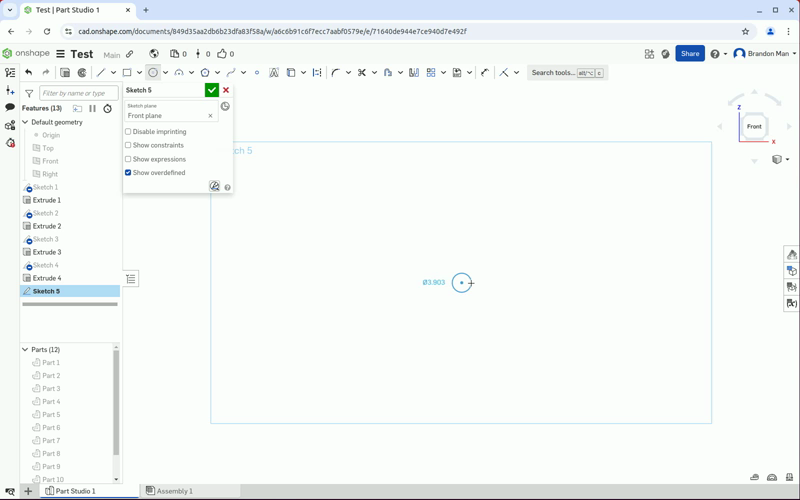
key(esc)
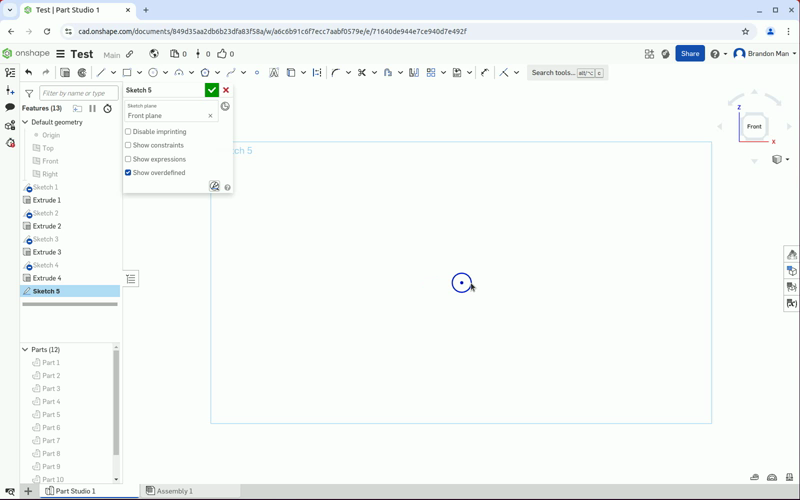
key(c)
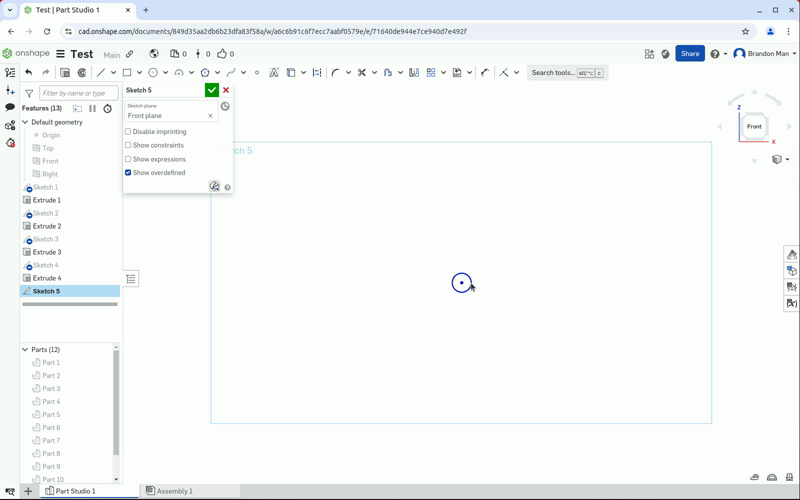
key_down(shift)
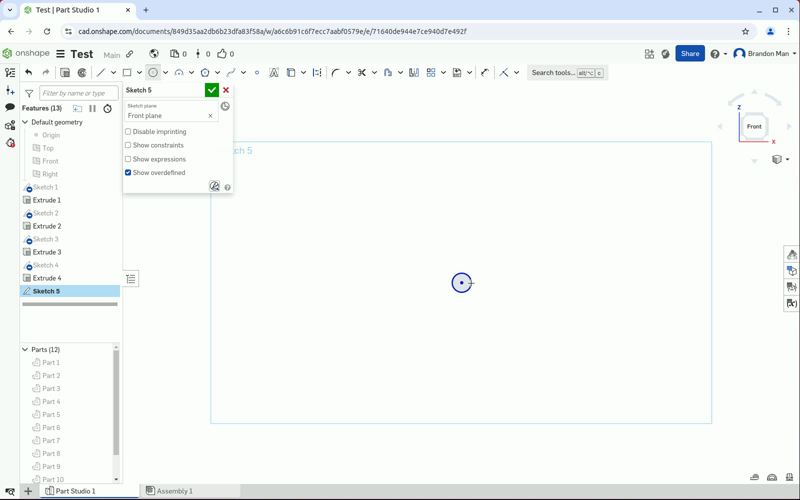
mouse_move(461, 282)
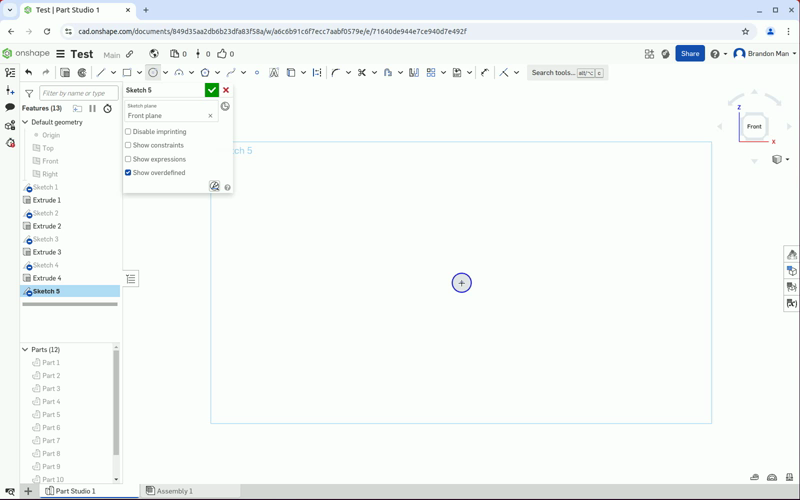
click(461, 282)
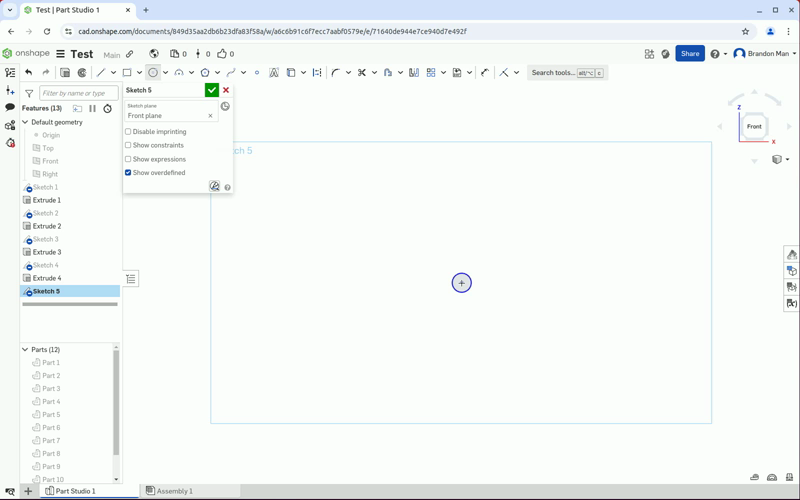
key_up(shift)
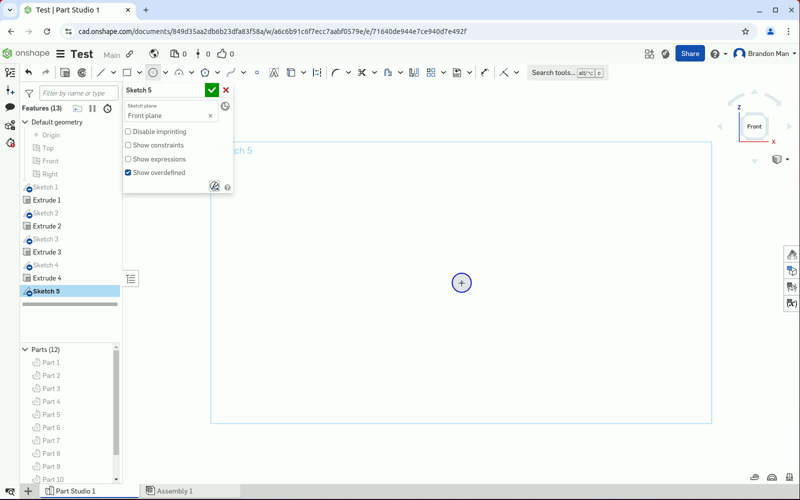
mouse_move(464, 282)
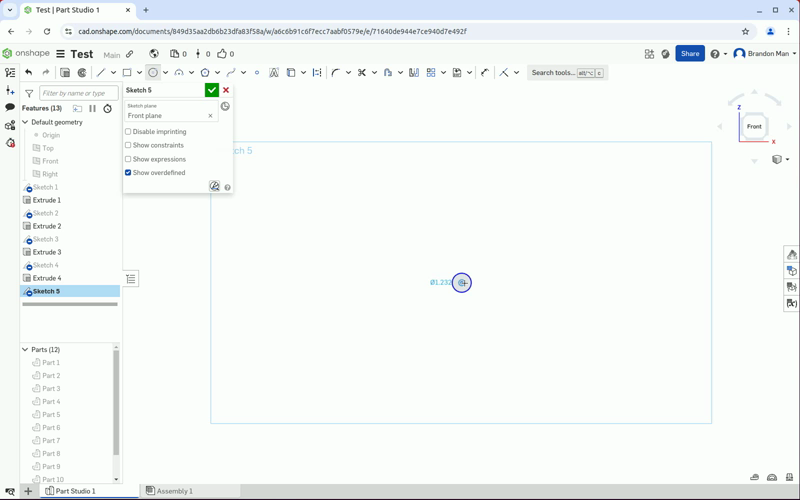
scroll(6)
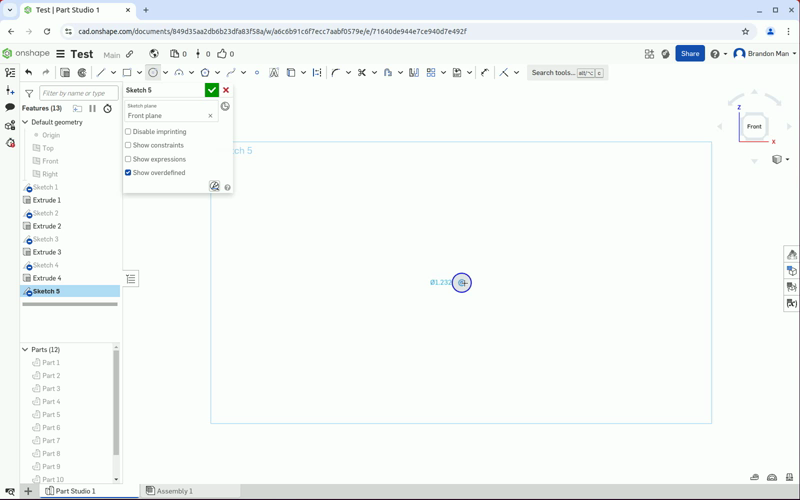
scroll(6)
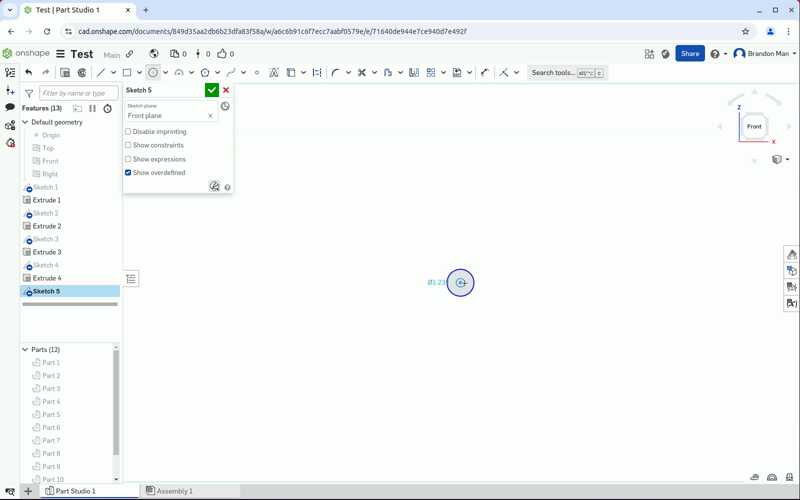
scroll(6)
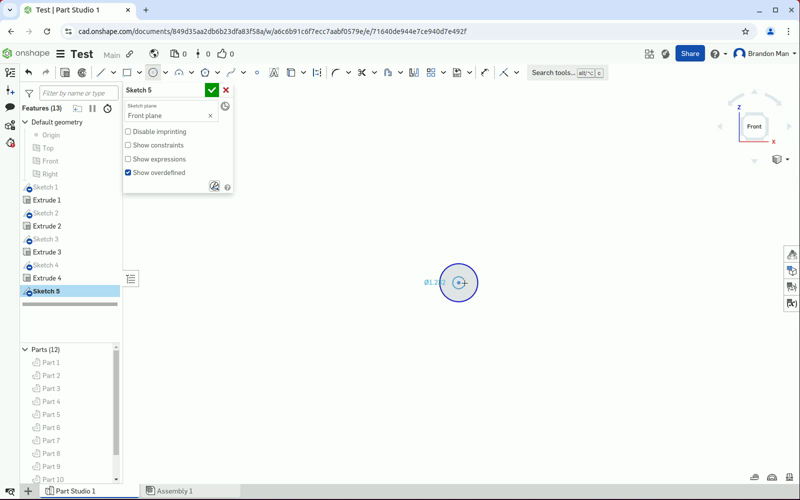
scroll(6)
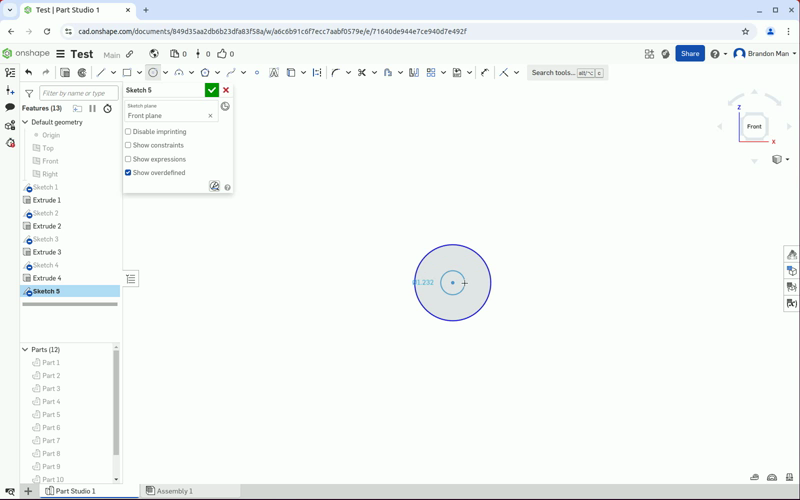
scroll(6)
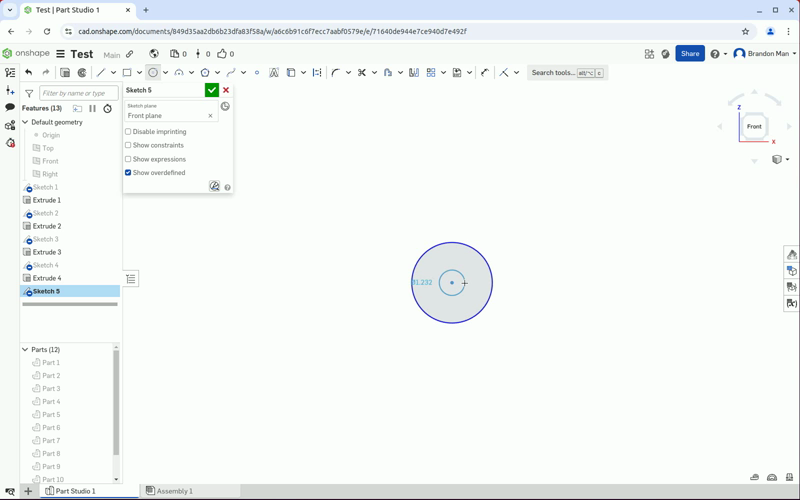
scroll(6)
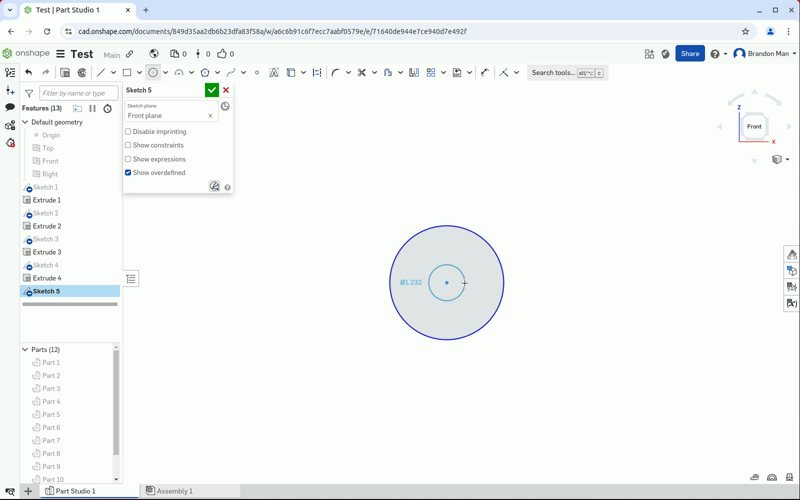
scroll(6)
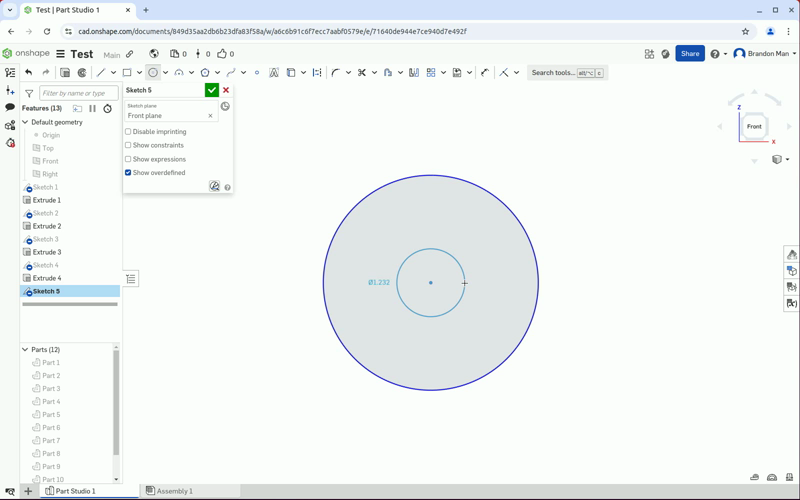
click(464, 282)
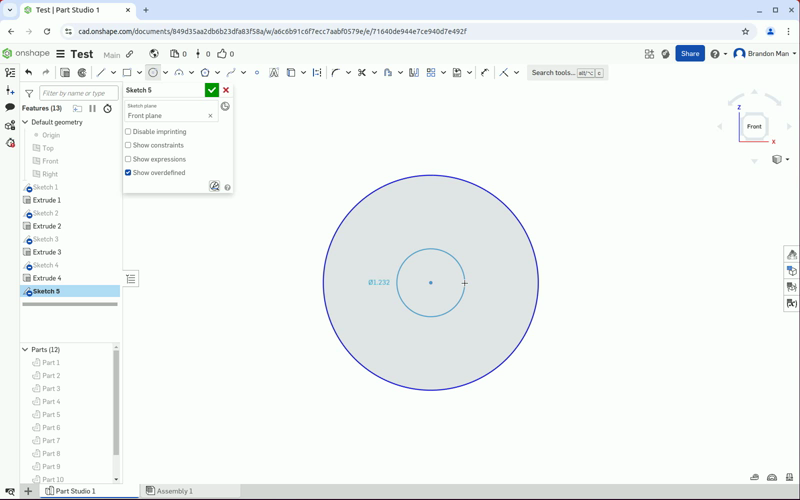
scroll(-6)
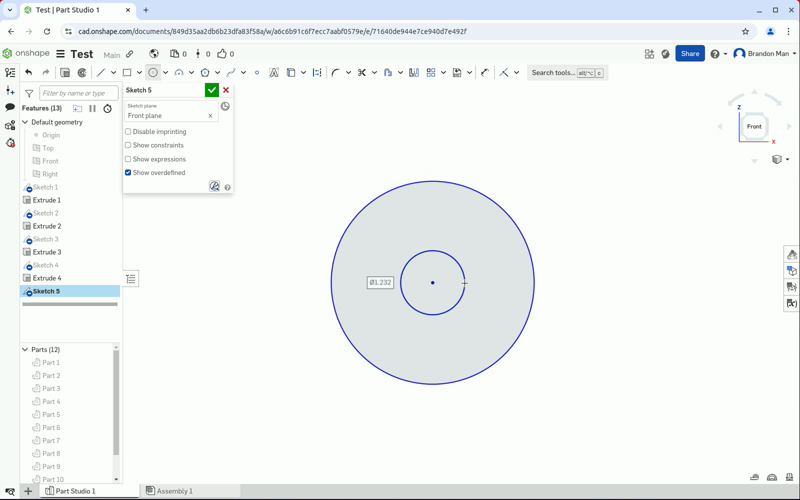
scroll(-6)
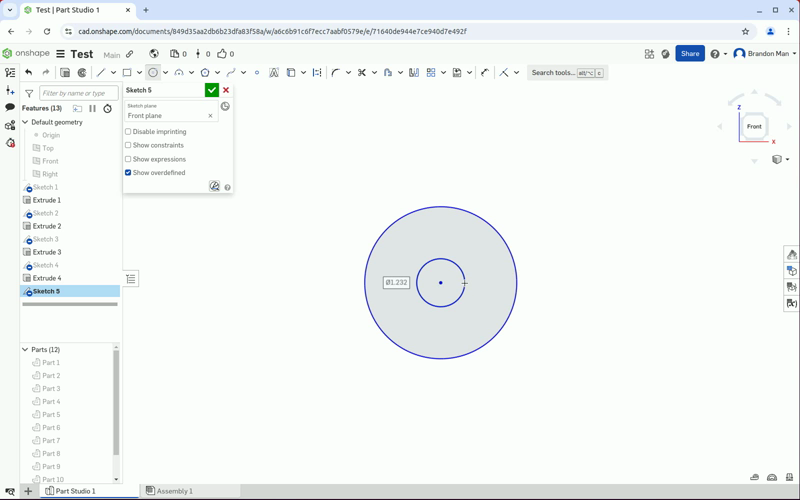
scroll(-6)
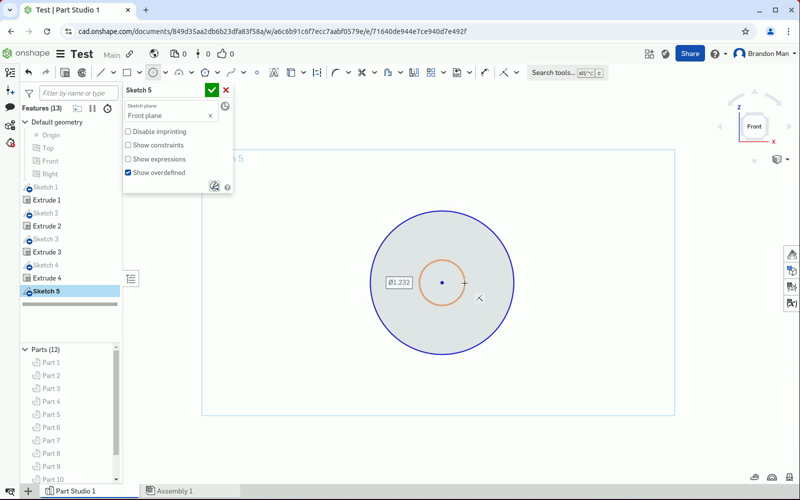
scroll(-6)
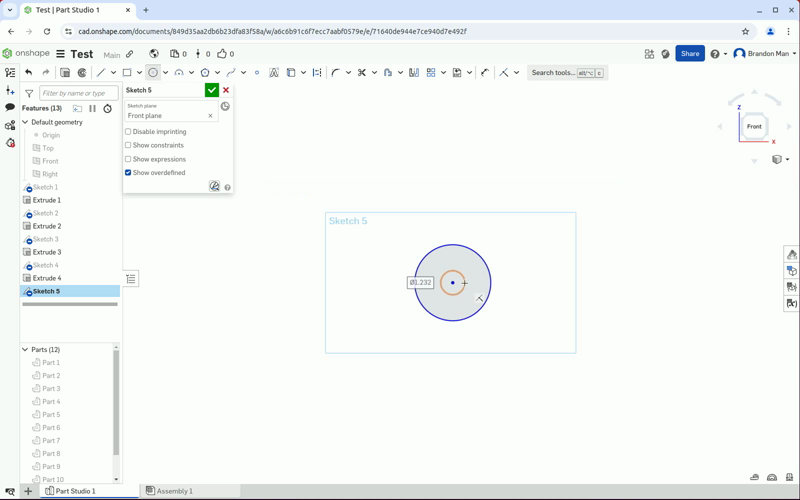
scroll(-6)
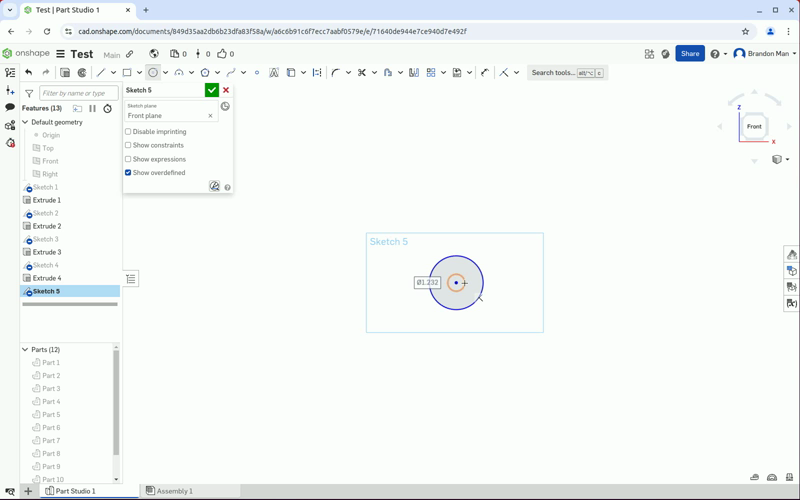
scroll(-6)
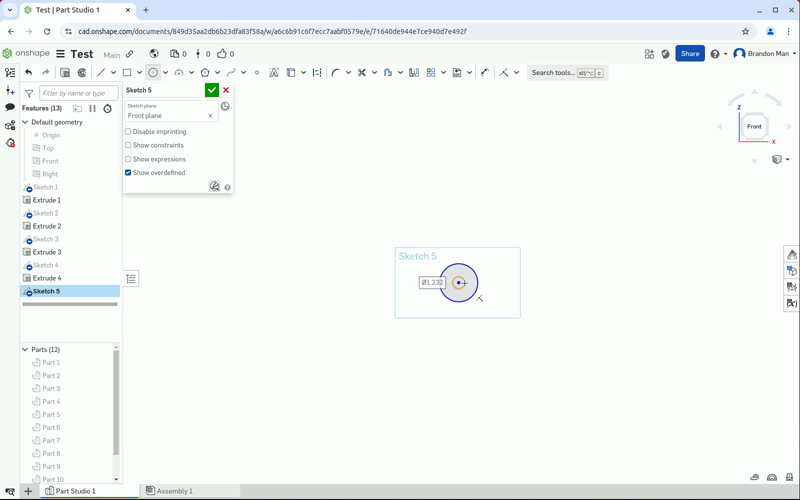
scroll(-6)
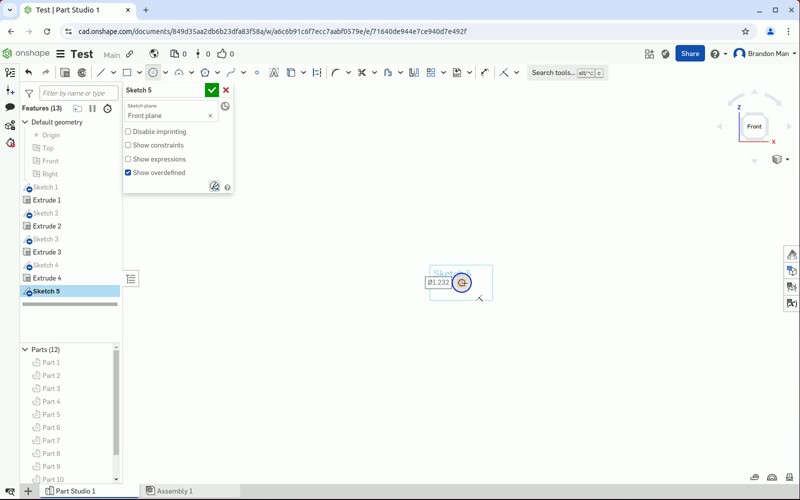
key(esc)
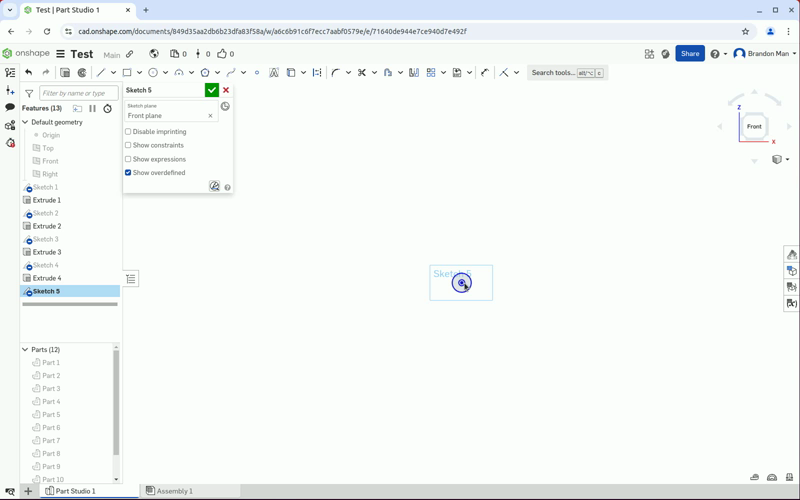
mouse_move(467, 287)
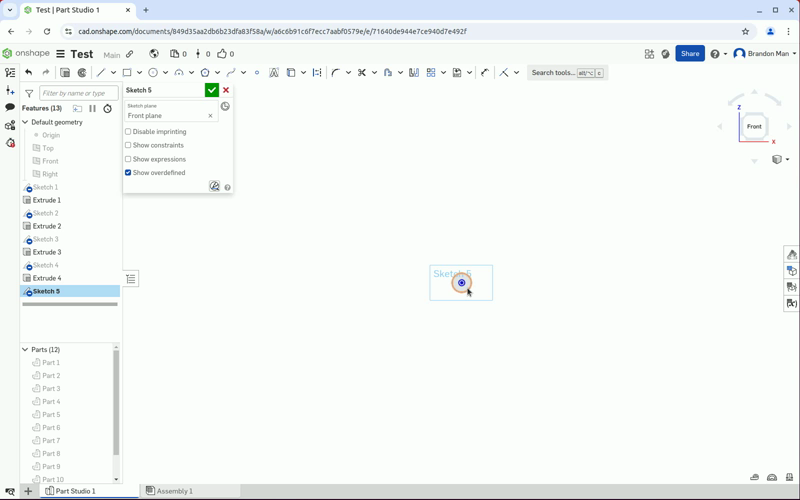
scroll(6)
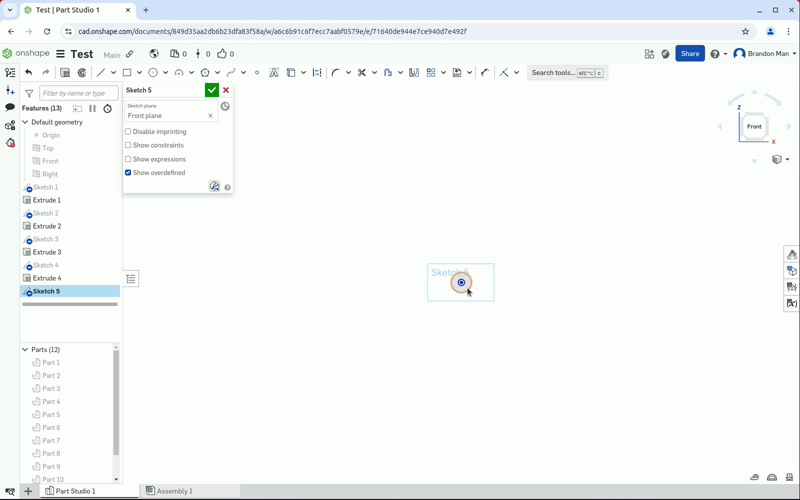
scroll(6)
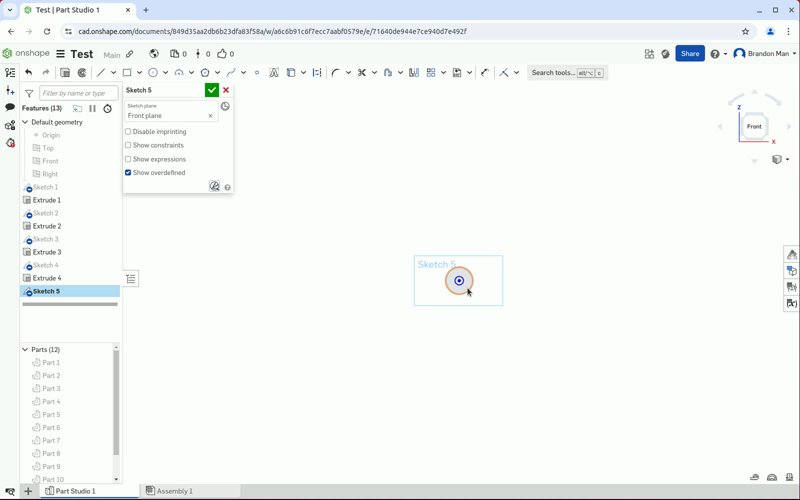
scroll(6)
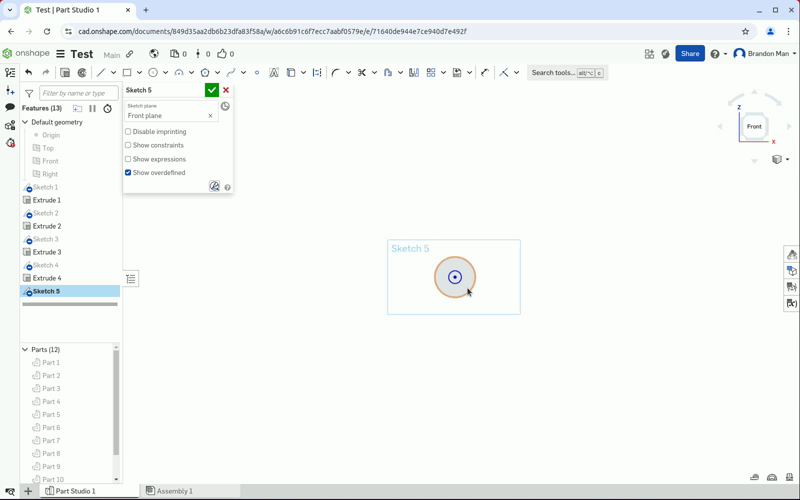
scroll(6)
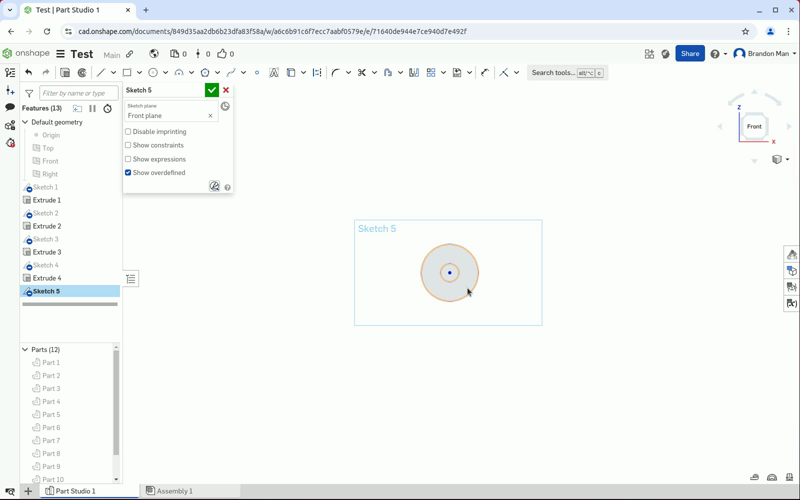
scroll(6)
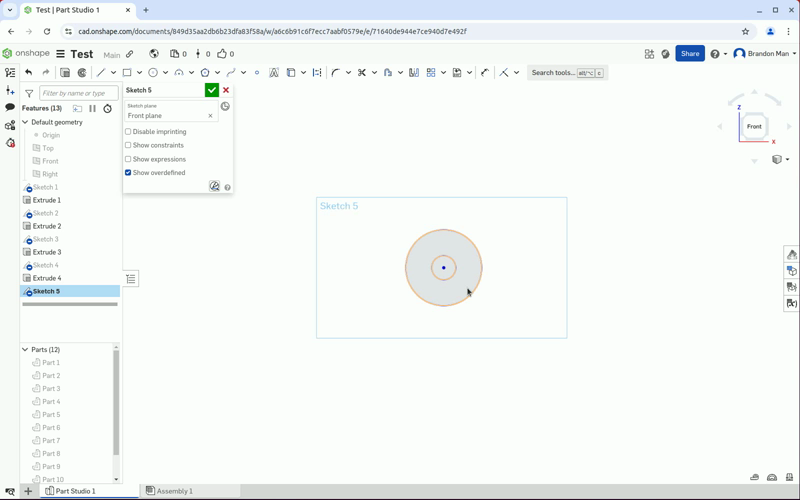
scroll(6)
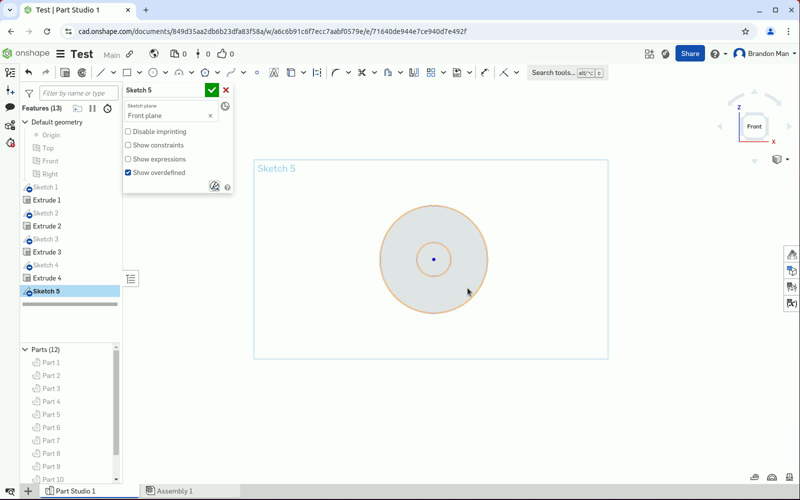
scroll(6)
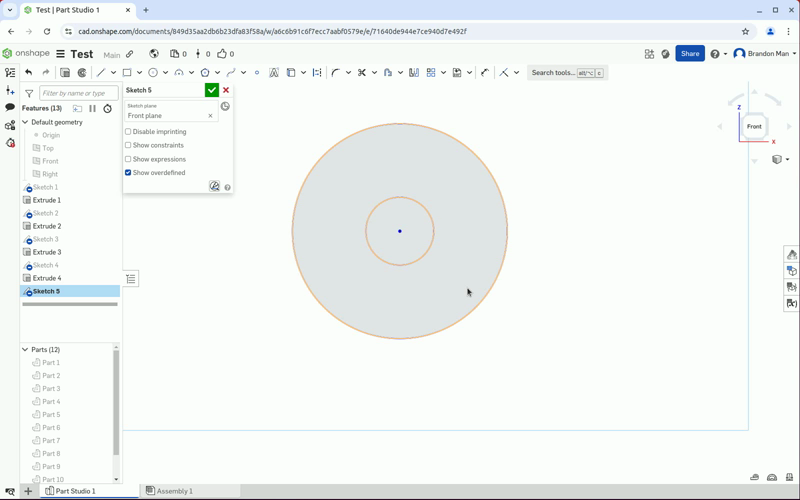
click(467, 287)
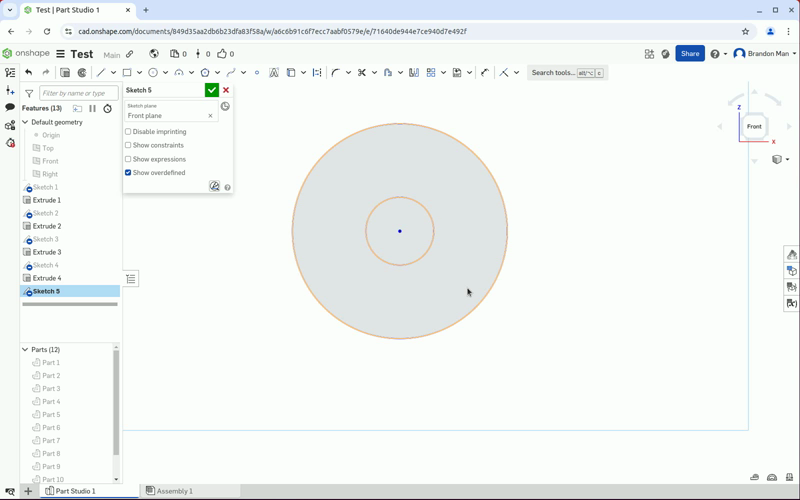
scroll(-6)
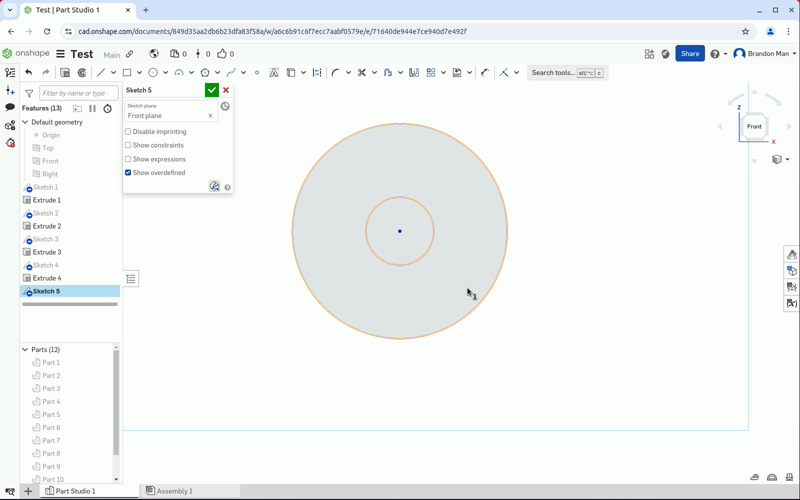
scroll(-6)
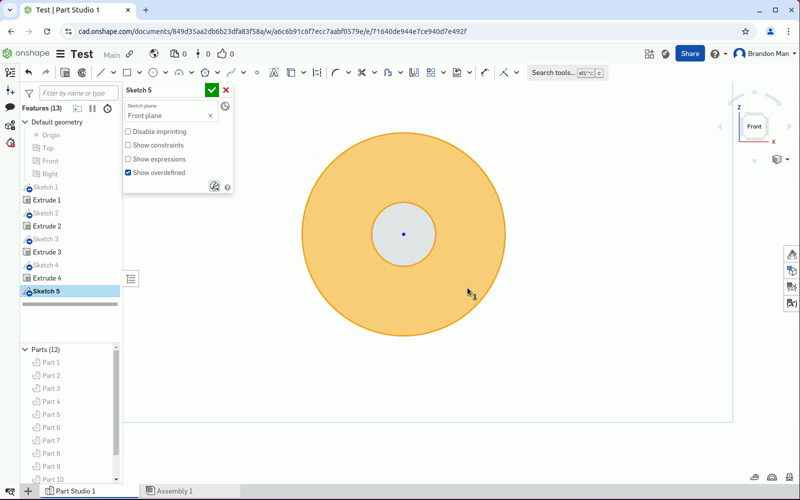
scroll(-6)
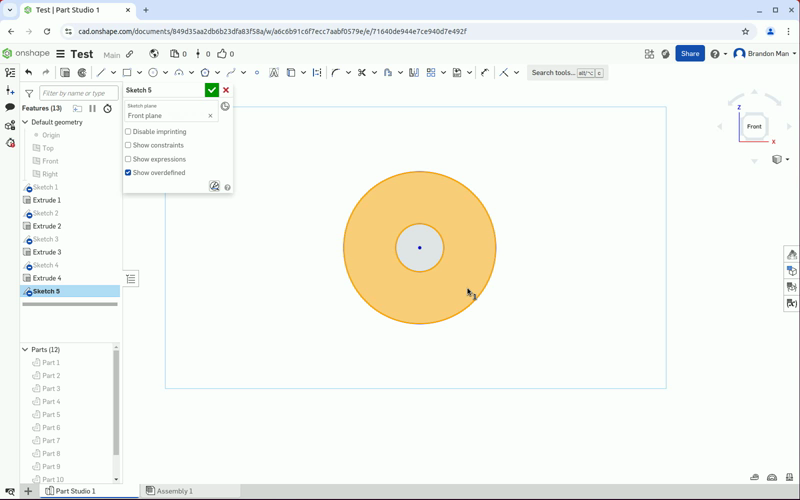
scroll(-6)
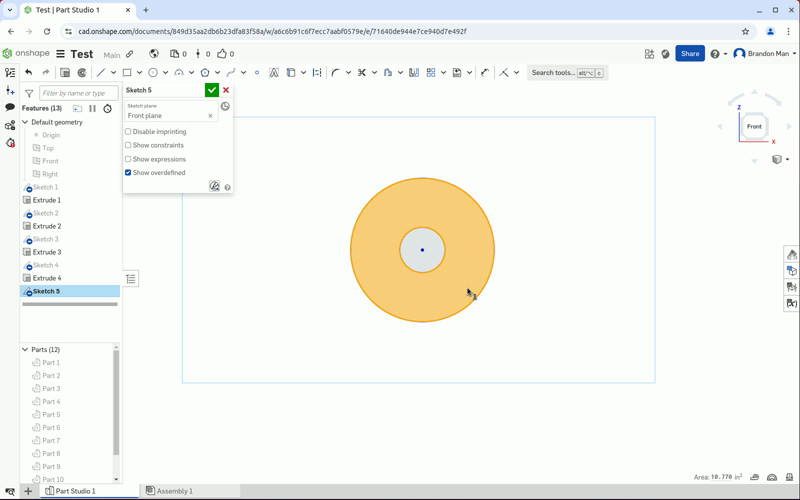
scroll(-6)
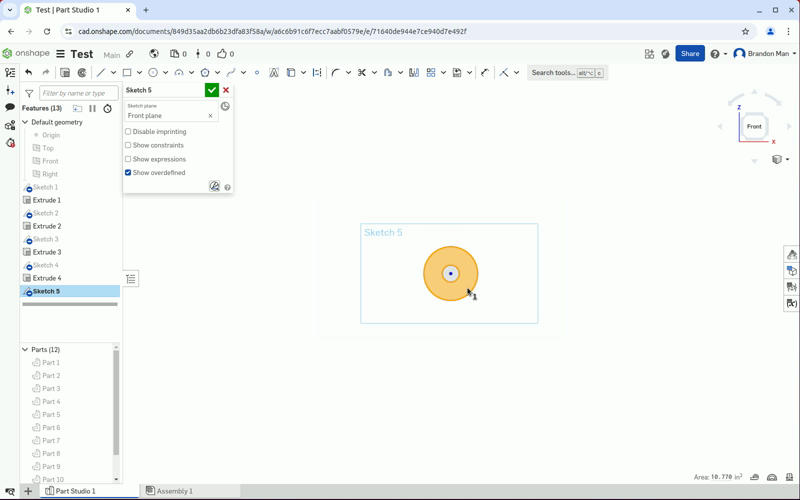
scroll(-6)
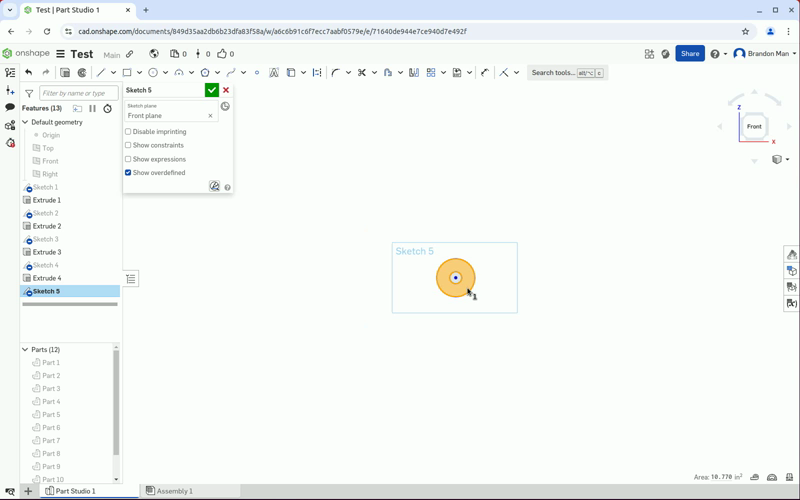
scroll(-6)
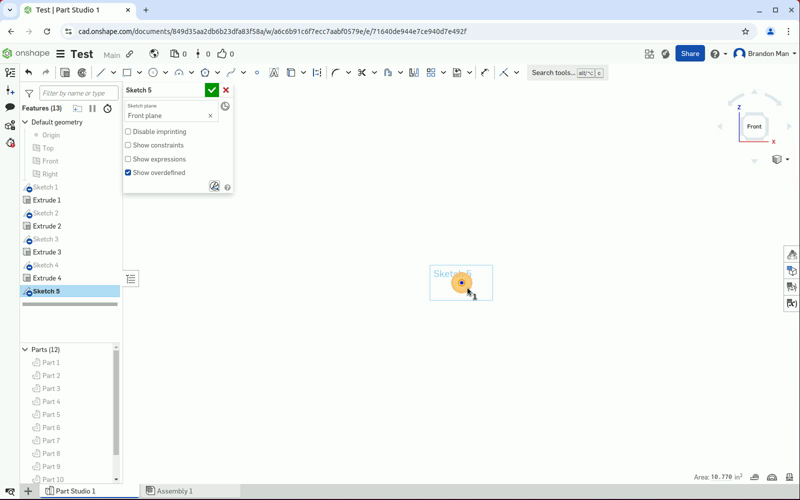
mouse_move(69, 352)
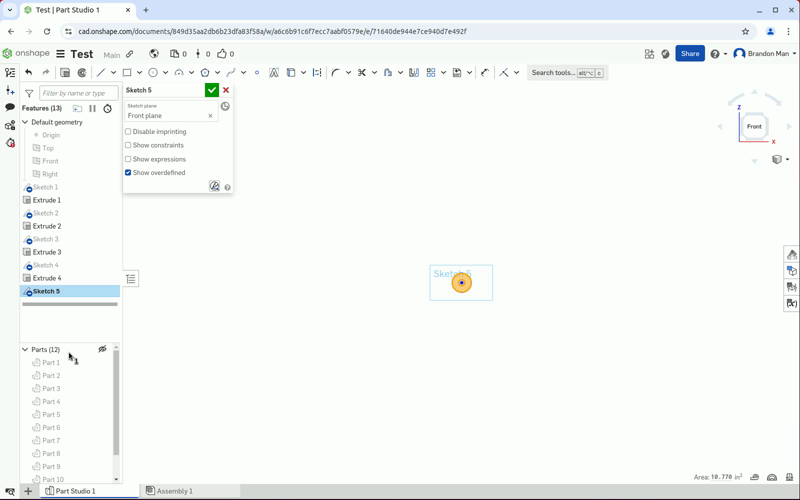
key(shift+y)
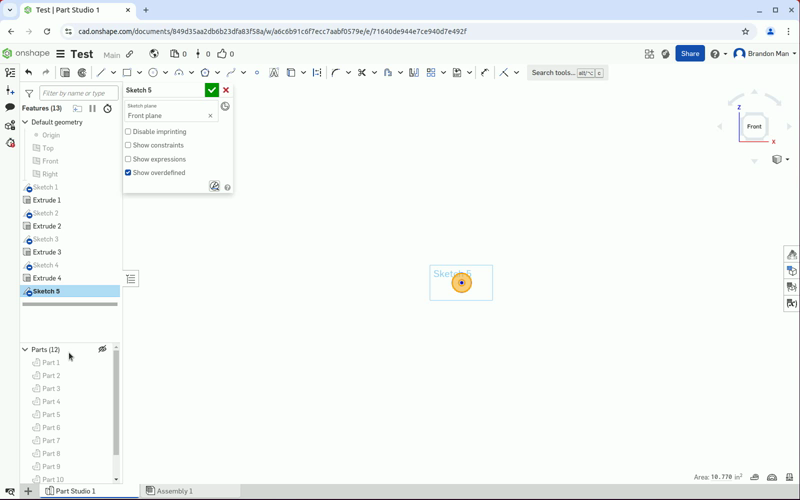
key(shift+e)
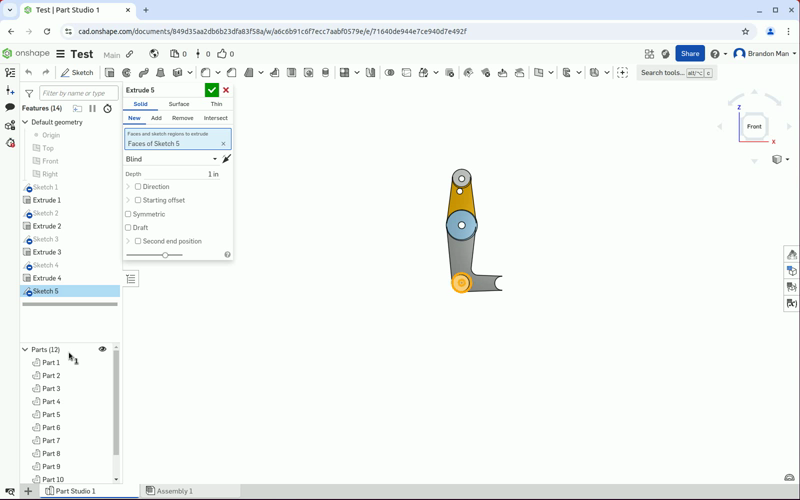
mouse_move(143, 106)
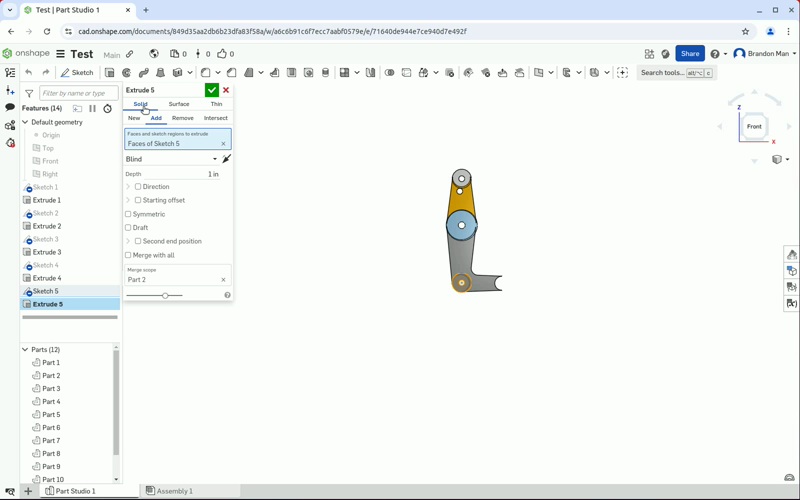
click(143, 106)
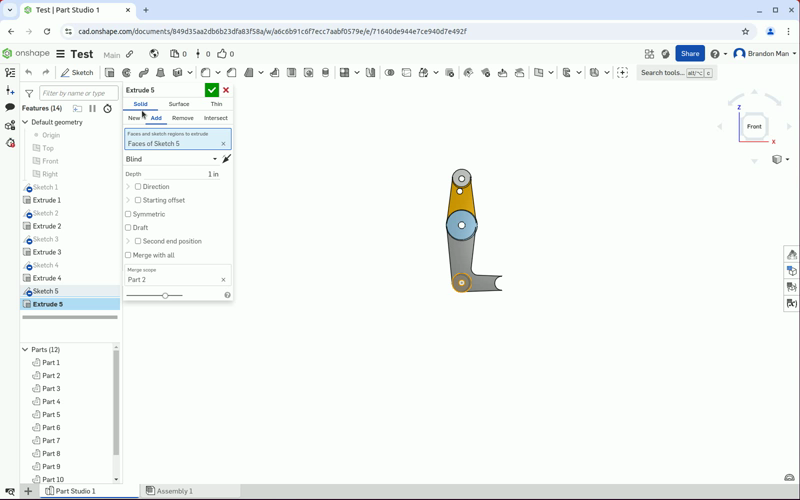
mouse_move(137, 120)
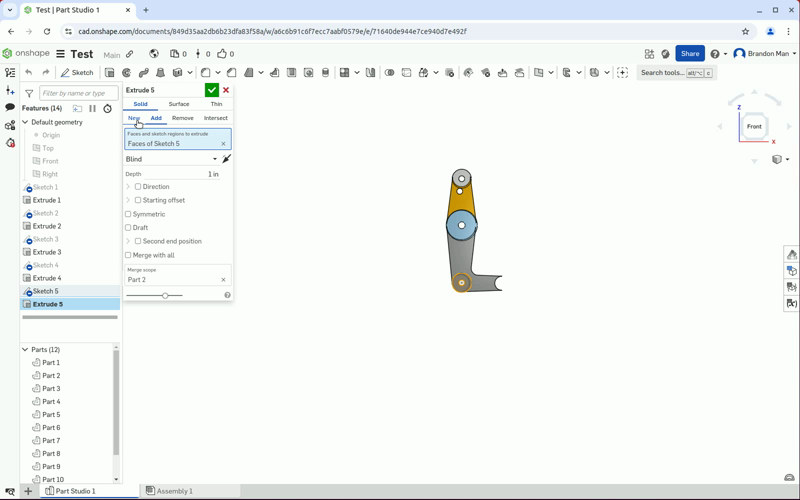
click(137, 120)
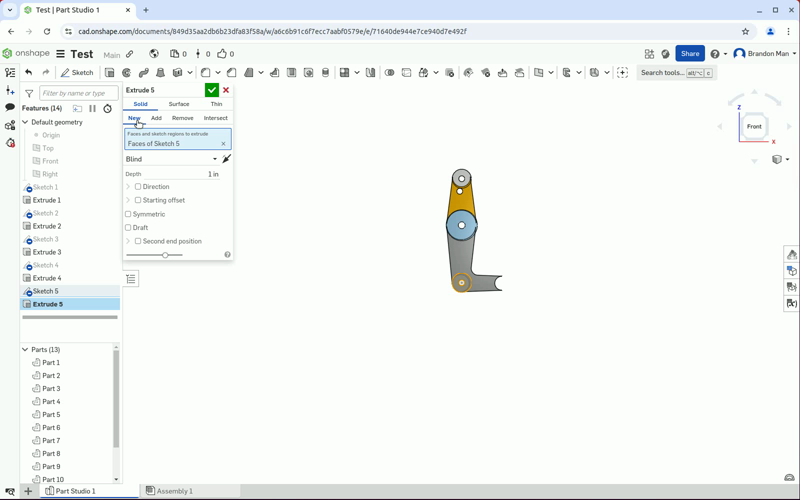
key(tab, 4)
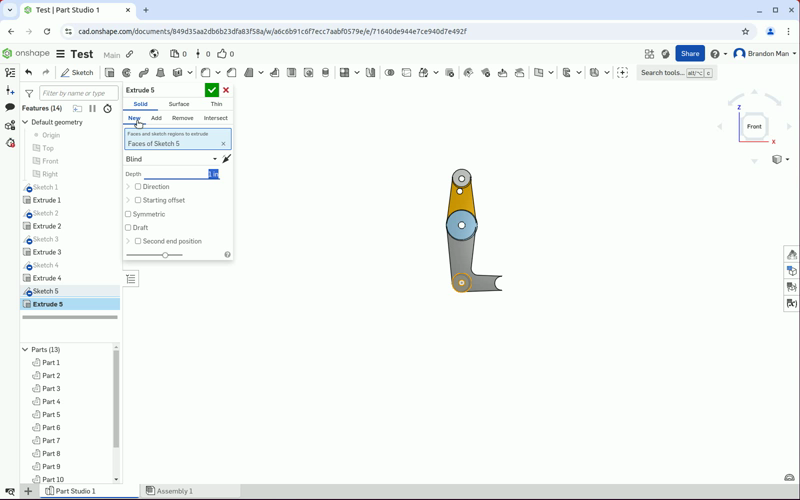
text(0.481)
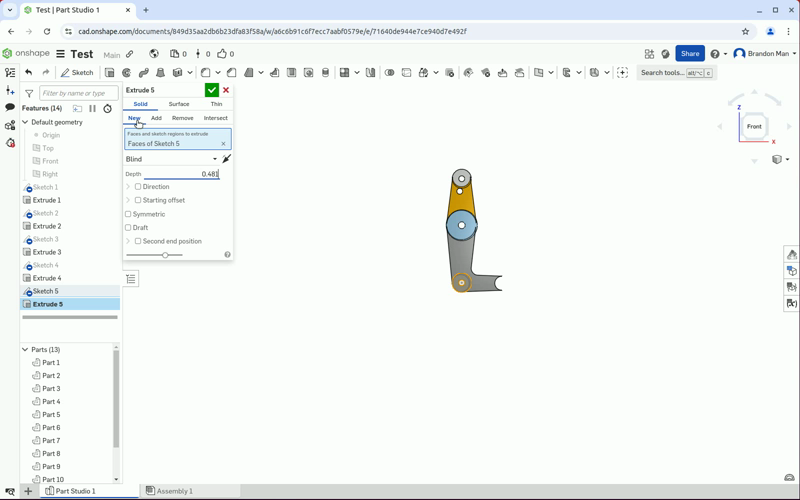
key(enter)
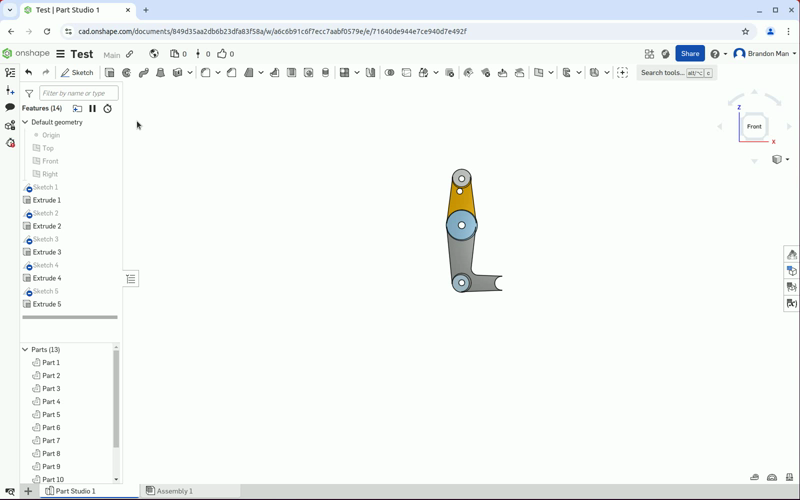
key(shift+h)
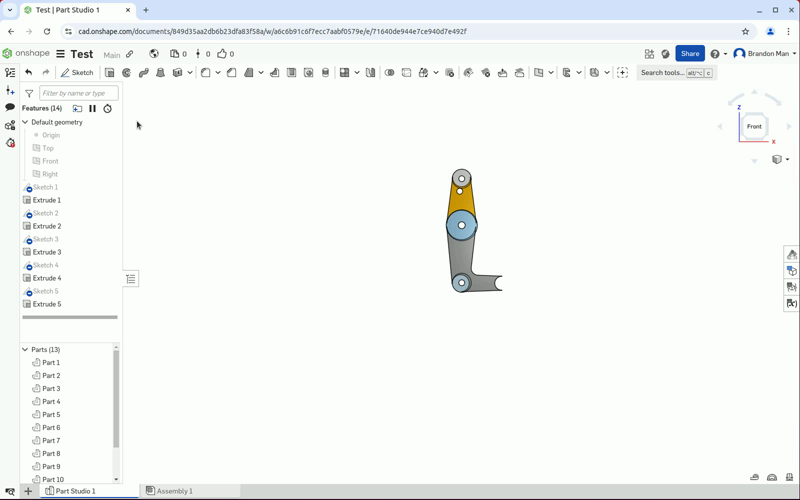
key(shift+h)
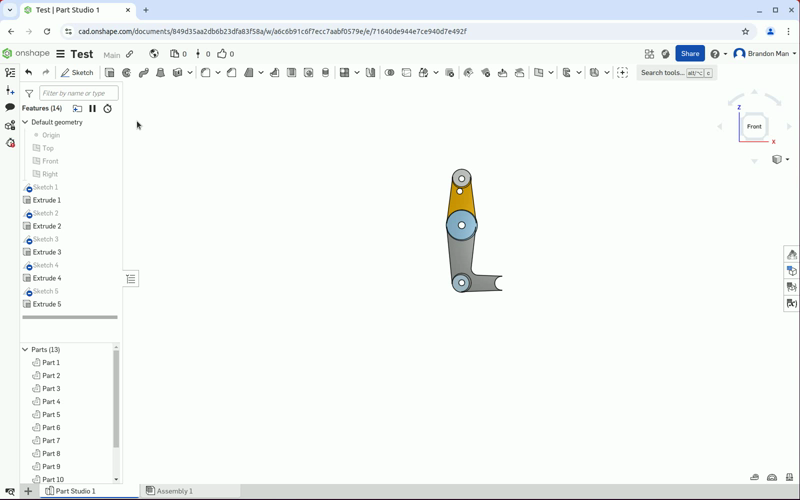
mouse_move(73, 189)
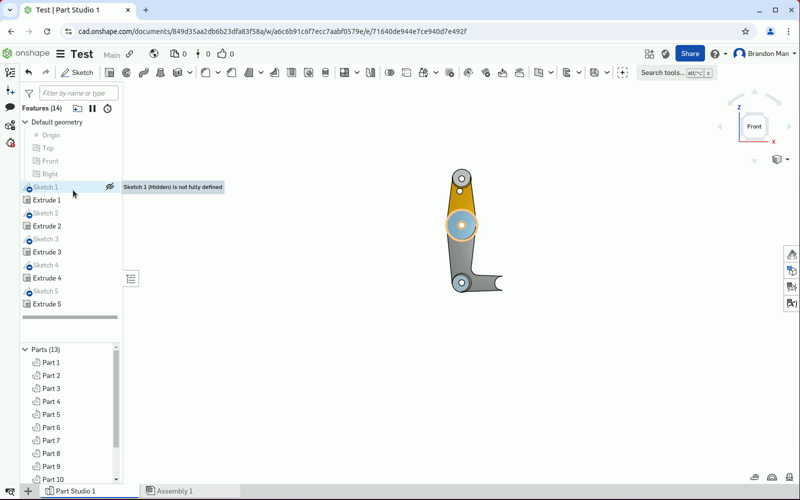
click(73, 189)
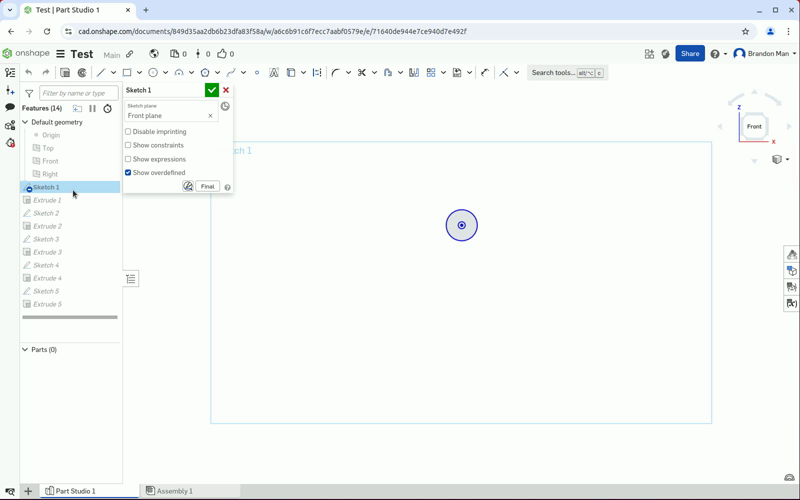
mouse_move(229, 92)
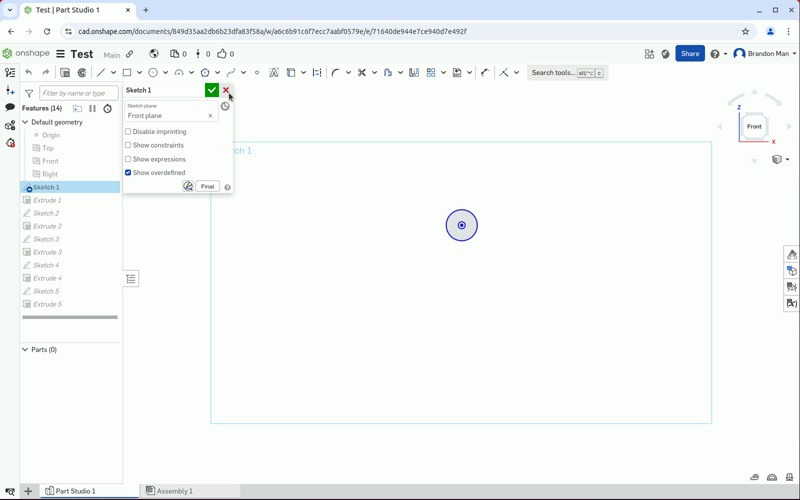
click(229, 92)
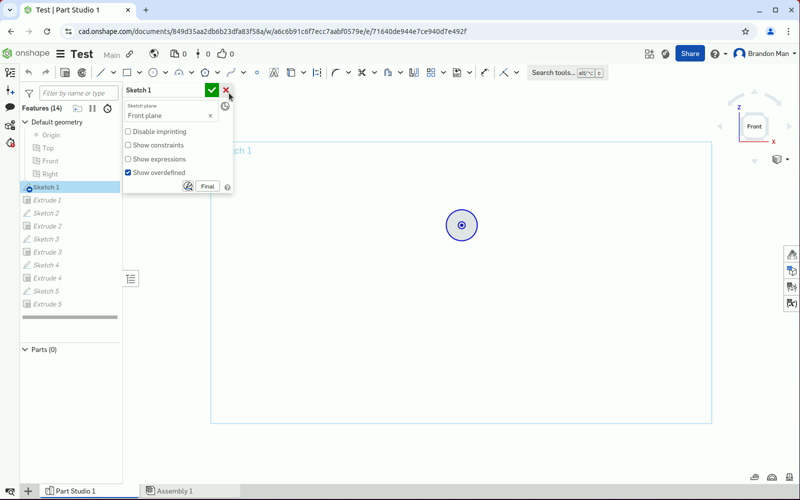
key(shift+s)
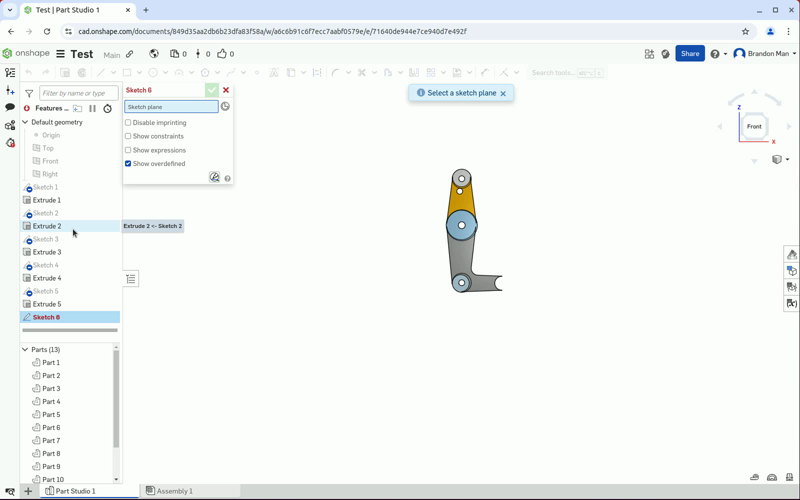
scroll(3)
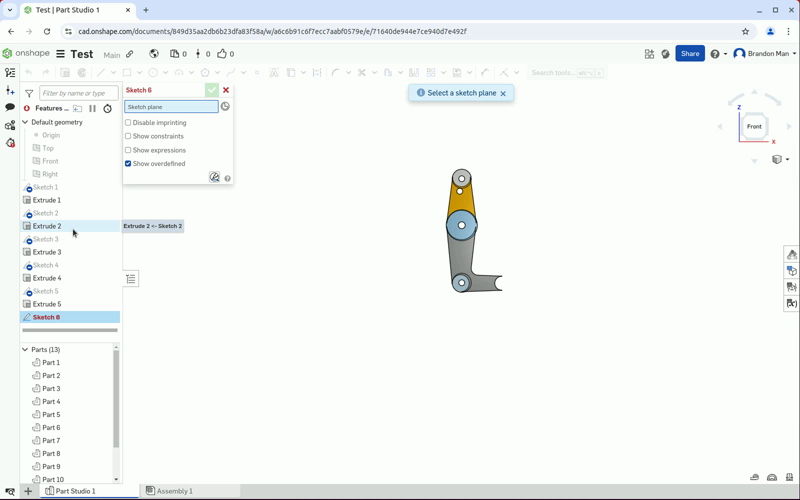
mouse_move(73, 163)
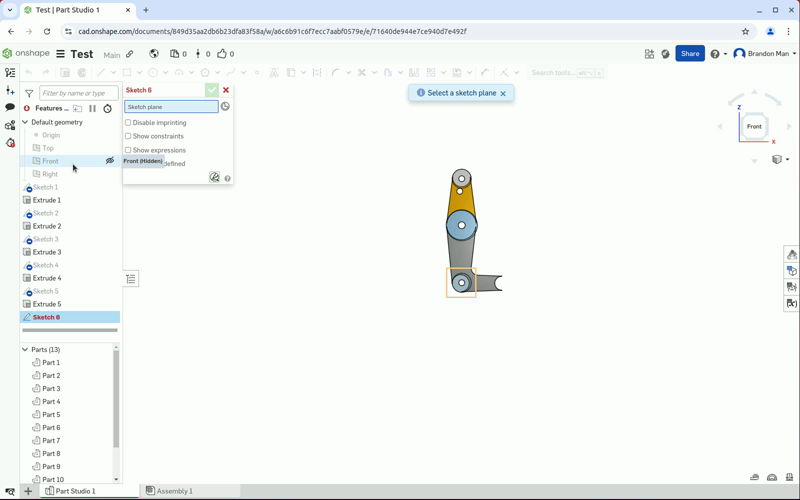
click(73, 163)
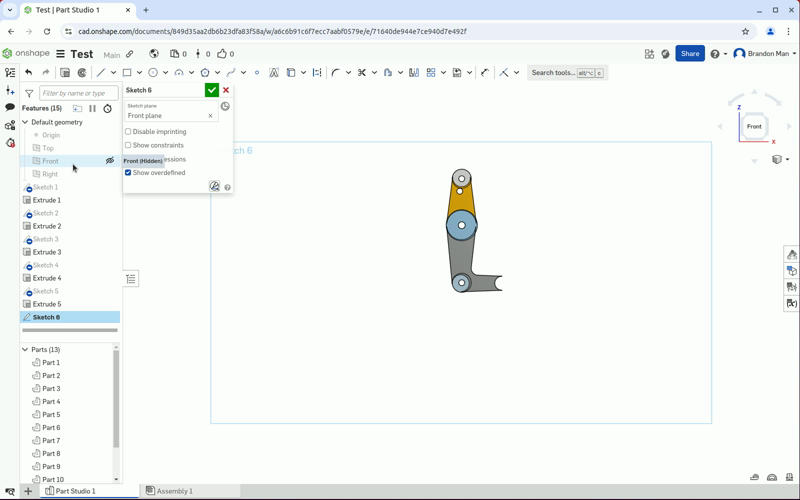
mouse_move(69, 352)
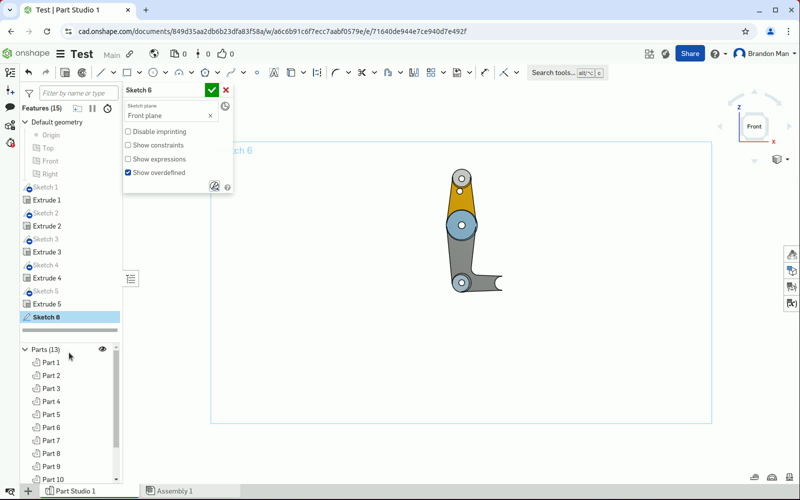
key(y)
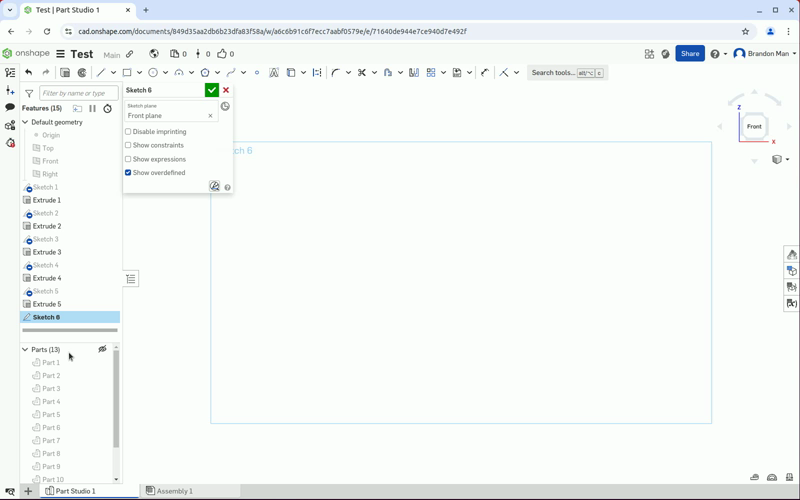
key(c)
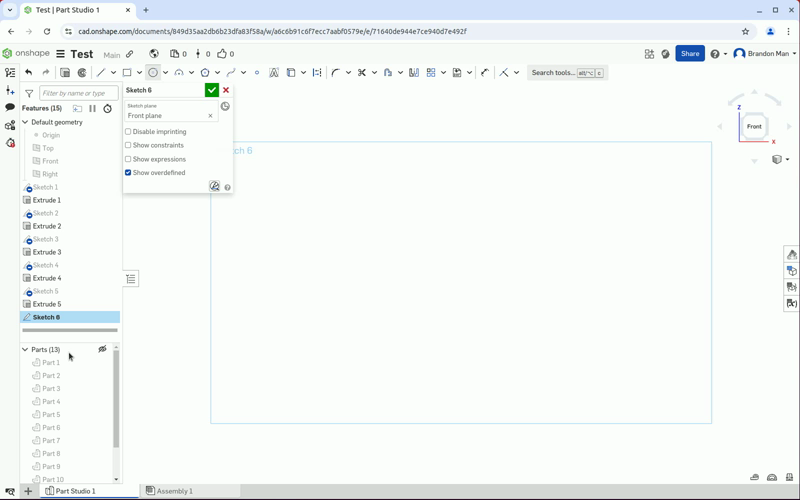
key_down(shift)
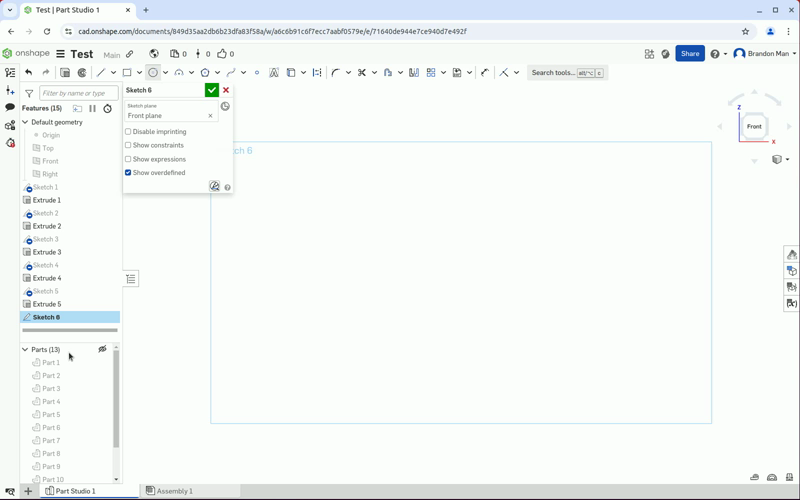
mouse_move(501, 282)
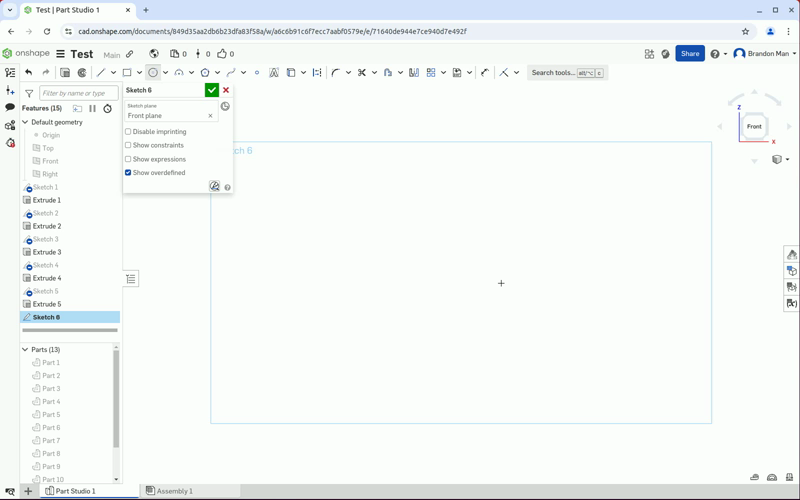
click(501, 282)
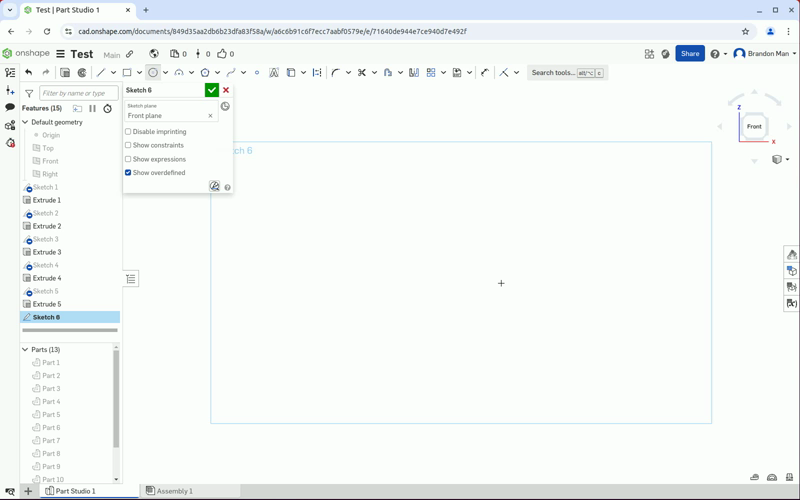
key_up(shift)
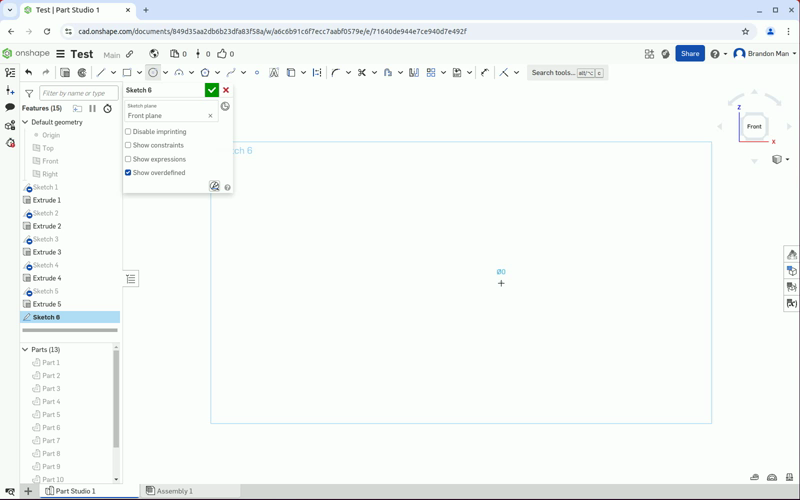
mouse_move(508, 282)
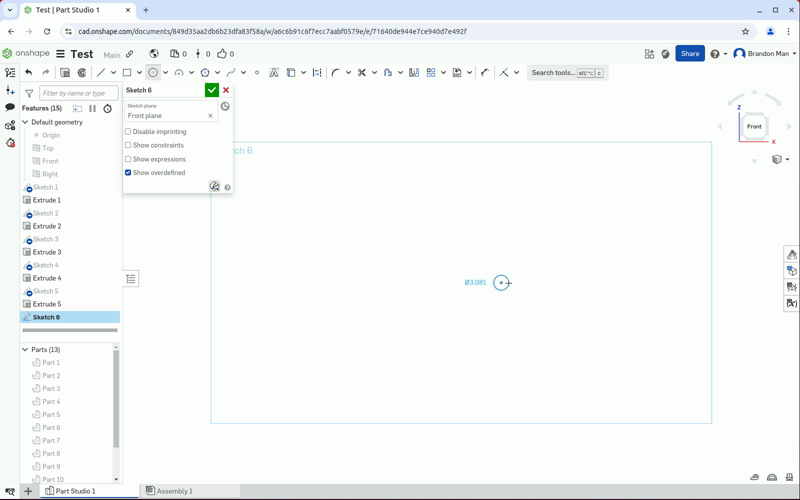
click(508, 282)
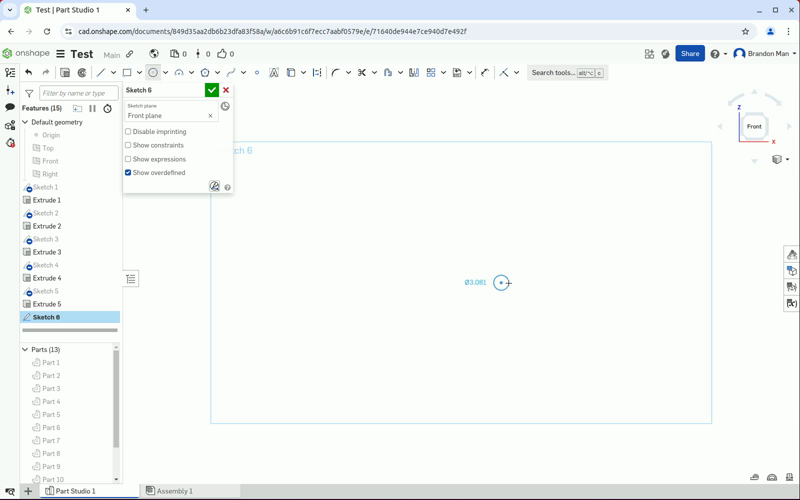
key(esc)
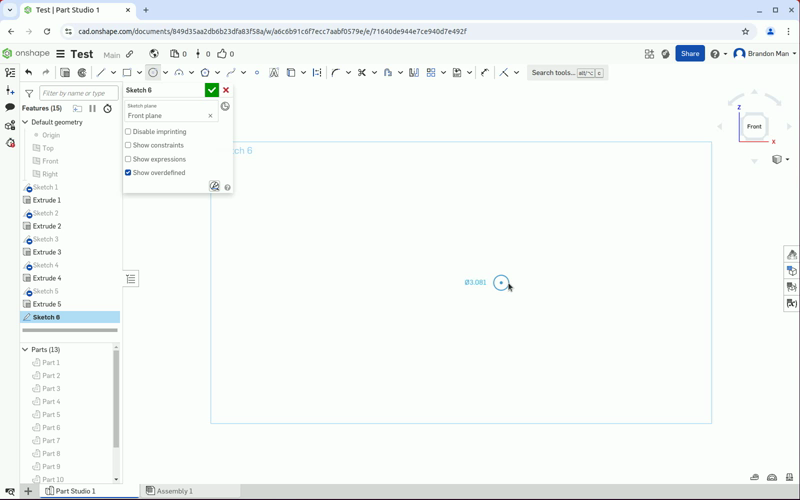
key(c)
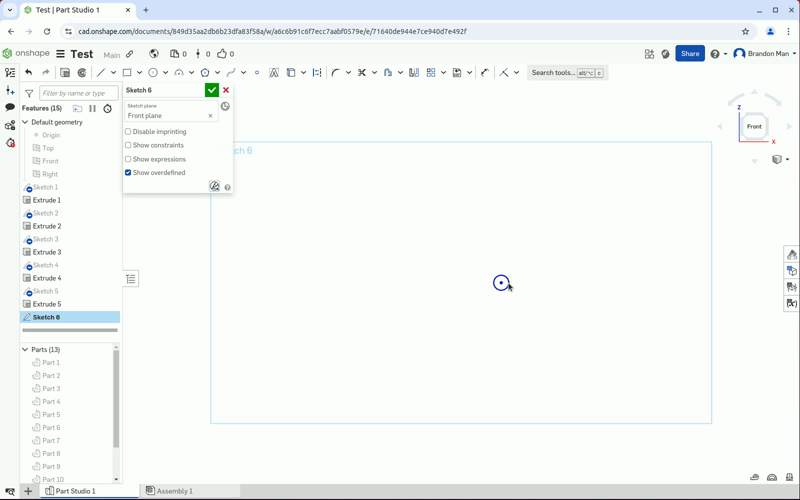
key_down(shift)
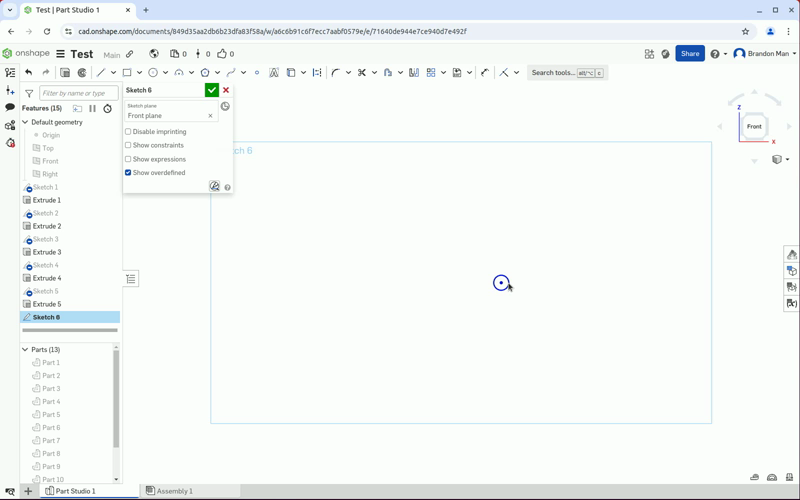
mouse_move(501, 282)
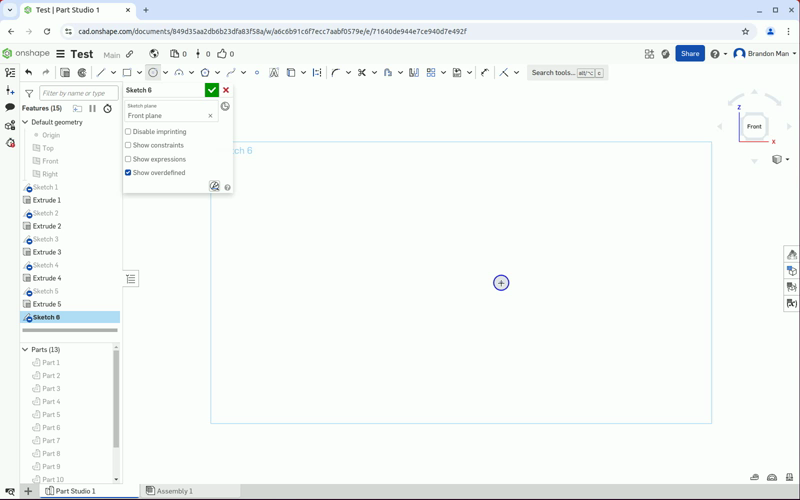
click(501, 282)
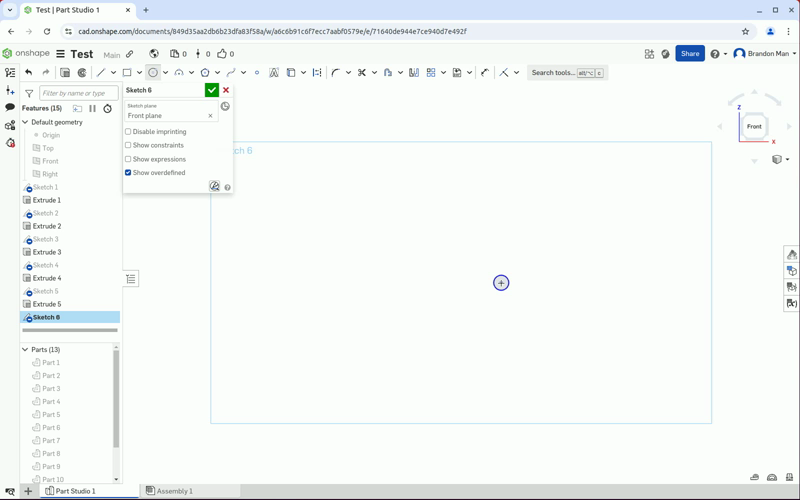
key_up(shift)
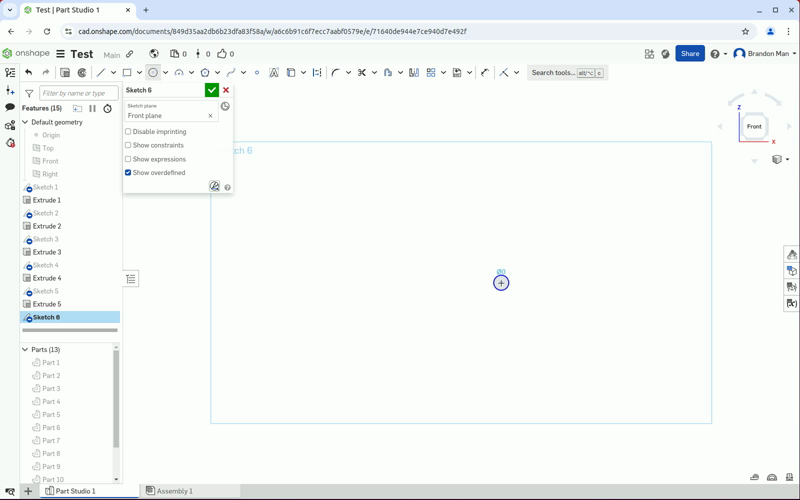
mouse_move(504, 282)
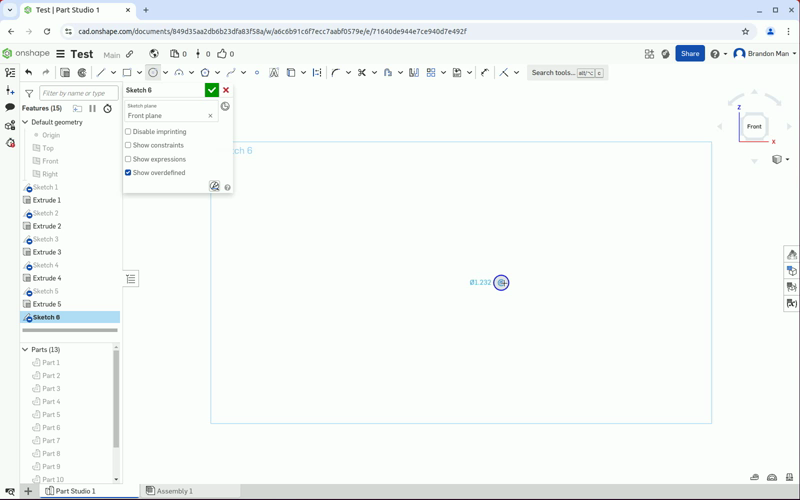
scroll(6)
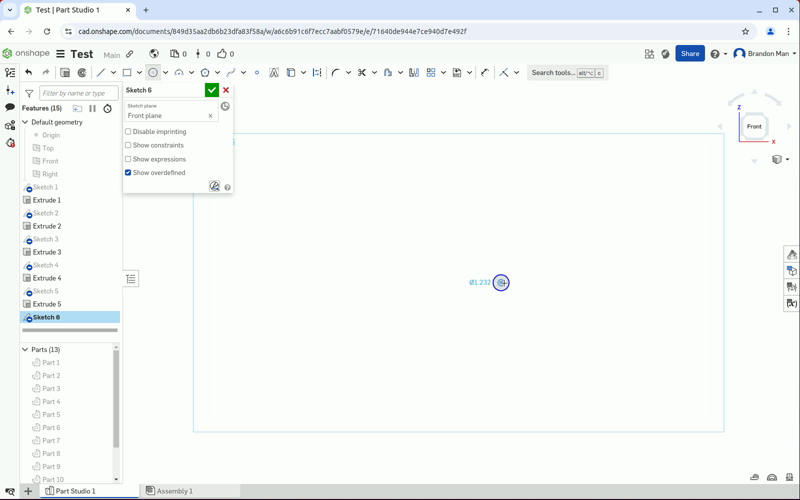
scroll(6)
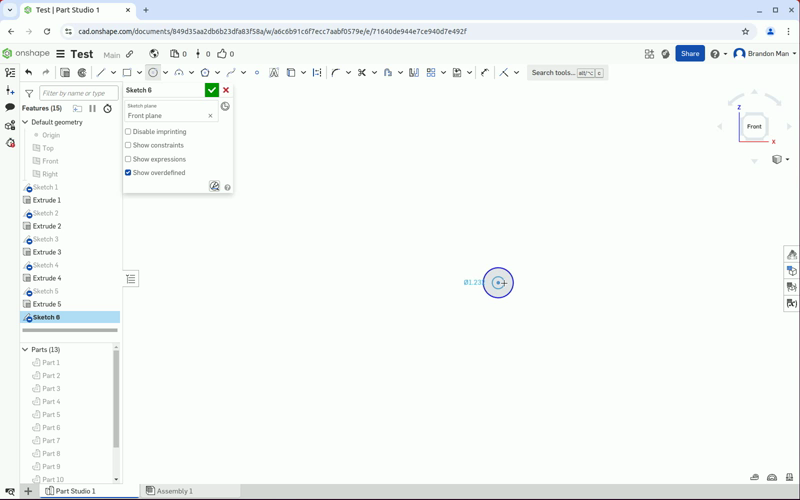
scroll(6)
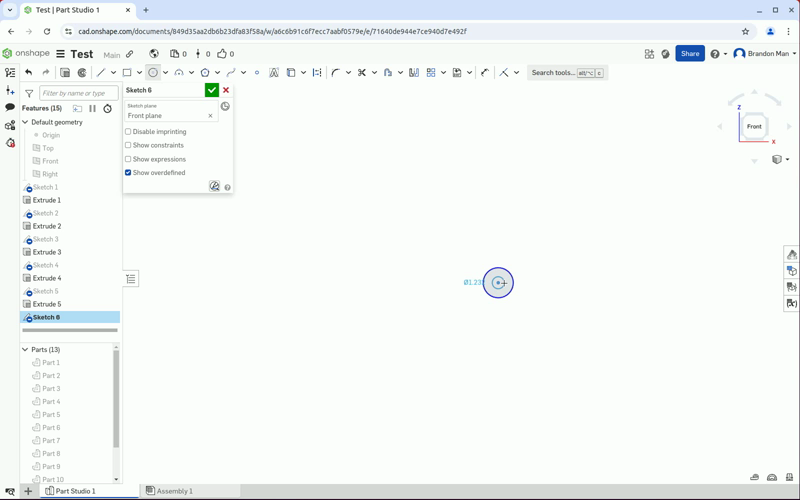
scroll(6)
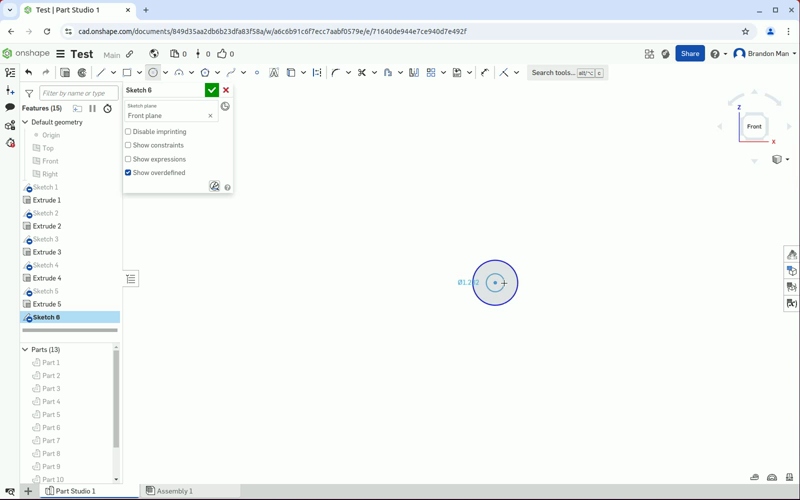
scroll(6)
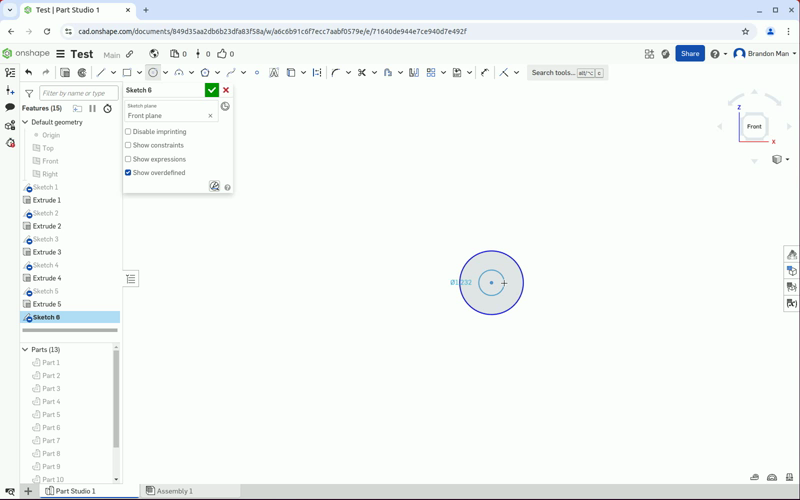
scroll(6)
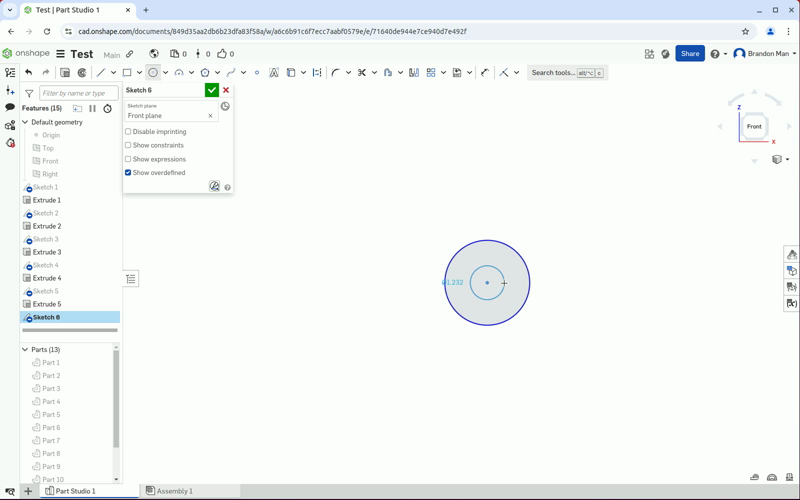
scroll(6)
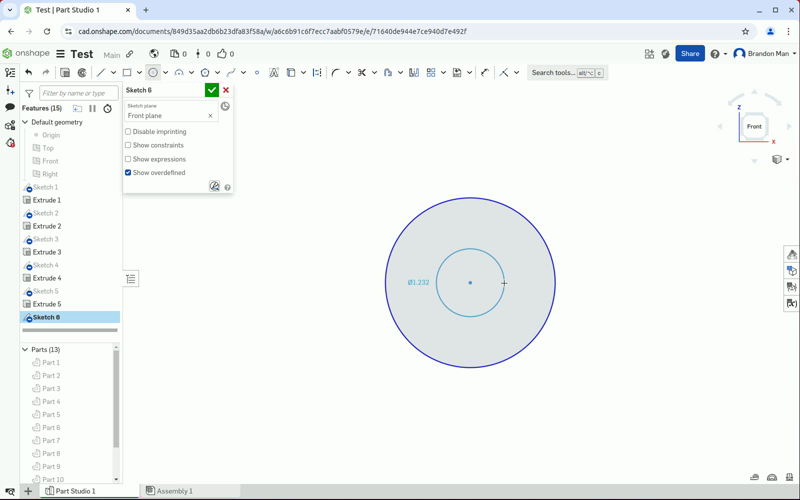
click(504, 282)
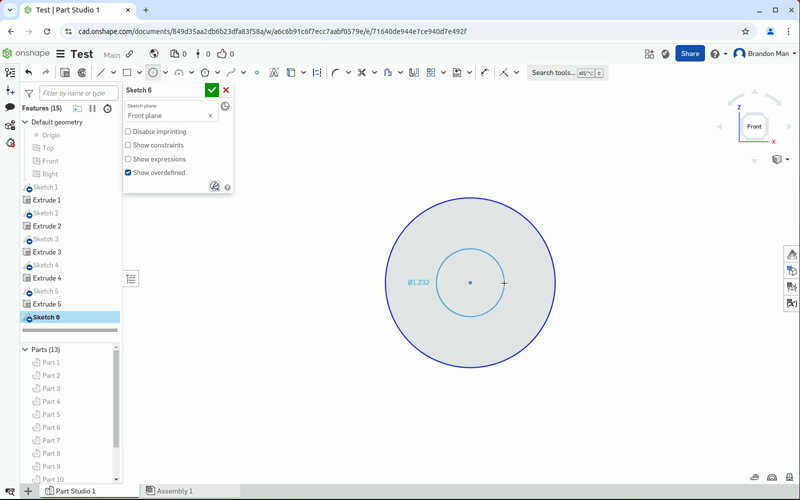
scroll(-6)
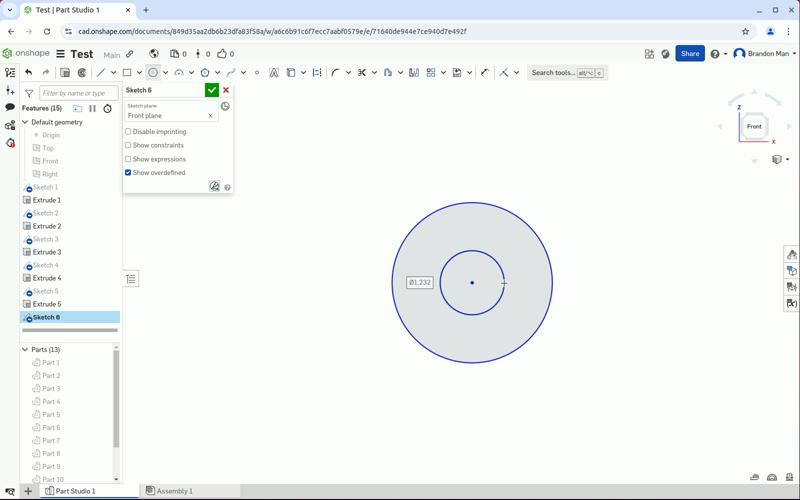
scroll(-6)
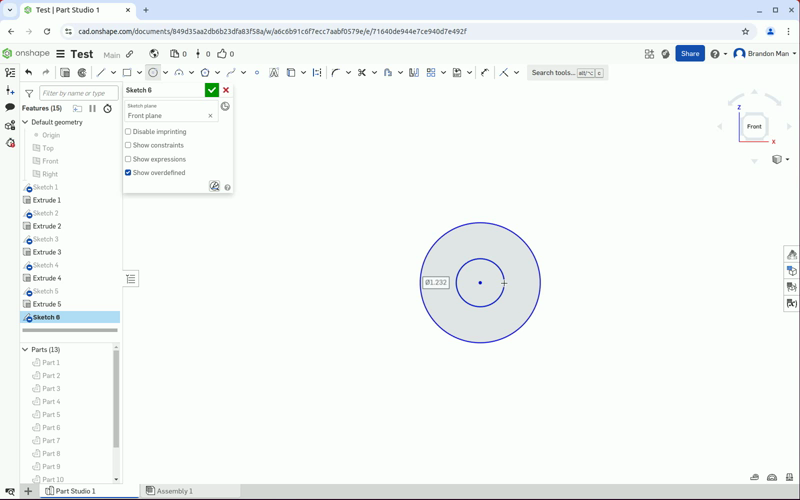
scroll(-6)
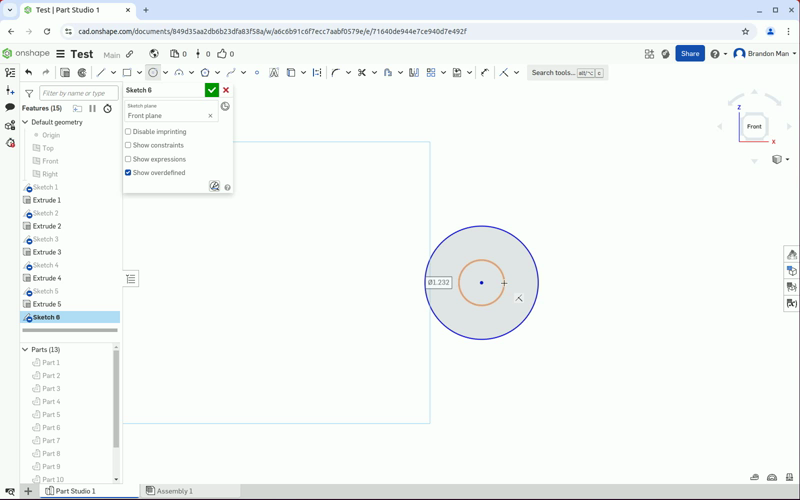
scroll(-6)
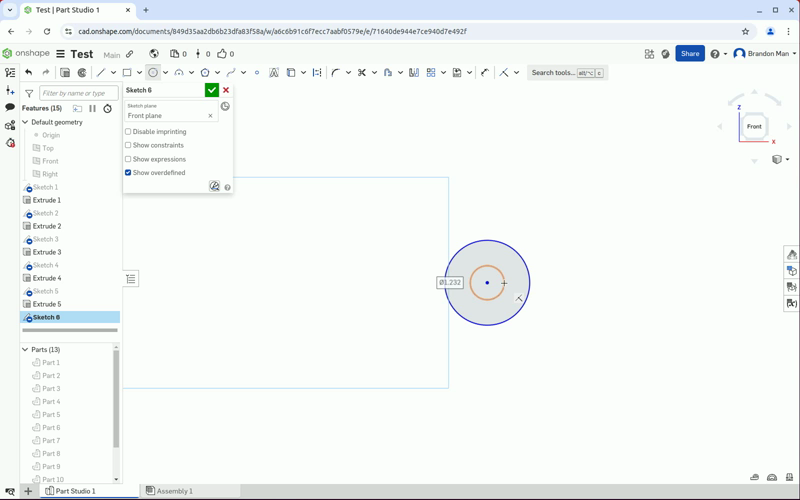
scroll(-6)
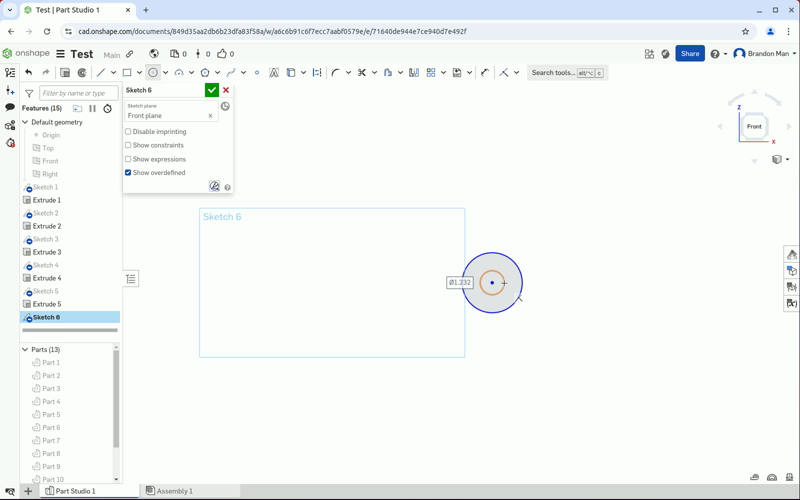
scroll(-6)
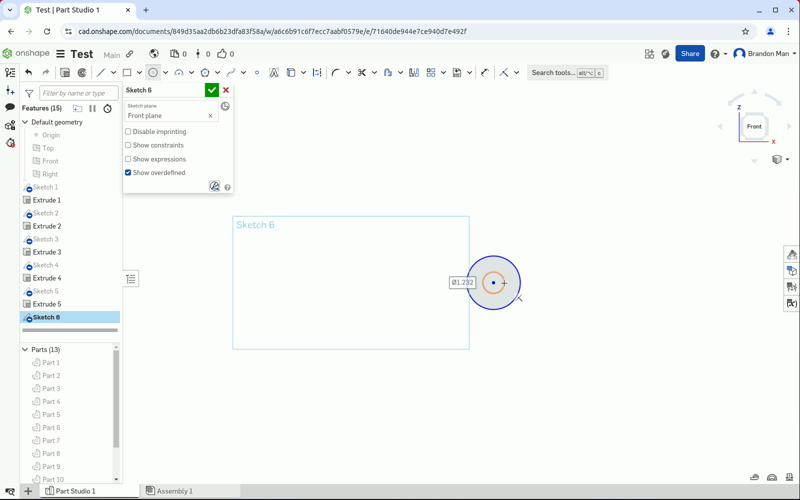
scroll(-6)
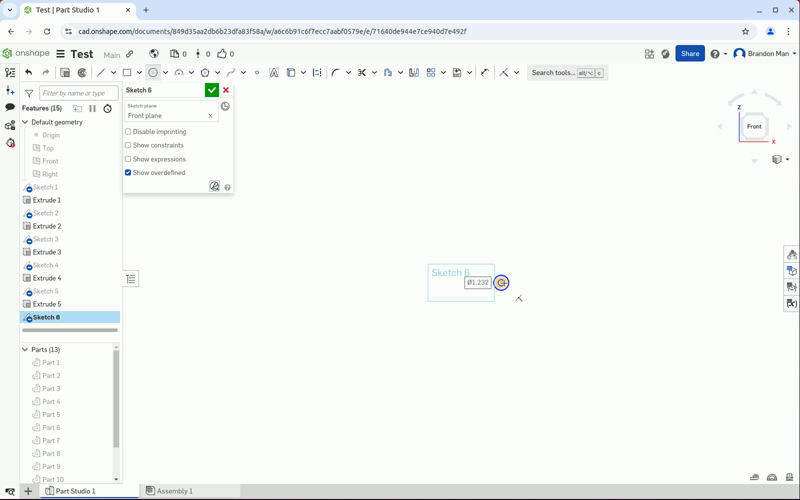
key(esc)
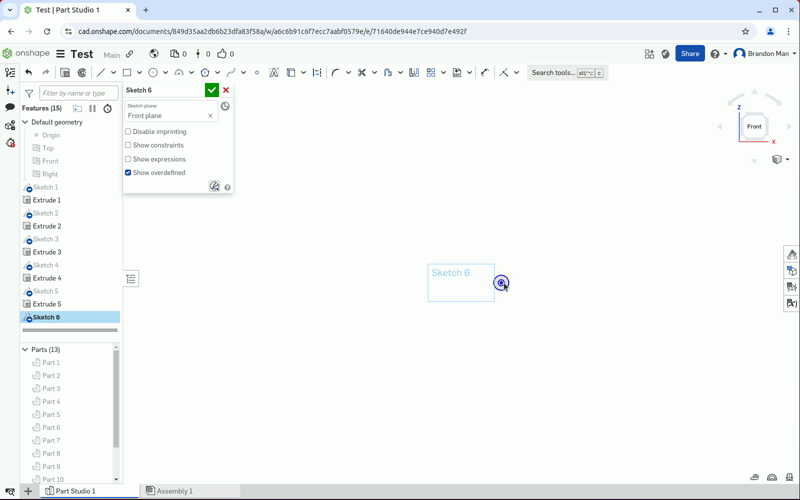
mouse_move(497, 281)
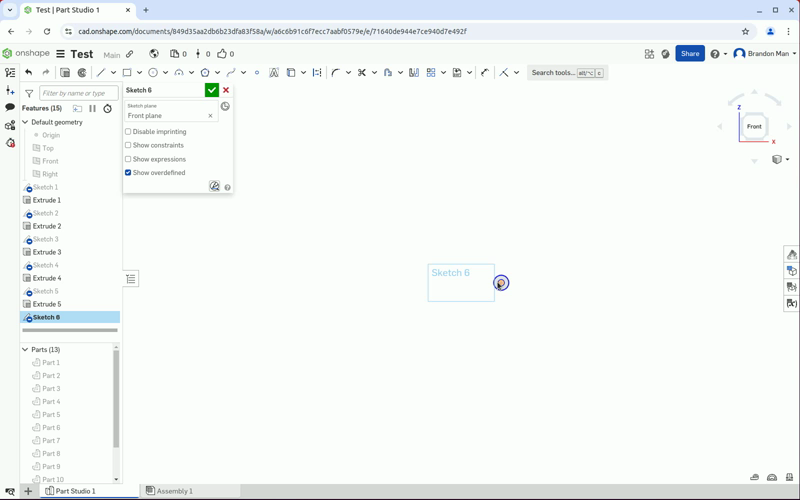
scroll(6)
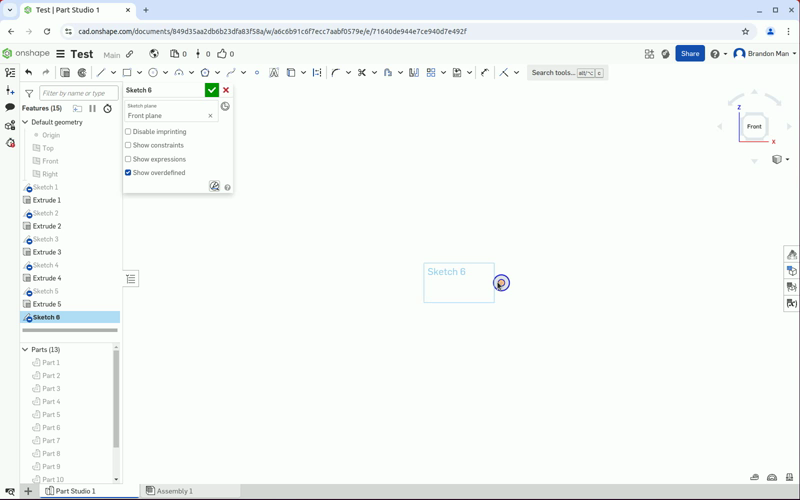
scroll(6)
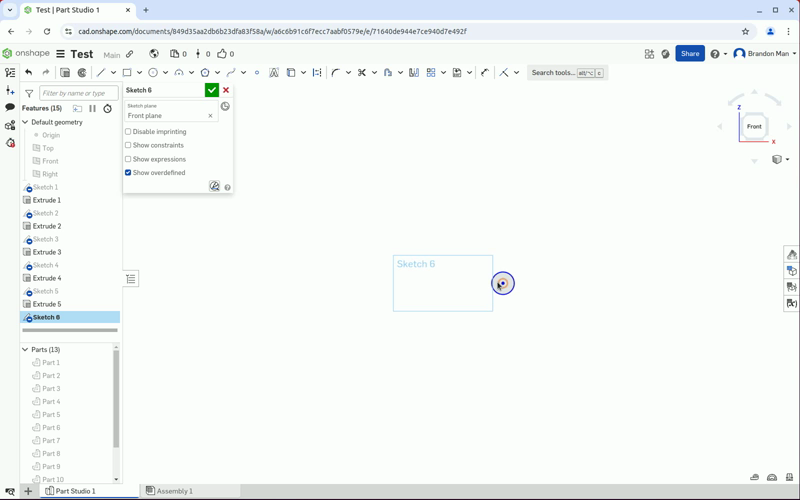
scroll(6)
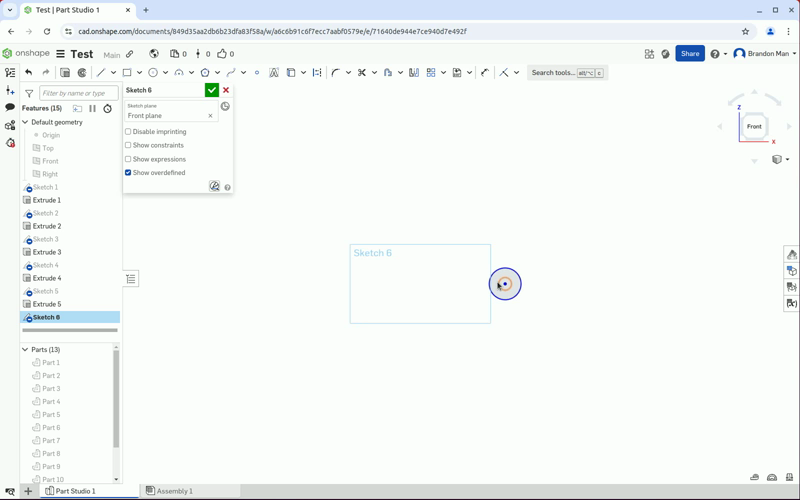
scroll(6)
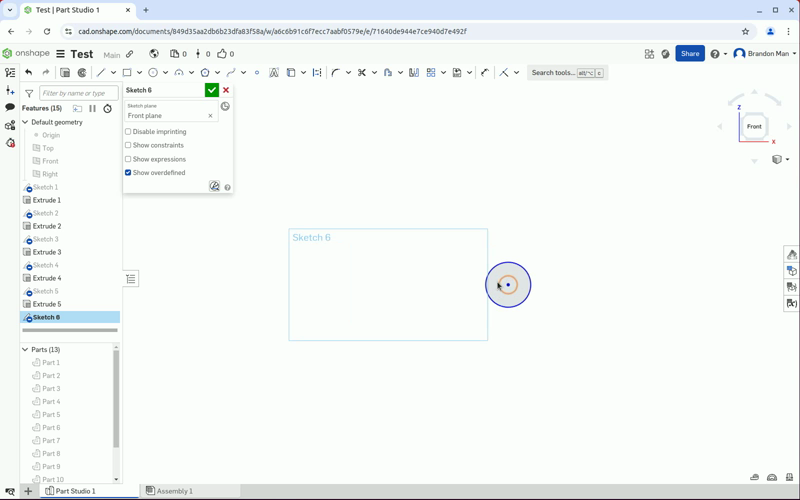
scroll(6)
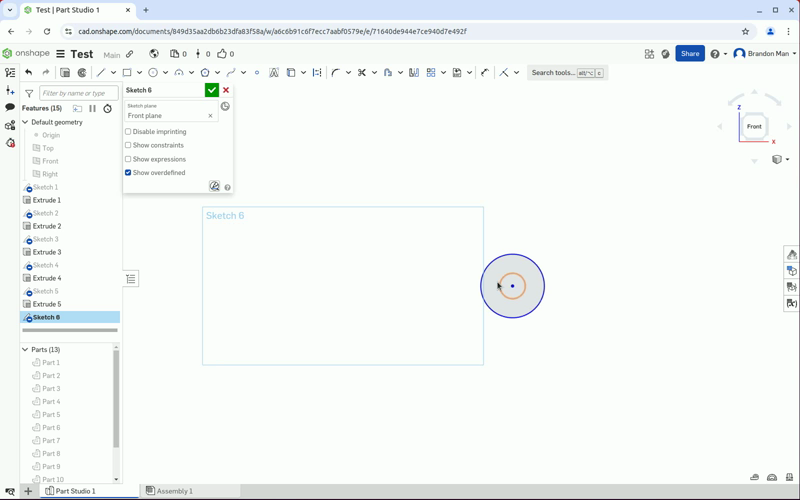
scroll(6)
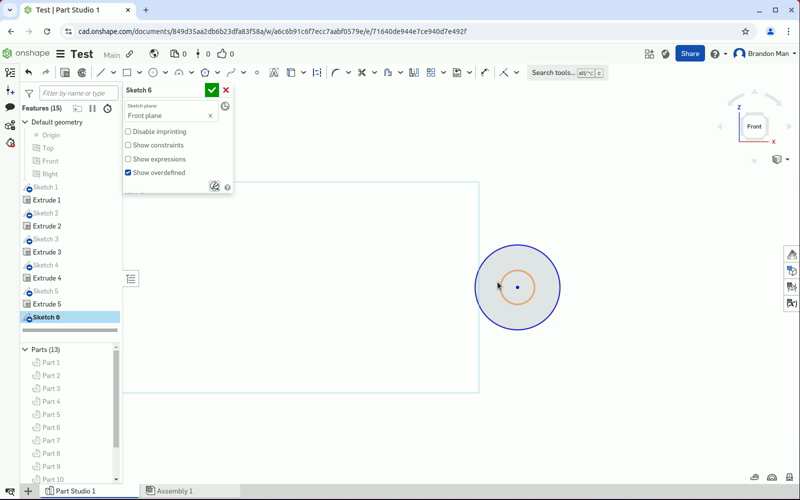
scroll(6)
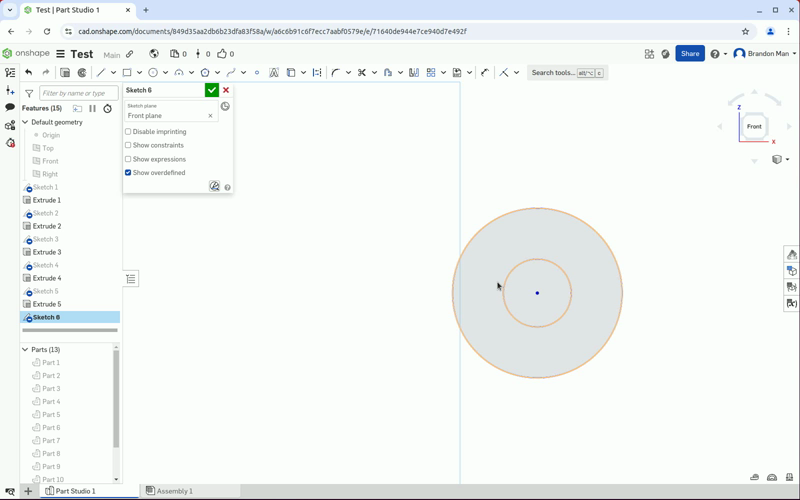
click(497, 281)
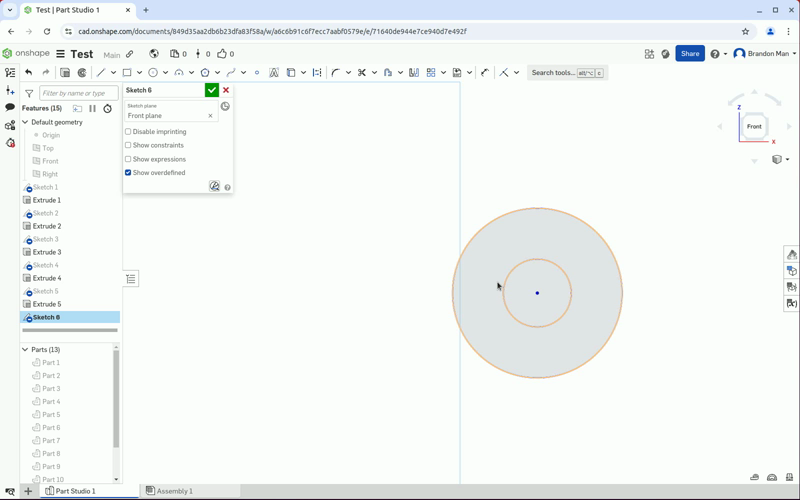
scroll(-6)
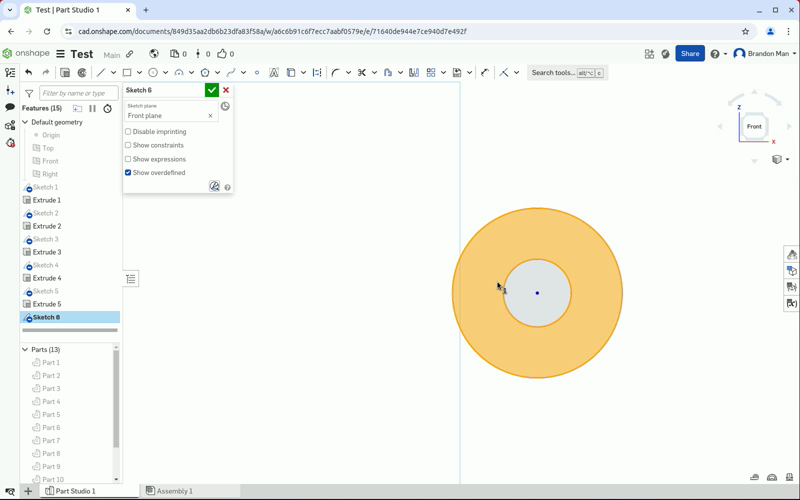
scroll(-6)
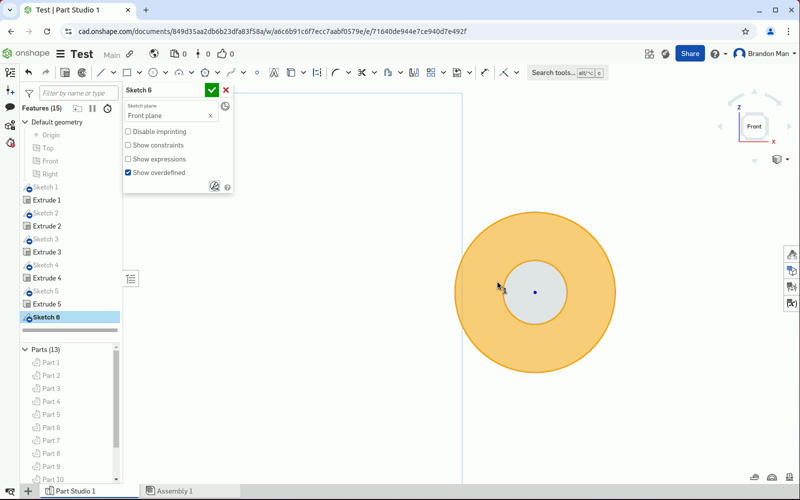
scroll(-6)
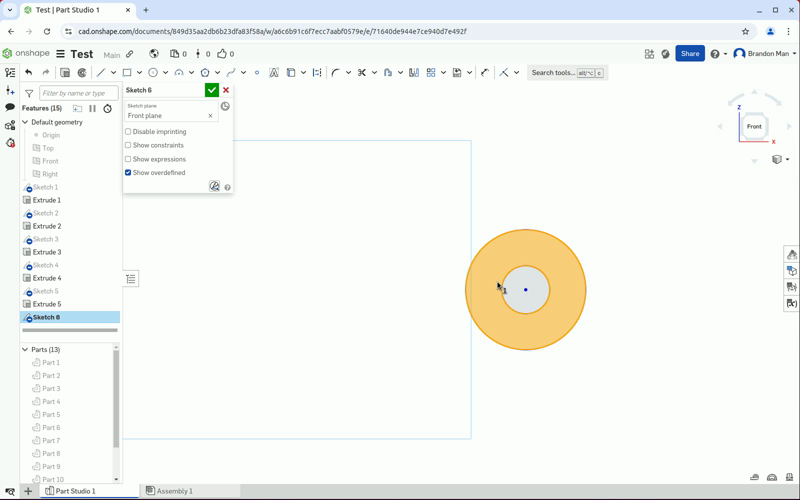
scroll(-6)
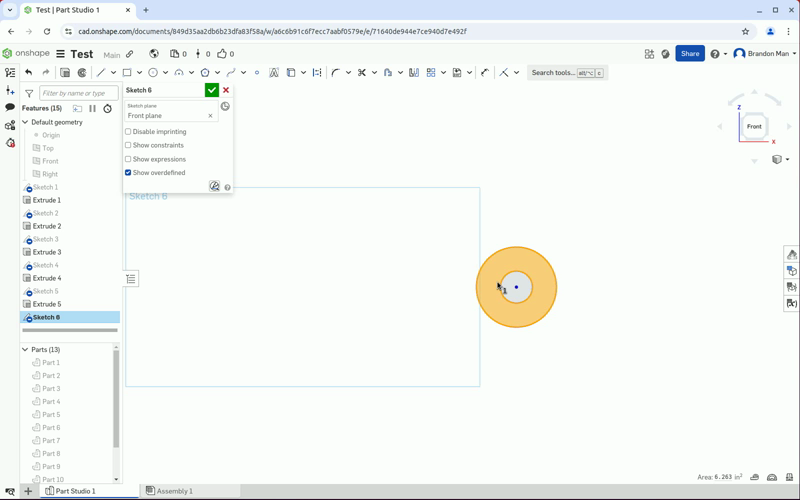
scroll(-6)
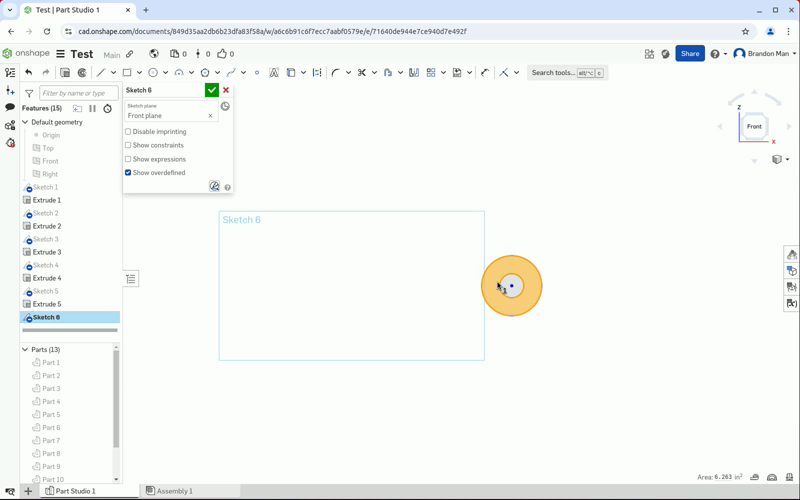
scroll(-6)
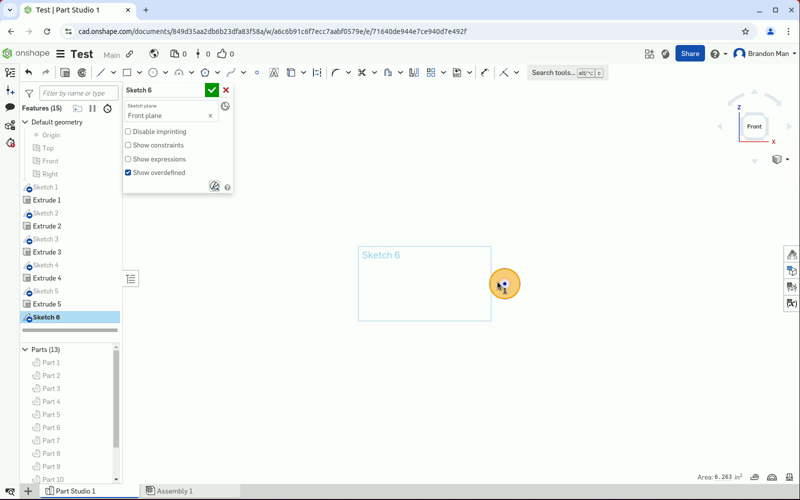
scroll(-6)
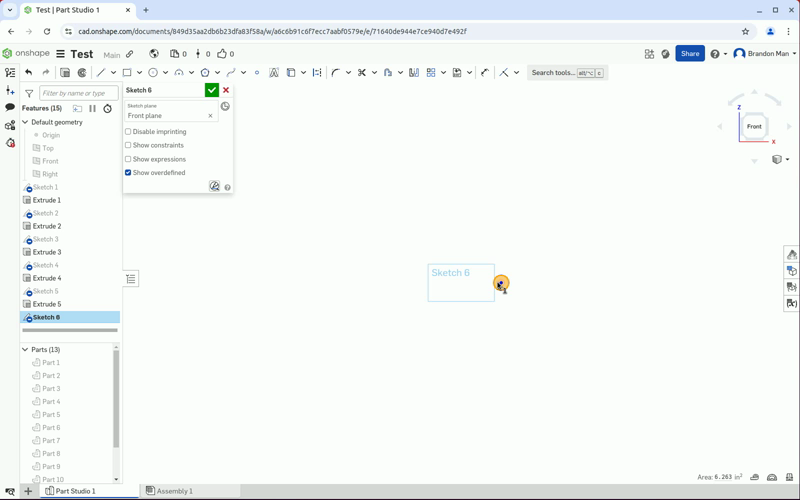
mouse_move(69, 352)
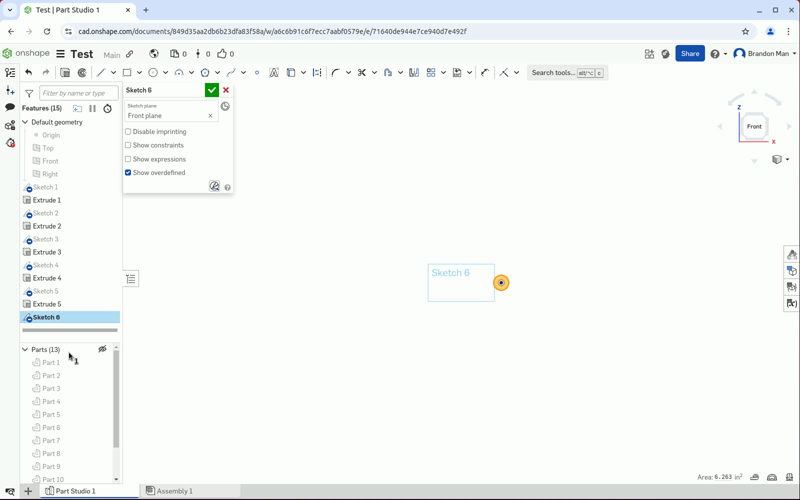
key(shift+y)
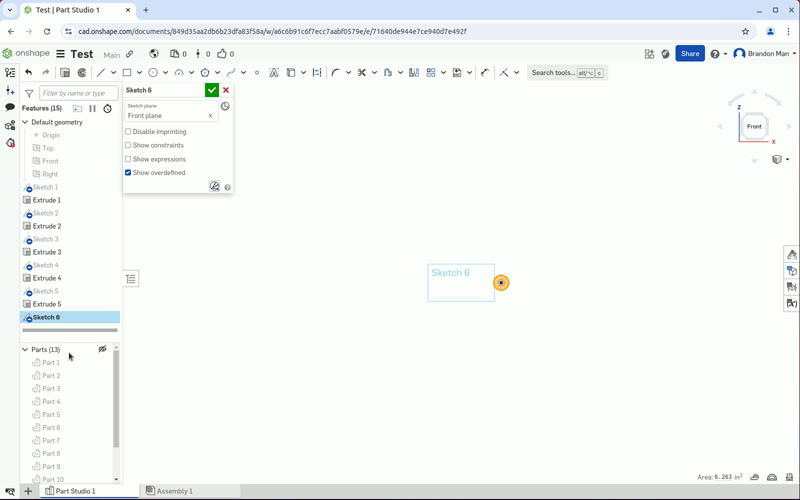
key(shift+e)
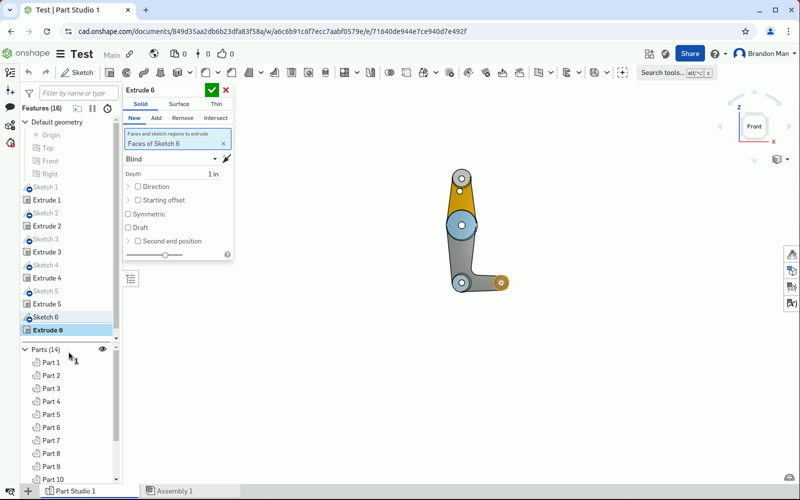
mouse_move(143, 106)
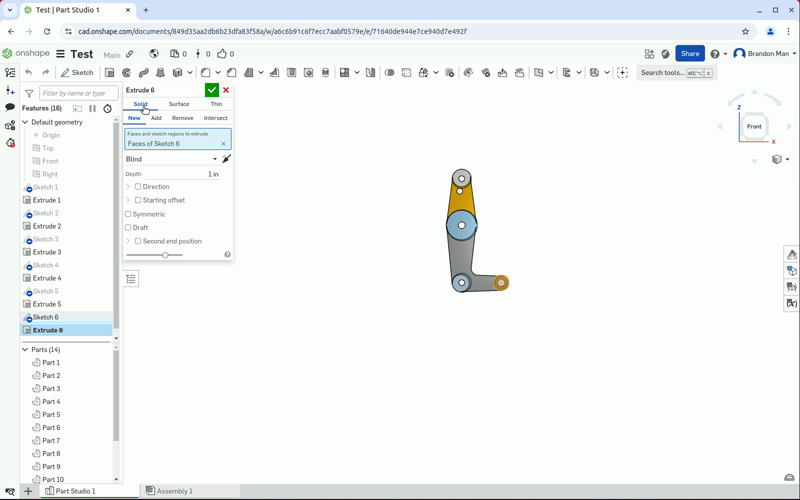
click(143, 106)
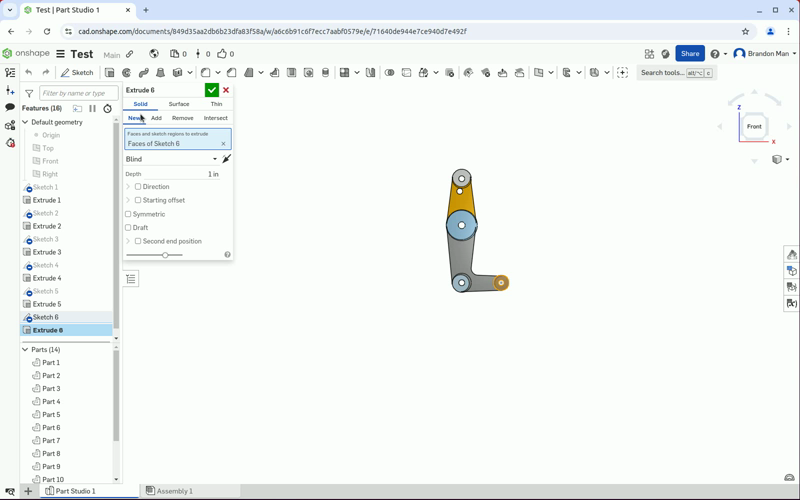
mouse_move(137, 120)
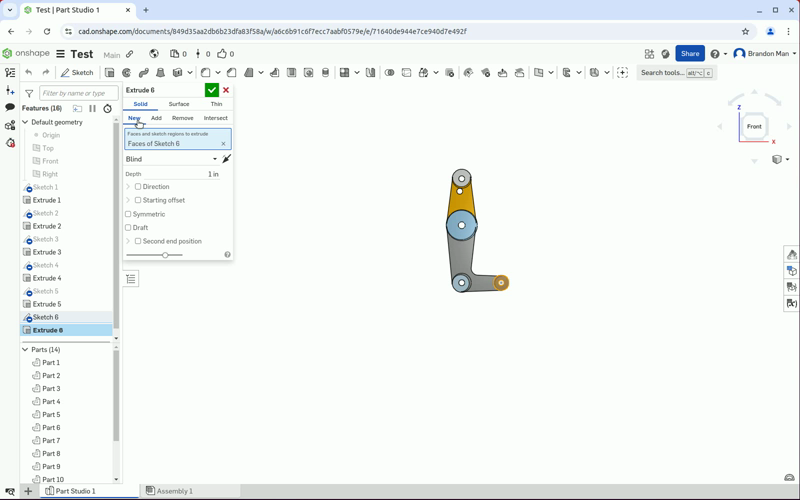
click(137, 120)
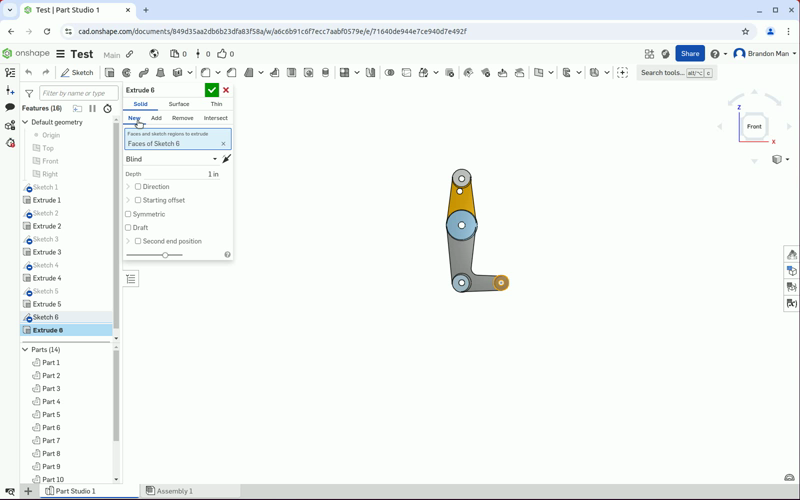
key(tab, 4)
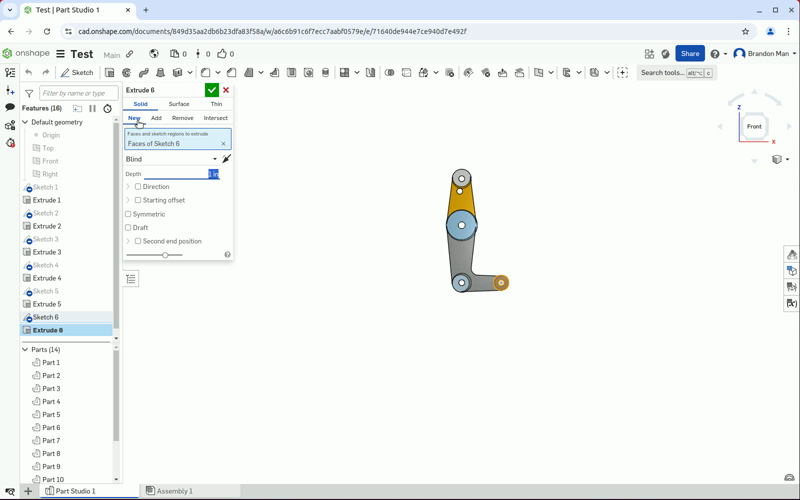
text(0.481)
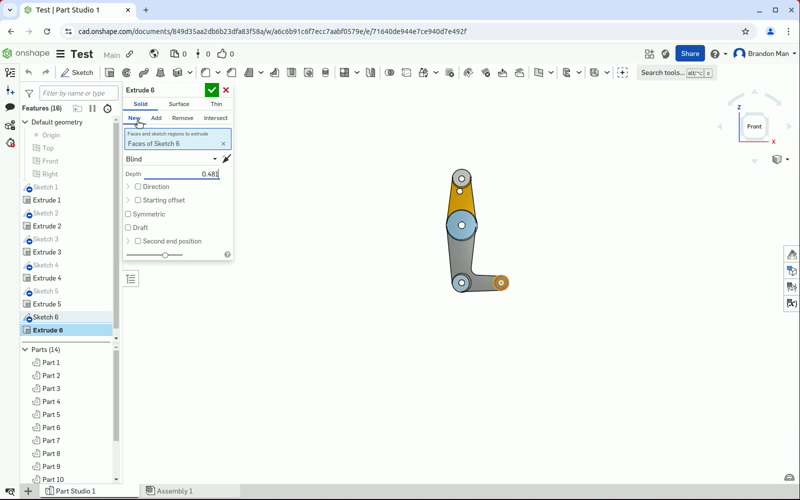
key(enter)
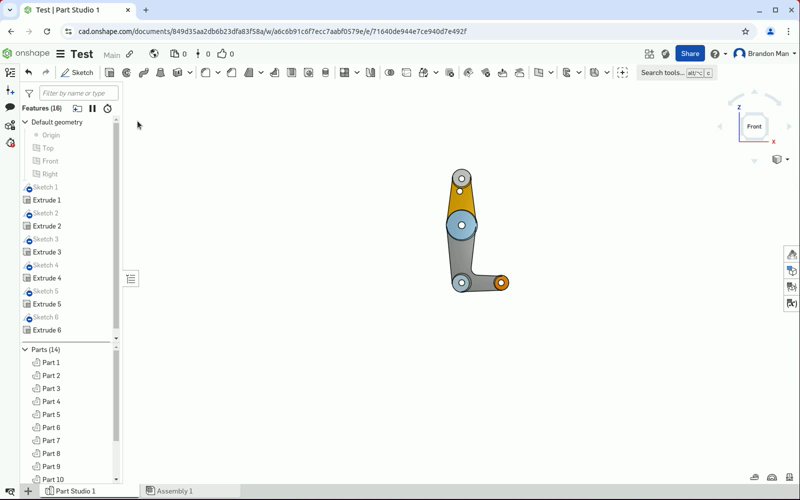
key(shift+h)
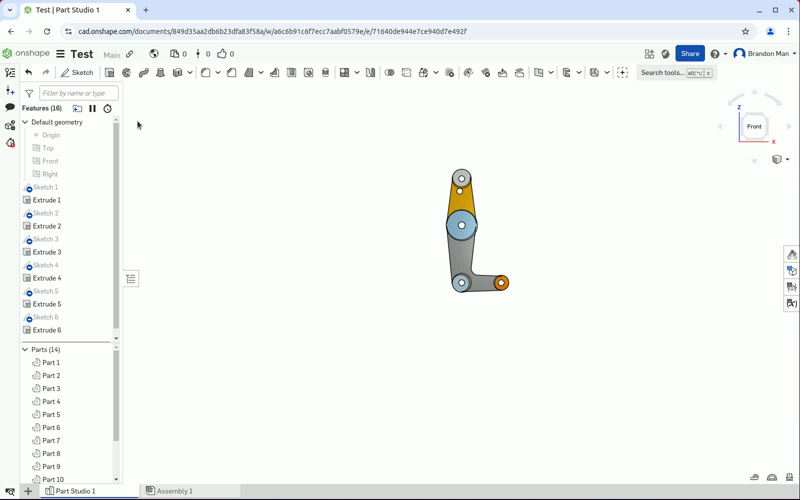
key(shift+h)
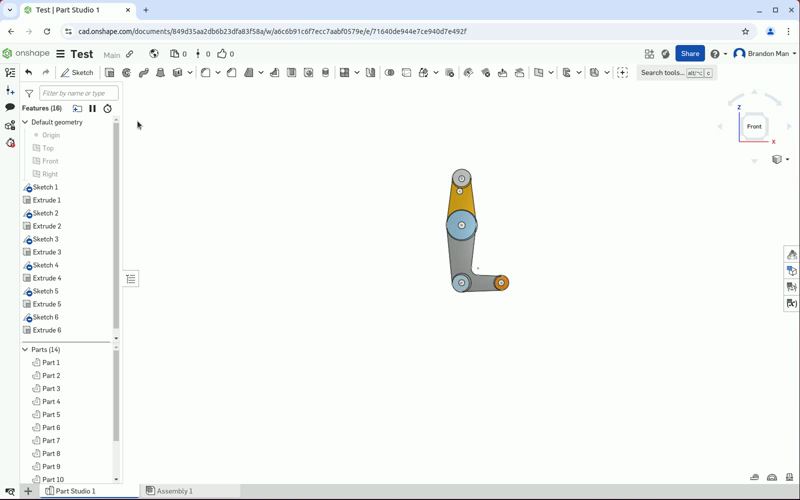
key(shift+7)
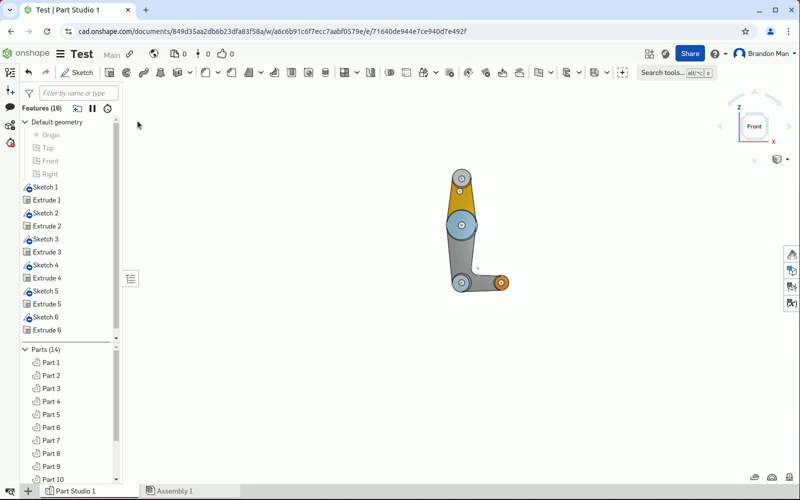
key(left, 2)
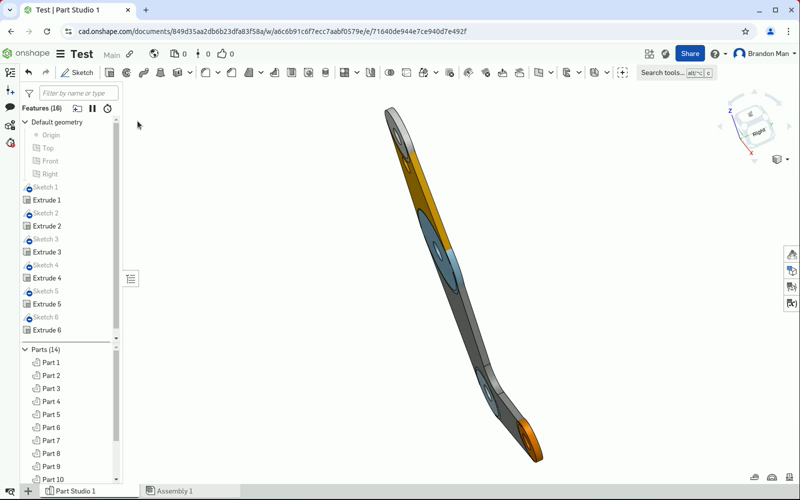
key(down, 2)
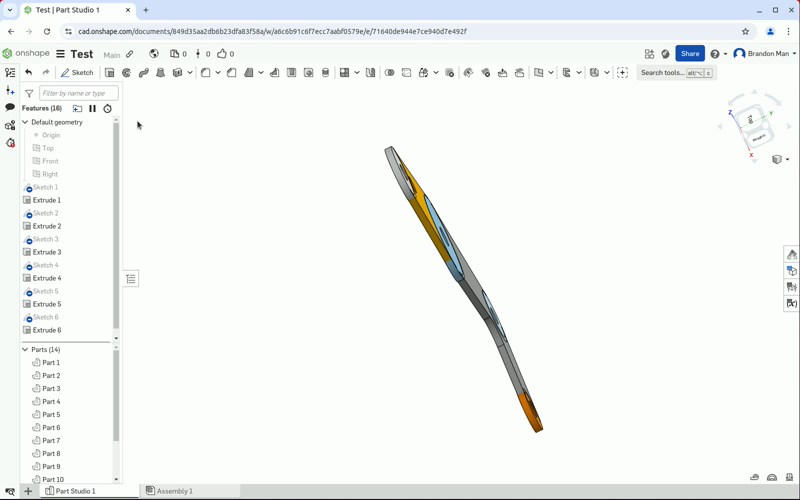
key(up, 2)
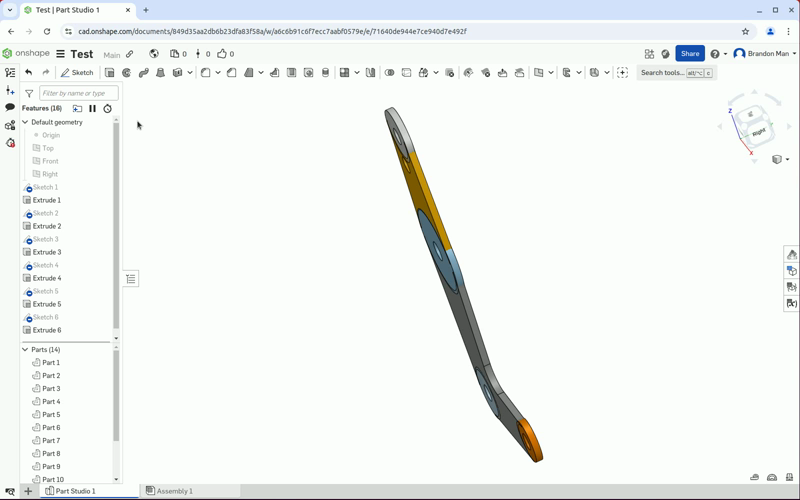
key(right, 2)
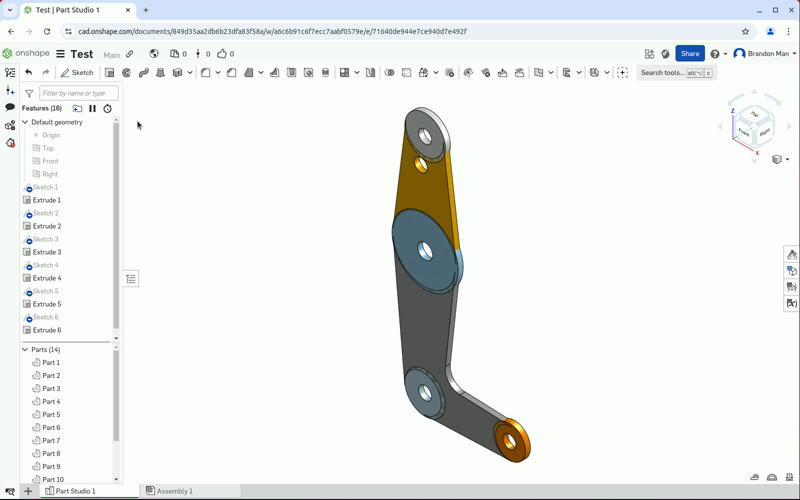
mouse_move(69, 189)
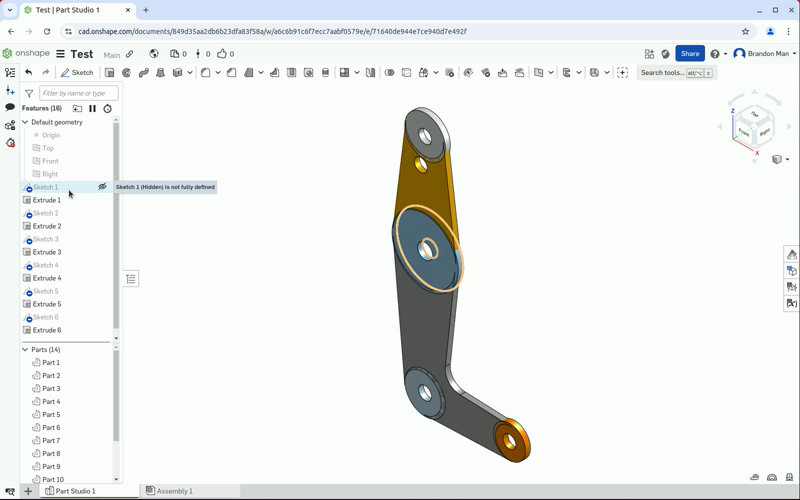
click(69, 189)